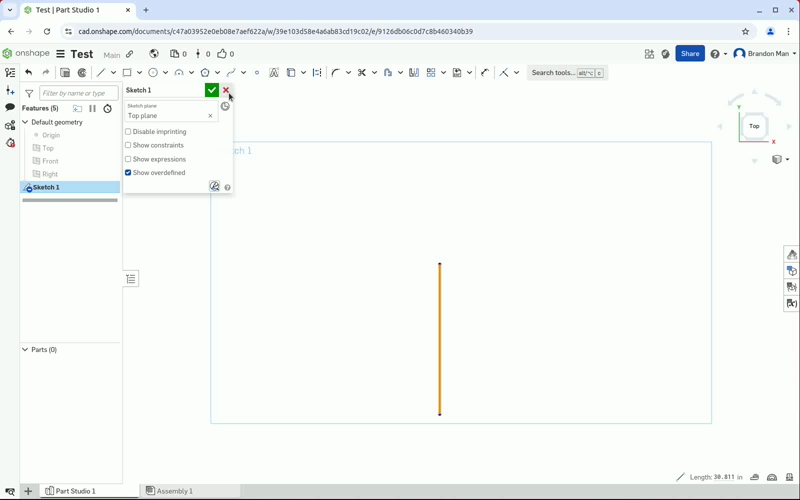
key(shift+h)
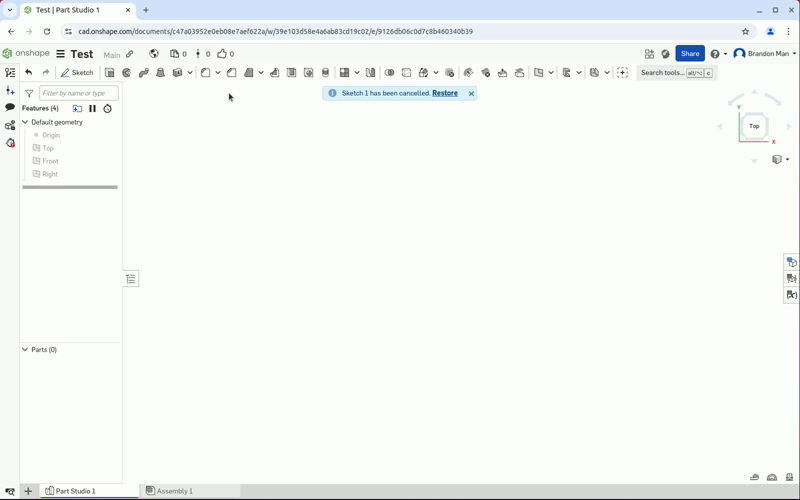
mouse_move(73, 352)
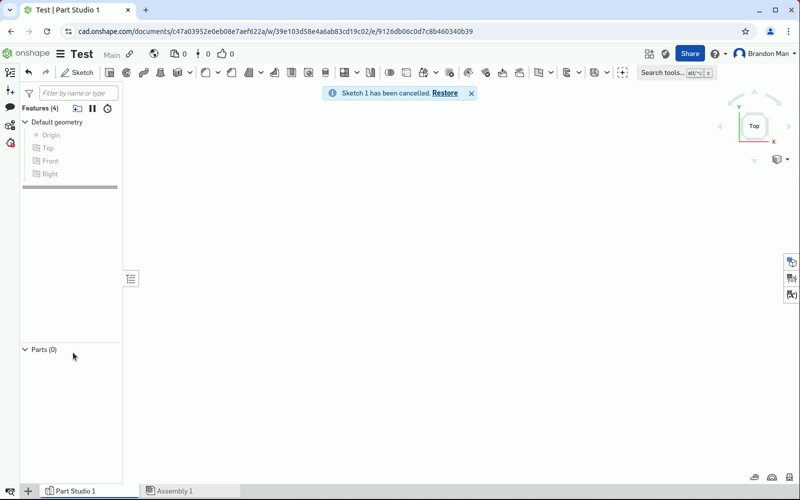
key(y)
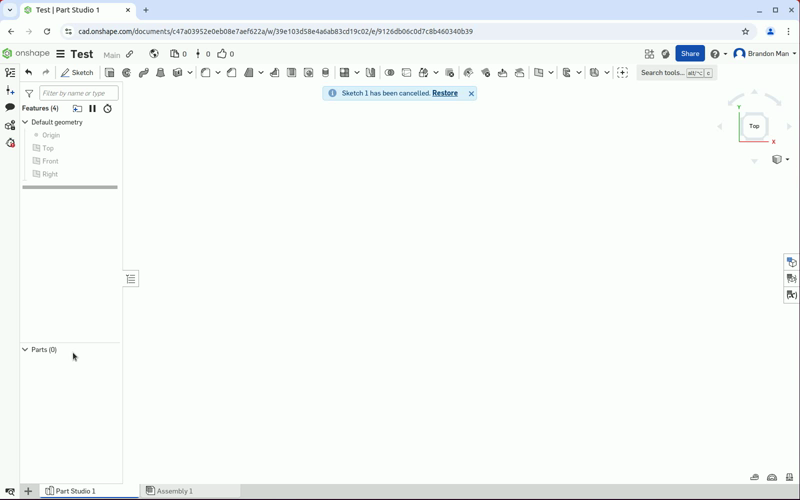
key(shift+p)
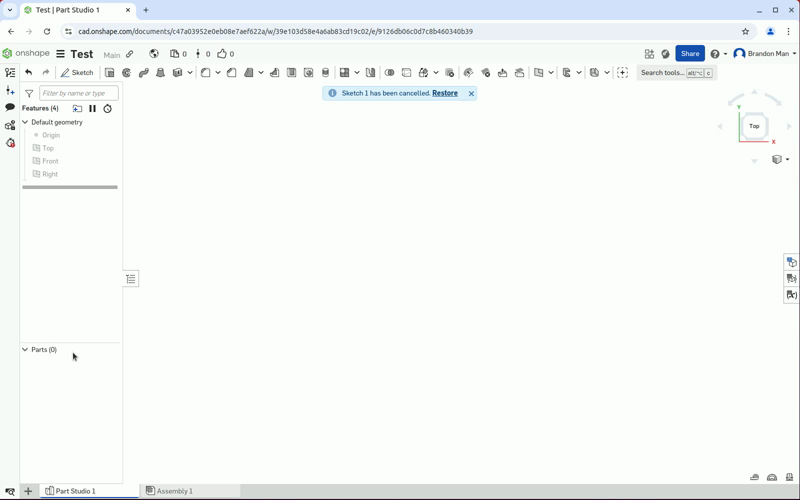
key(space)
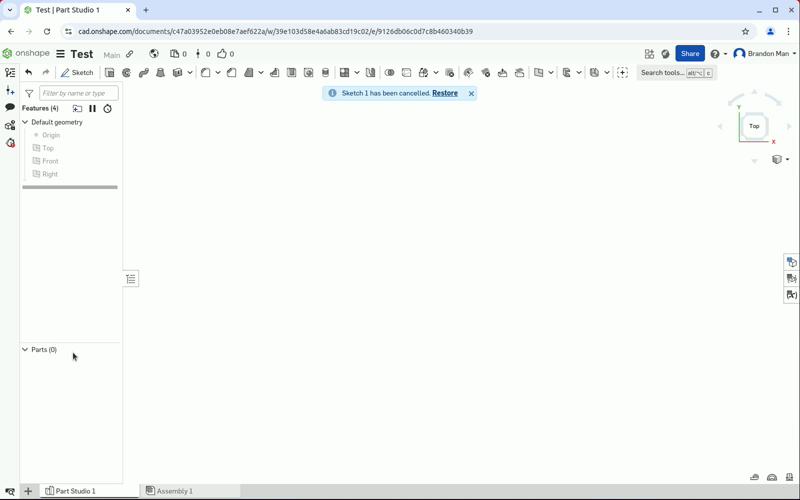
key_down(shift)
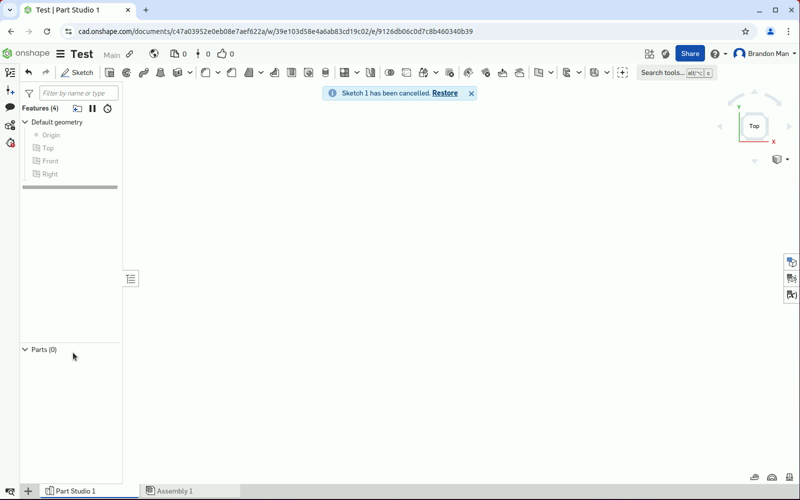
key(up)
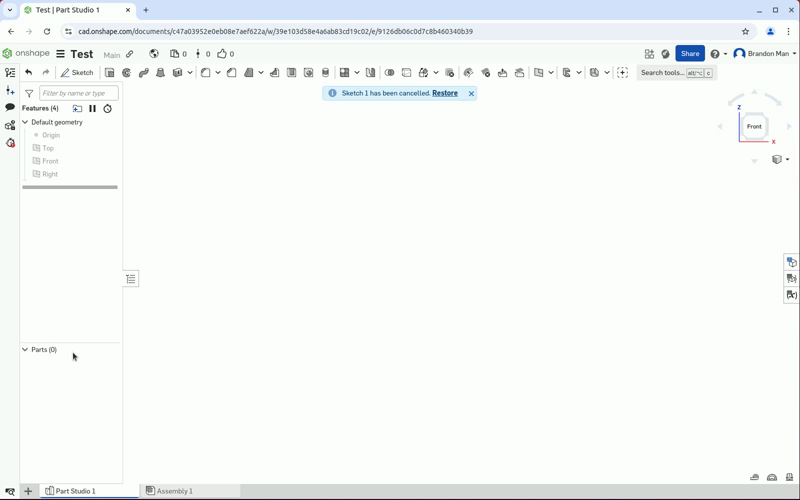
key_up(shift)
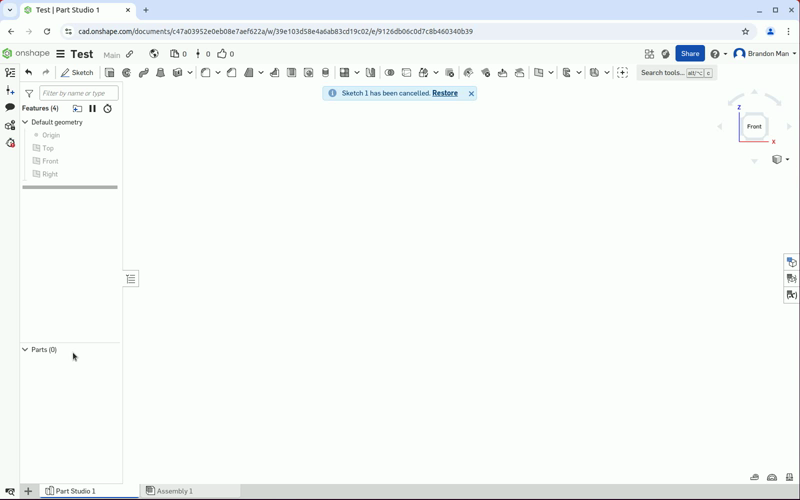
mouse_move(73, 352)
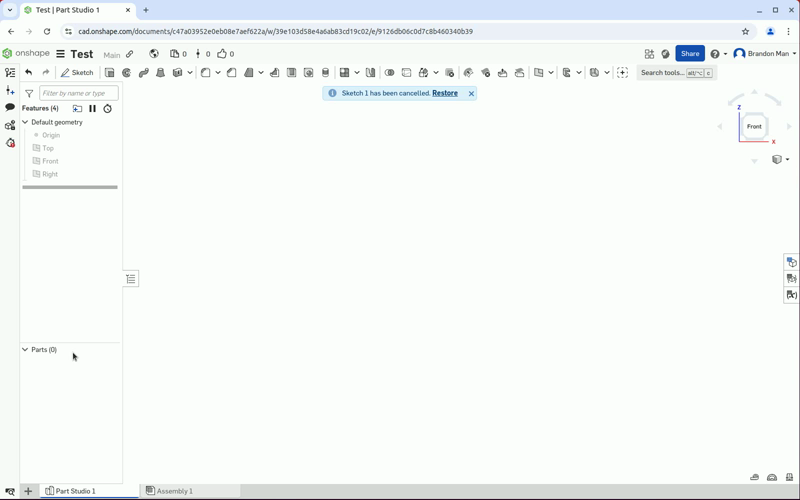
key(shift+y)
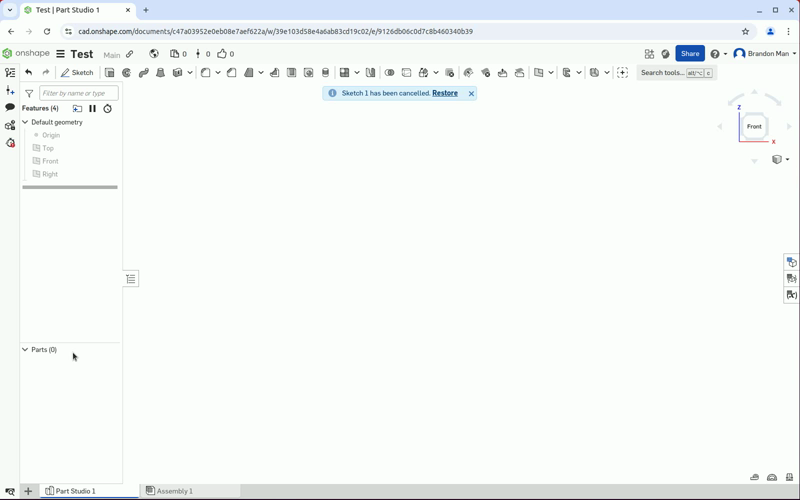
key(shift+s)
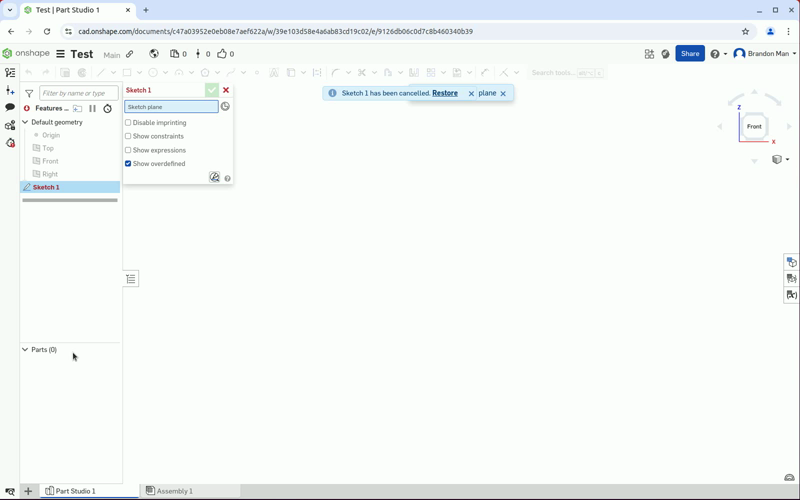
mouse_move(73, 163)
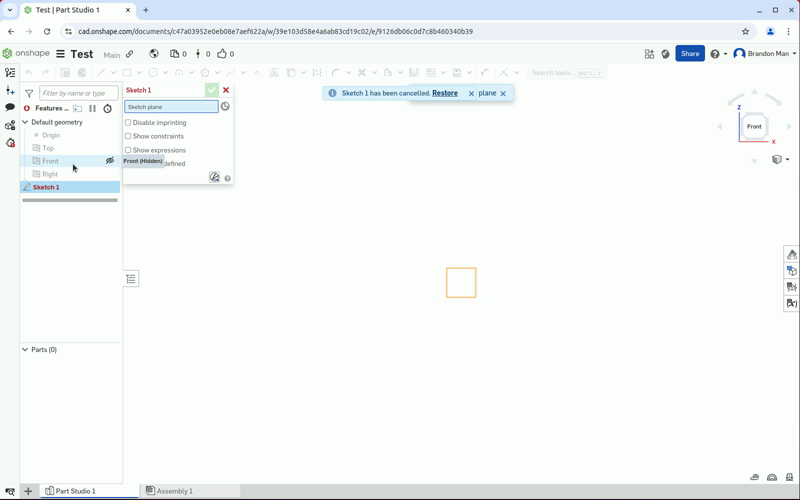
click(73, 163)
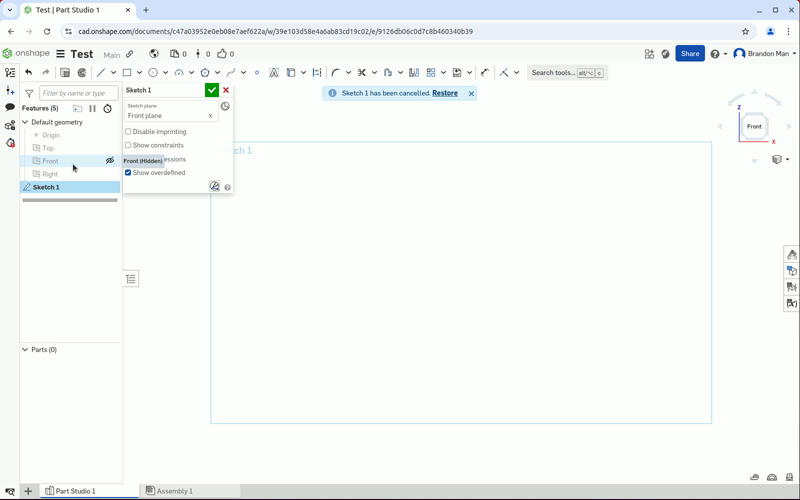
mouse_move(73, 352)
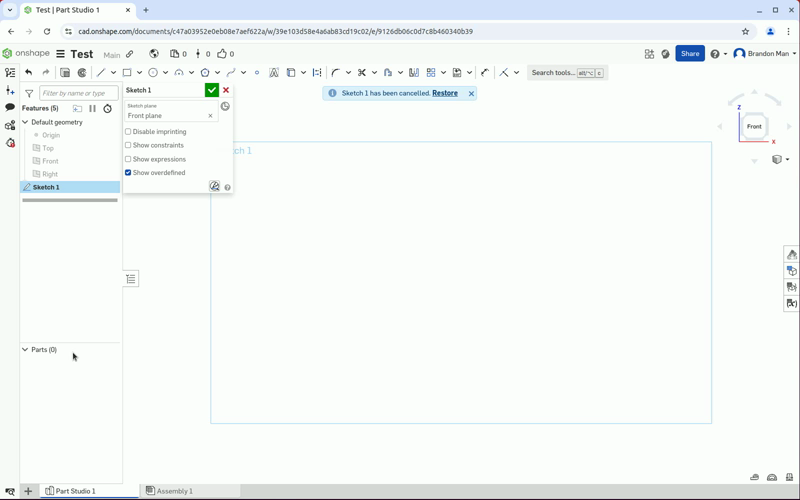
key(y)
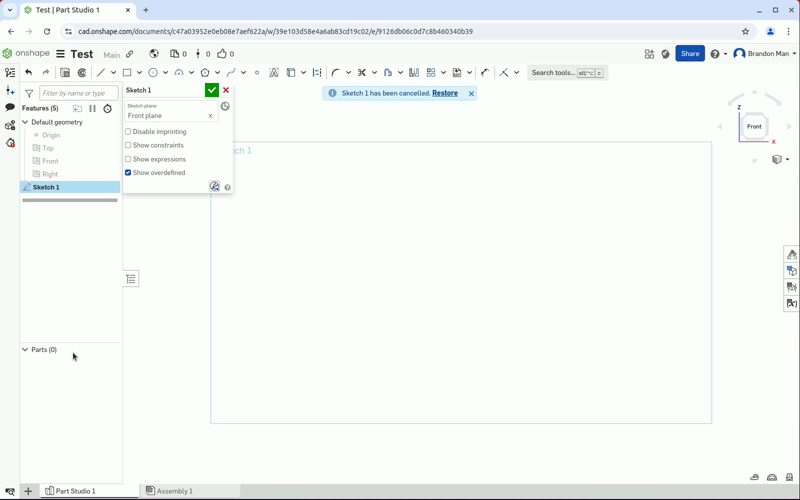
key(c)
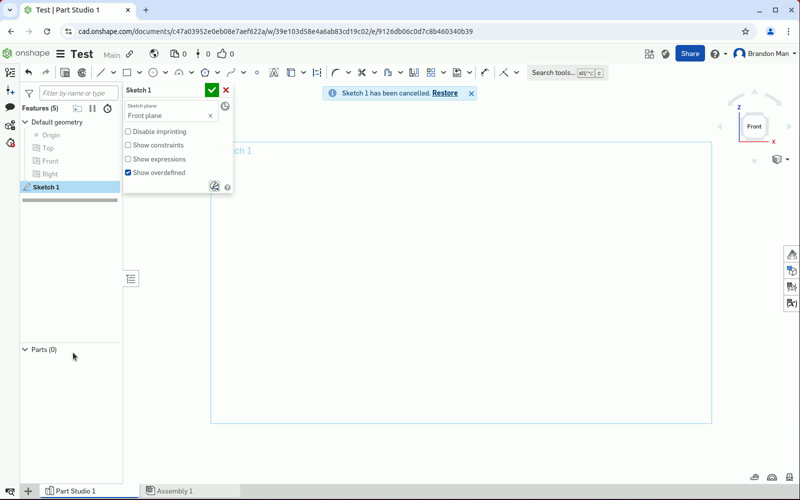
key_down(shift)
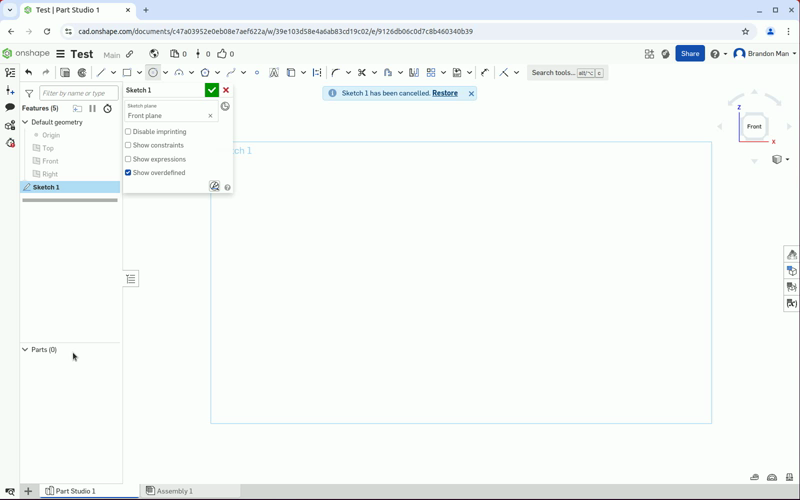
mouse_move(461, 282)
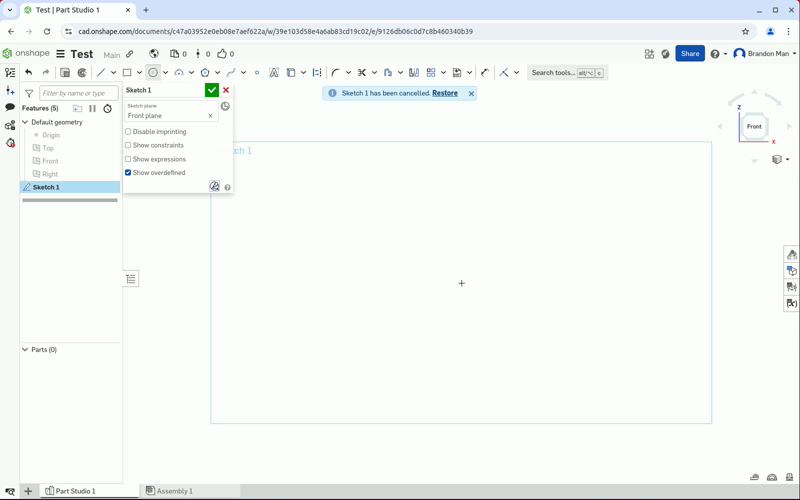
click(461, 282)
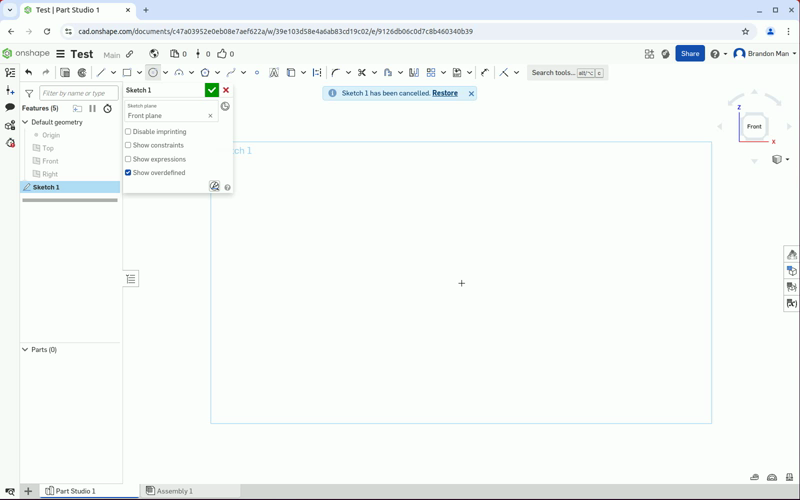
key_up(shift)
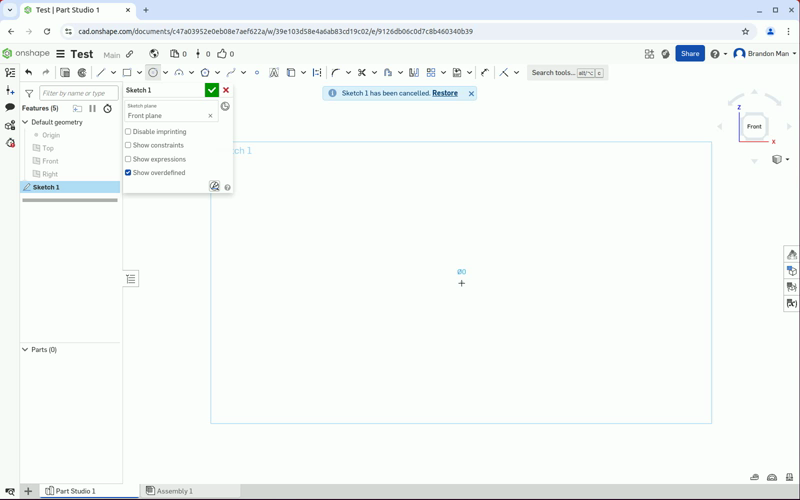
mouse_move(467, 282)
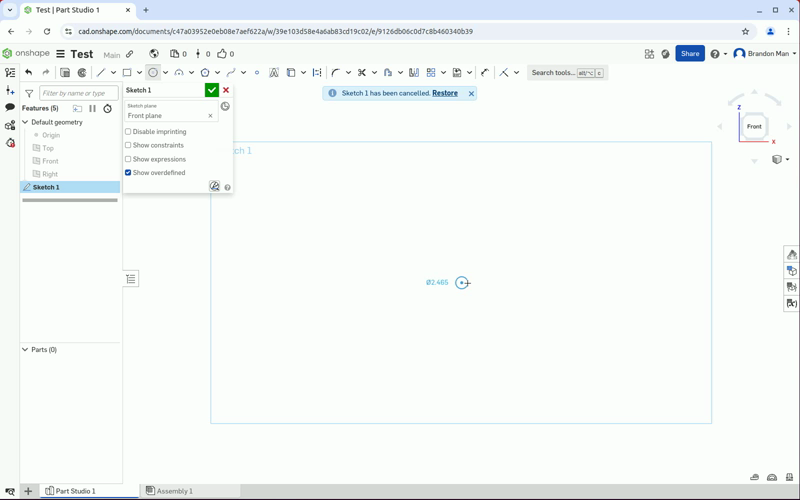
click(467, 282)
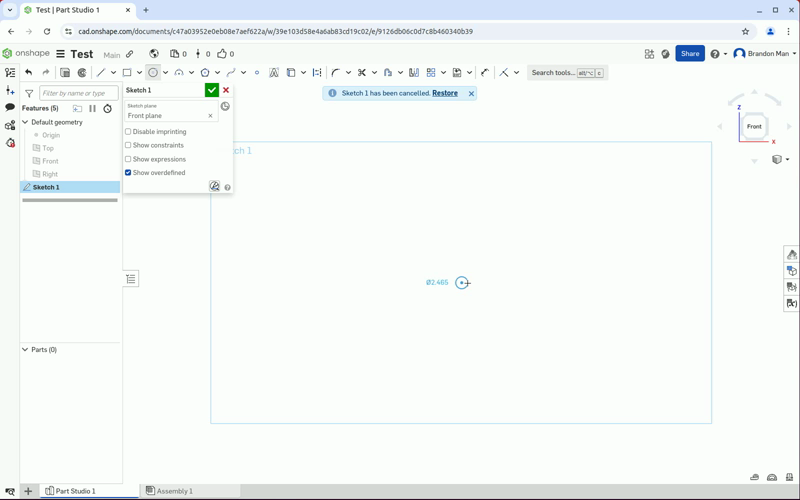
key(esc)
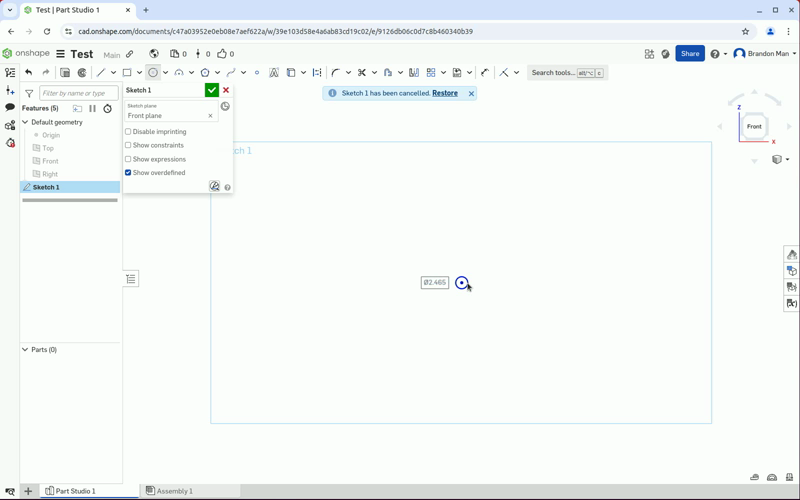
mouse_move(460, 280)
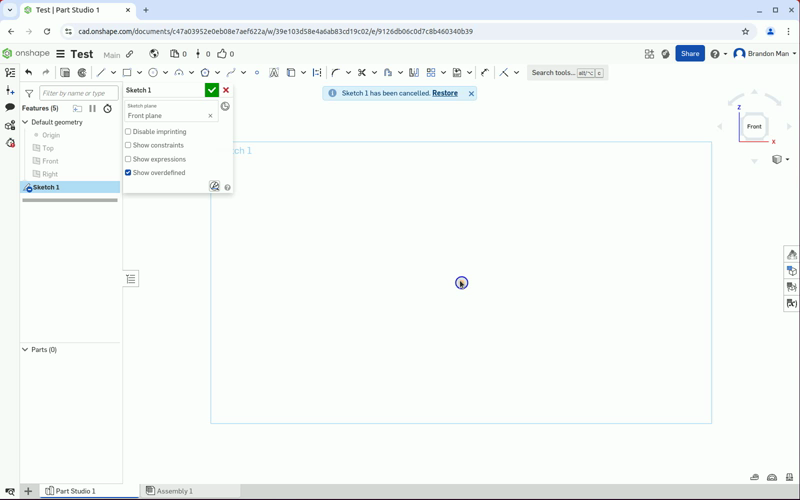
scroll(6)
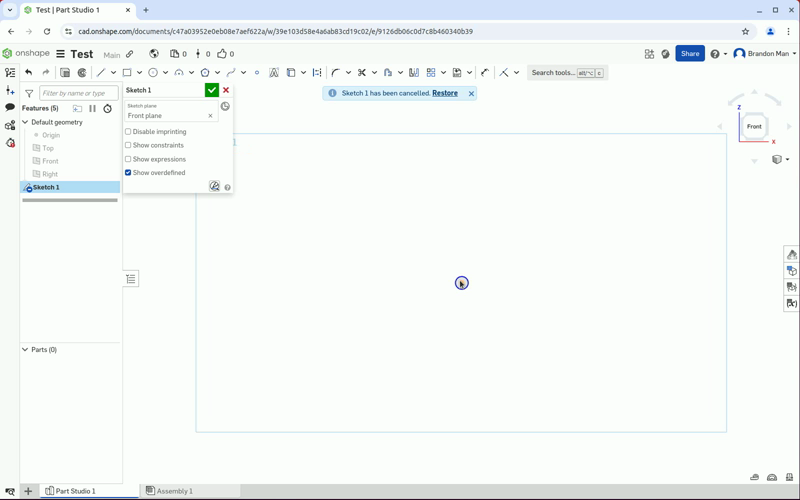
scroll(6)
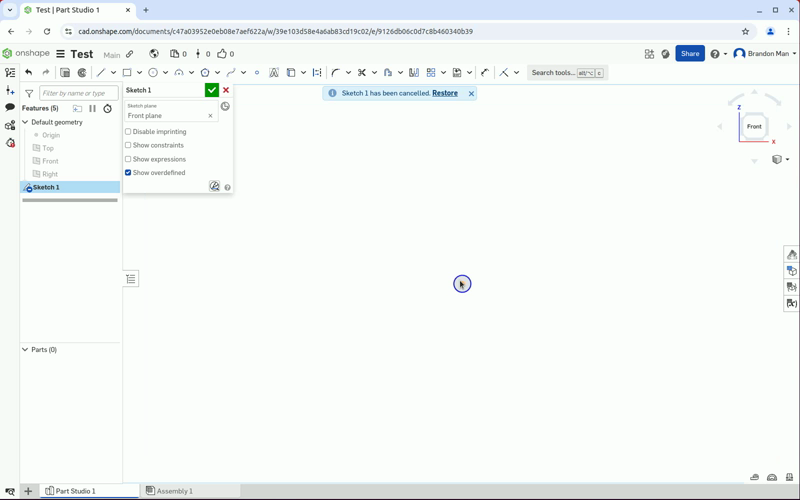
scroll(6)
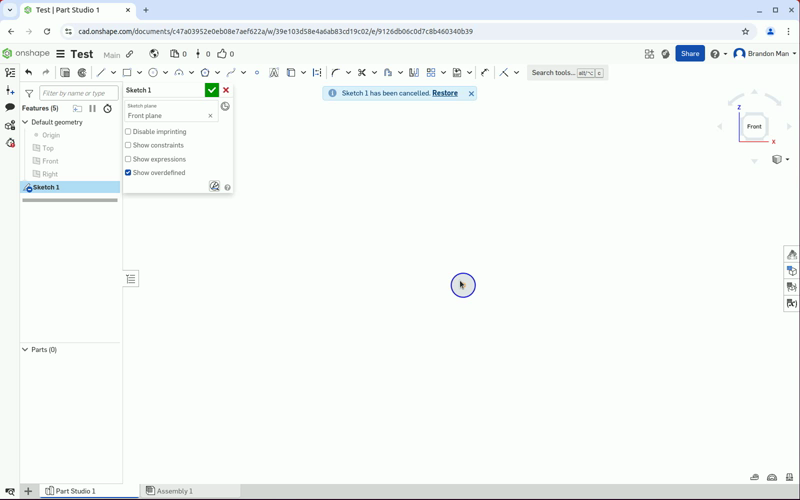
scroll(6)
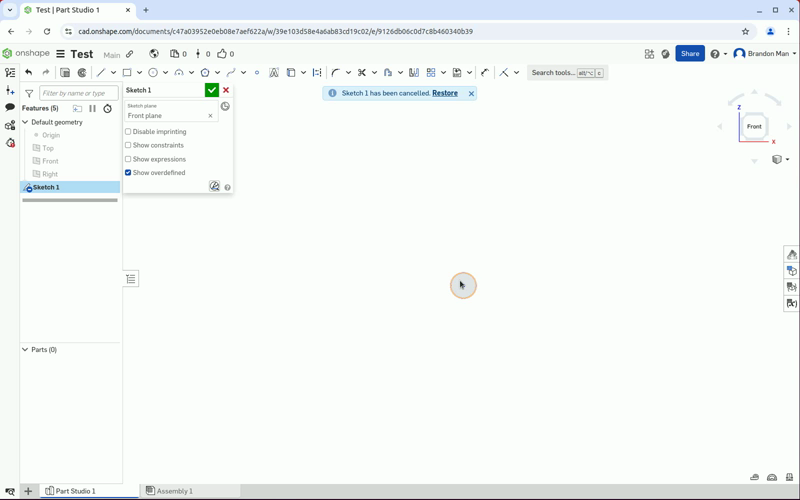
scroll(6)
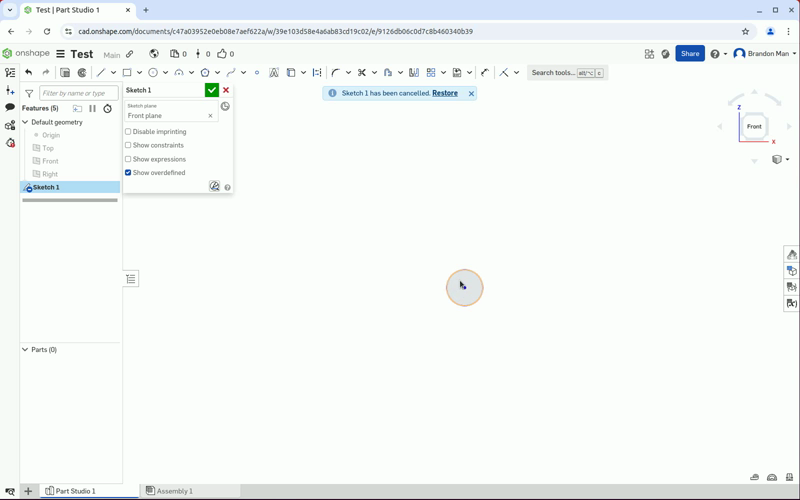
scroll(6)
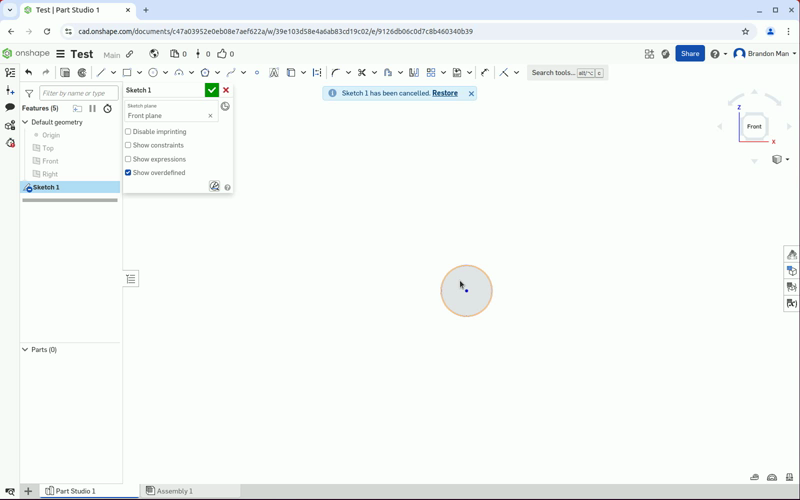
scroll(6)
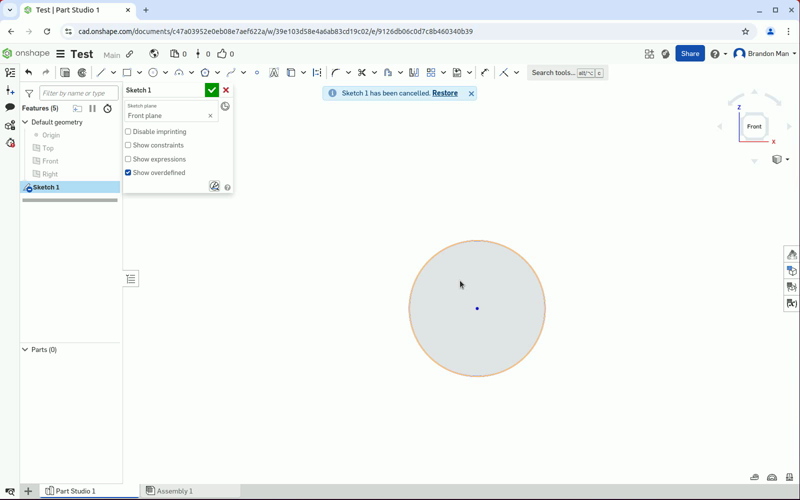
click(460, 280)
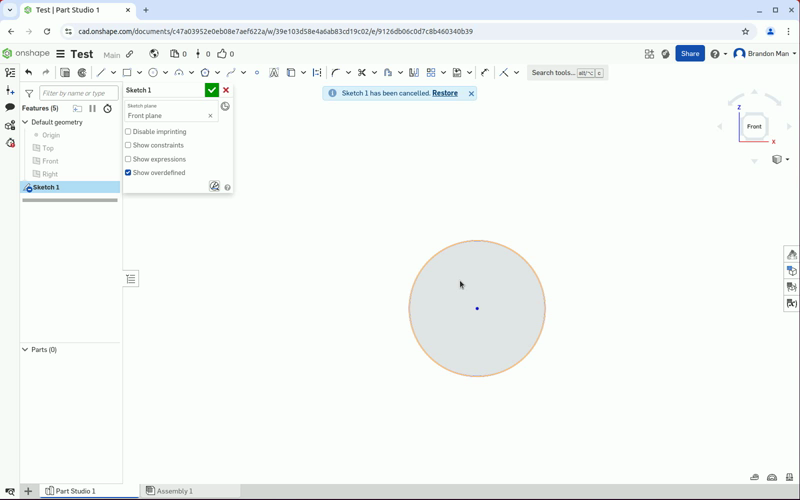
scroll(-6)
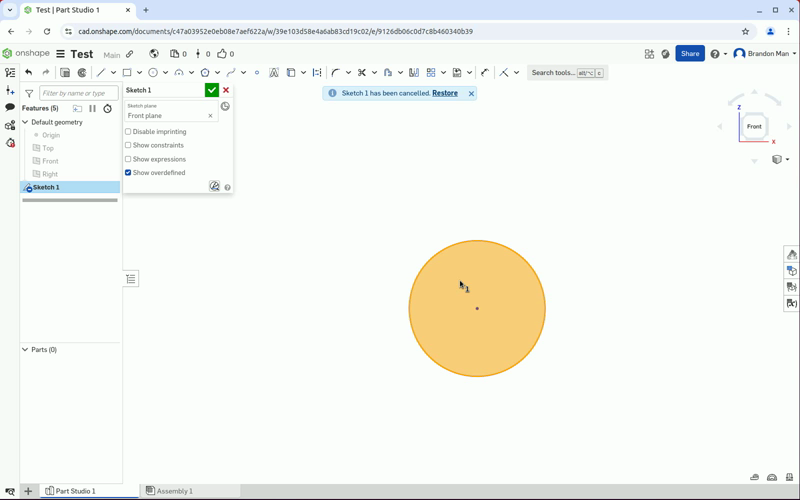
scroll(-6)
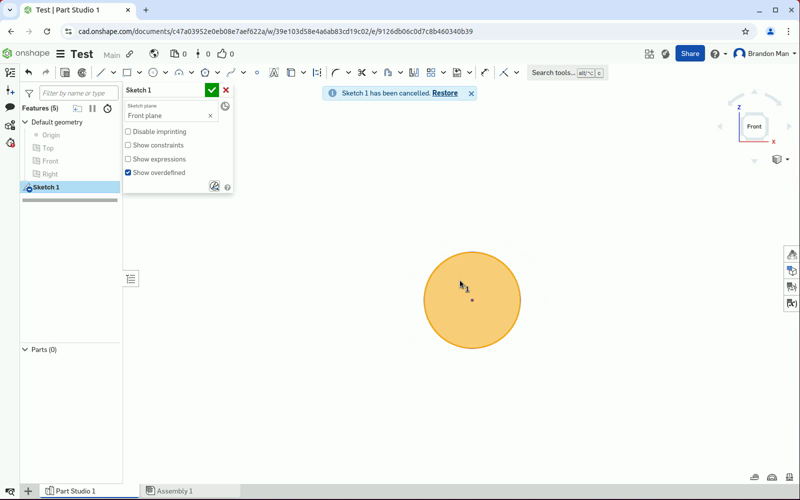
scroll(-6)
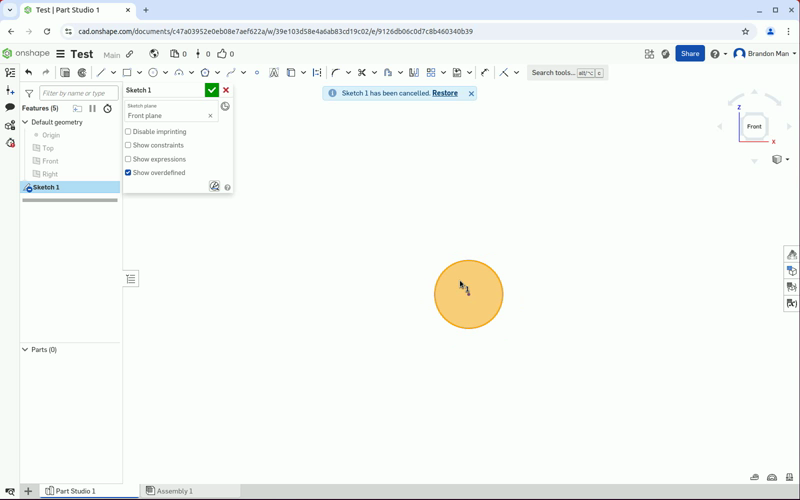
scroll(-6)
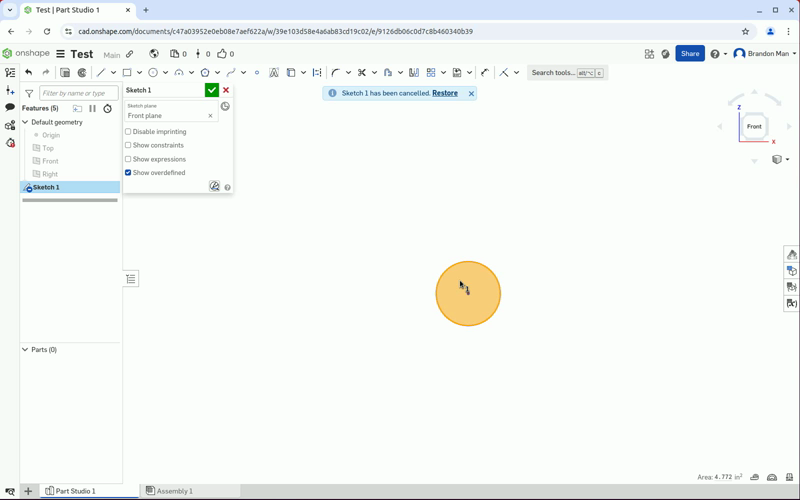
scroll(-6)
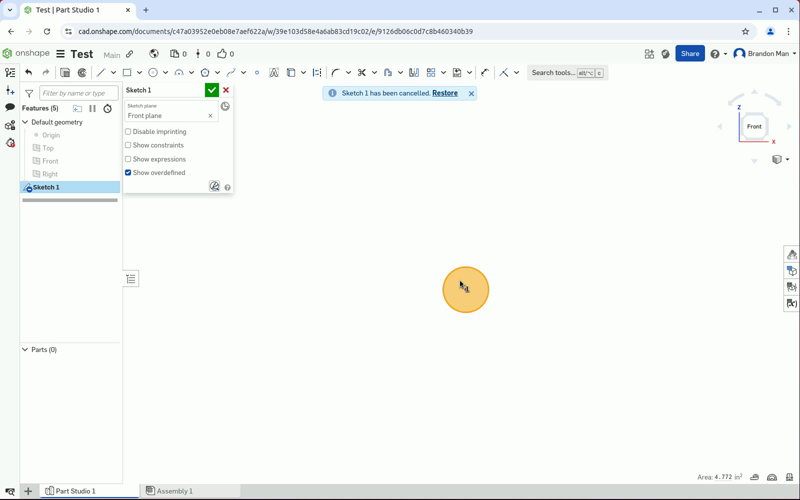
scroll(-6)
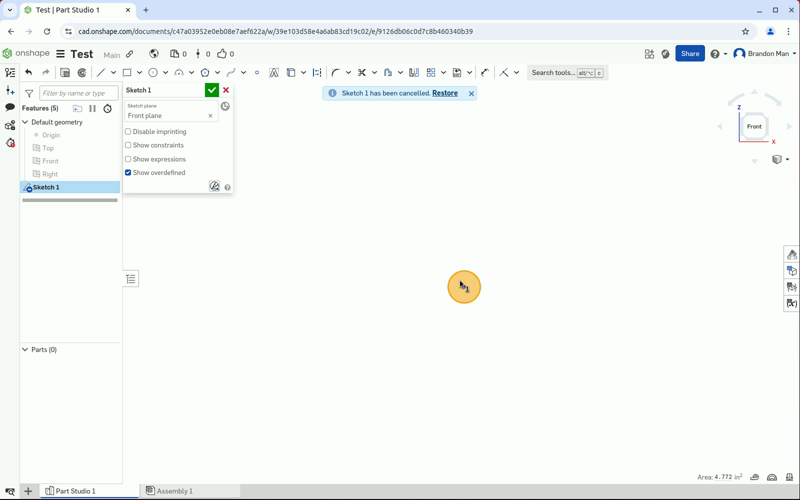
scroll(-6)
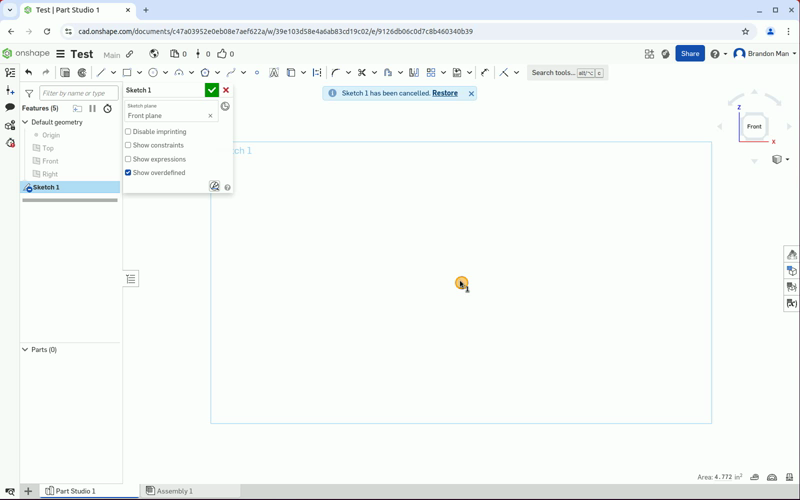
mouse_move(73, 352)
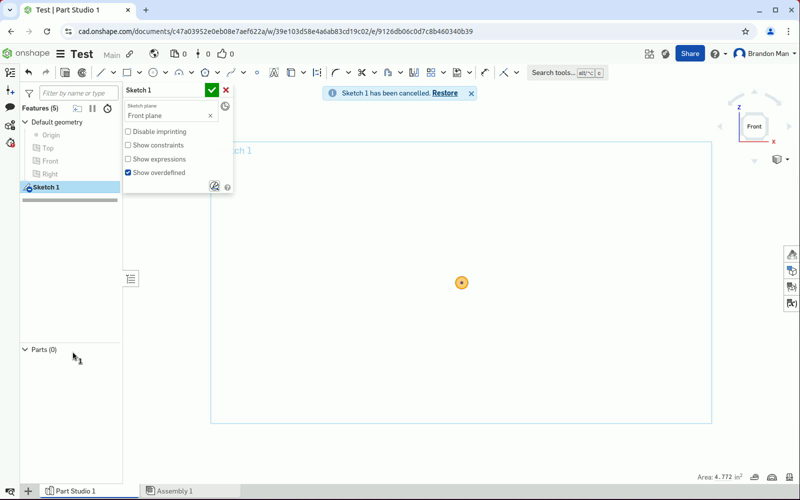
key(shift+y)
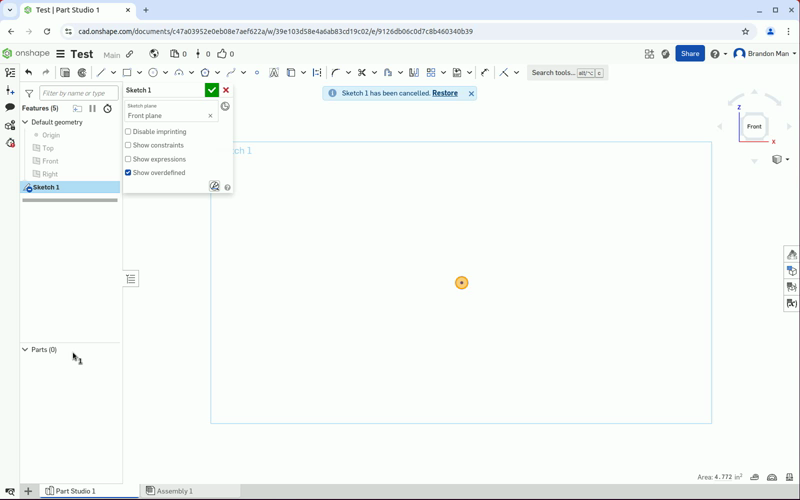
key(shift+e)
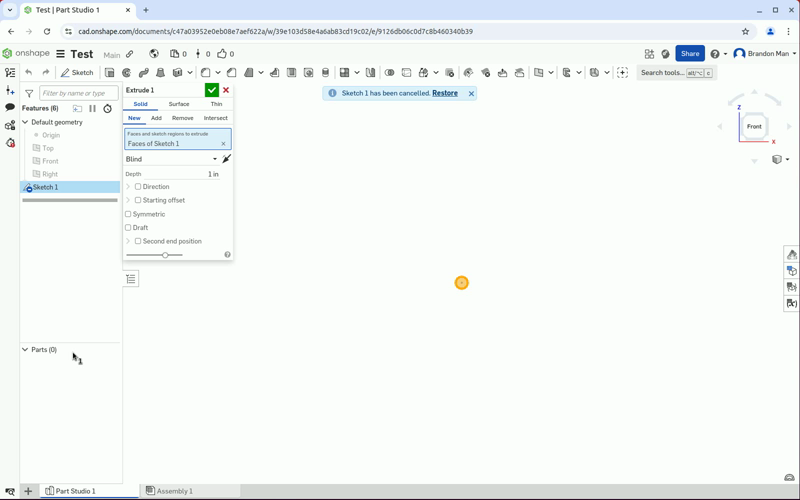
mouse_move(143, 106)
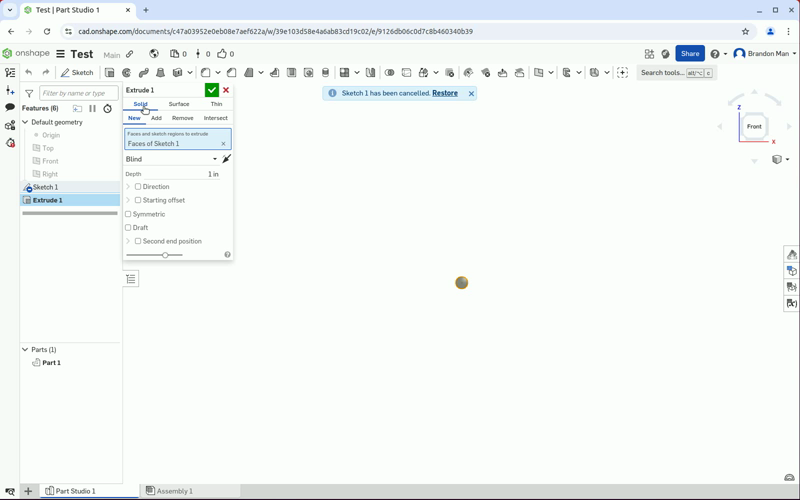
click(143, 106)
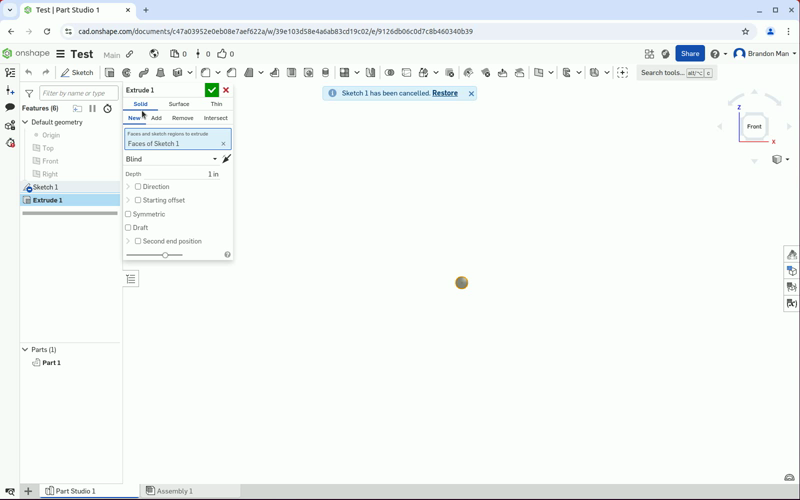
mouse_move(137, 120)
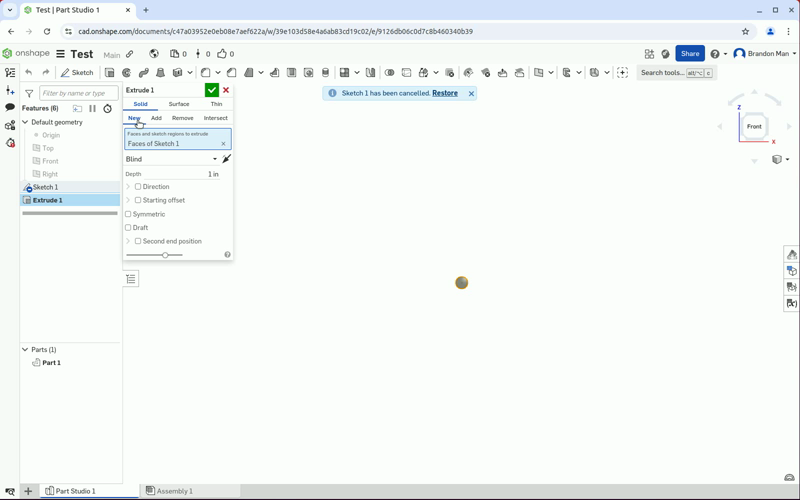
click(137, 120)
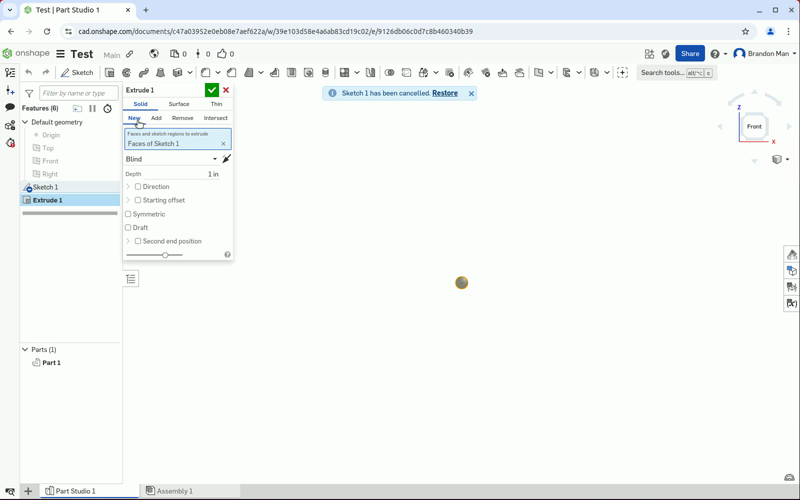
key(tab, 4)
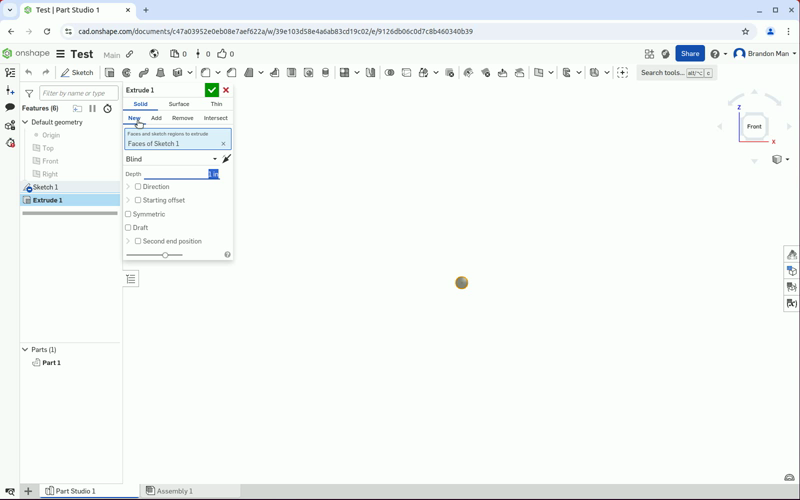
text(13.962)
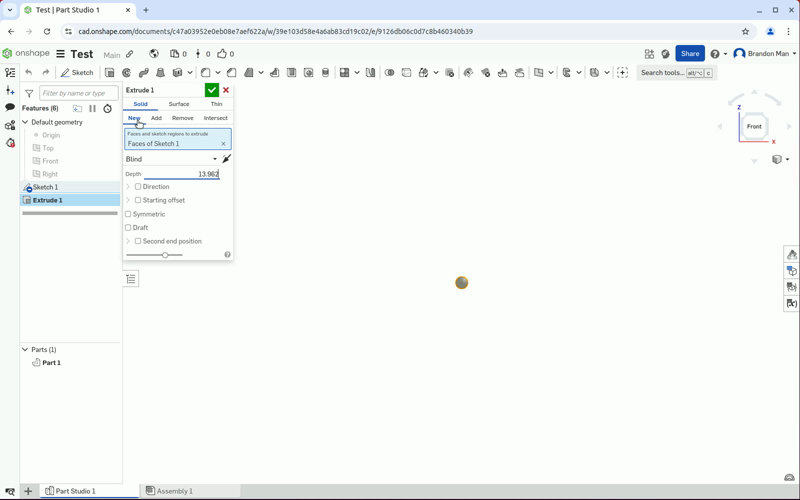
key(tab, 3)
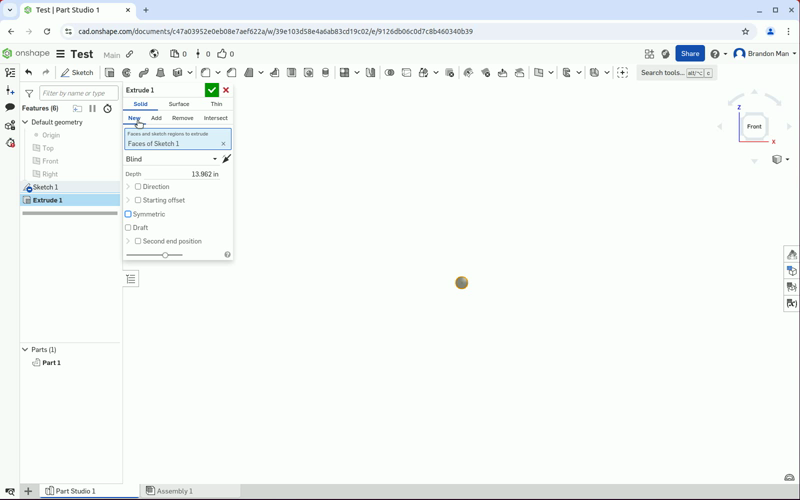
key(space)
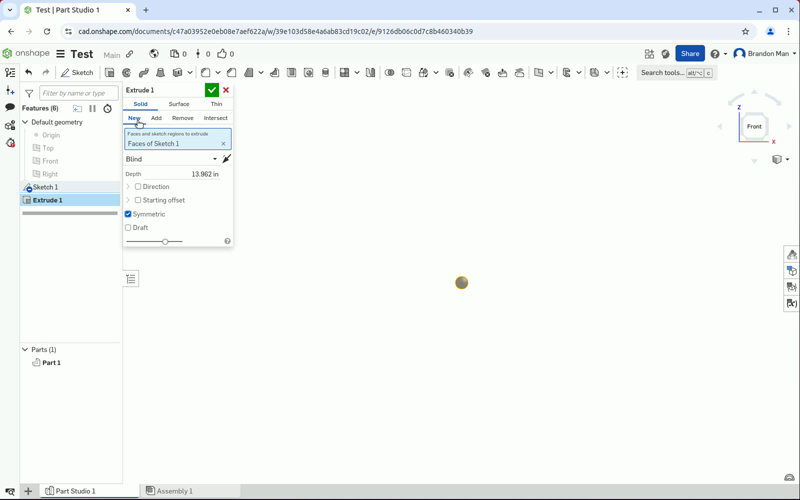
key(enter)
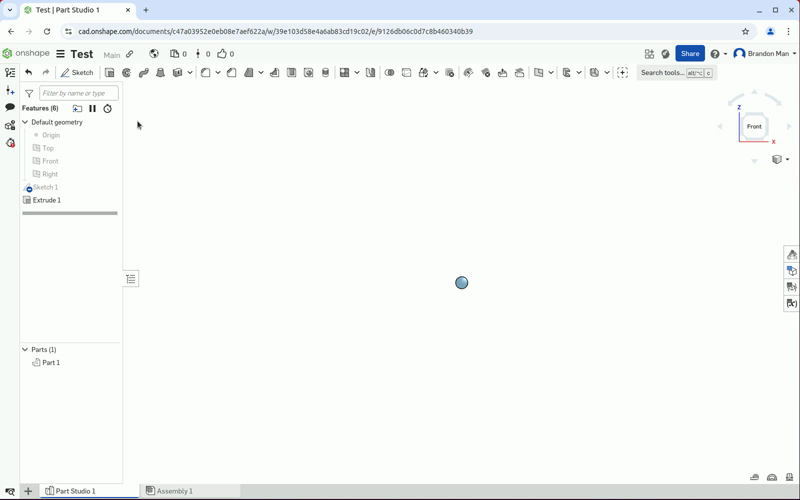
key(shift+h)
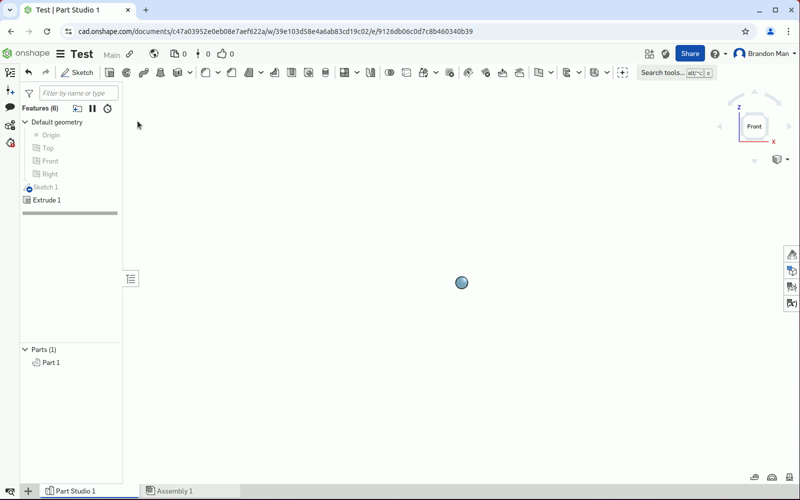
key(shift+h)
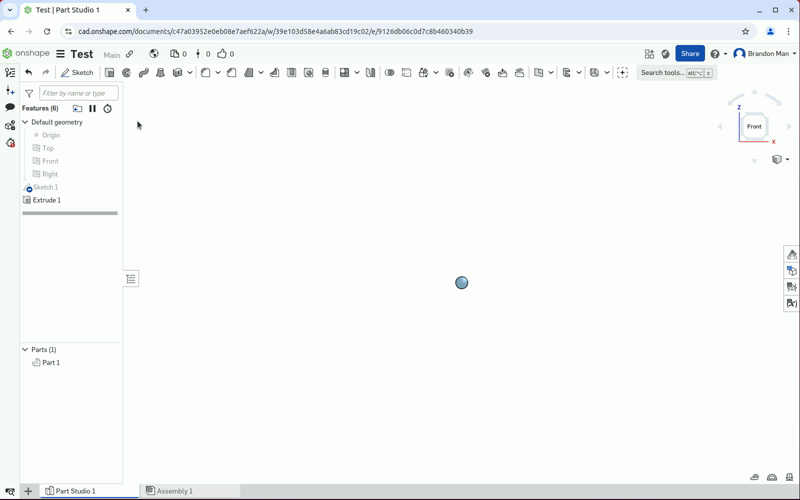
mouse_move(73, 189)
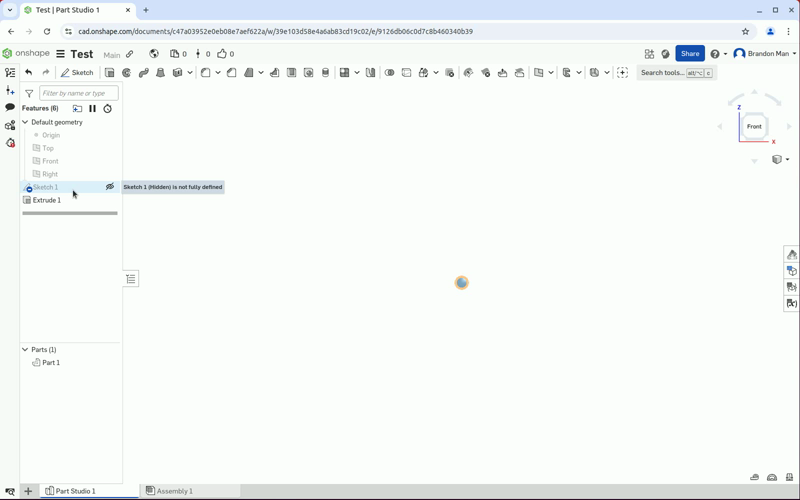
click(73, 189)
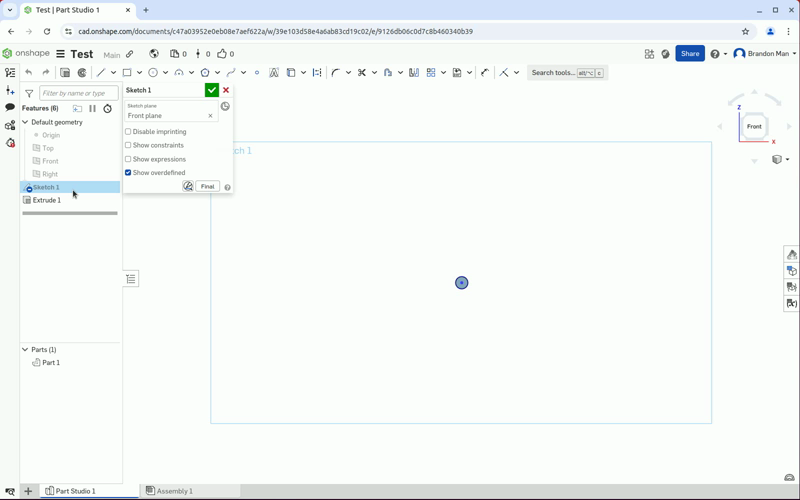
mouse_move(229, 92)
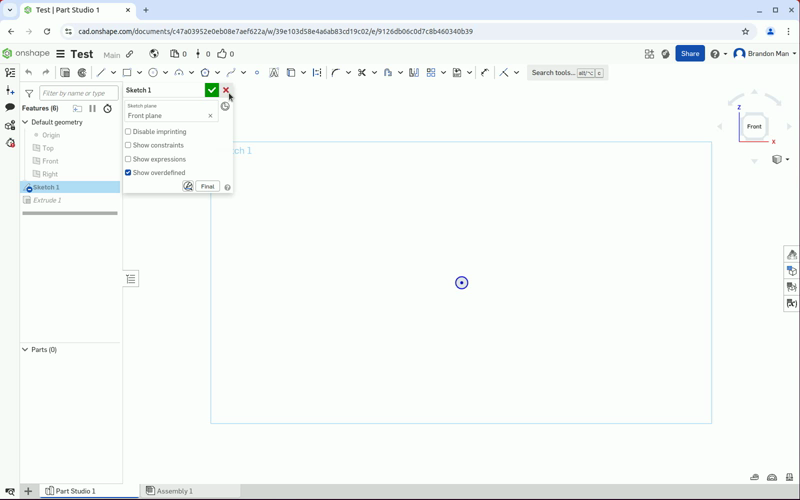
click(229, 92)
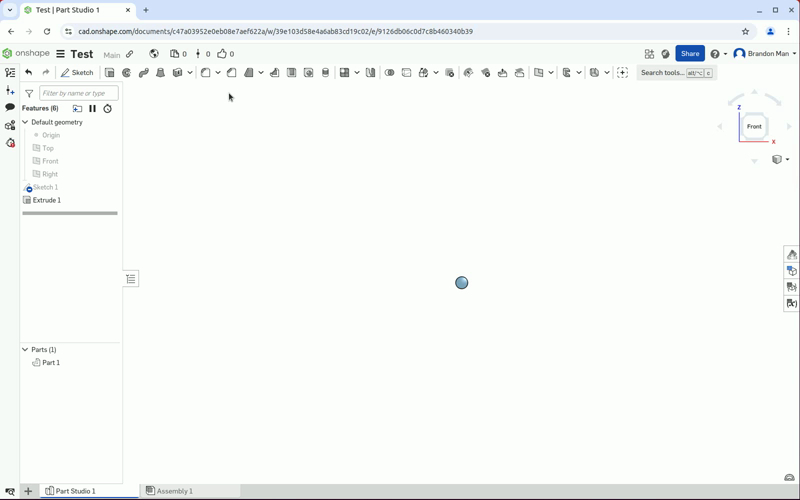
mouse_move(73, 352)
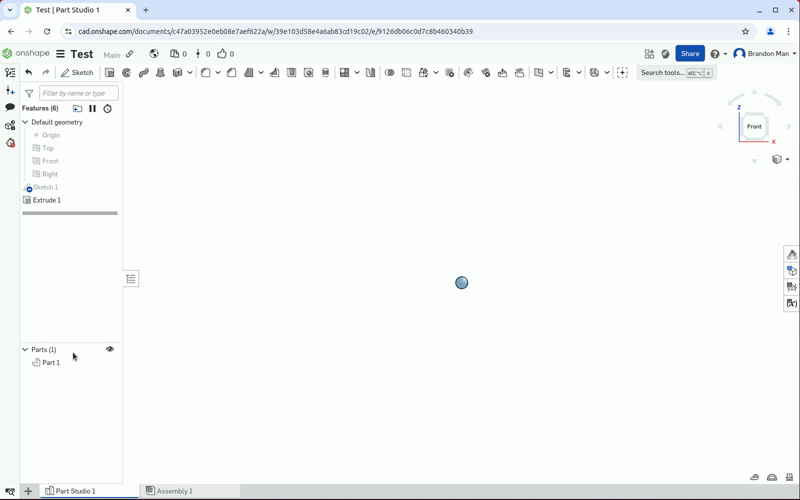
key(y)
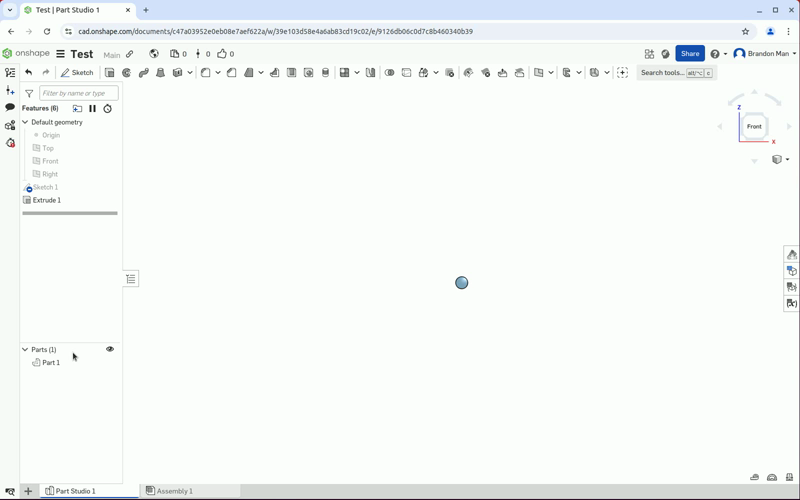
key(shift+p)
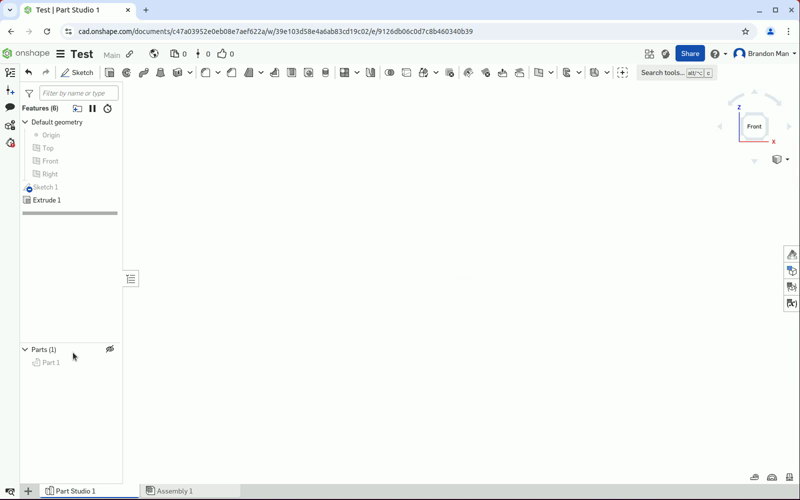
key(space)
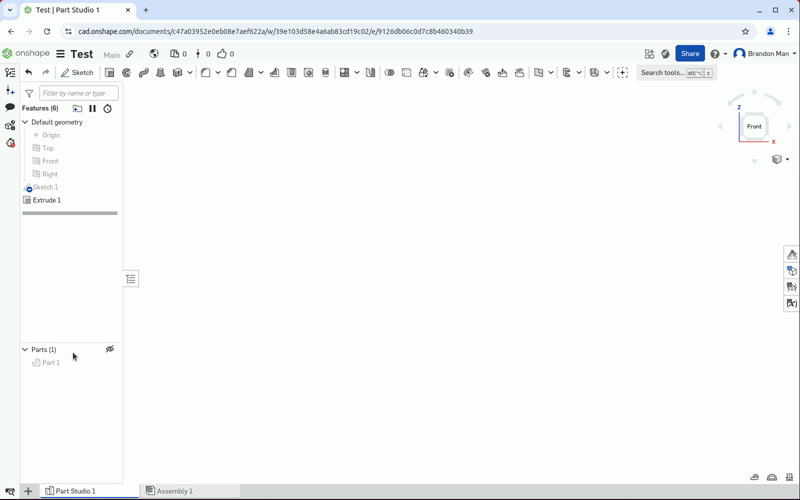
key_down(shift)
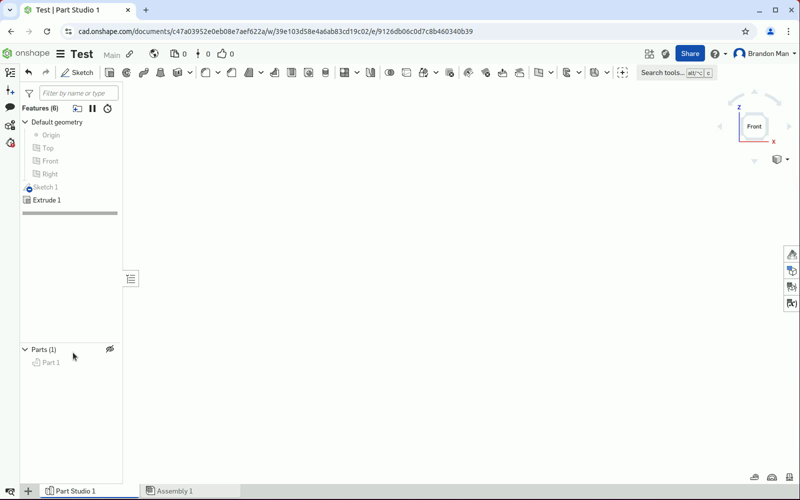
key(left)
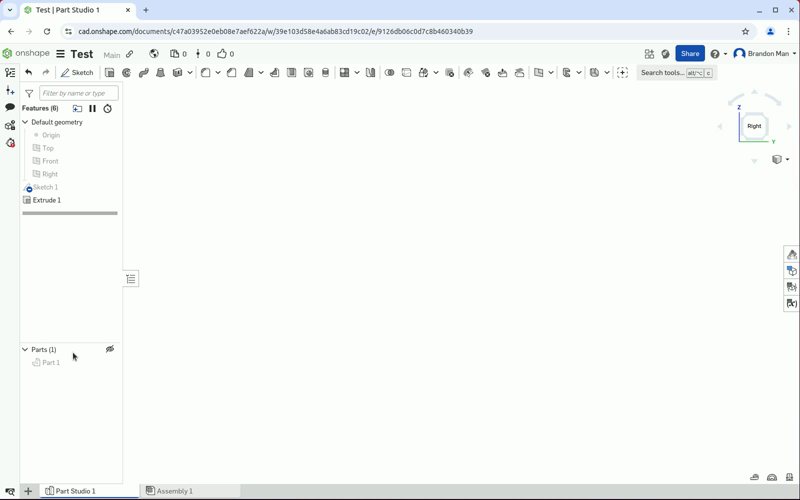
key_up(shift)
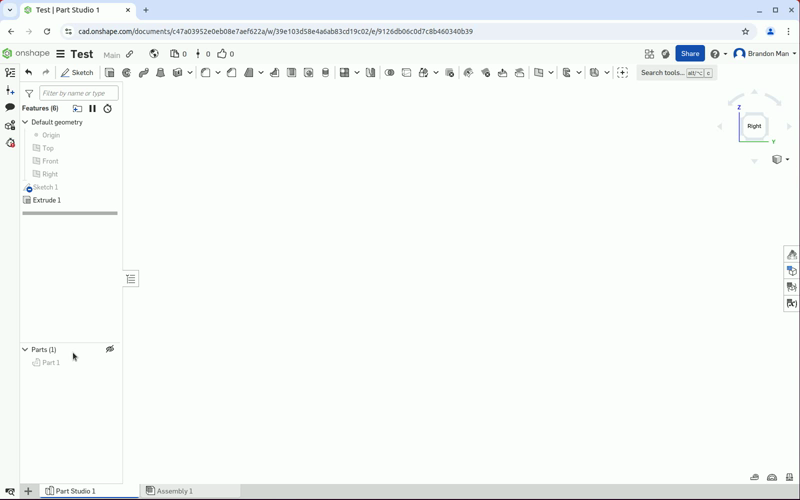
mouse_move(73, 352)
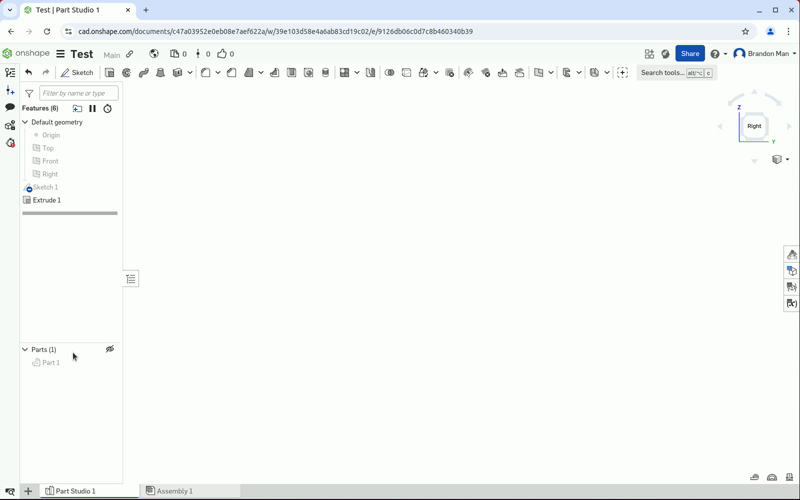
key(shift+y)
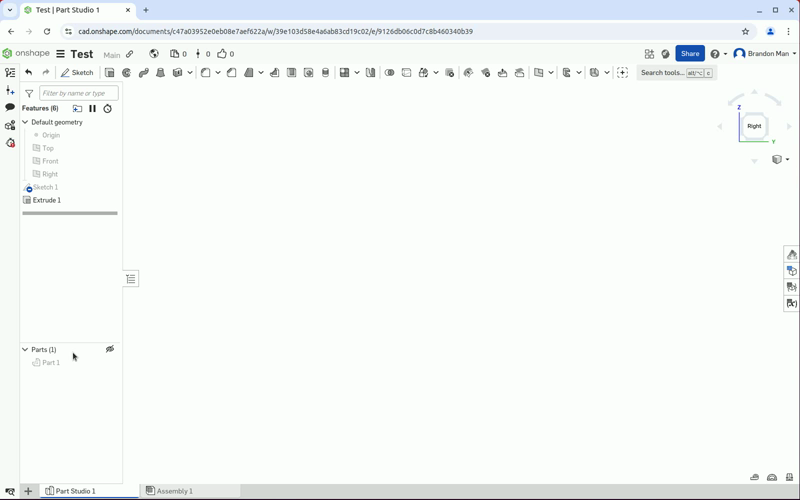
key(shift+s)
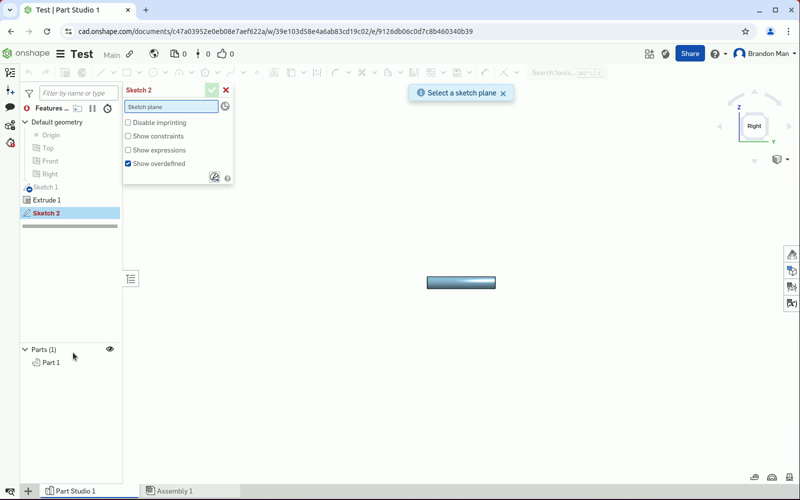
mouse_move(73, 176)
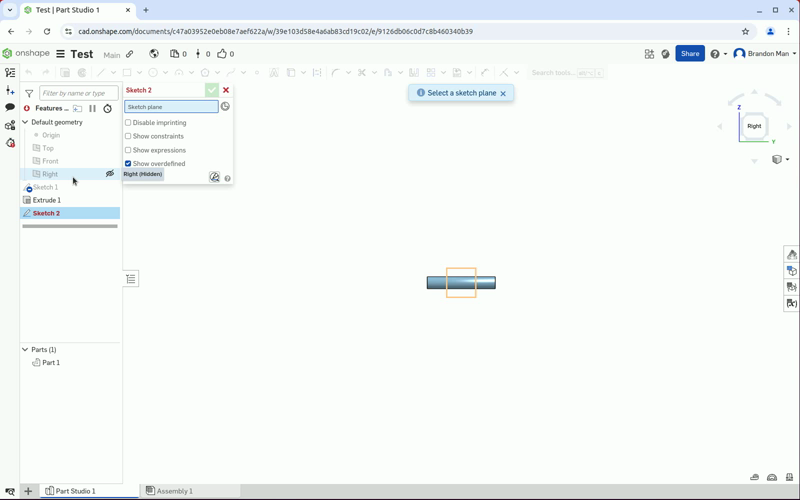
click(73, 176)
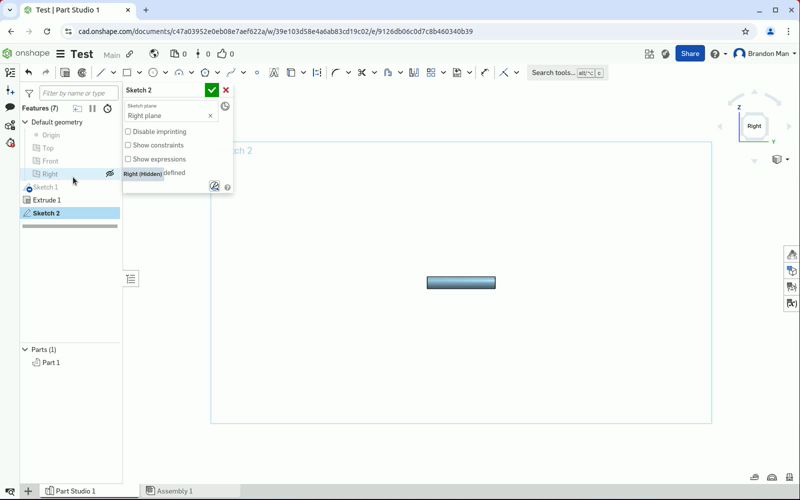
mouse_move(73, 352)
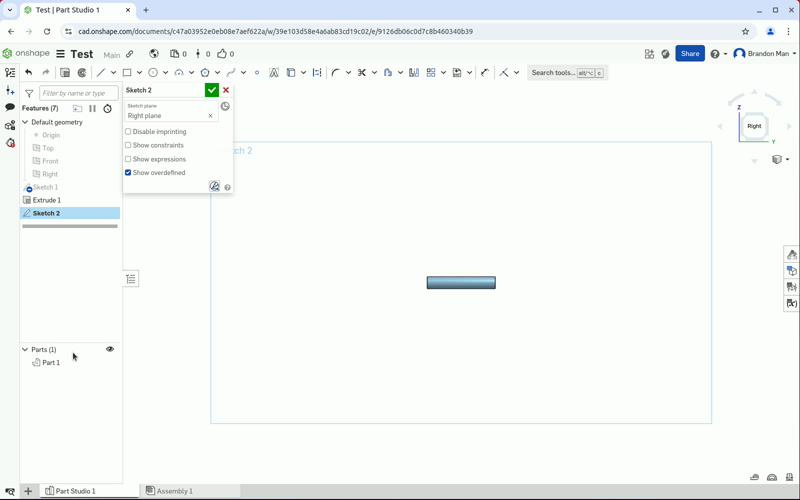
key(y)
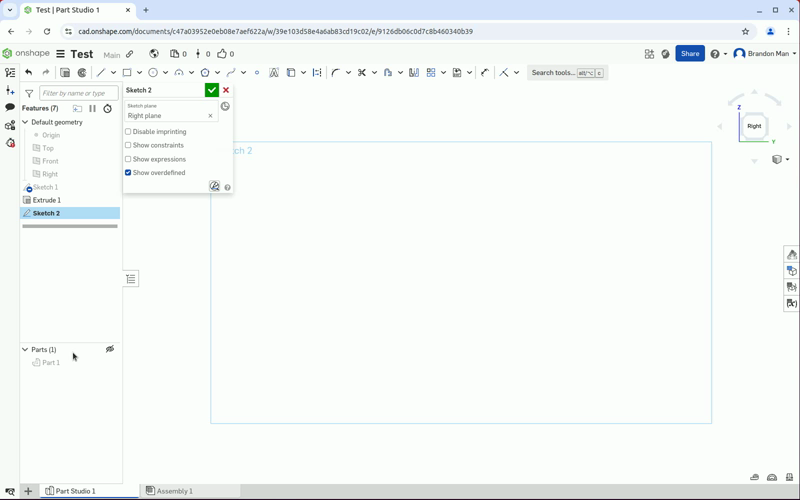
key(l)
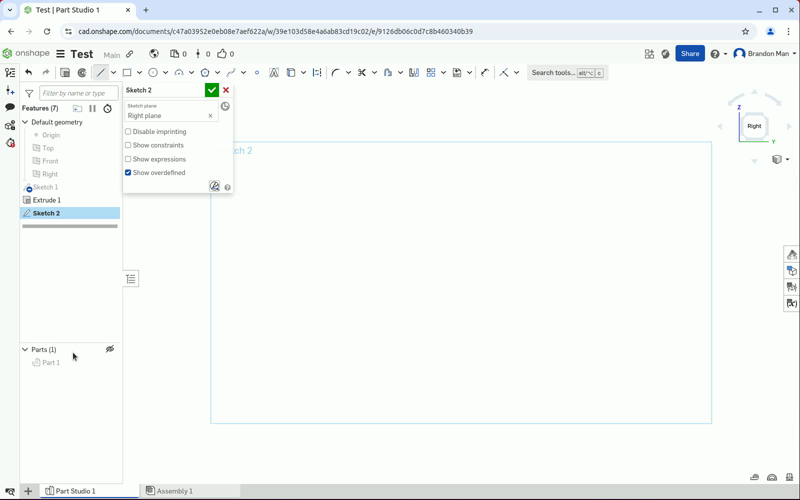
key_down(shift)
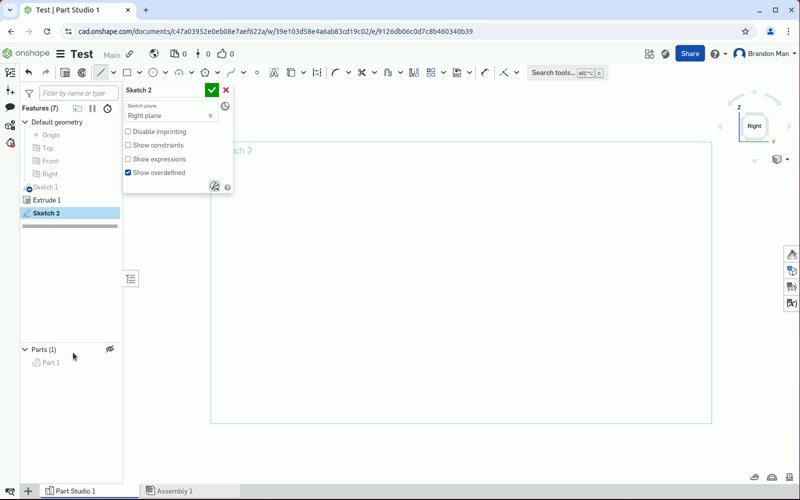
mouse_move(489, 309)
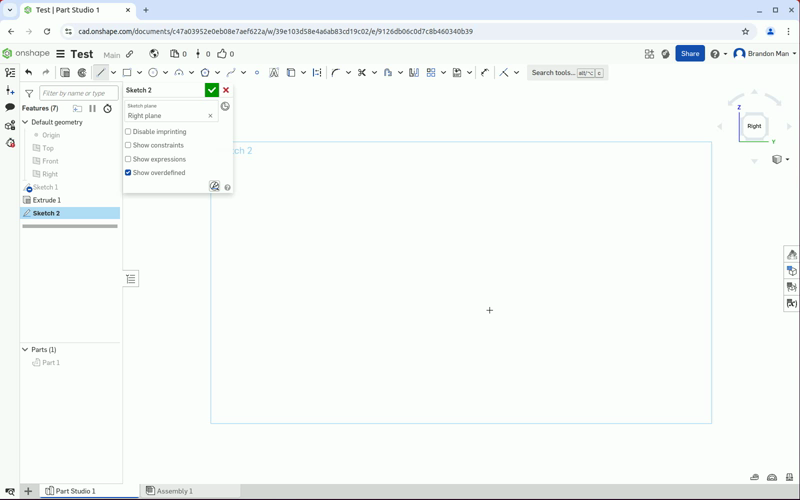
click(489, 309)
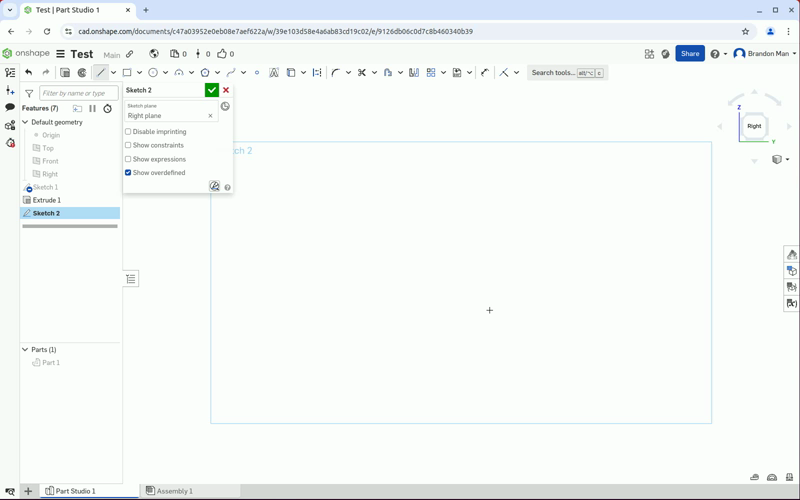
key_up(shift)
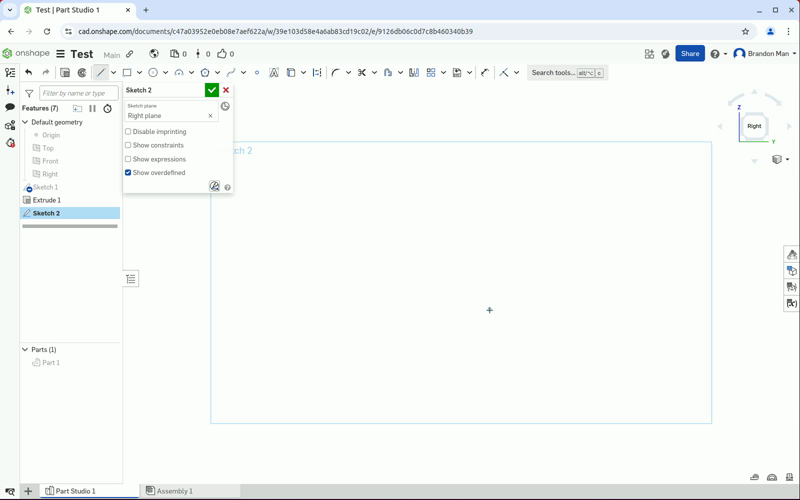
key_down(shift)
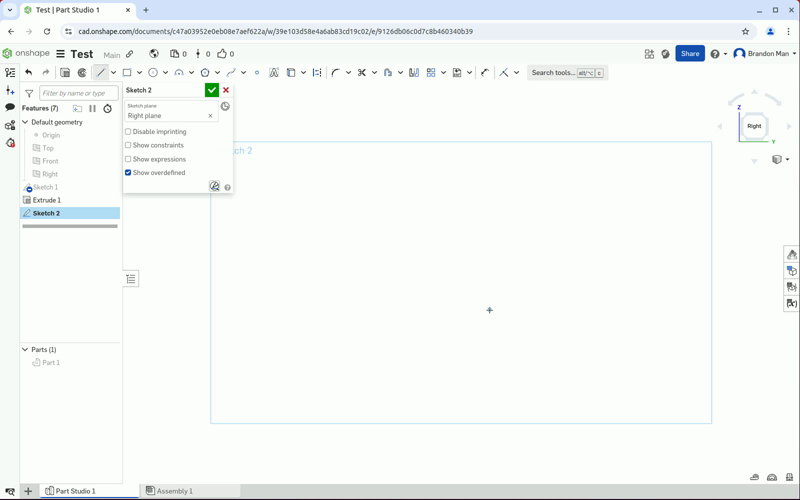
mouse_move(519, 309)
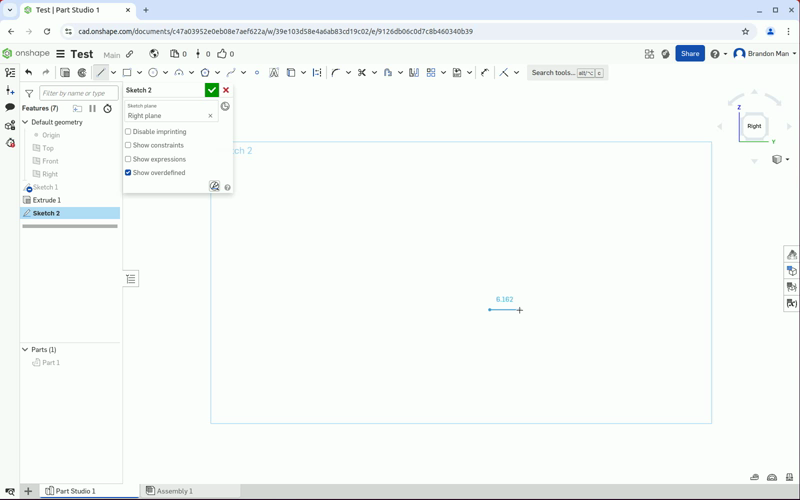
mouse_move(492, 309)
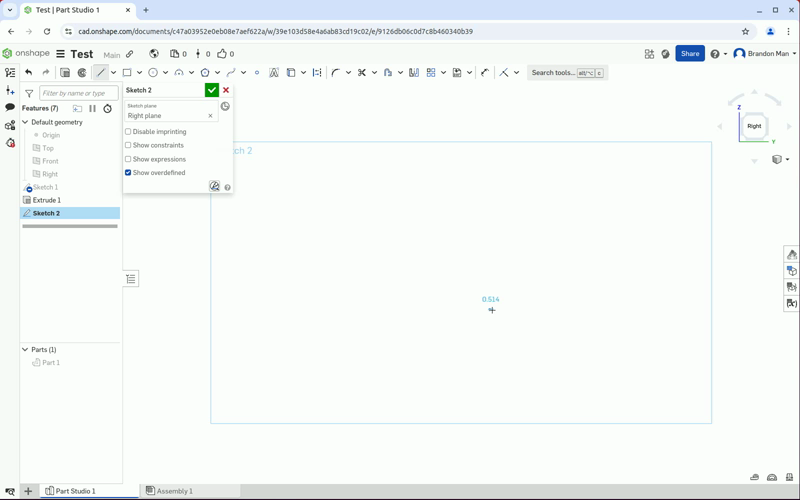
scroll(6)
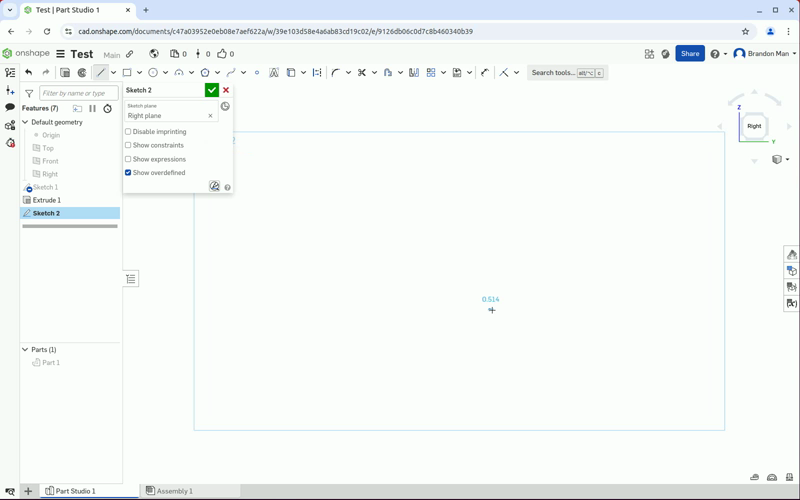
scroll(6)
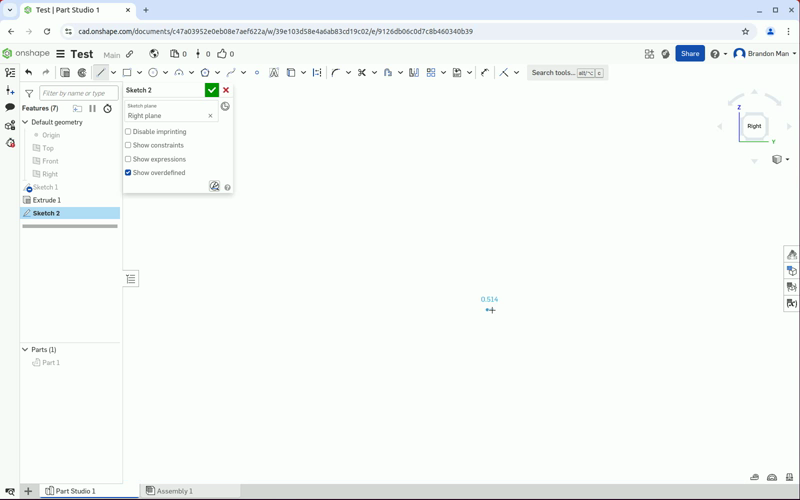
scroll(6)
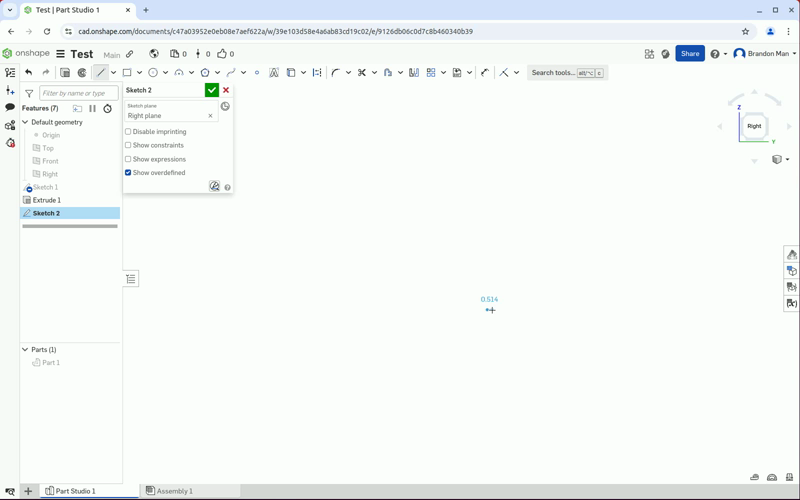
scroll(6)
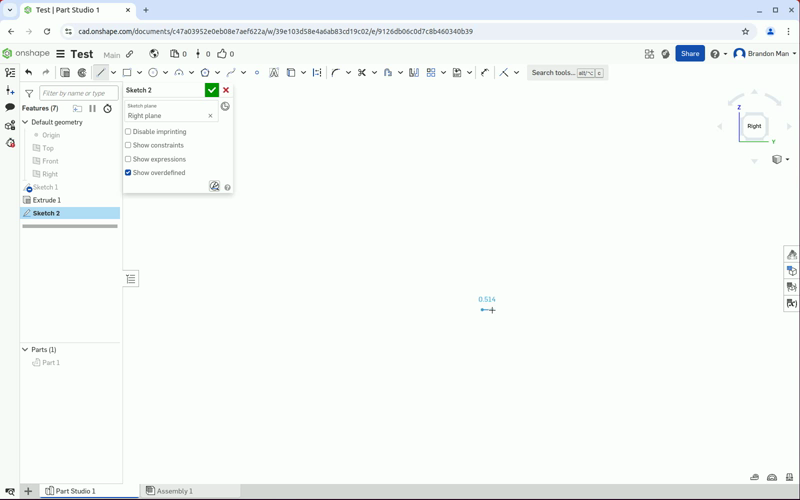
scroll(6)
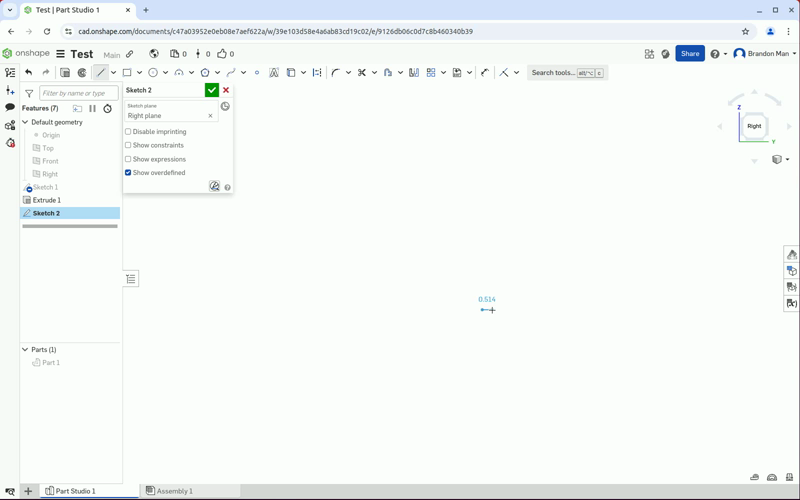
scroll(6)
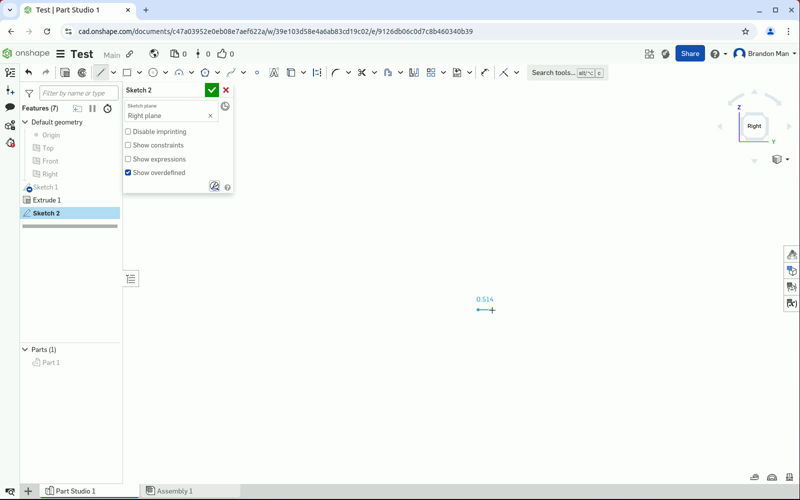
scroll(6)
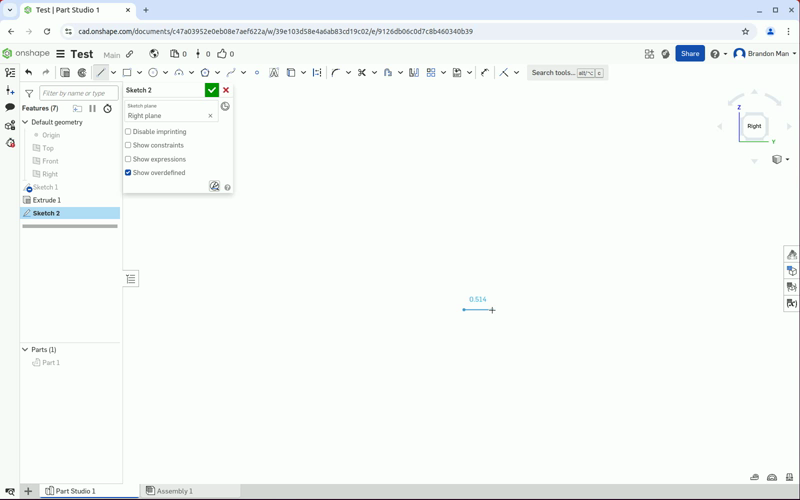
click(492, 309)
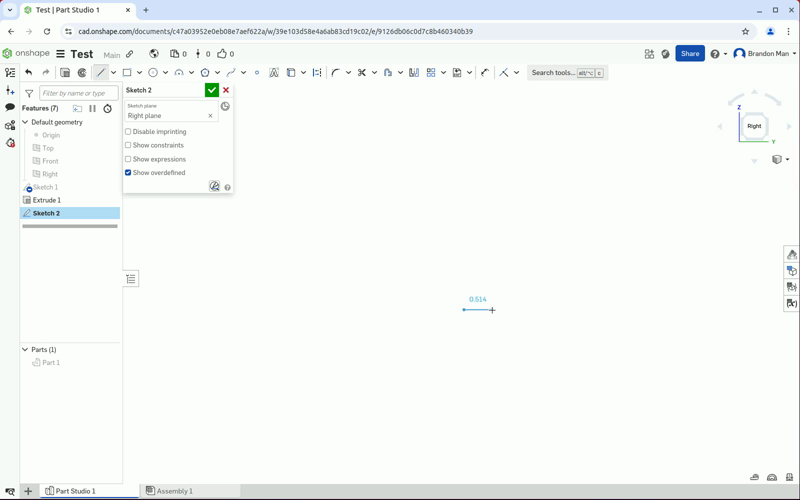
scroll(-6)
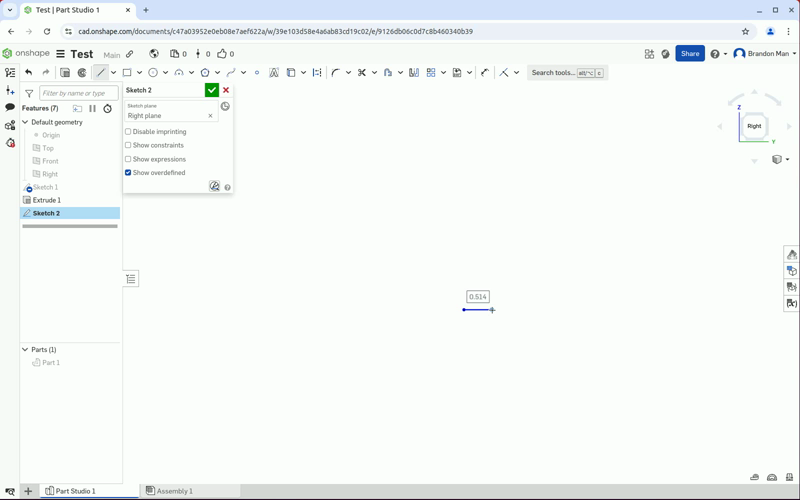
scroll(-6)
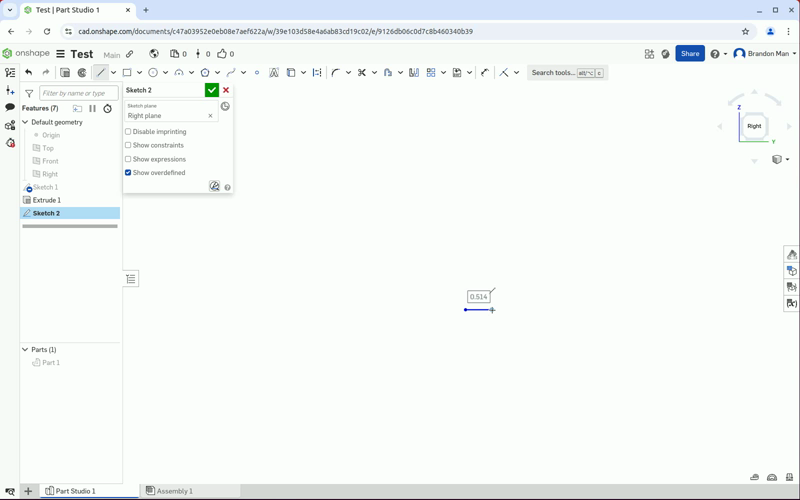
scroll(-6)
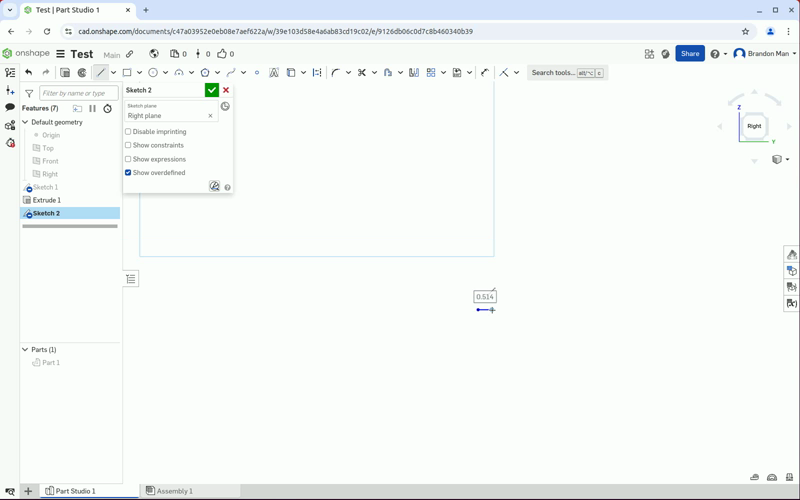
scroll(-6)
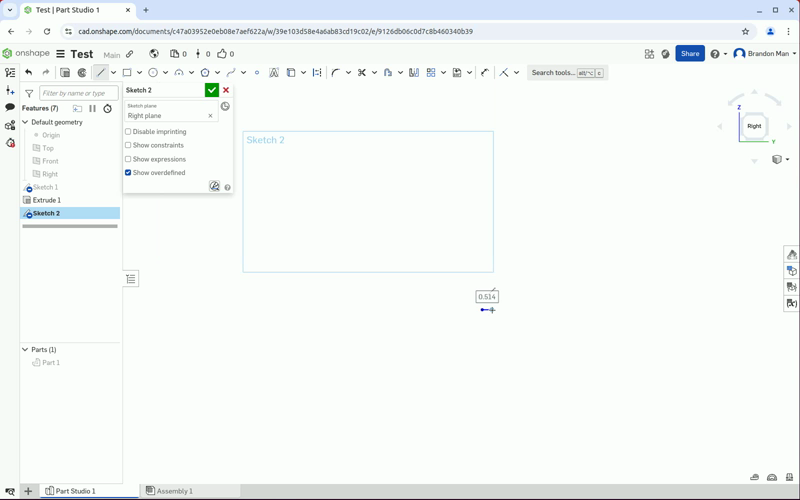
scroll(-6)
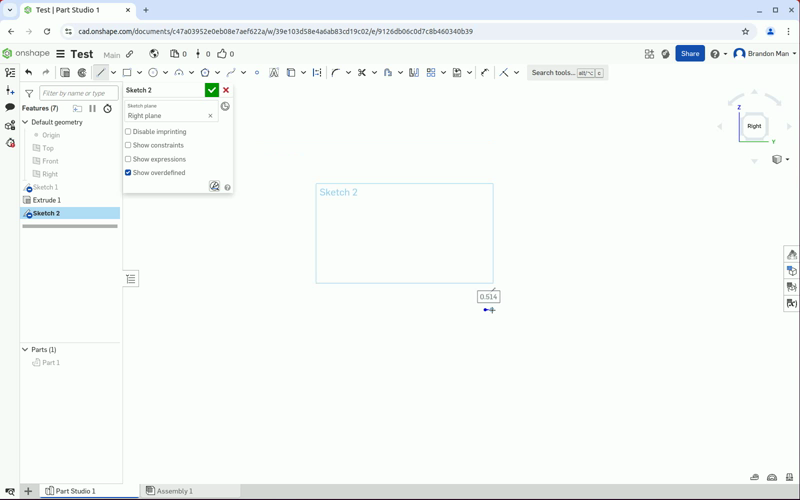
scroll(-6)
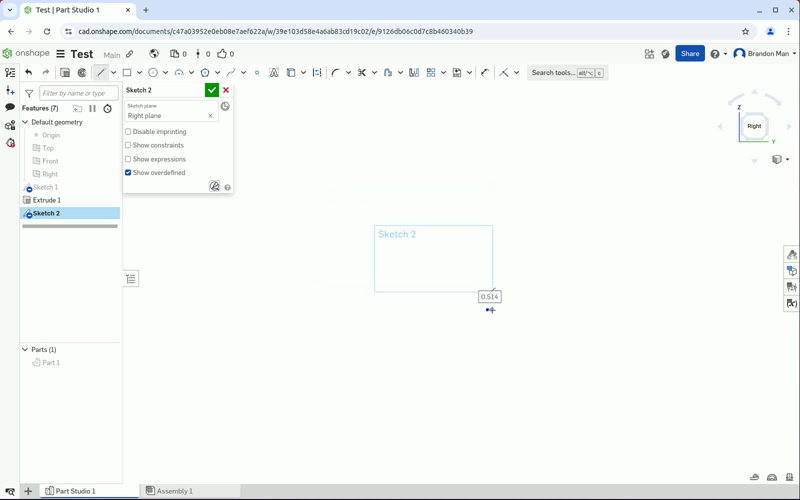
scroll(-6)
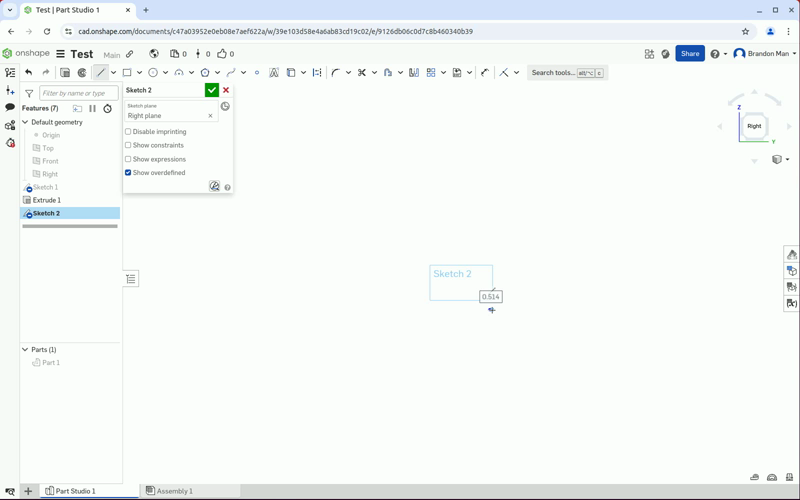
key_up(shift)
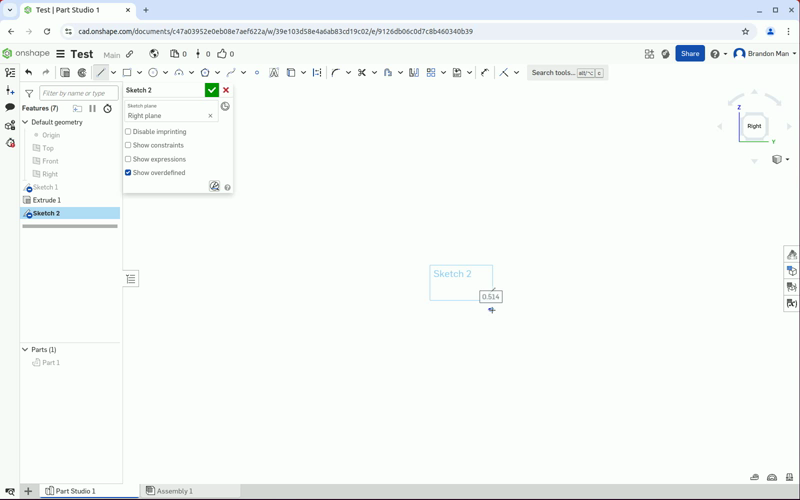
key_down(shift)
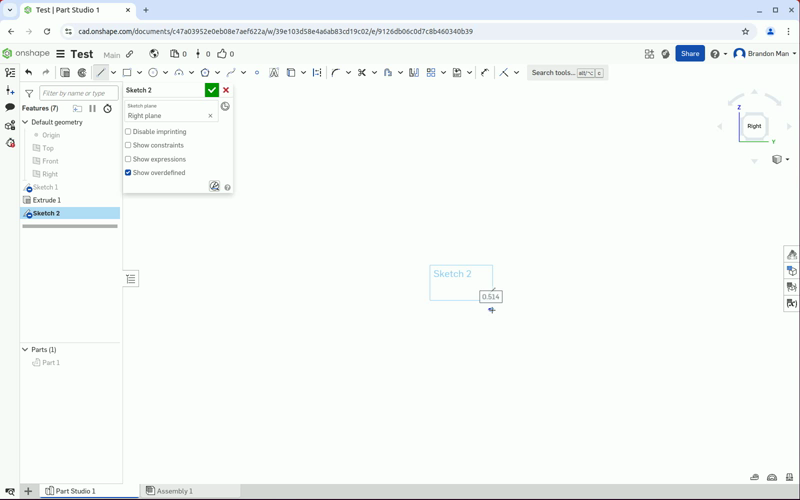
mouse_move(522, 309)
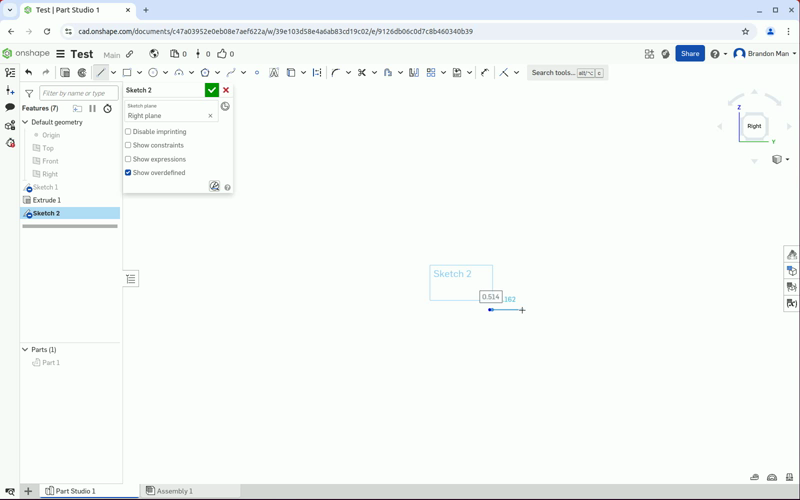
mouse_move(492, 255)
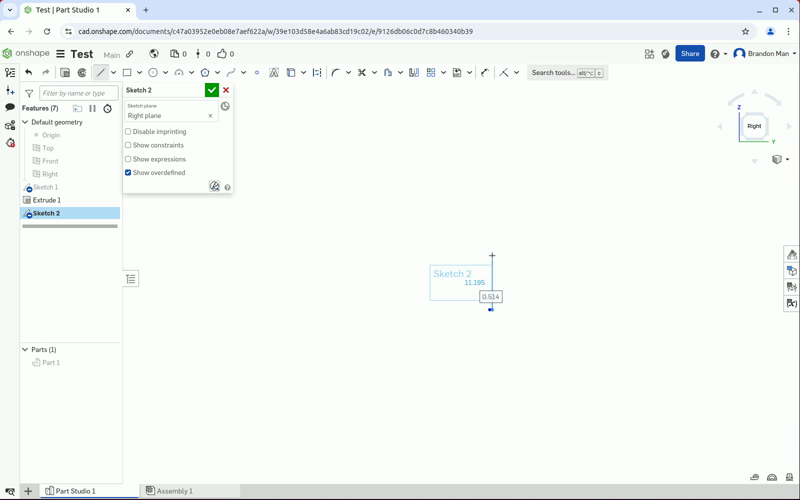
click(492, 255)
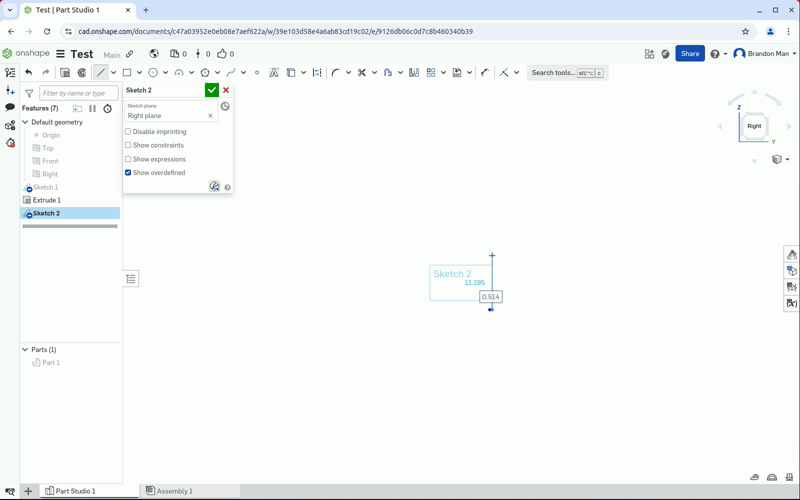
key_up(shift)
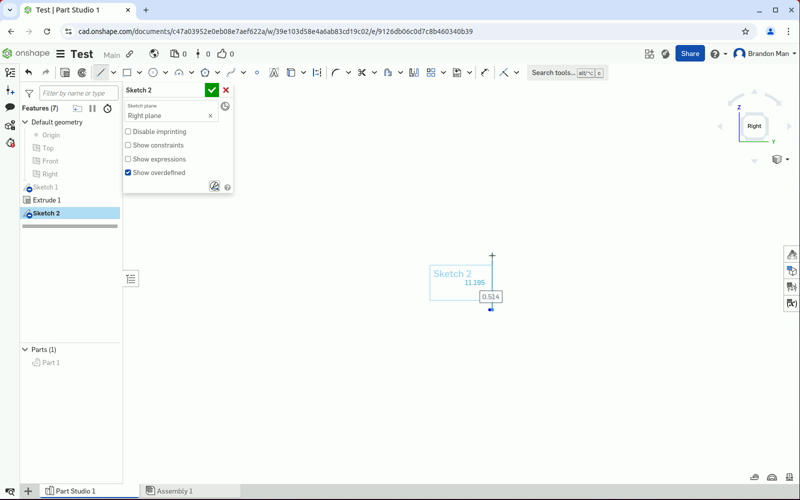
key_down(shift)
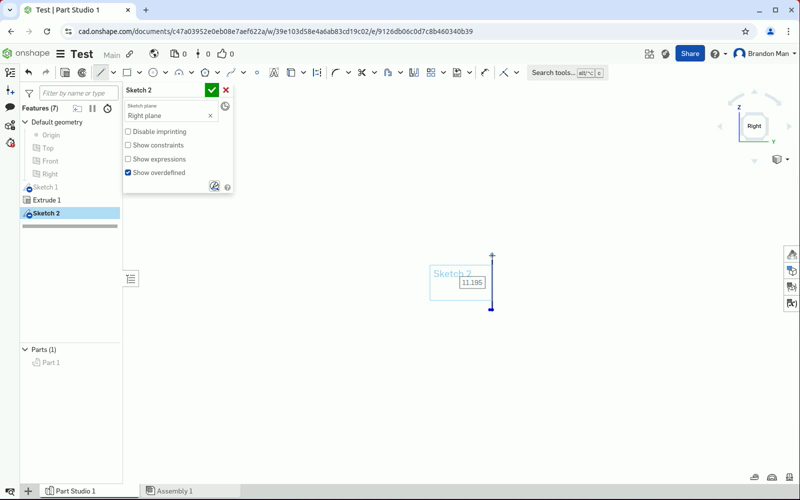
mouse_move(522, 255)
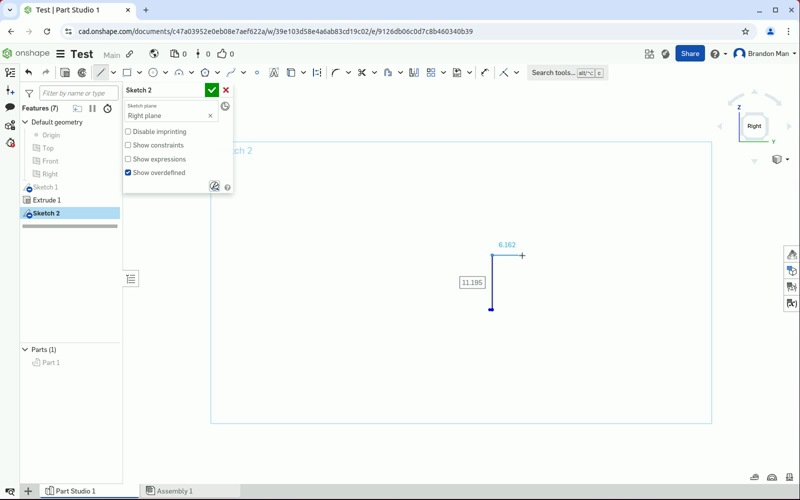
mouse_move(489, 255)
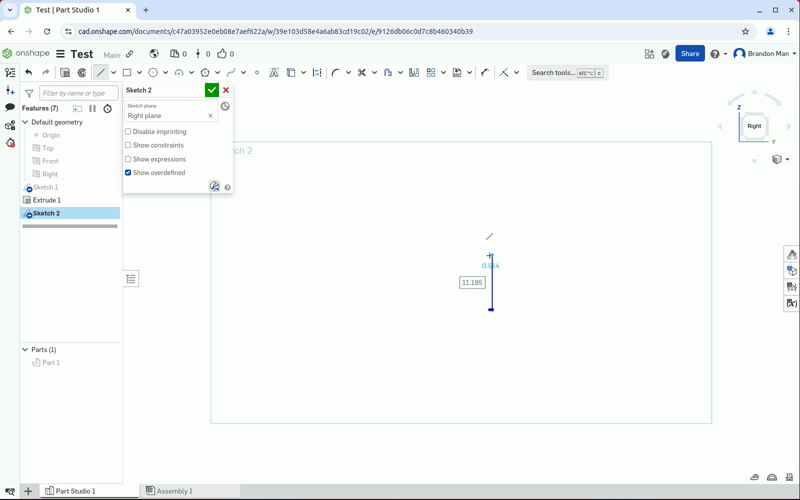
scroll(6)
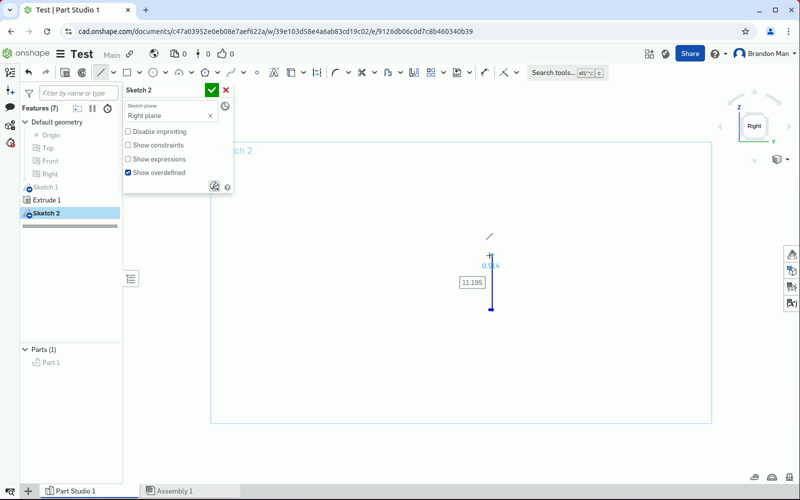
scroll(6)
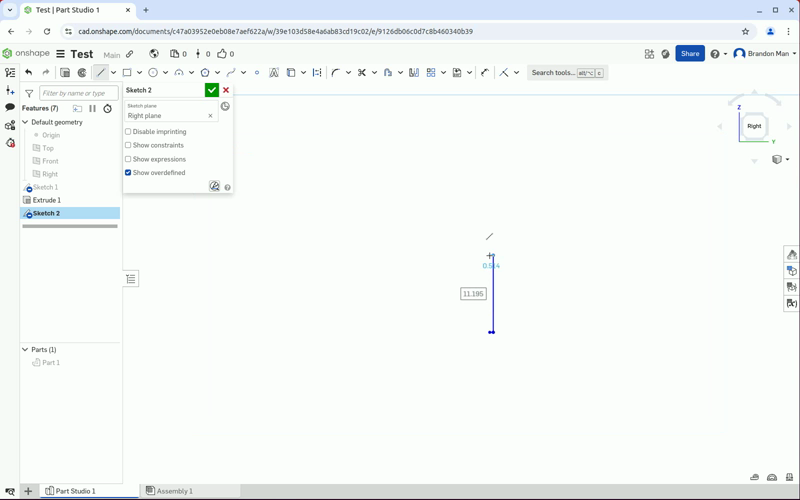
scroll(6)
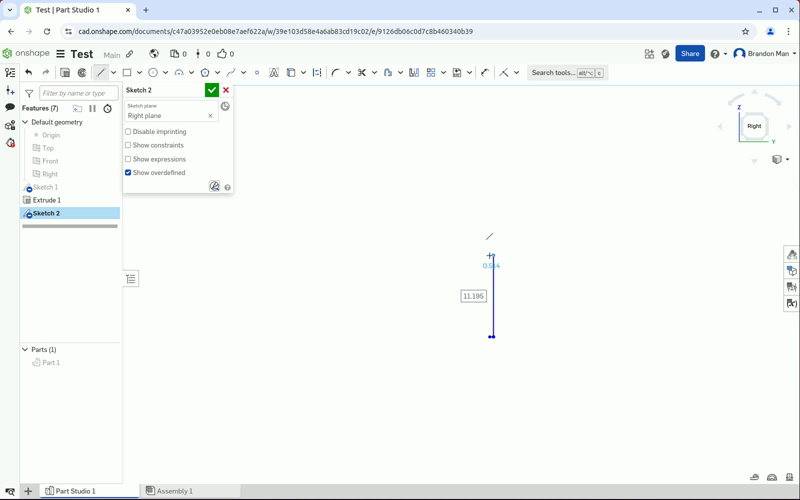
scroll(6)
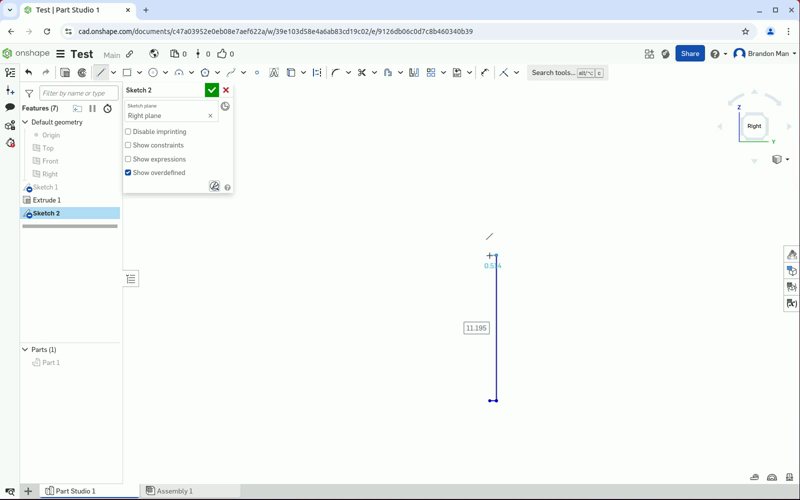
scroll(6)
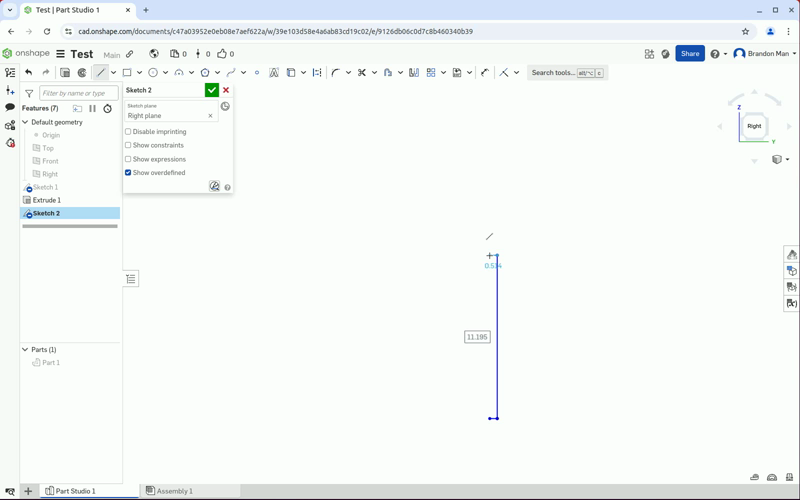
scroll(6)
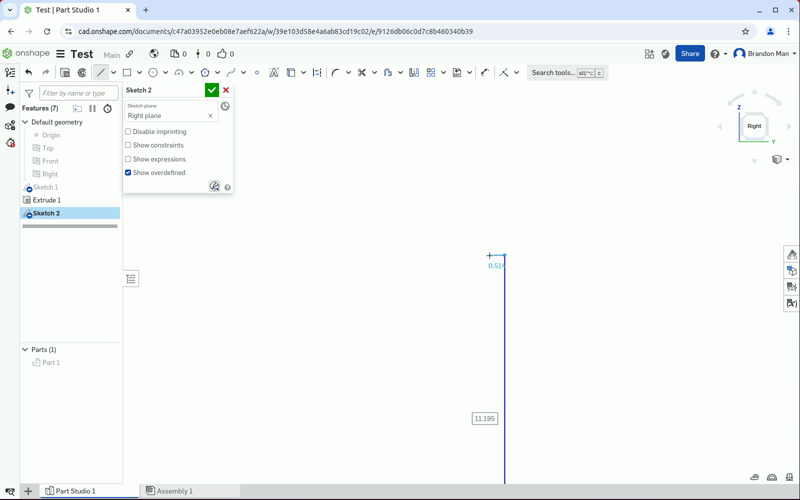
scroll(6)
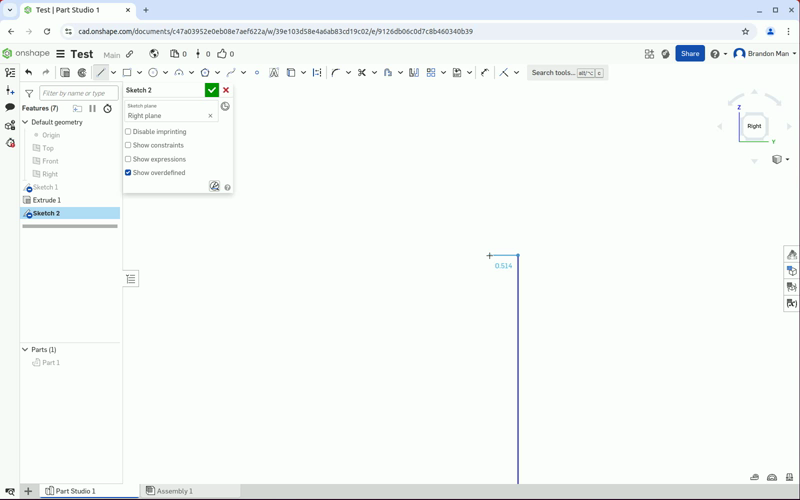
click(489, 255)
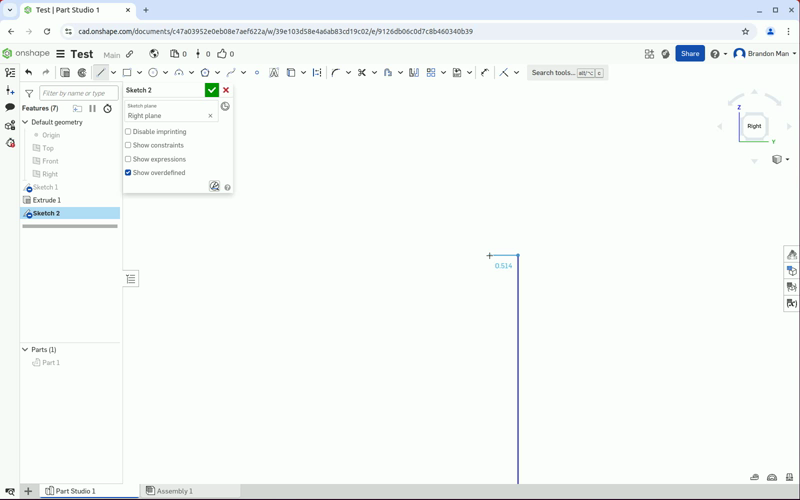
scroll(-6)
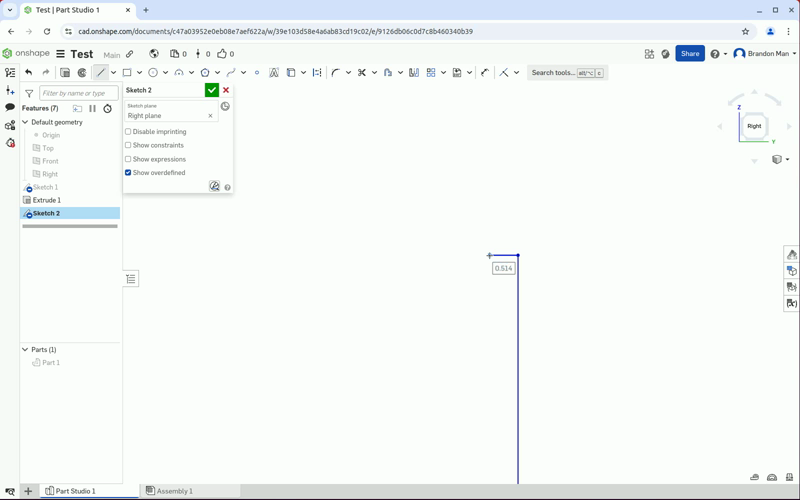
scroll(-6)
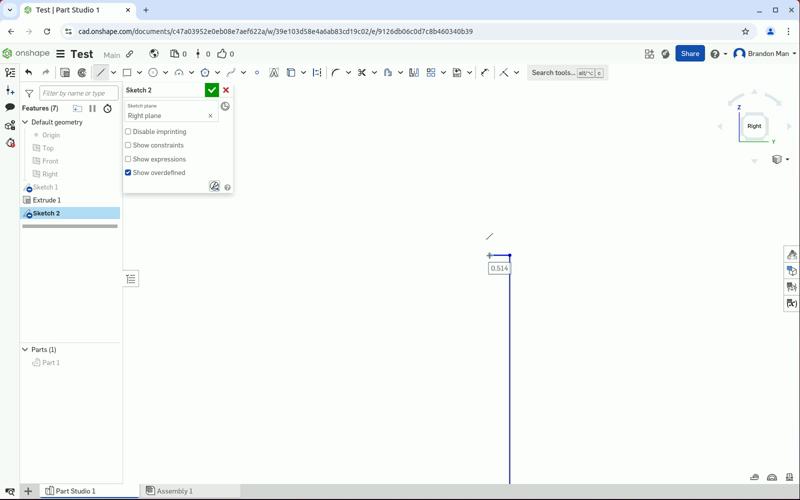
scroll(-6)
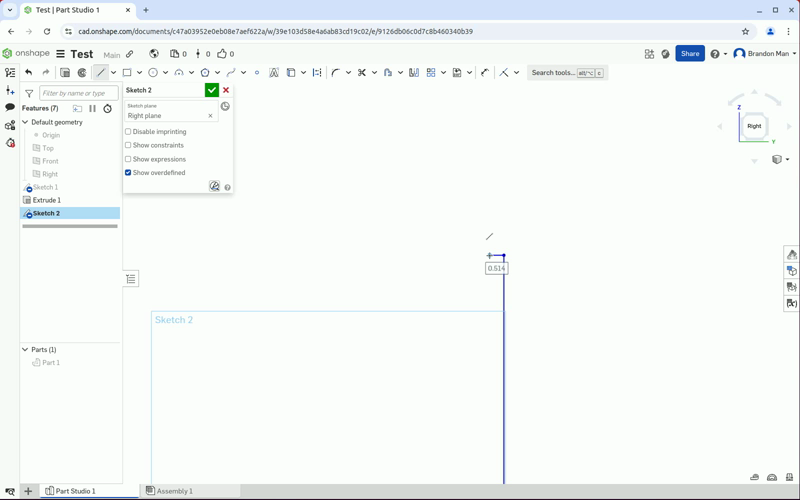
scroll(-6)
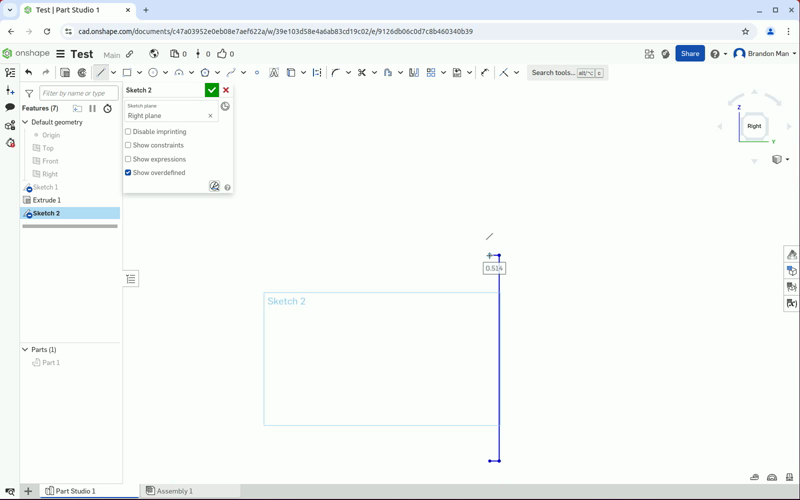
scroll(-6)
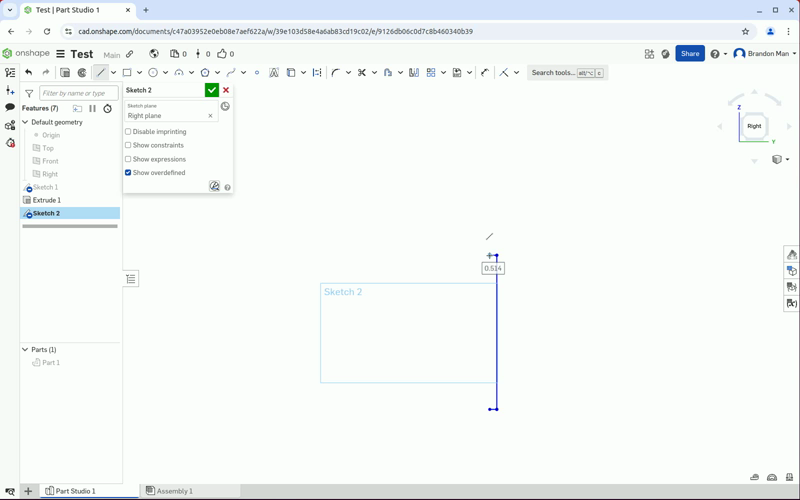
scroll(-6)
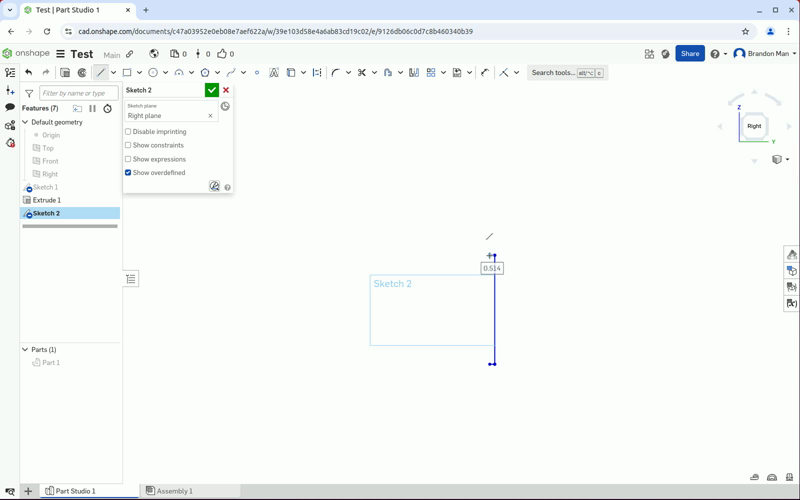
scroll(-6)
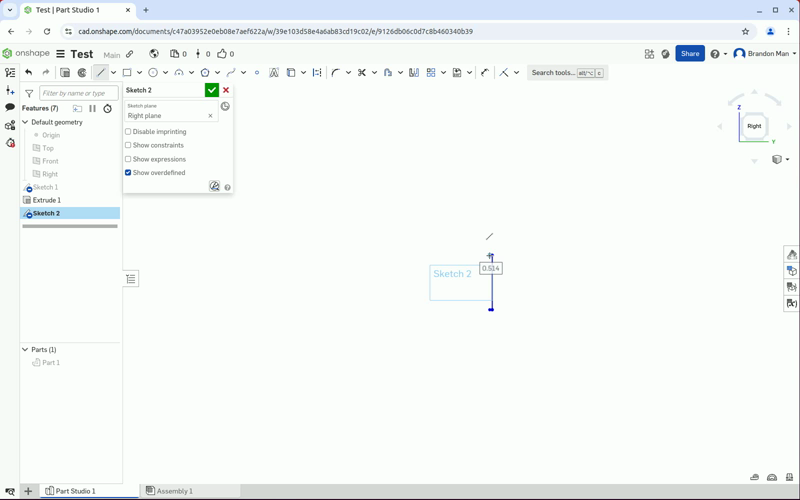
key_up(shift)
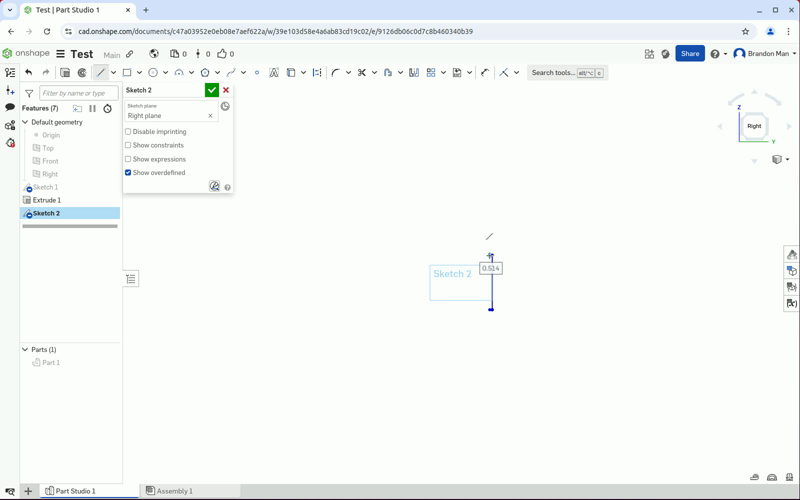
mouse_move(519, 255)
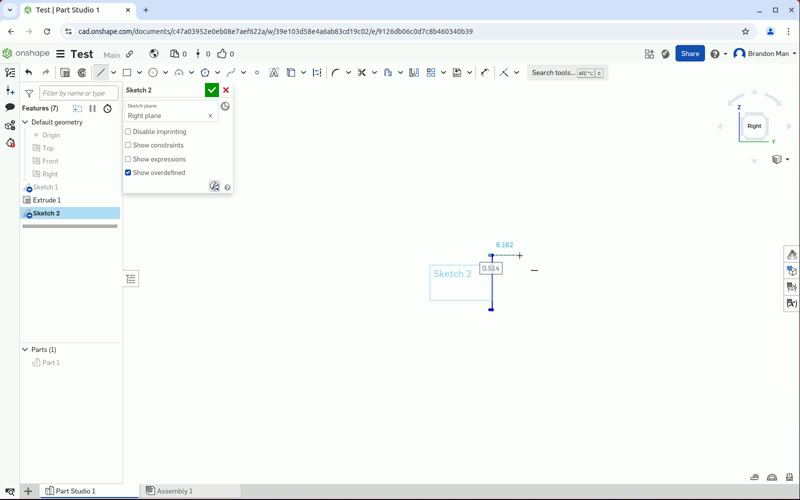
key_down(shift)
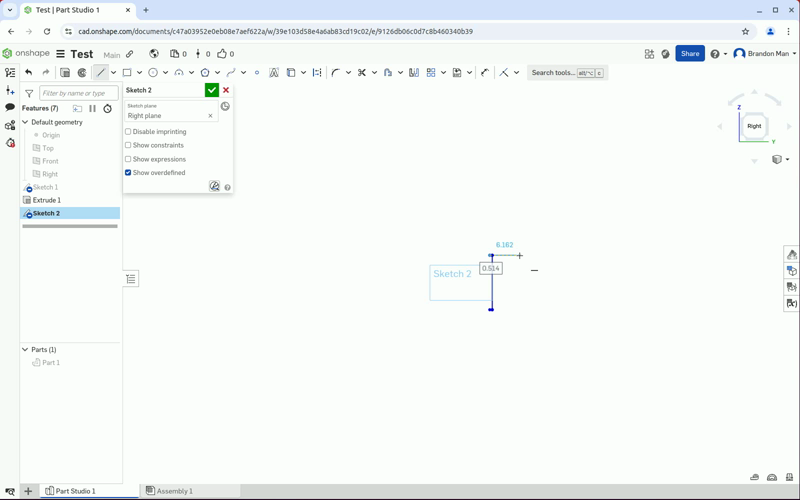
mouse_move(489, 309)
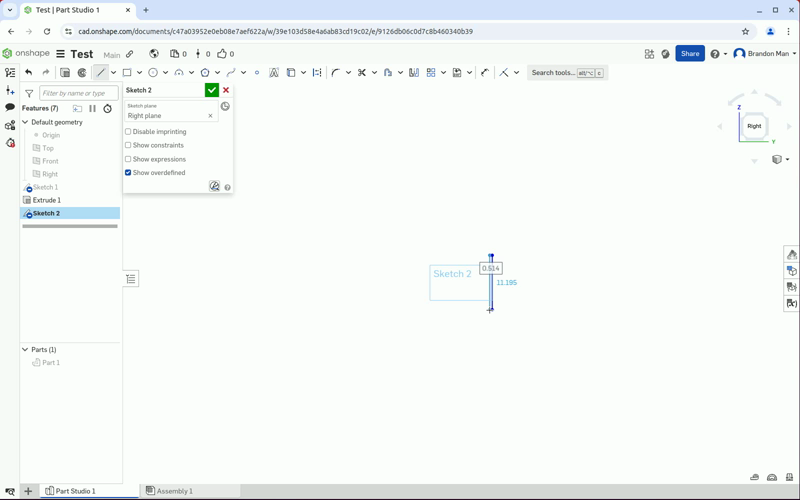
scroll(6)
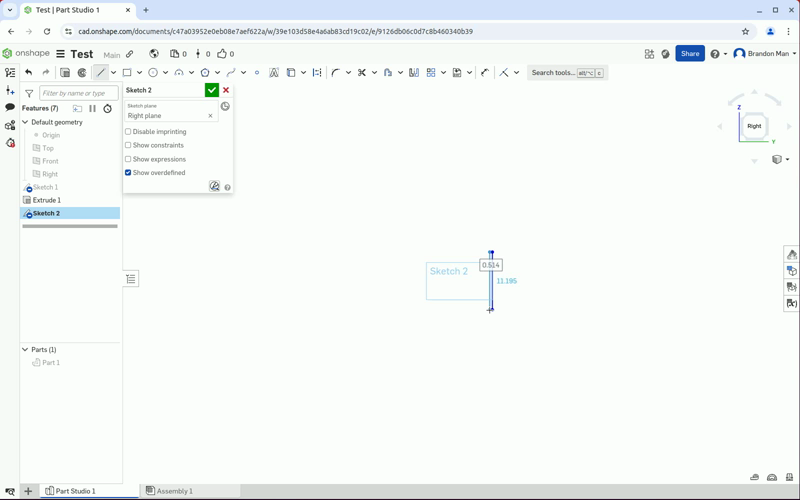
scroll(6)
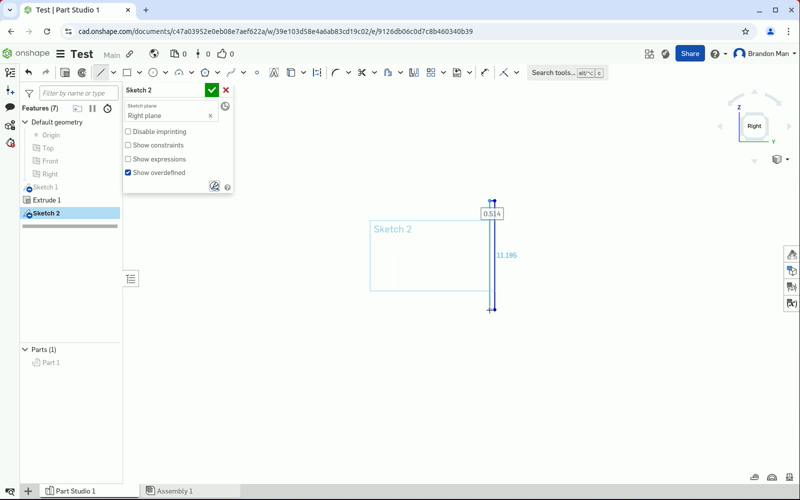
scroll(6)
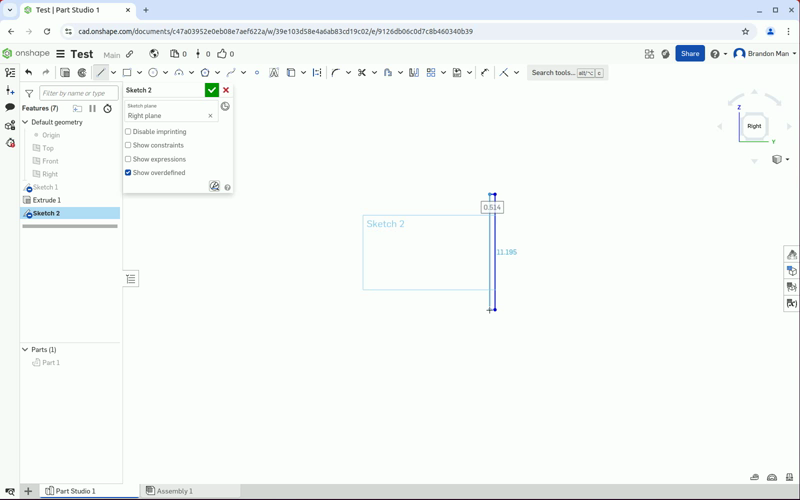
scroll(6)
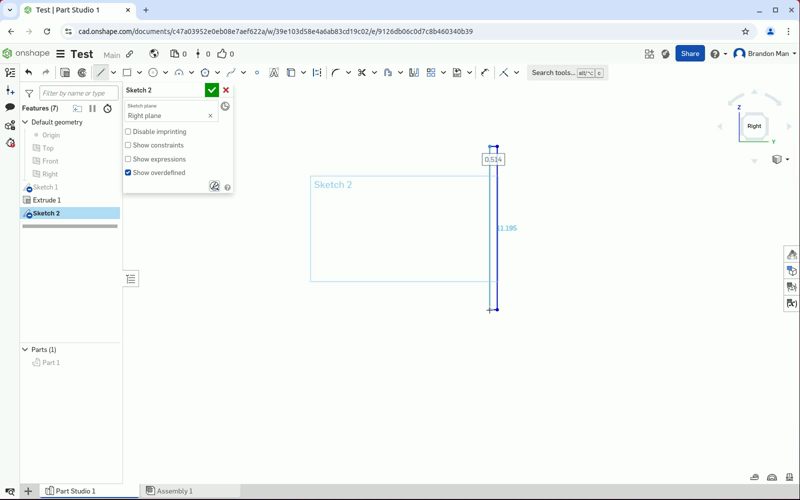
scroll(6)
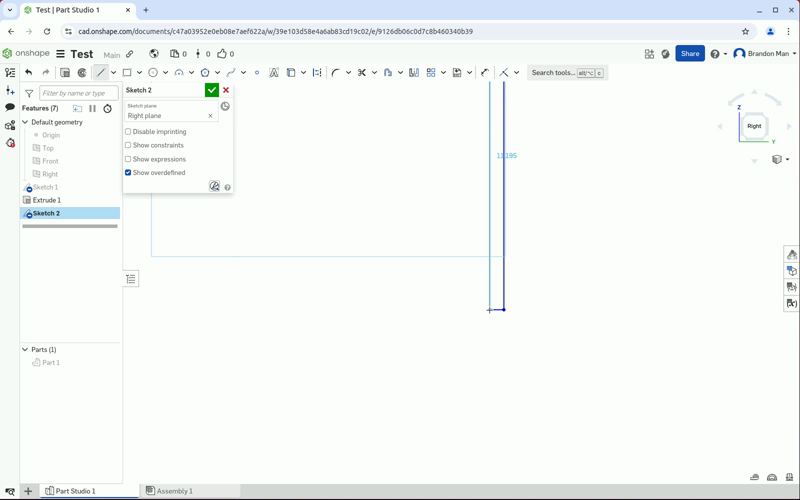
scroll(6)
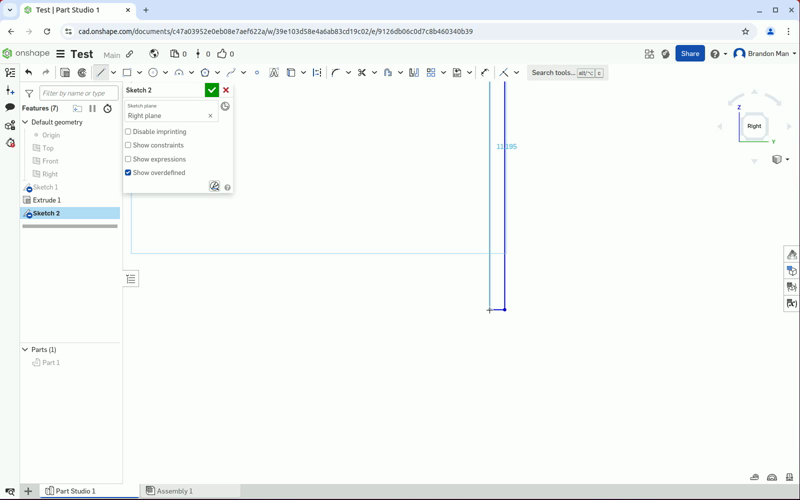
scroll(6)
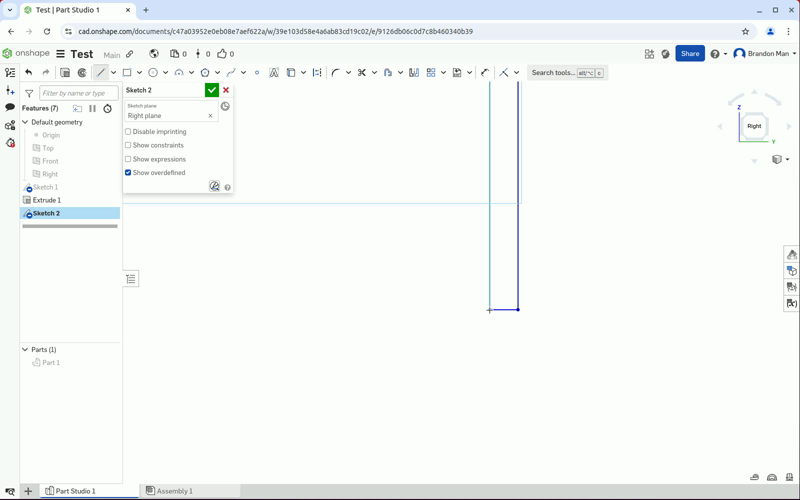
key_up(shift)
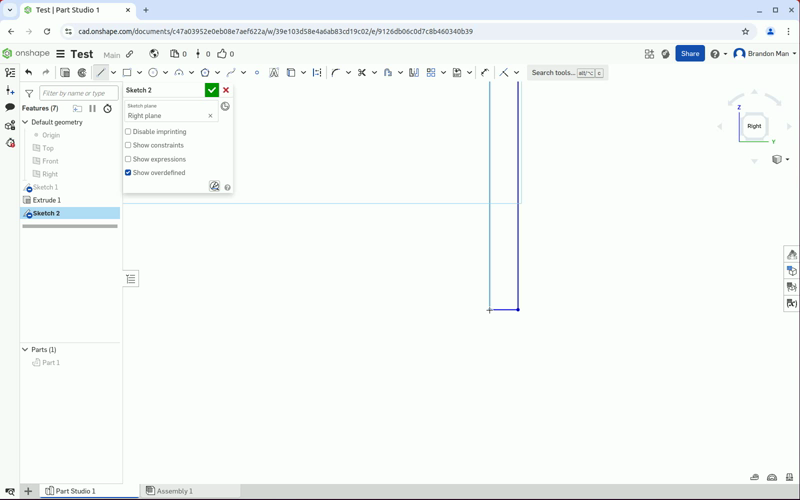
click(489, 309)
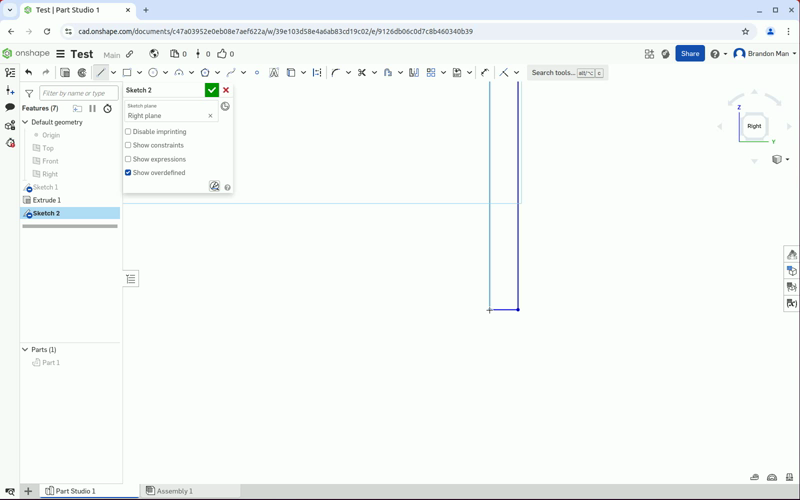
scroll(-6)
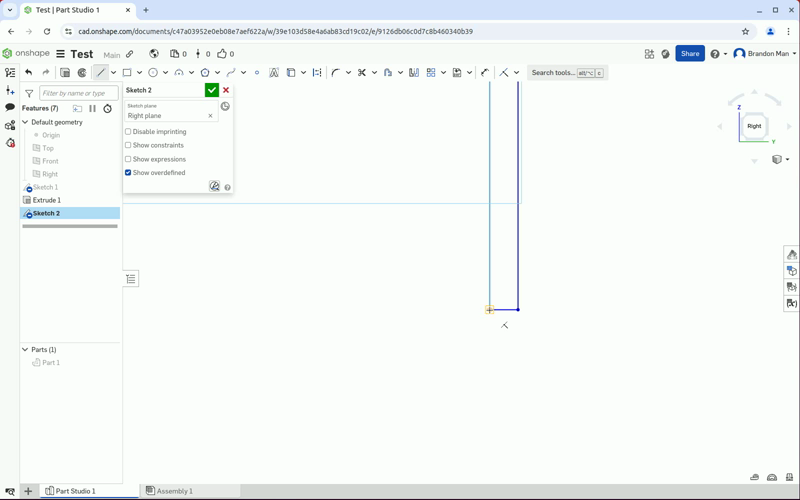
scroll(-6)
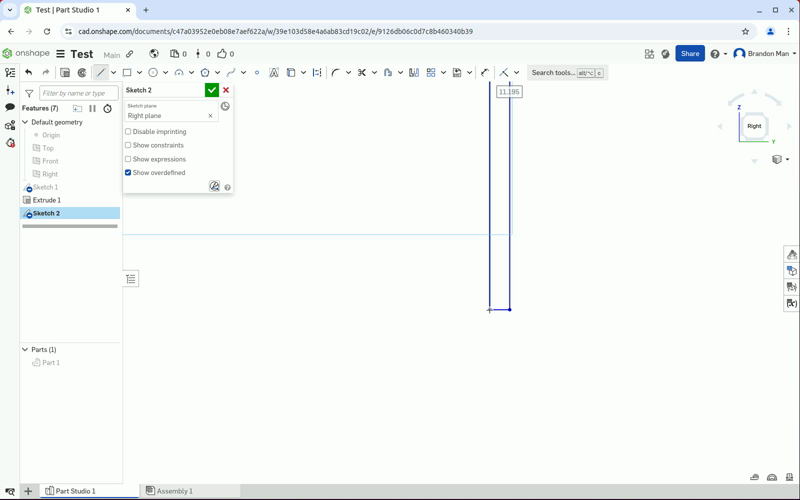
scroll(-6)
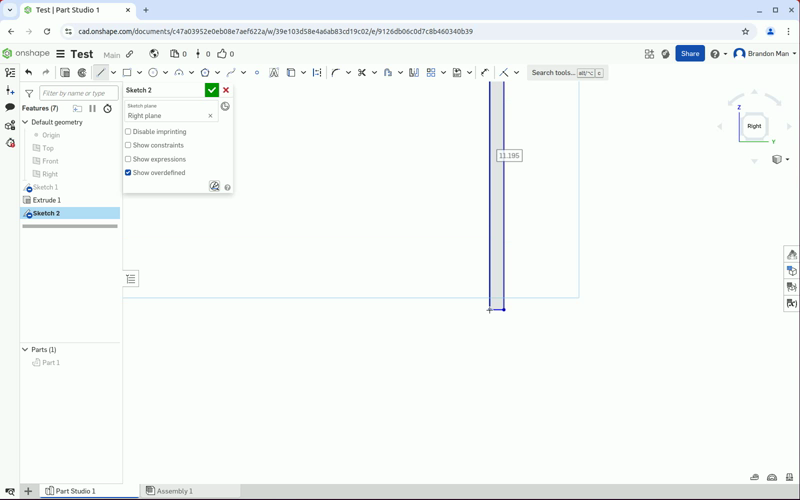
scroll(-6)
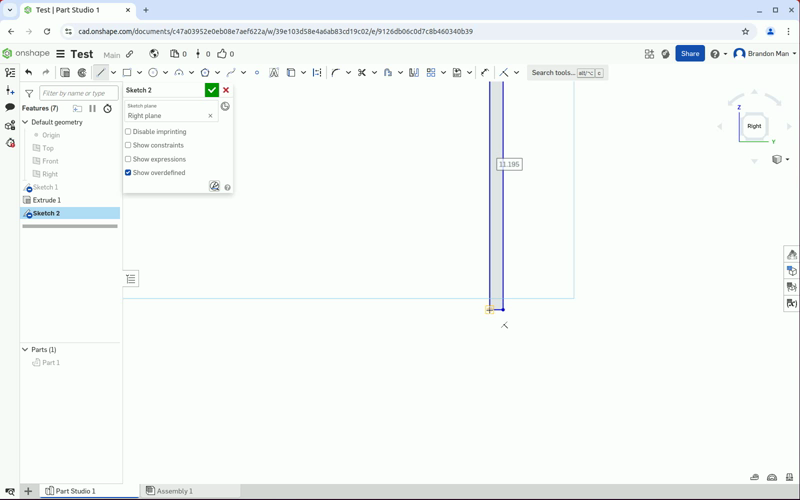
scroll(-6)
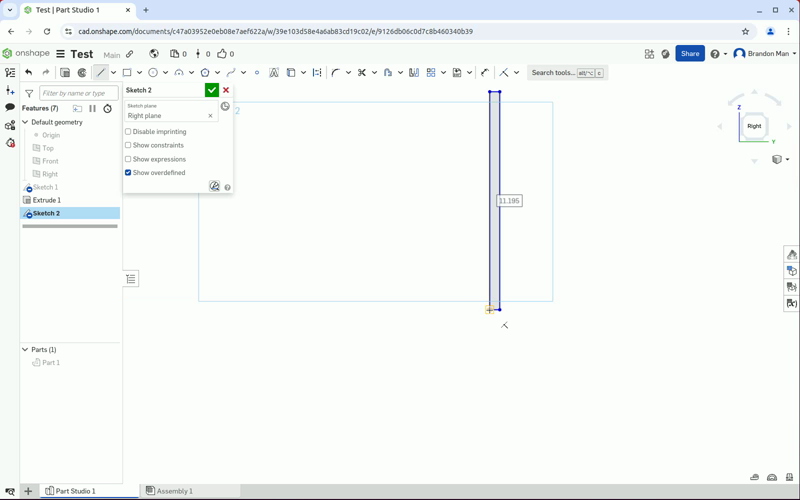
scroll(-6)
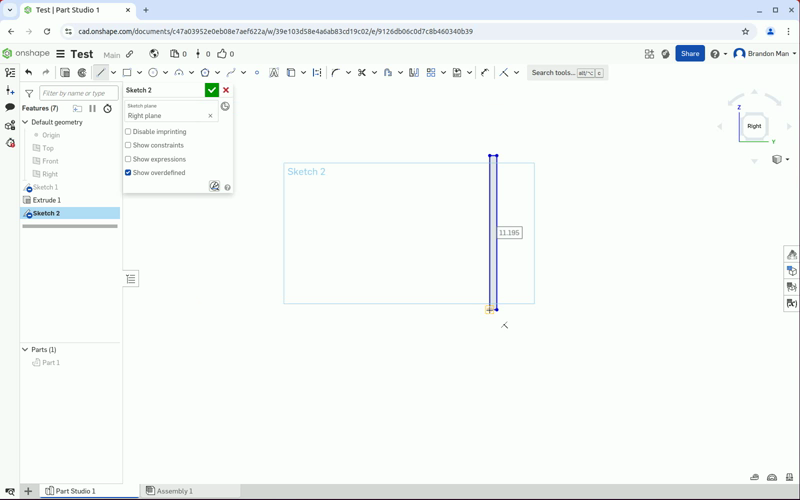
scroll(-6)
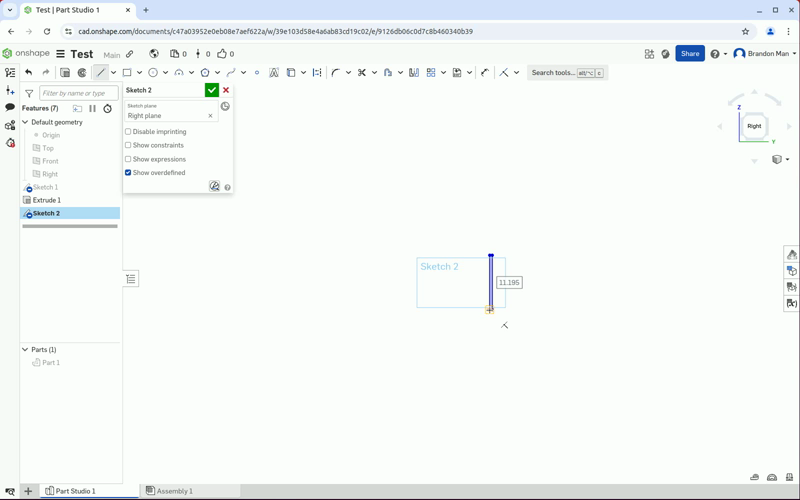
key(esc)
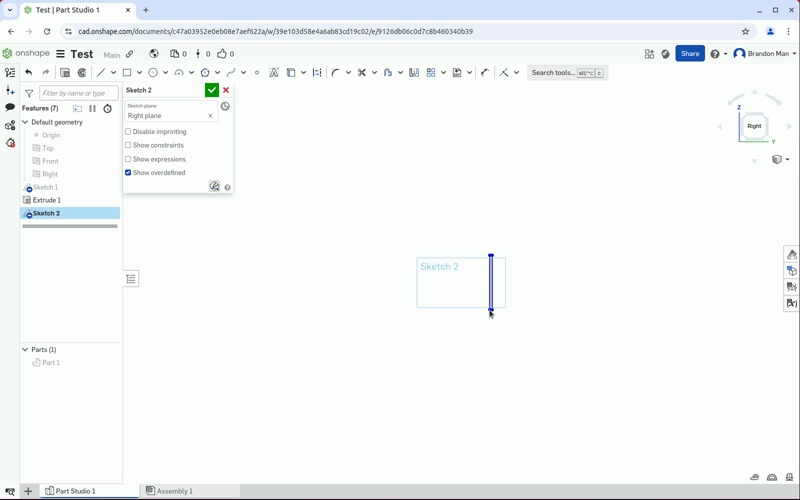
mouse_move(492, 291)
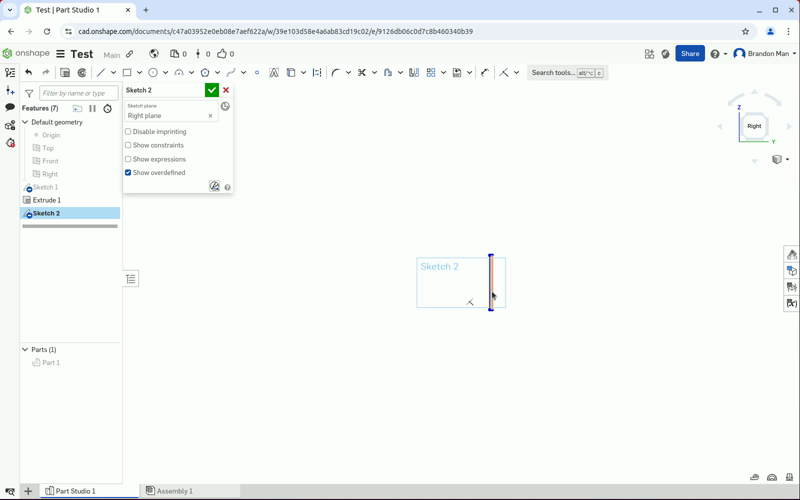
scroll(6)
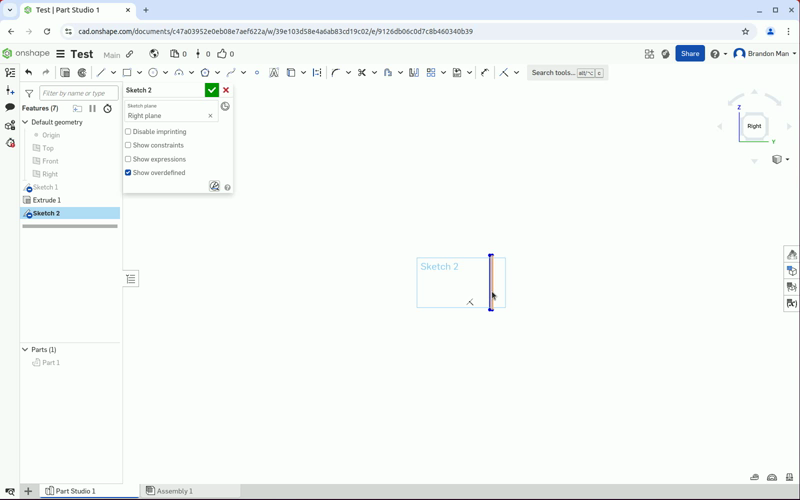
scroll(6)
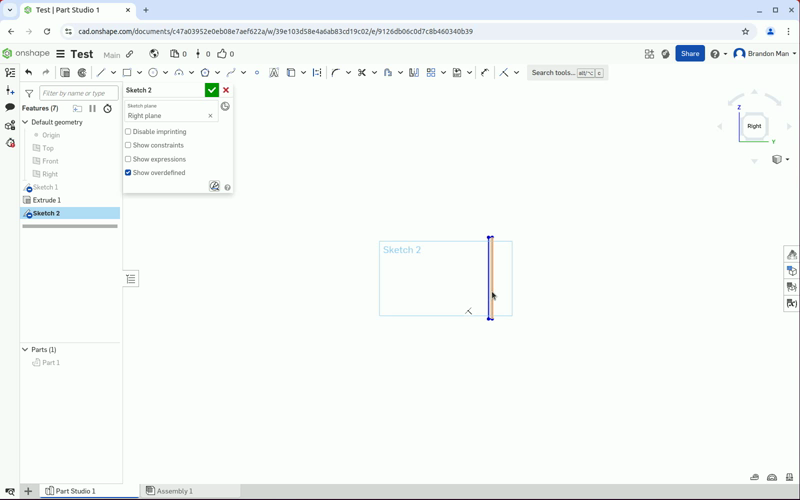
scroll(6)
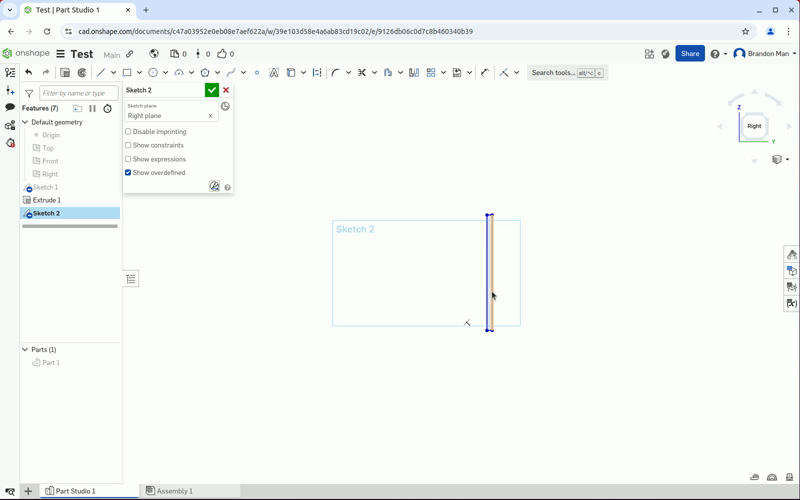
scroll(6)
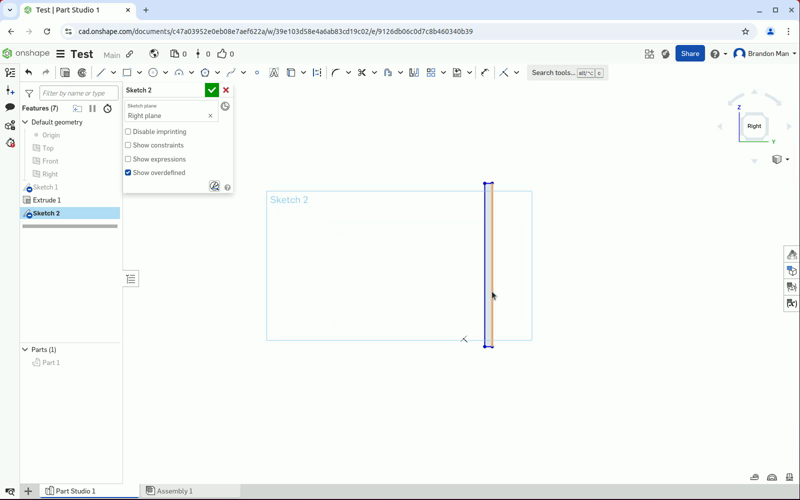
scroll(6)
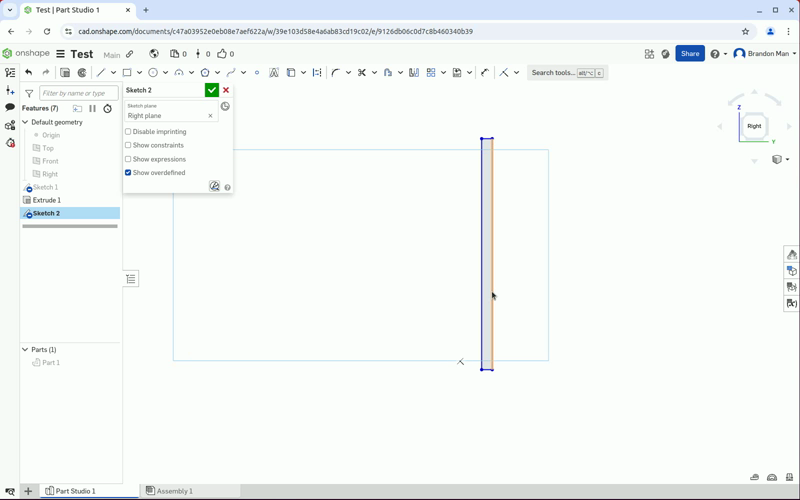
scroll(6)
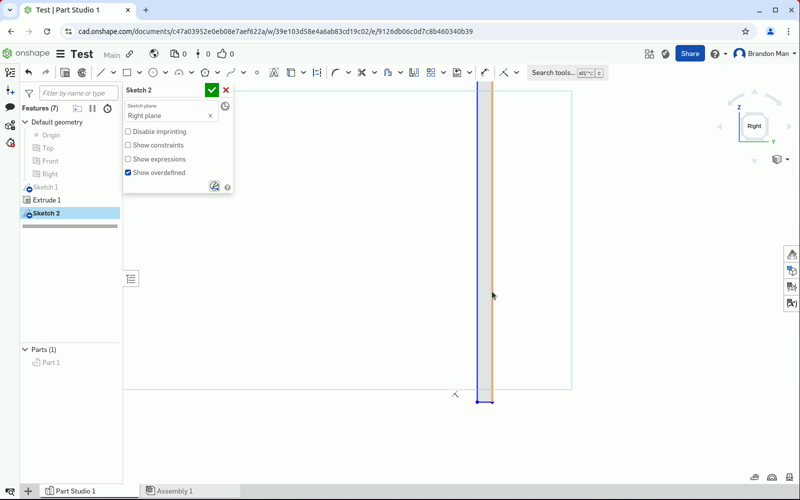
scroll(6)
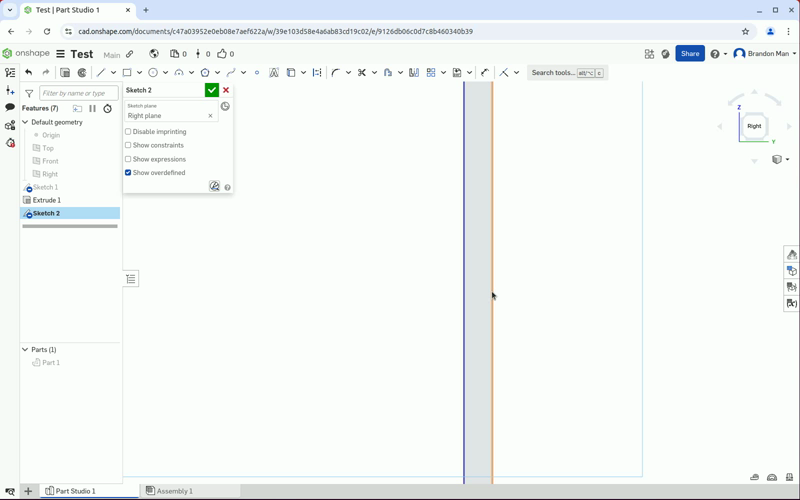
click(492, 291)
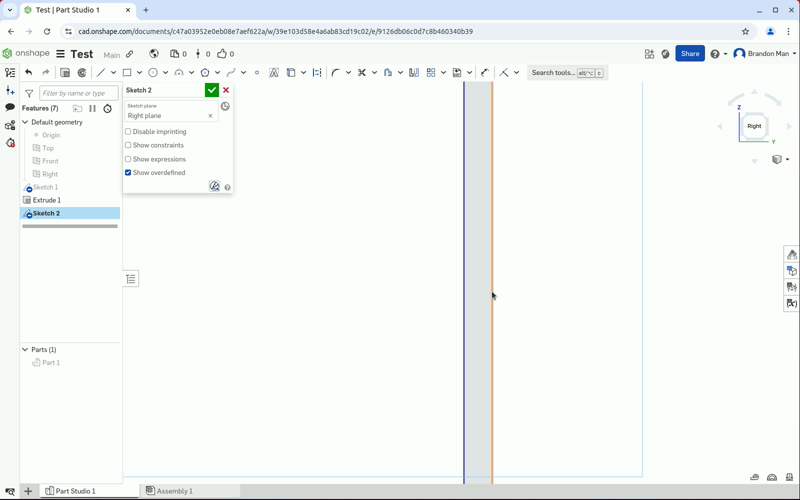
scroll(-6)
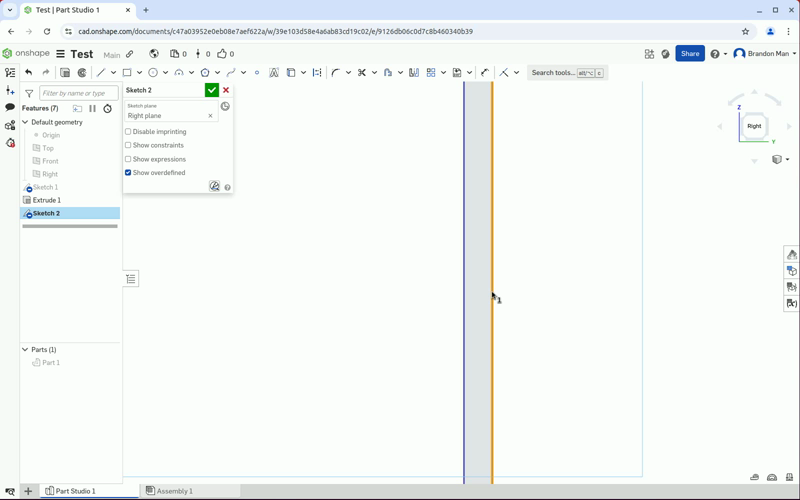
scroll(-6)
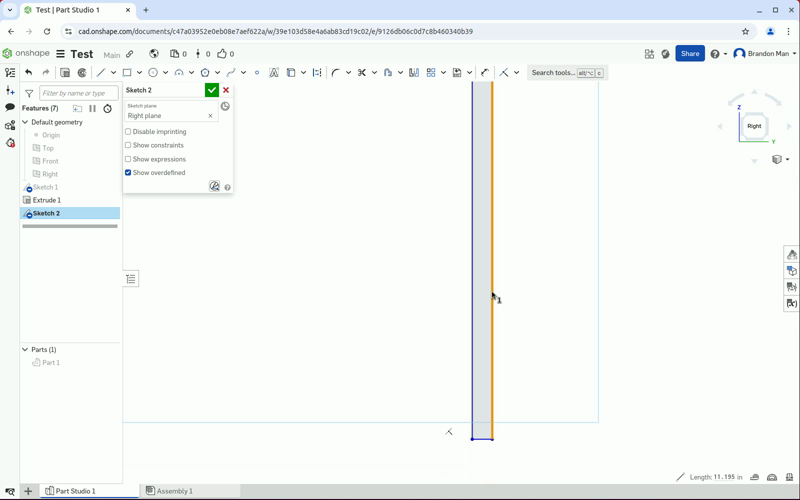
scroll(-6)
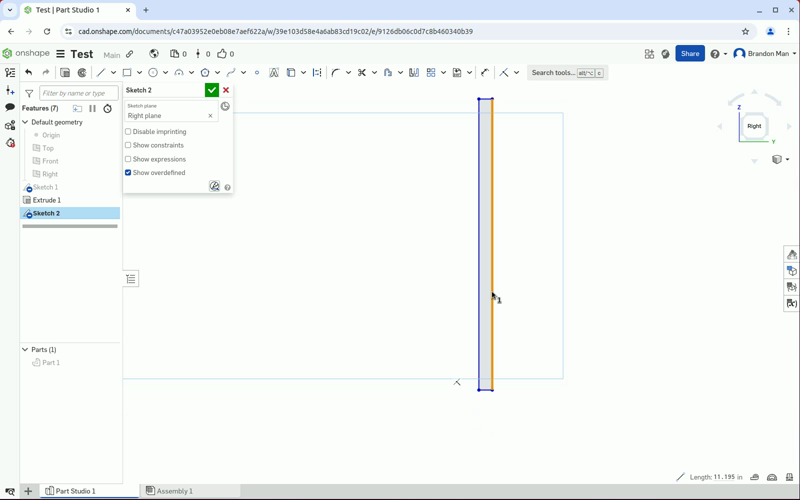
scroll(-6)
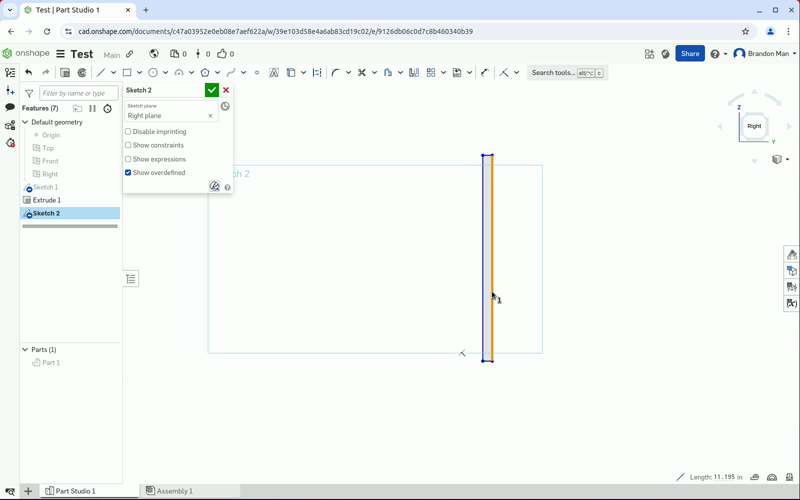
scroll(-6)
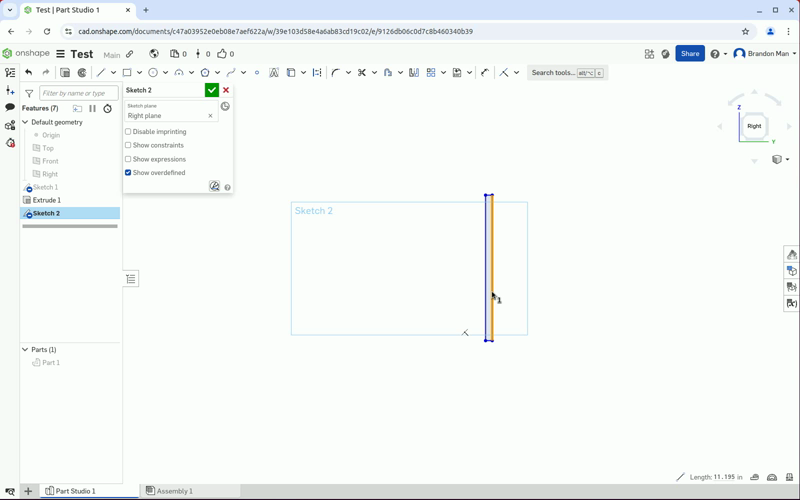
scroll(-6)
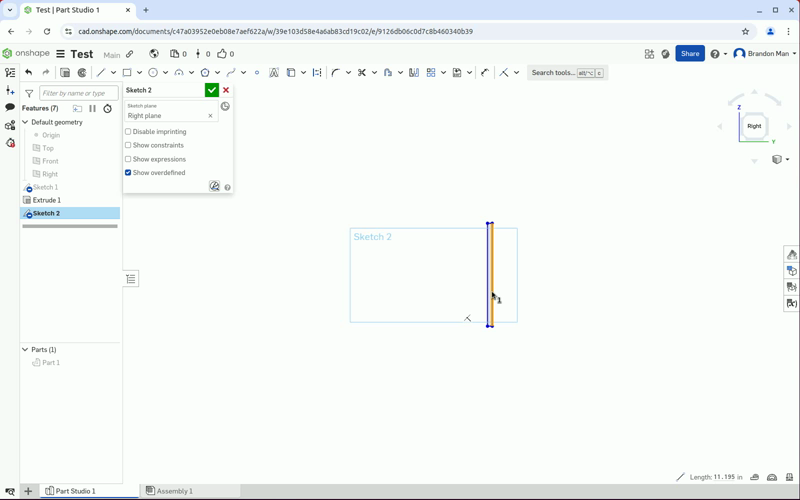
scroll(-6)
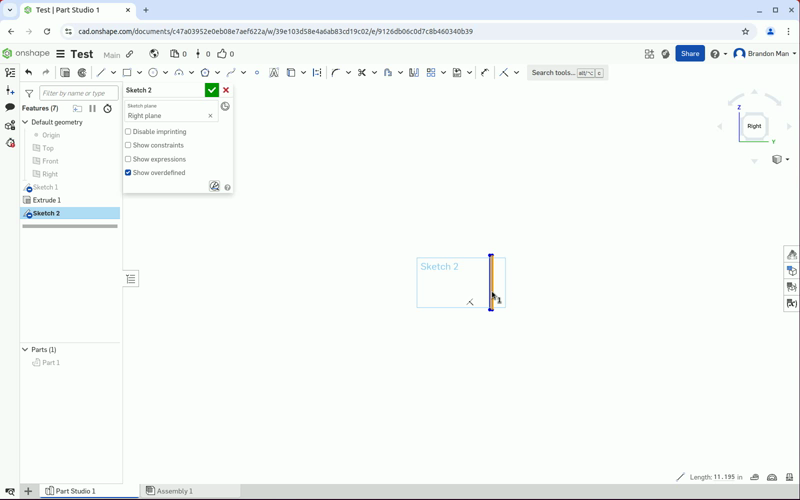
mouse_move(73, 352)
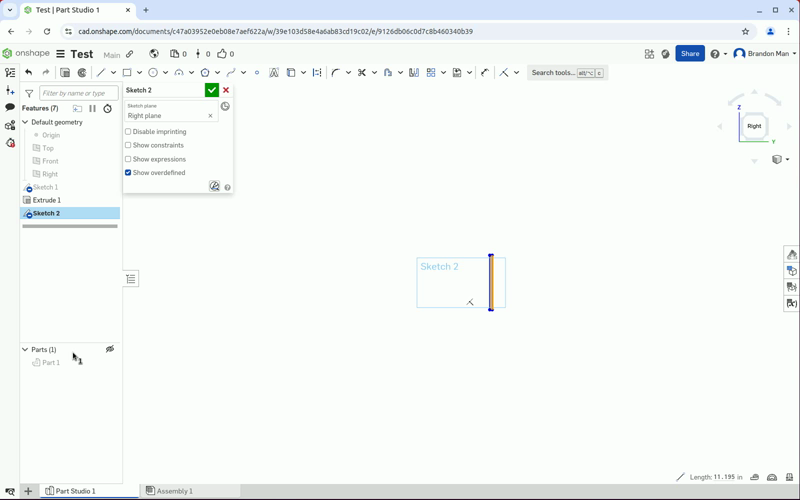
key(shift+y)
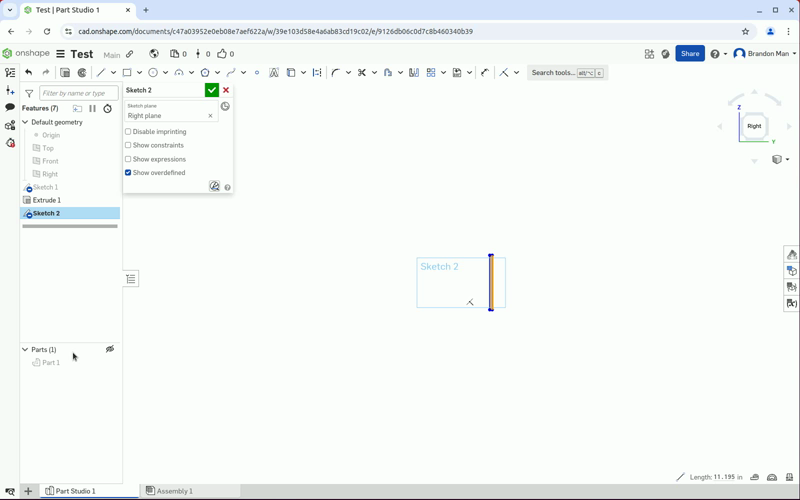
key(shift+e)
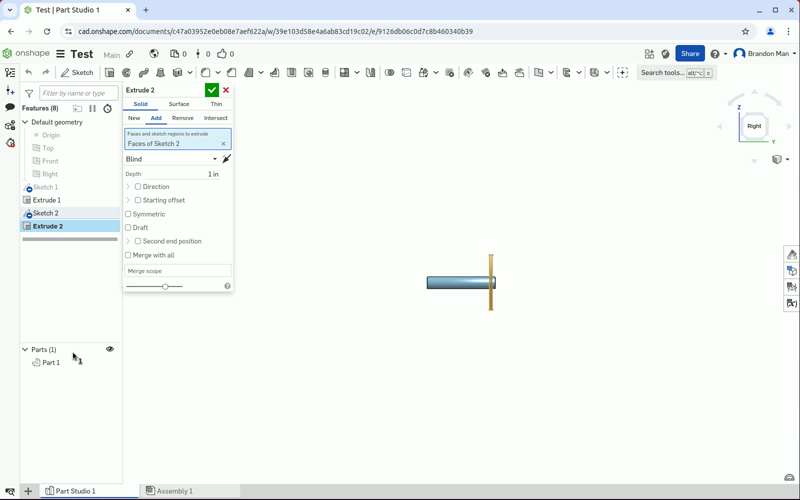
mouse_move(143, 106)
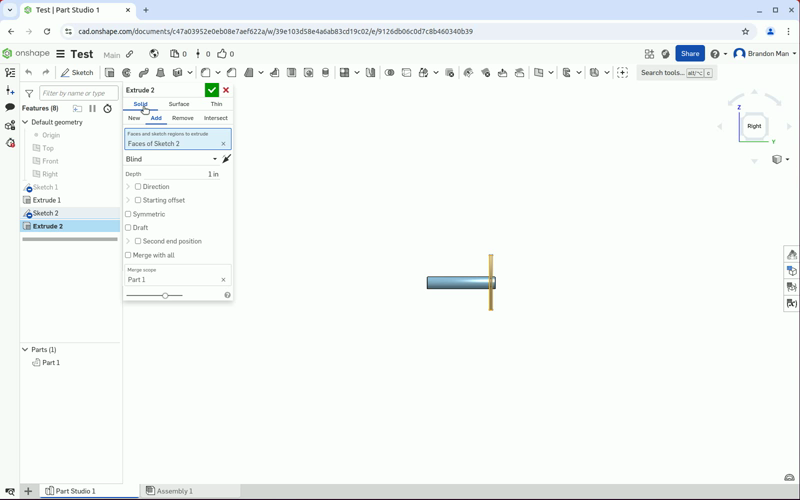
click(143, 106)
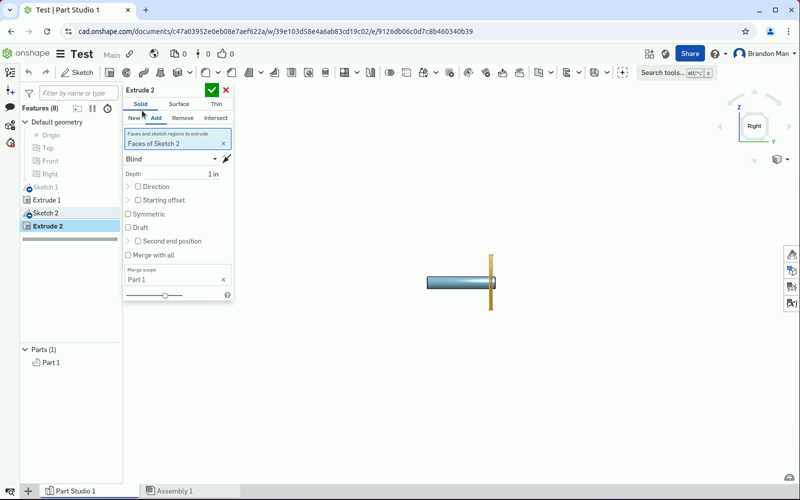
mouse_move(137, 120)
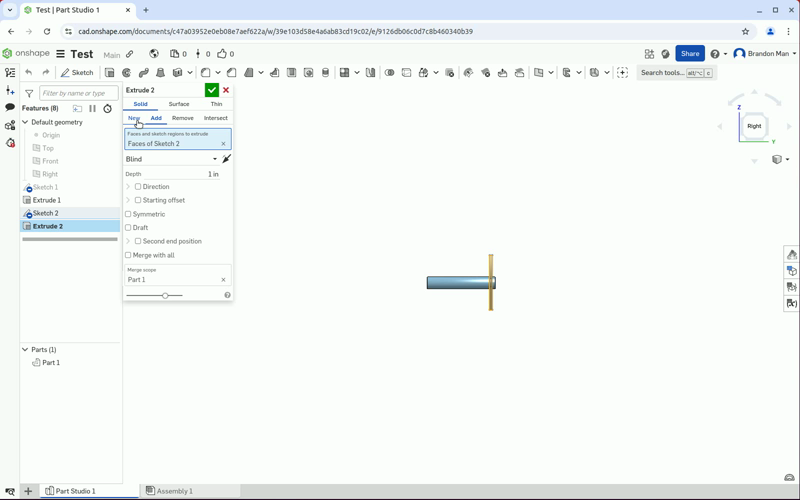
click(137, 120)
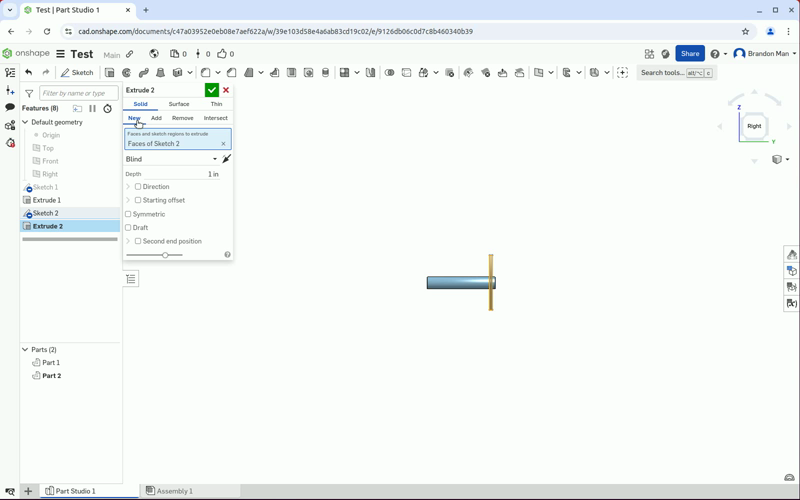
key(tab, 4)
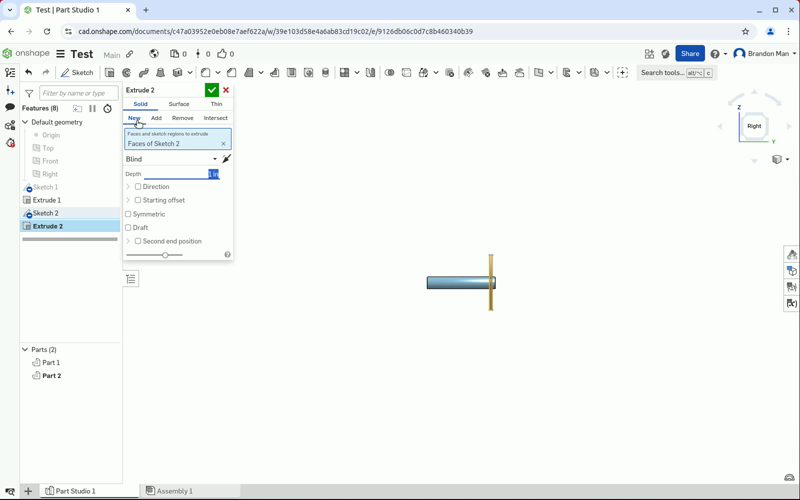
text(8.184)
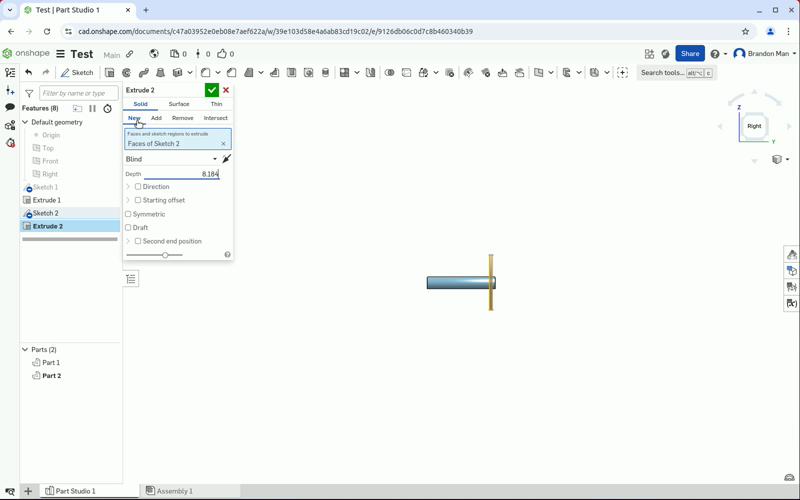
key(tab, 3)
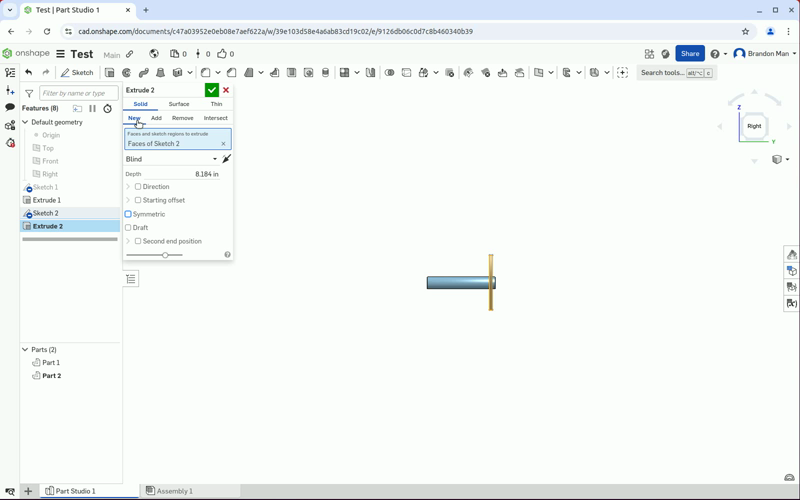
key(space)
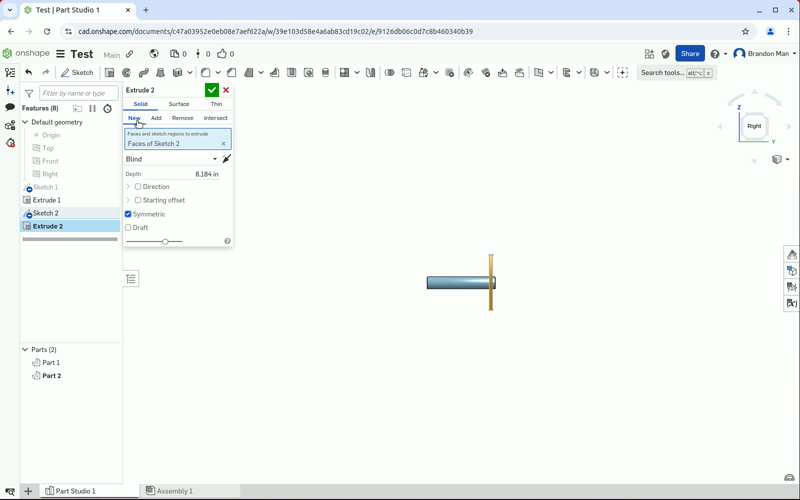
key(enter)
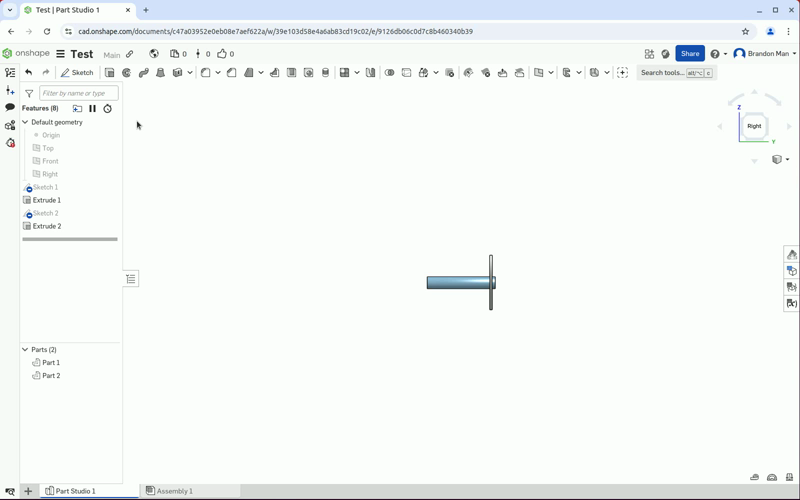
key(shift+h)
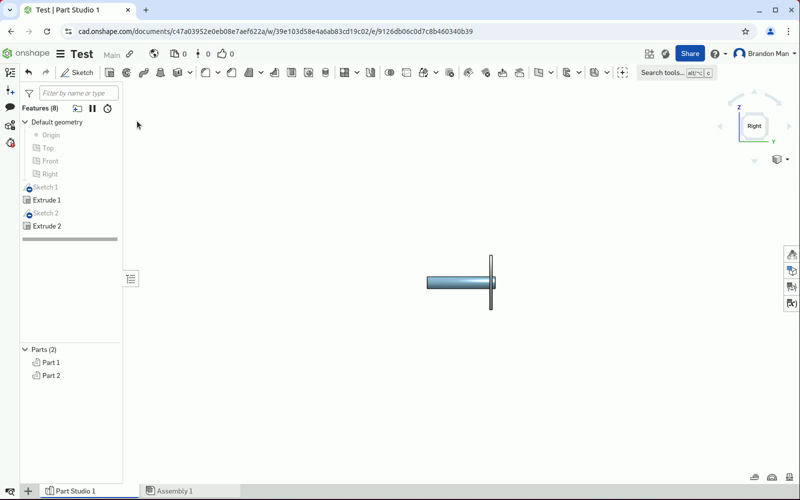
key(shift+h)
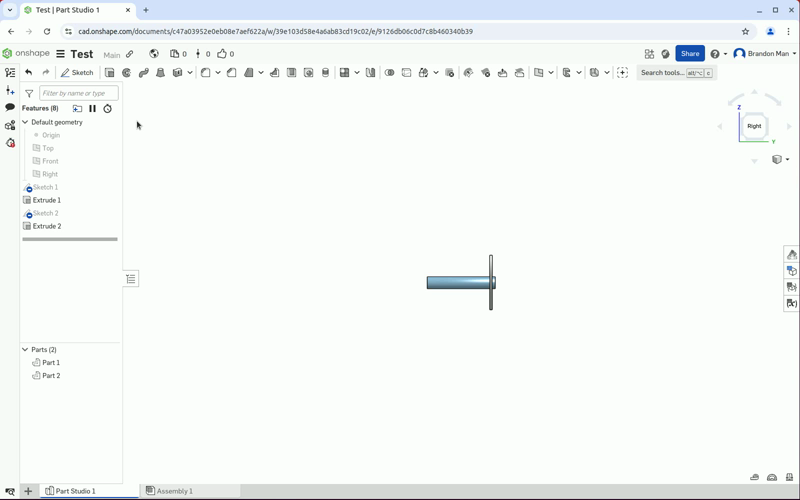
mouse_move(73, 189)
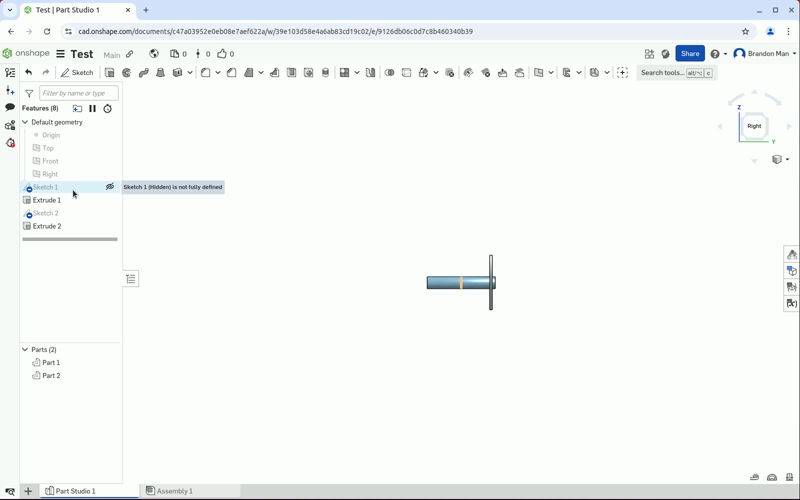
click(73, 189)
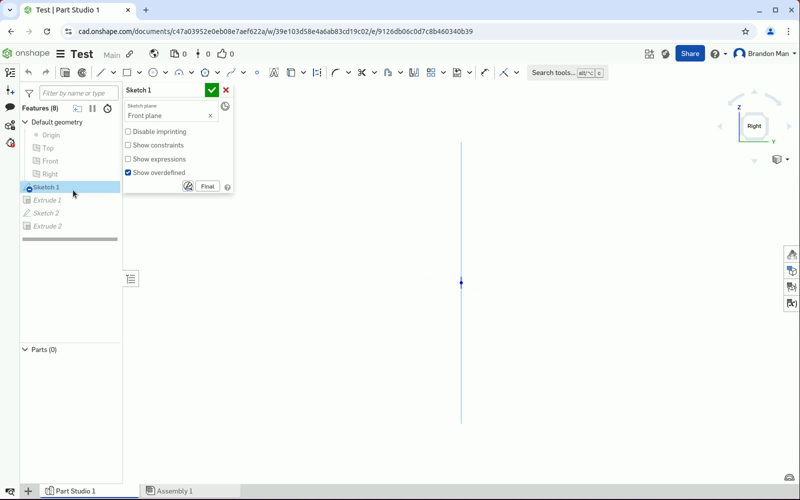
mouse_move(229, 92)
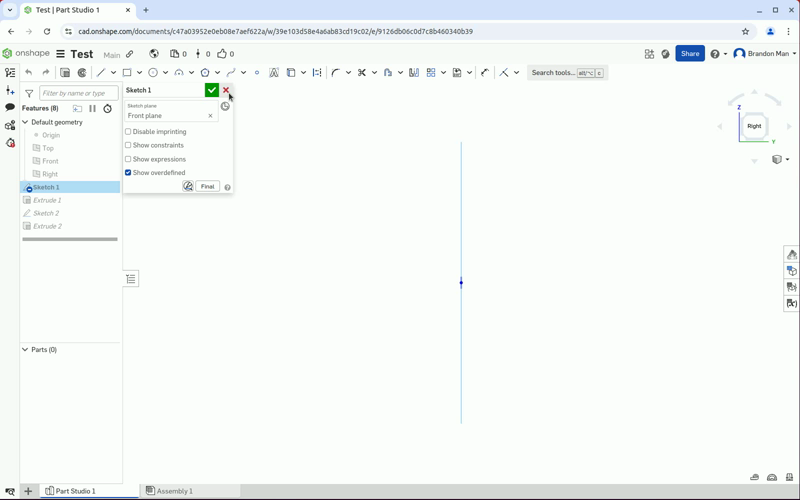
click(229, 92)
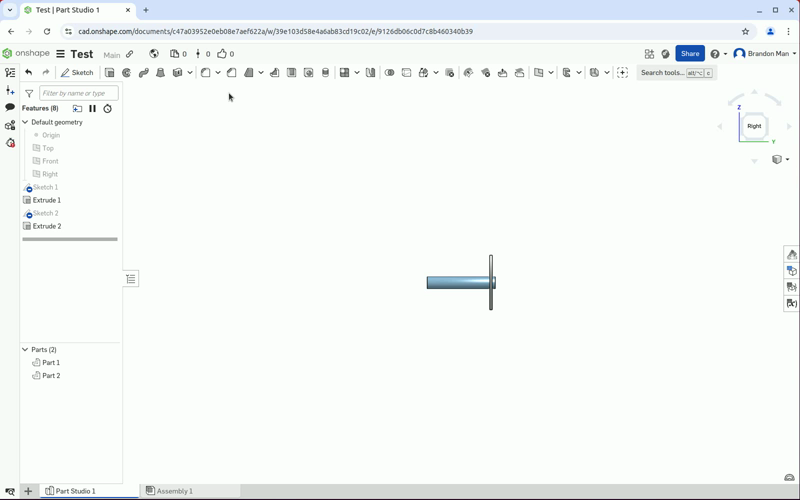
mouse_move(73, 352)
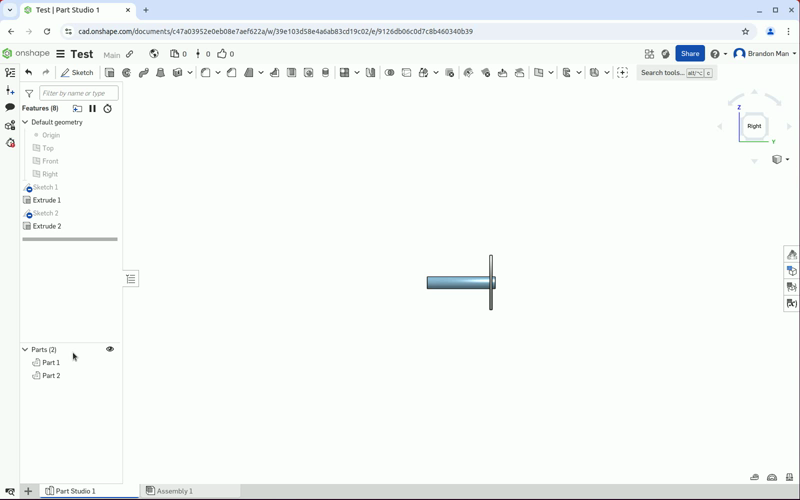
key(y)
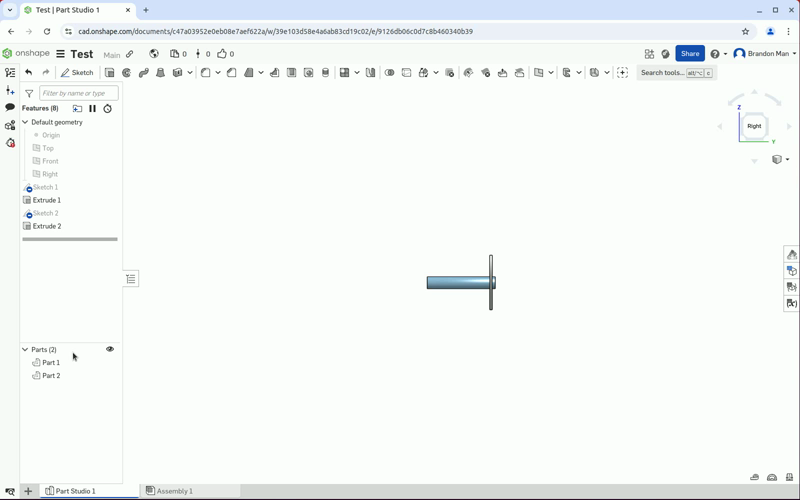
key(shift+p)
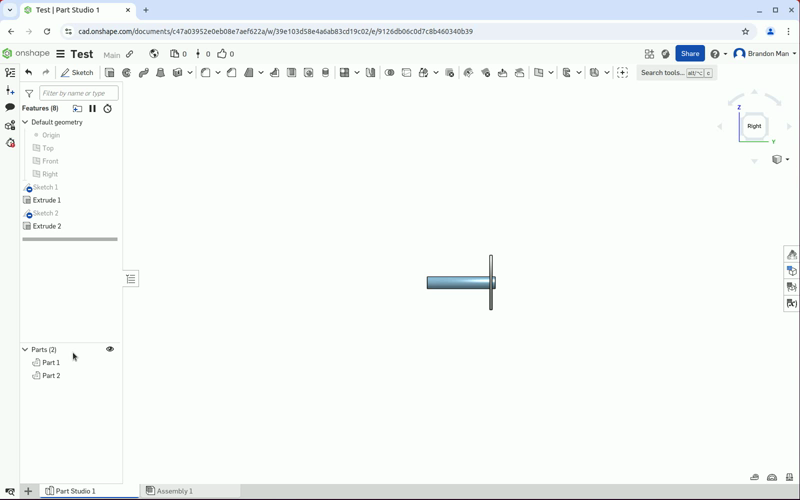
key(space)
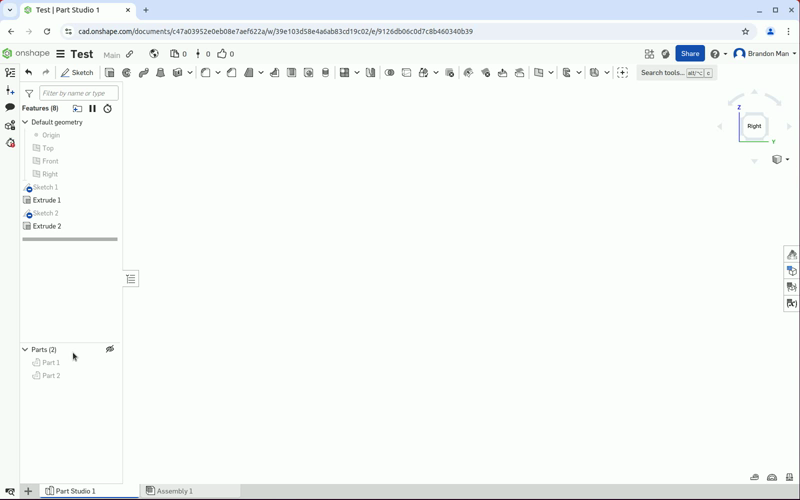
key_down(shift)
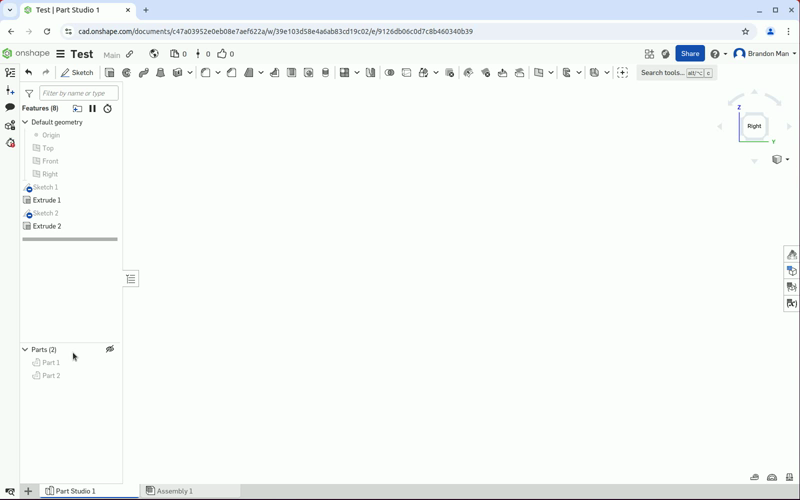
key(right)
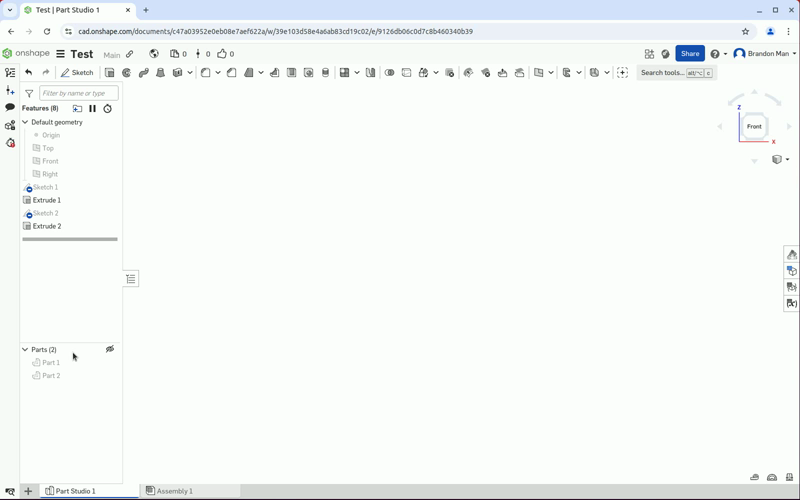
key_up(shift)
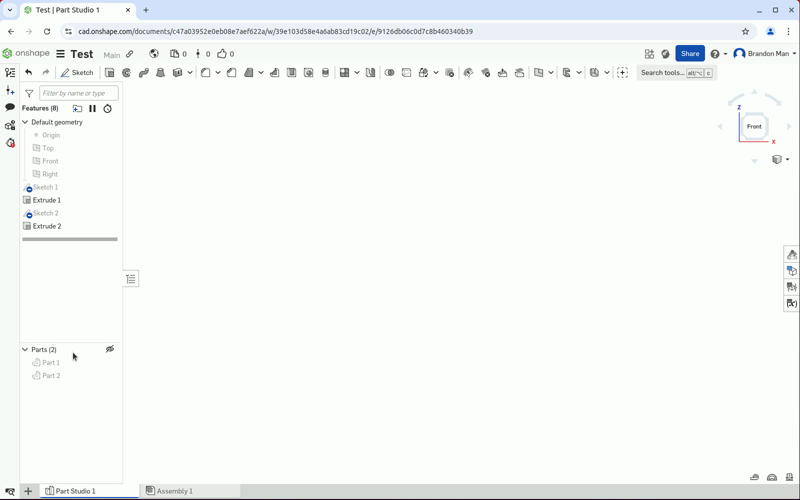
key(space)
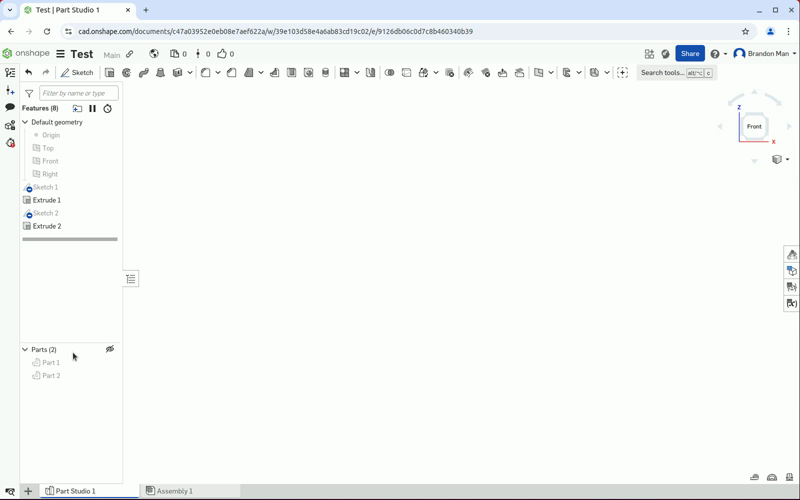
key_down(shift)
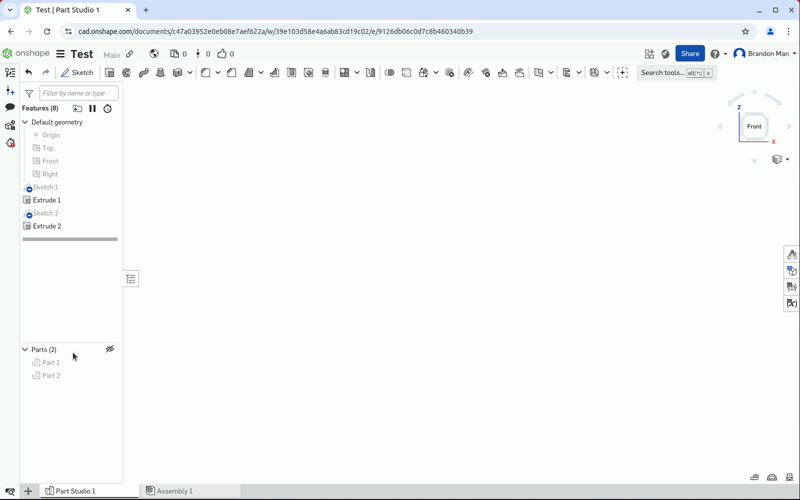
key(down)
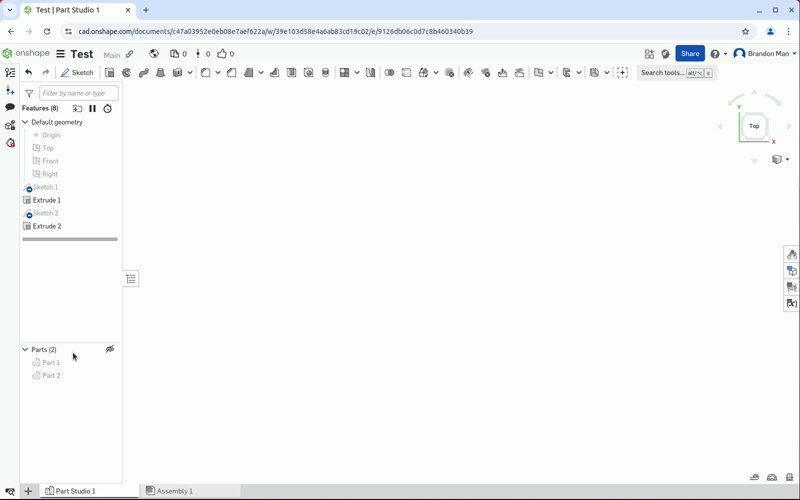
key_up(shift)
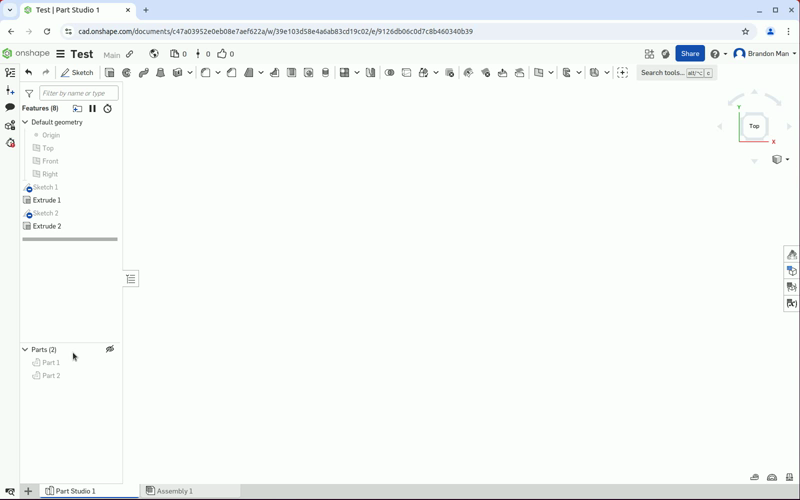
mouse_move(73, 352)
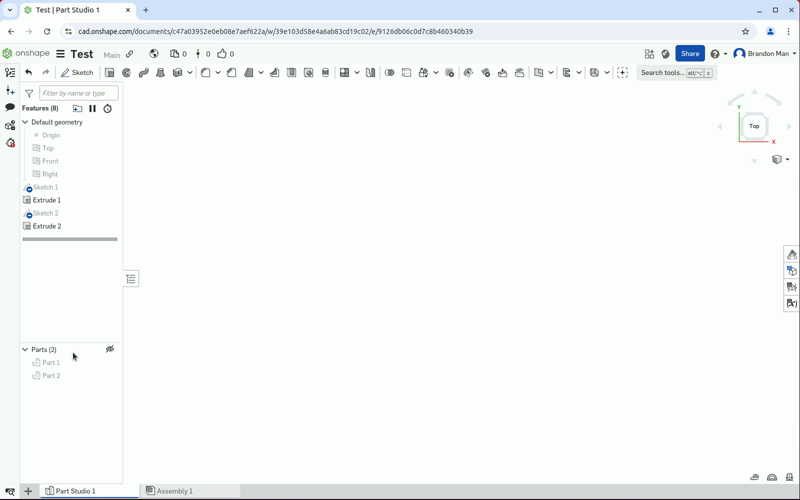
key(shift+y)
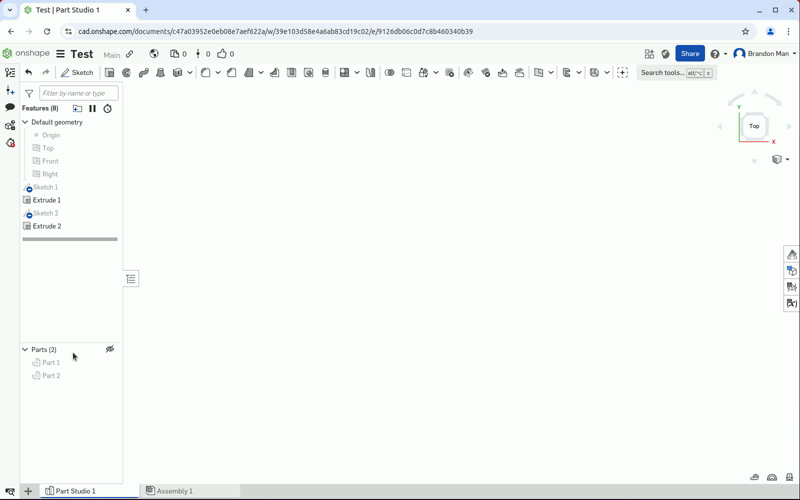
key(shift+s)
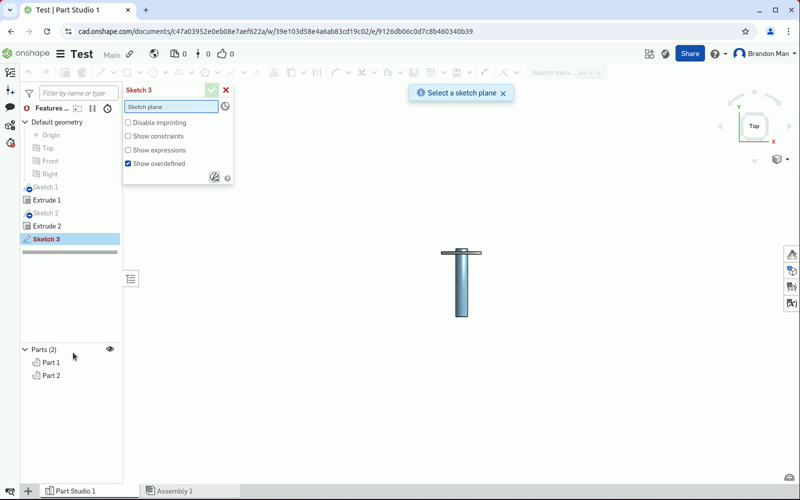
mouse_move(73, 150)
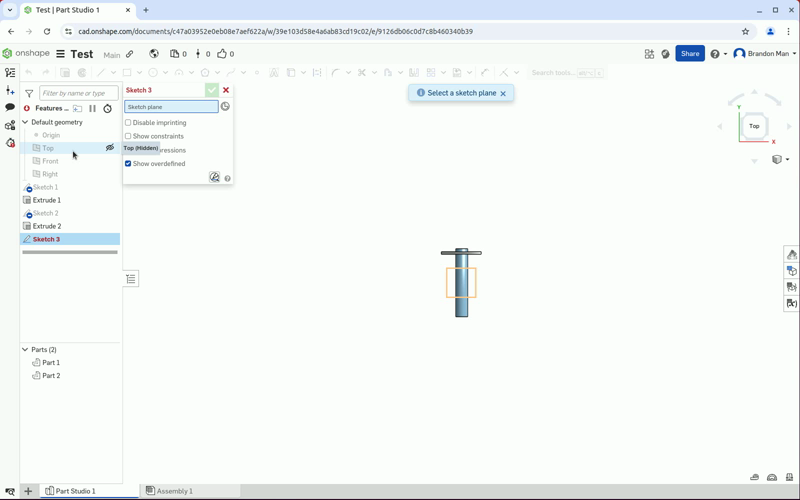
click(73, 150)
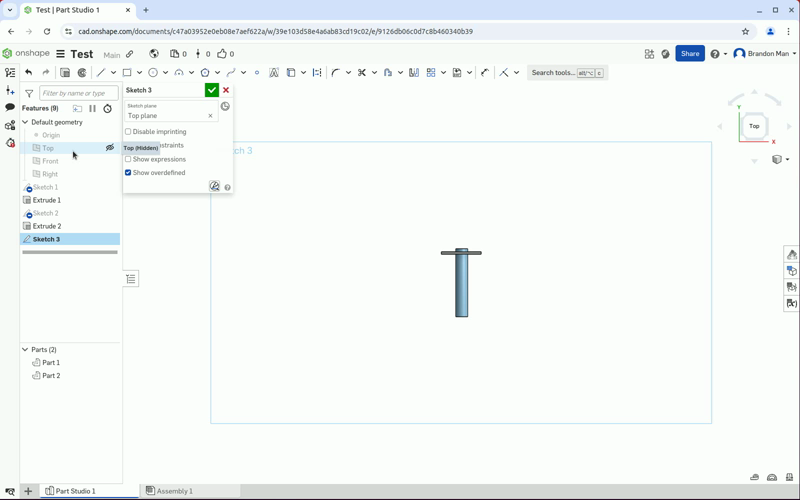
mouse_move(73, 352)
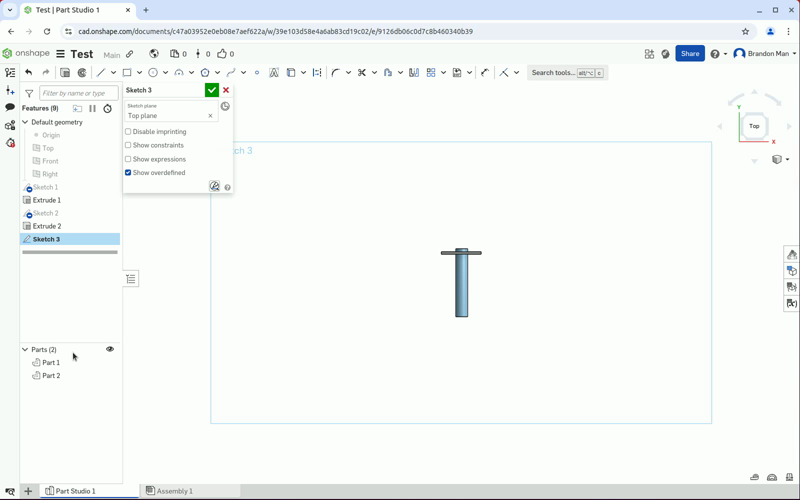
key(y)
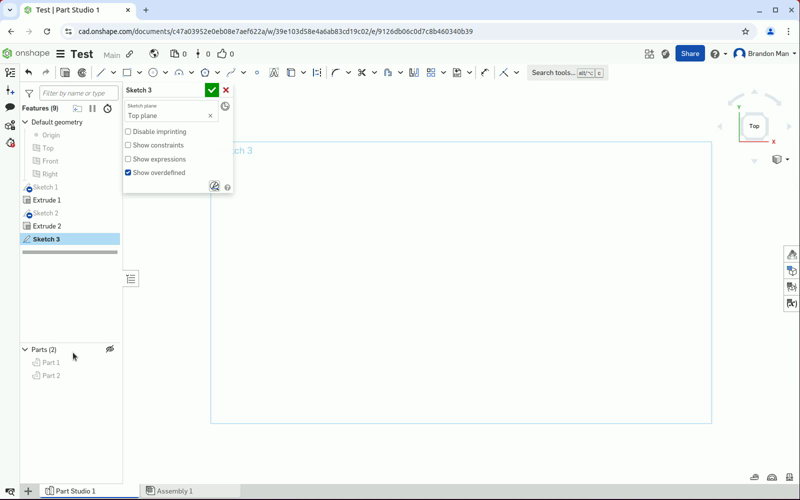
key(a)
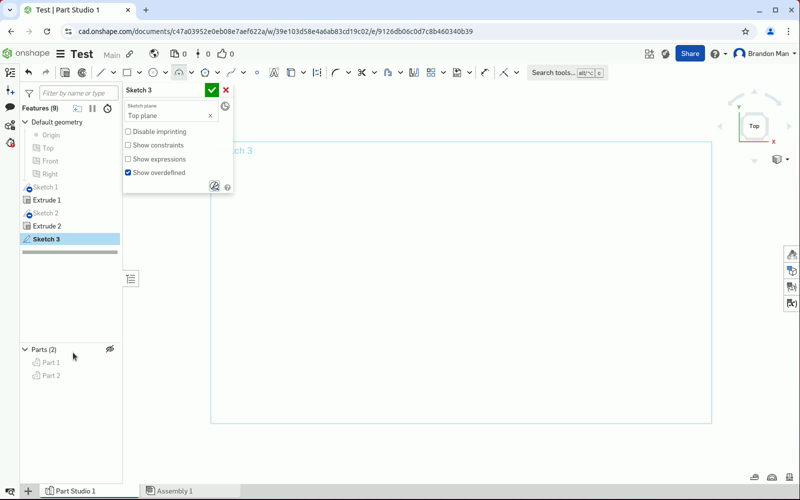
key_down(shift)
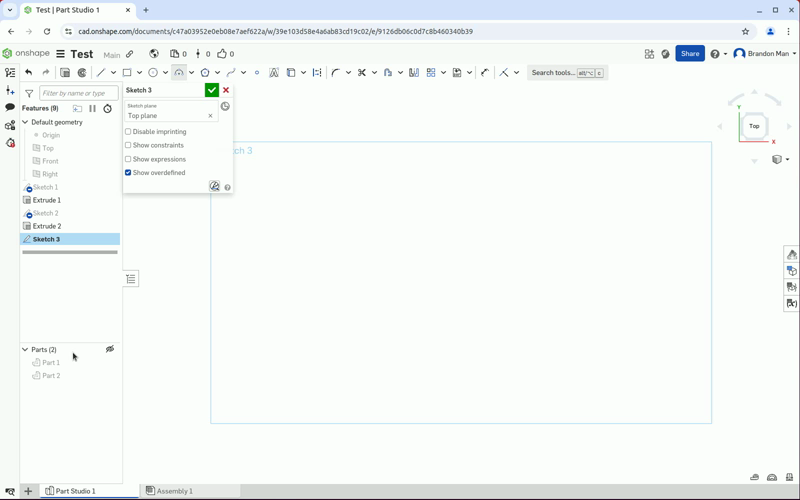
mouse_move(480, 253)
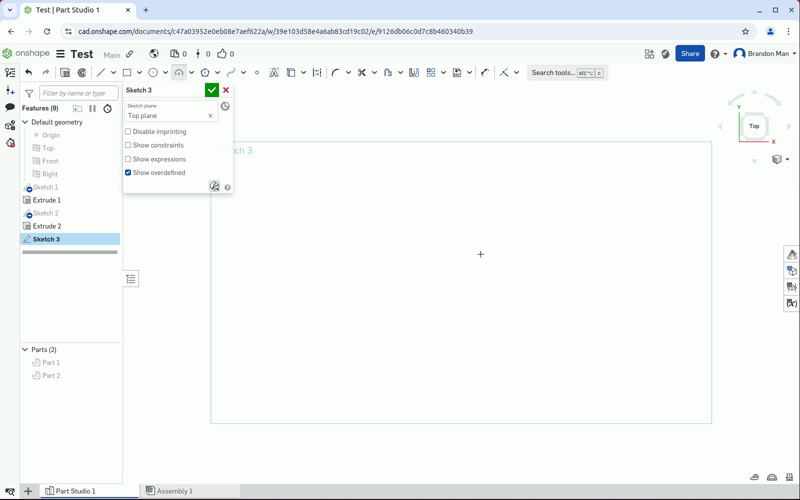
click(480, 253)
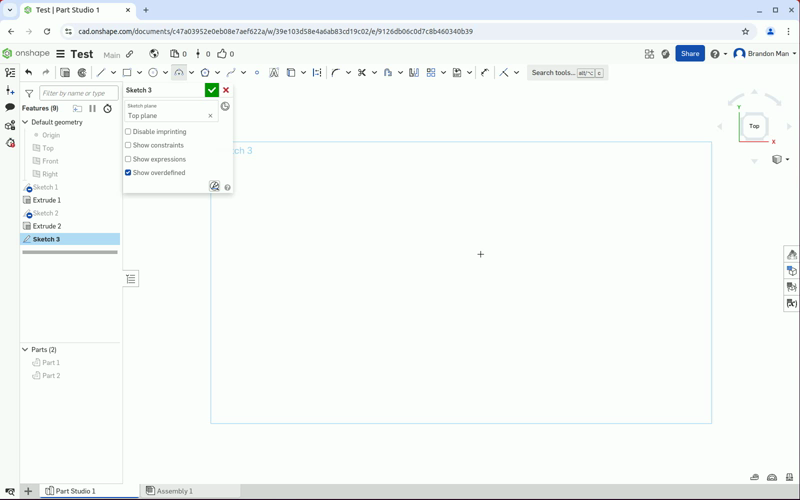
key_up(shift)
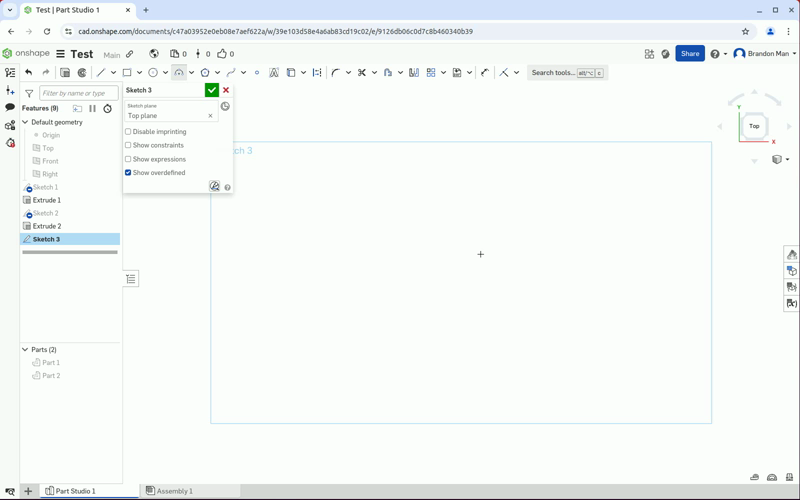
key_down(shift)
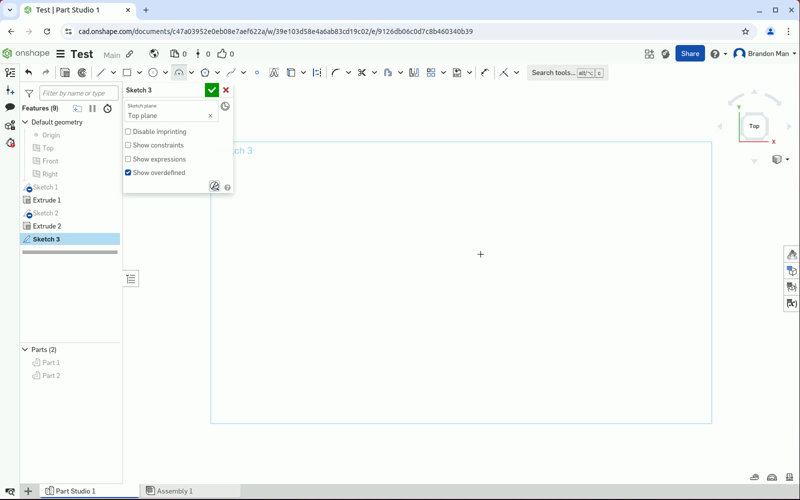
mouse_move(485, 249)
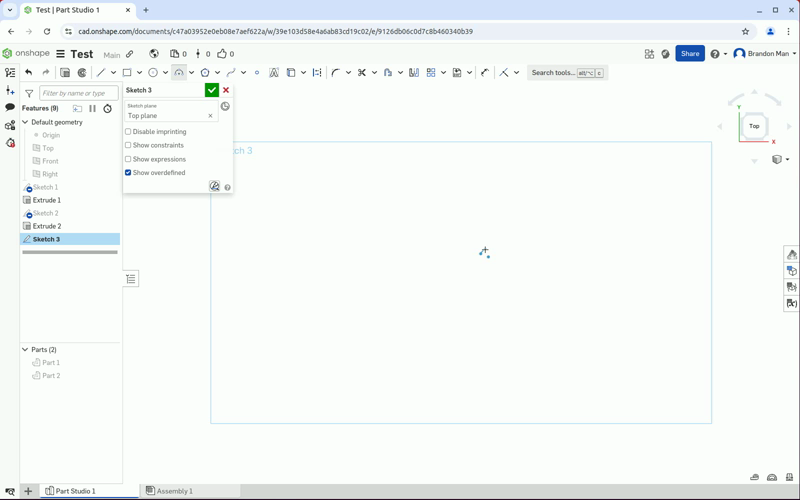
scroll(6)
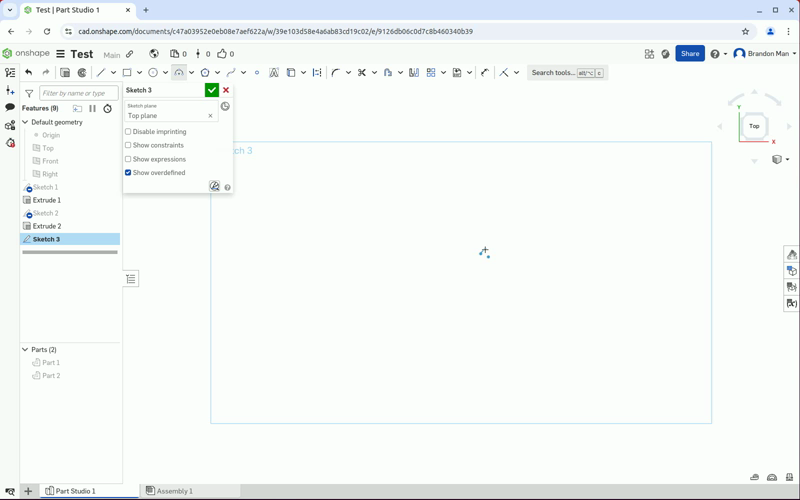
scroll(6)
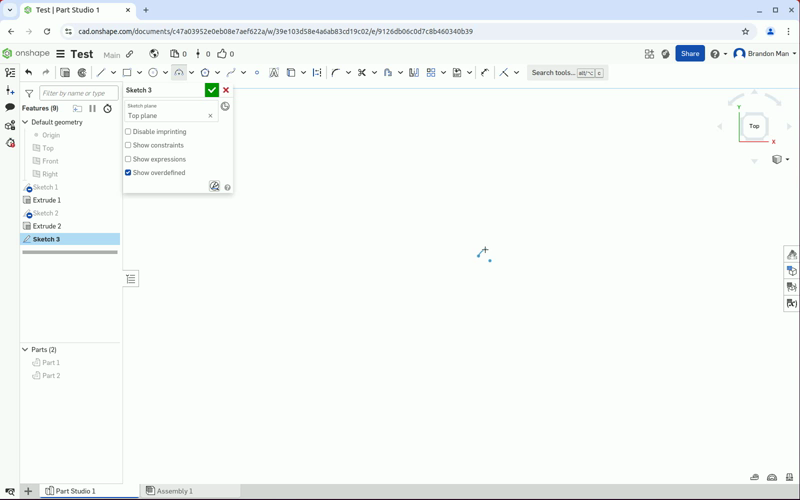
scroll(6)
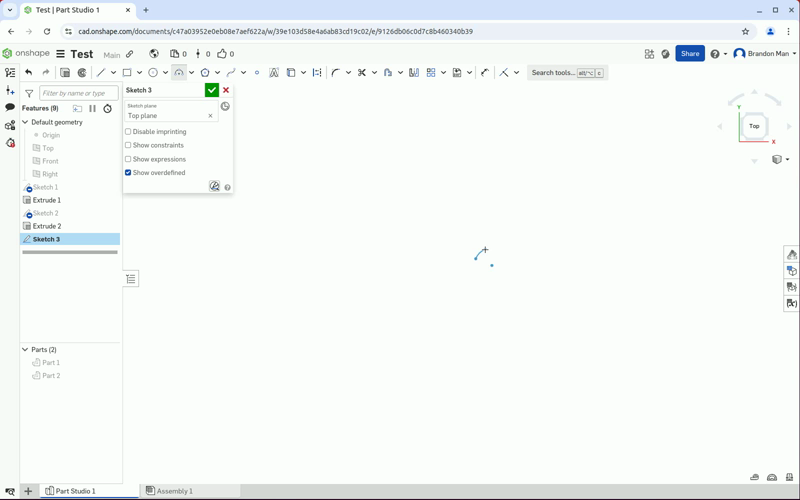
scroll(6)
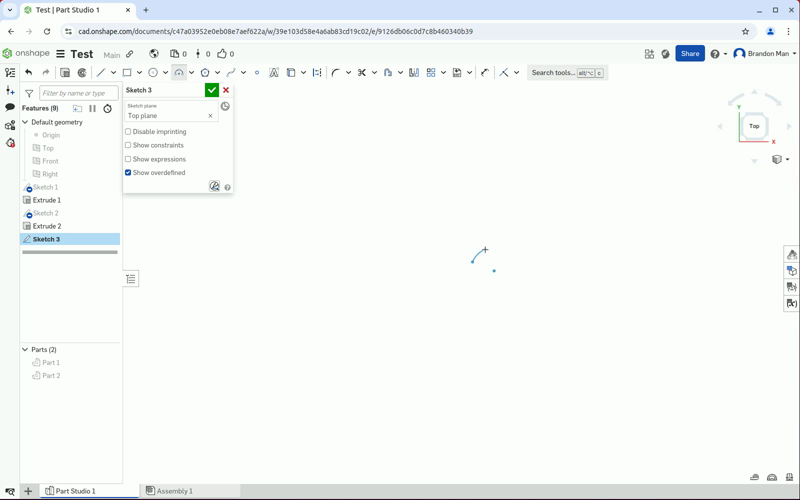
scroll(6)
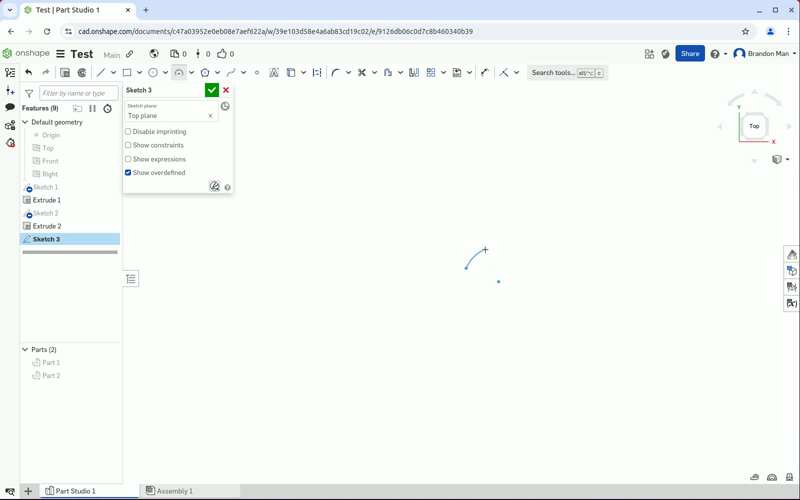
scroll(6)
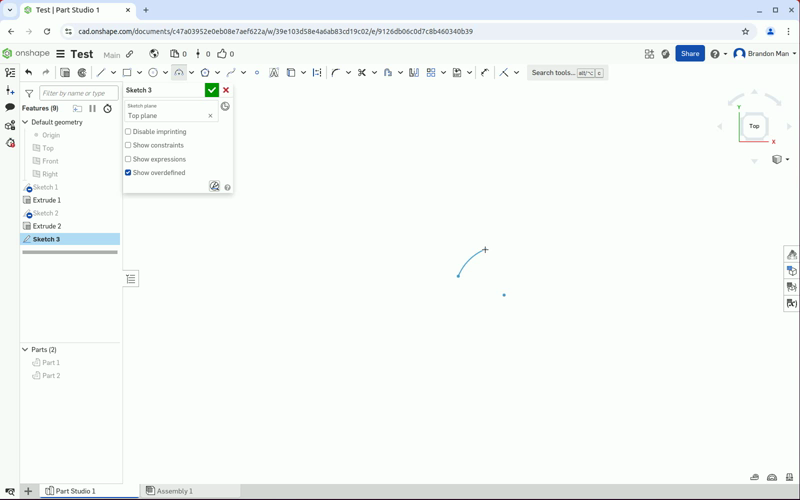
scroll(6)
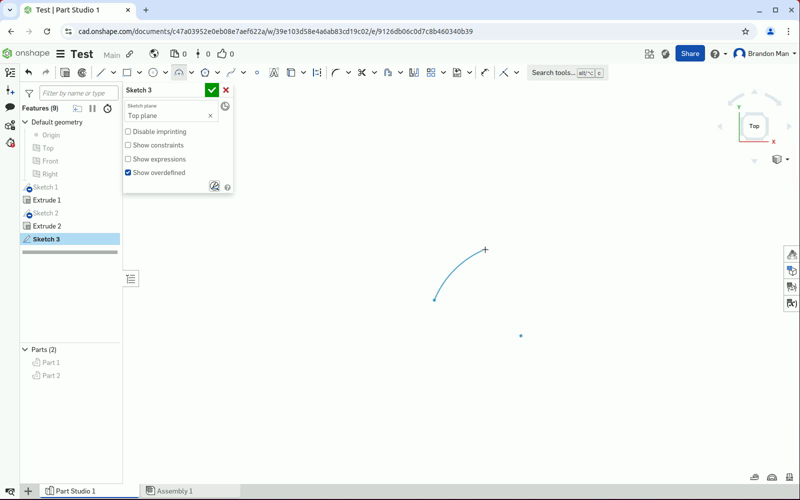
click(485, 249)
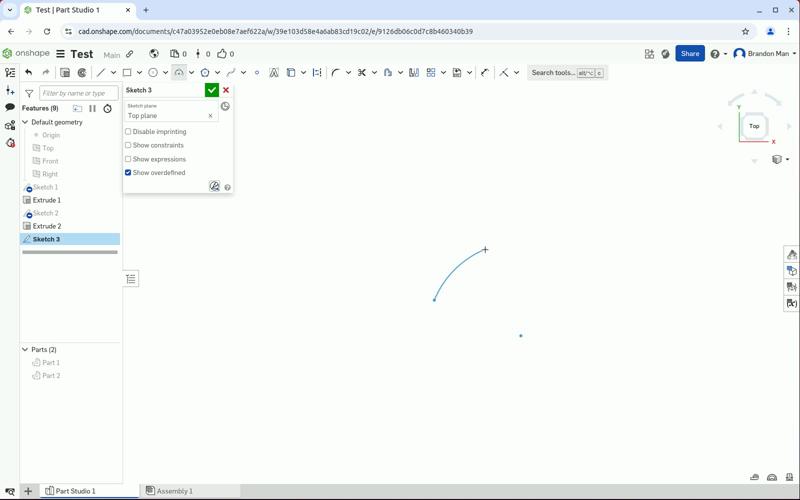
scroll(-6)
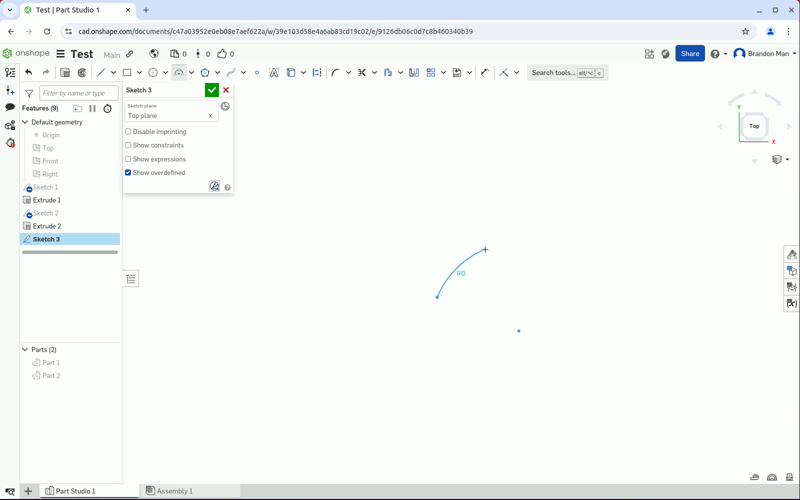
scroll(-6)
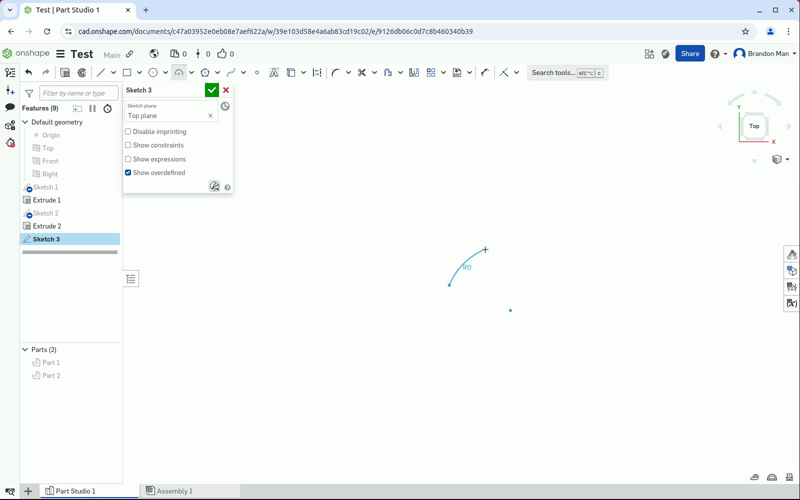
scroll(-6)
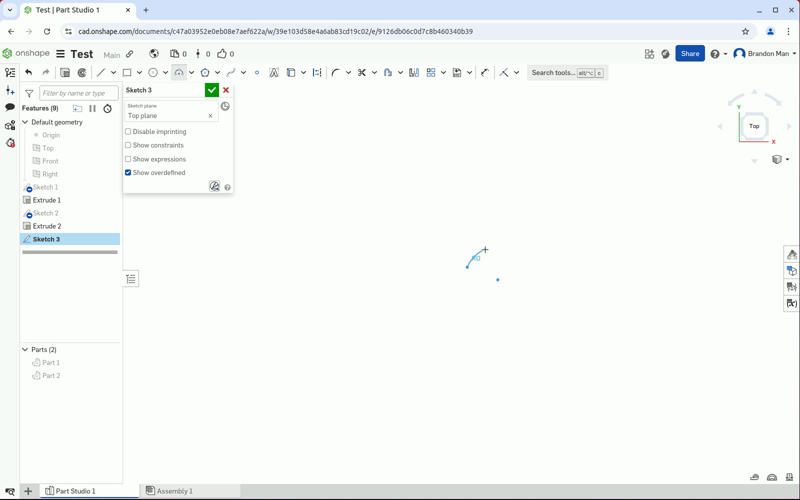
scroll(-6)
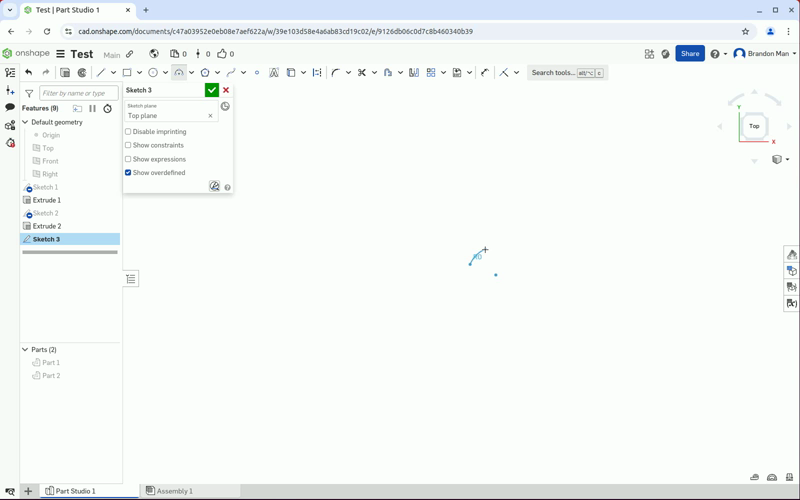
scroll(-6)
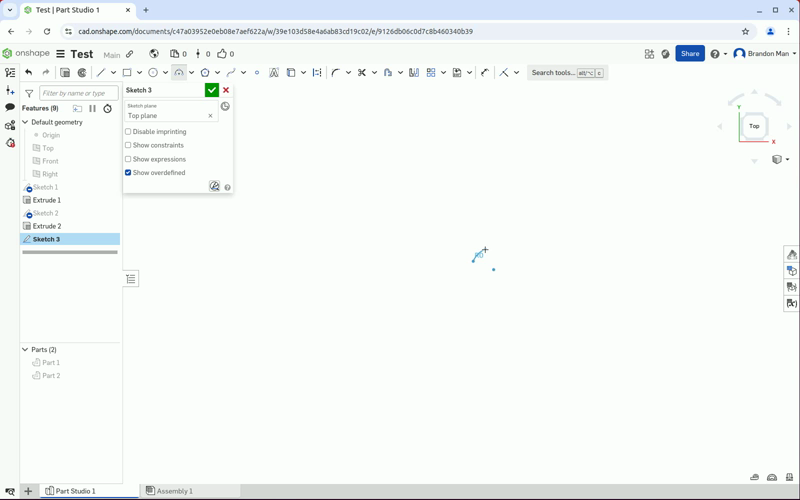
scroll(-6)
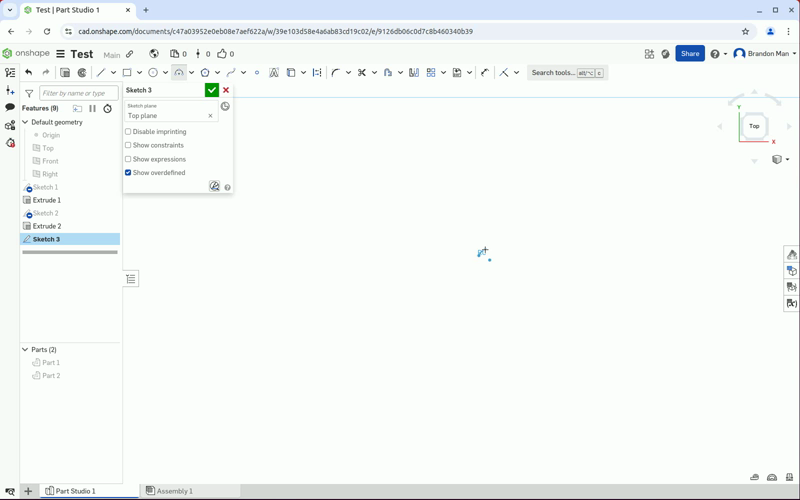
scroll(-6)
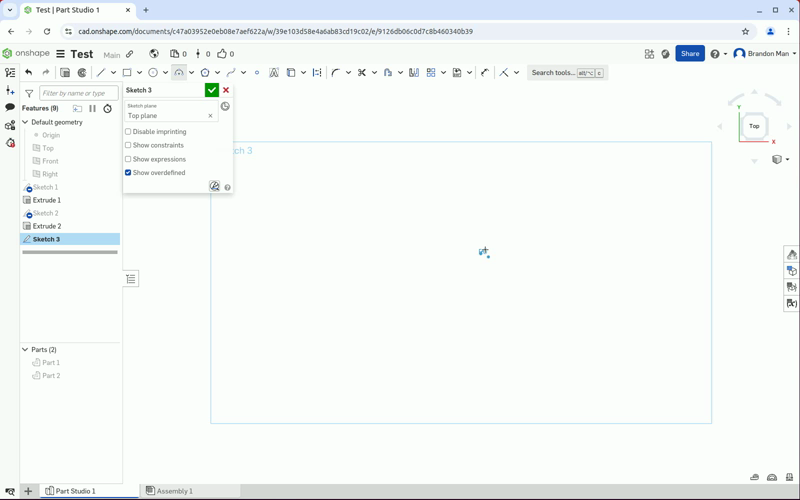
mouse_move(483, 252)
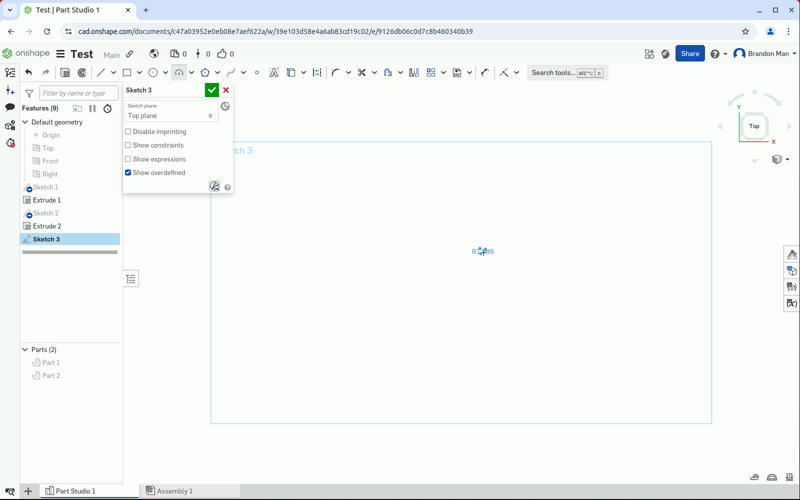
scroll(6)
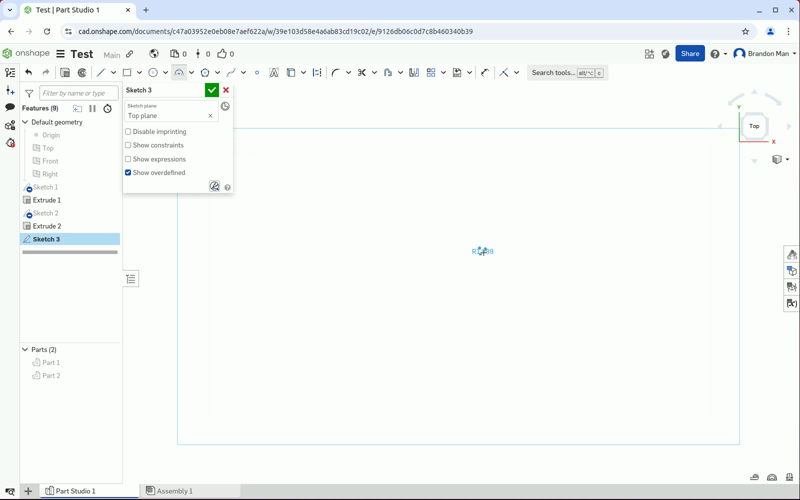
scroll(6)
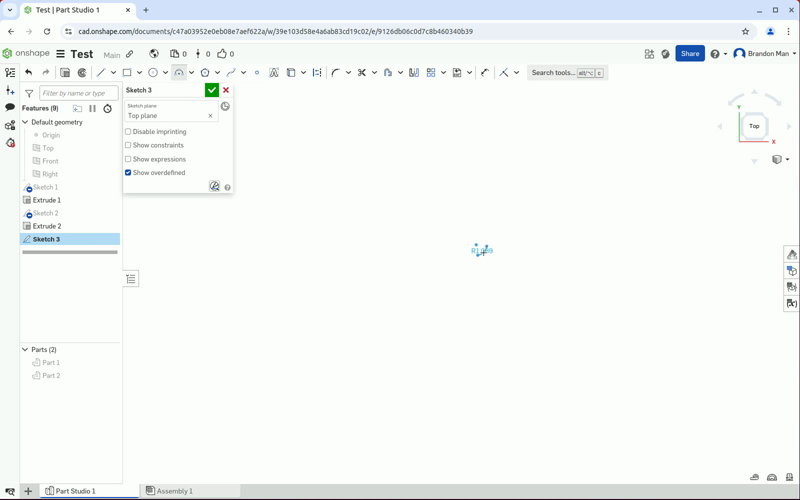
scroll(6)
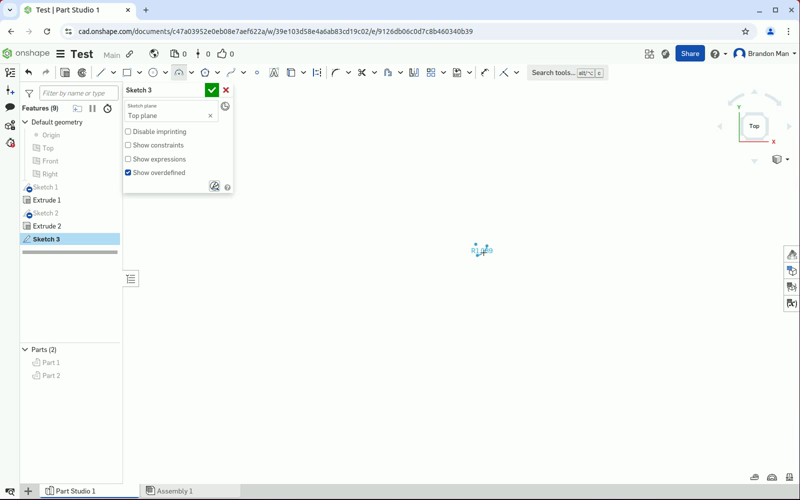
scroll(6)
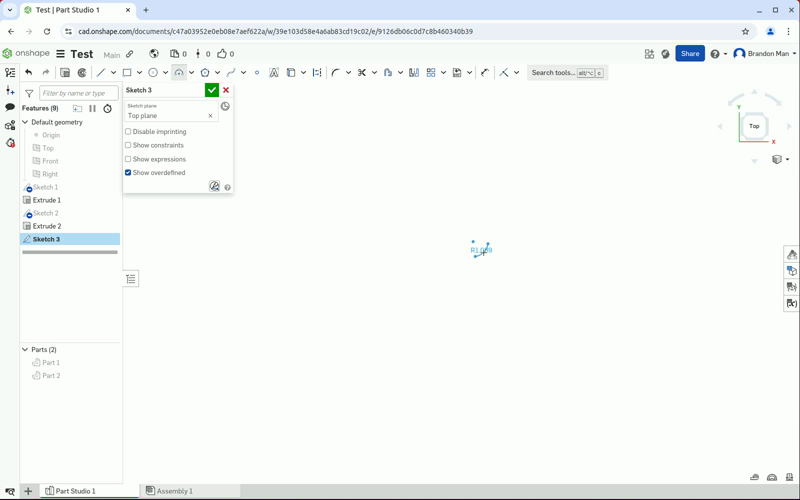
scroll(6)
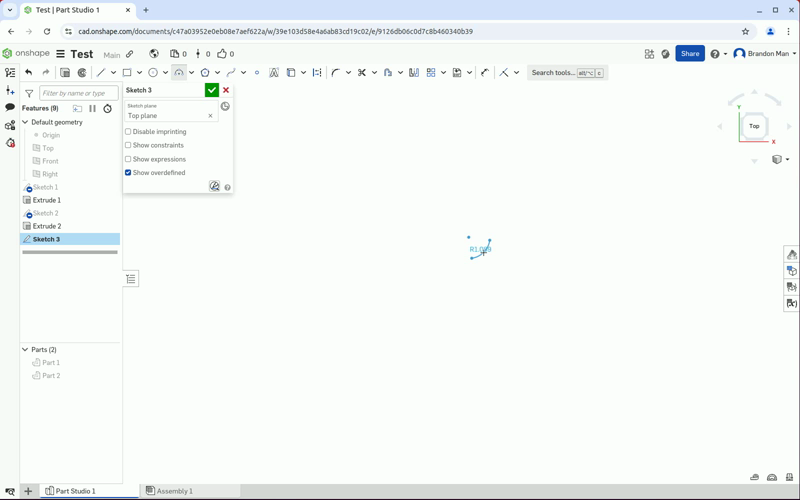
scroll(6)
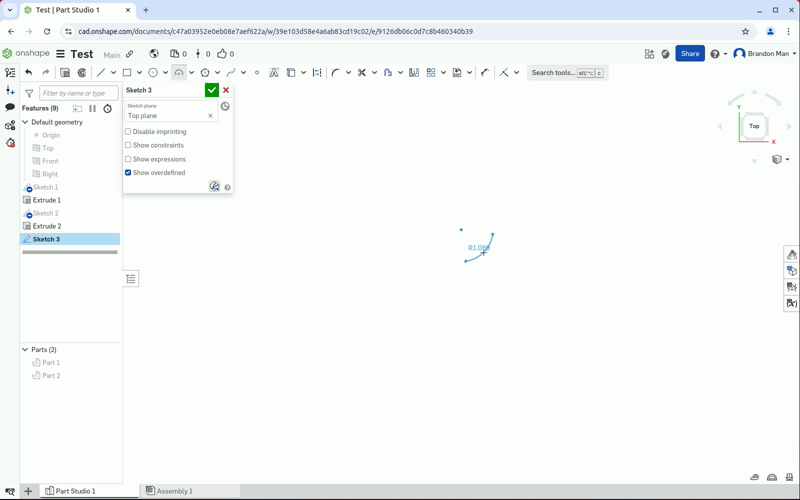
scroll(6)
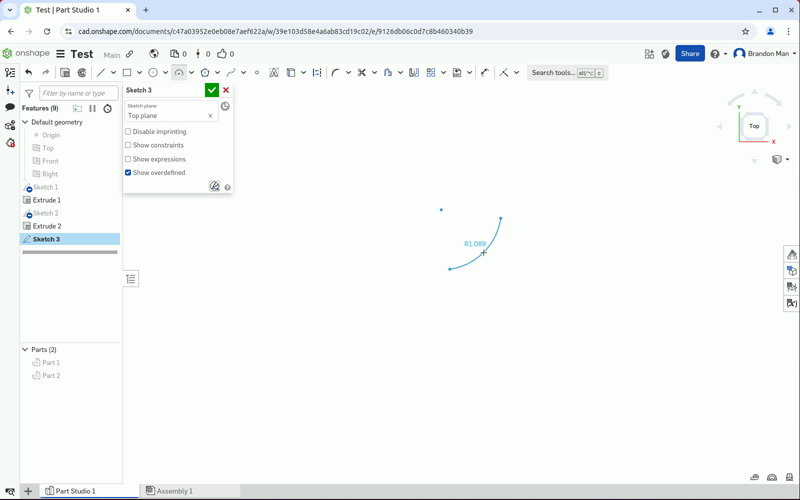
click(483, 252)
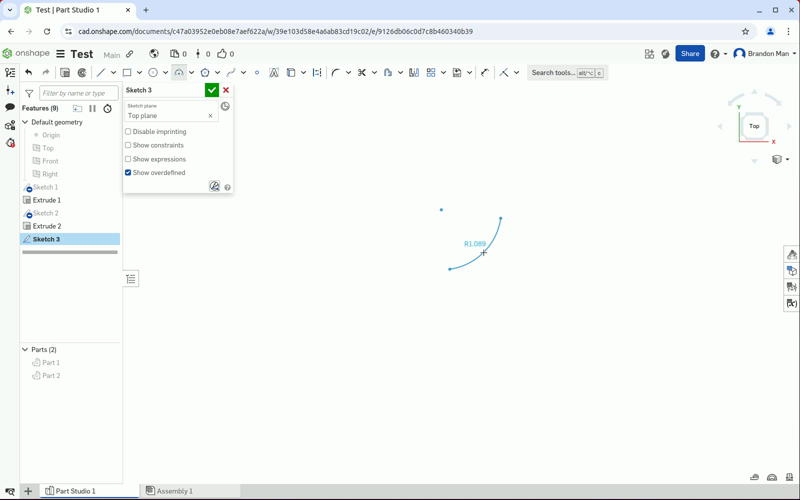
scroll(-6)
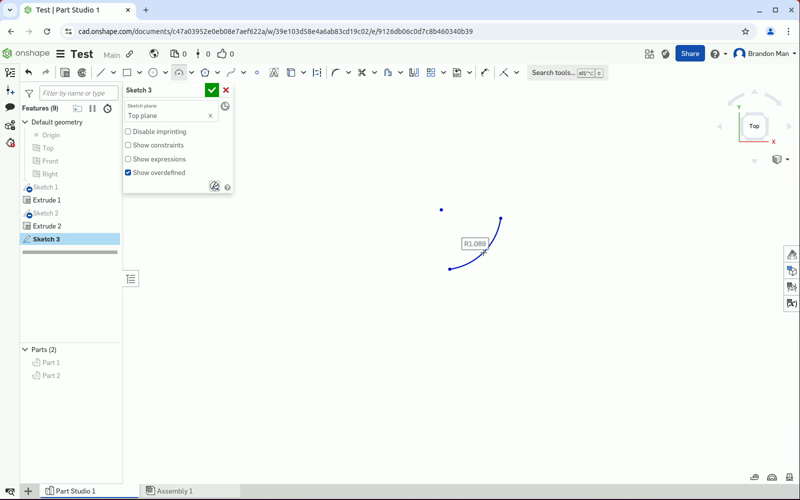
scroll(-6)
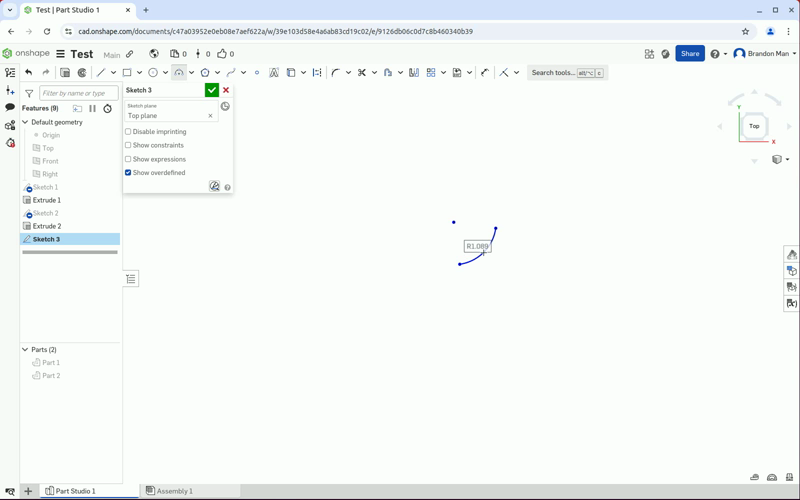
scroll(-6)
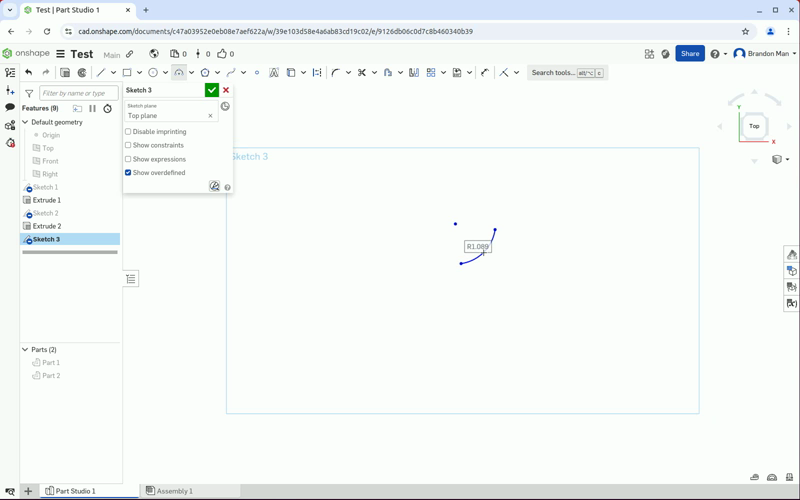
scroll(-6)
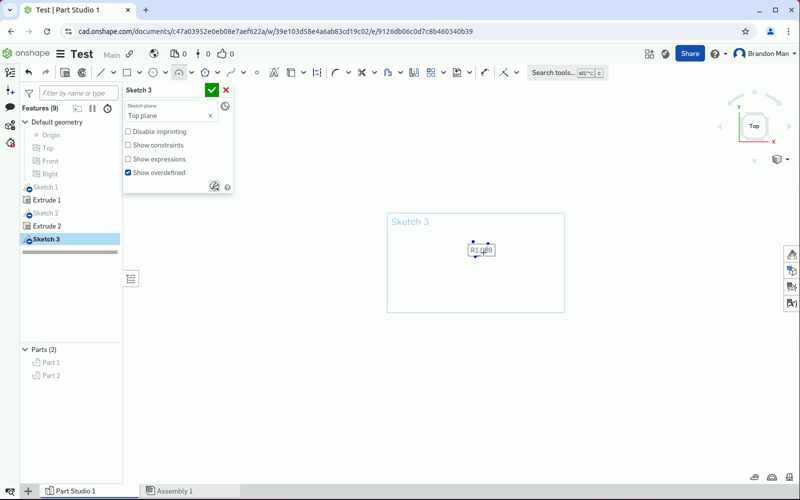
scroll(-6)
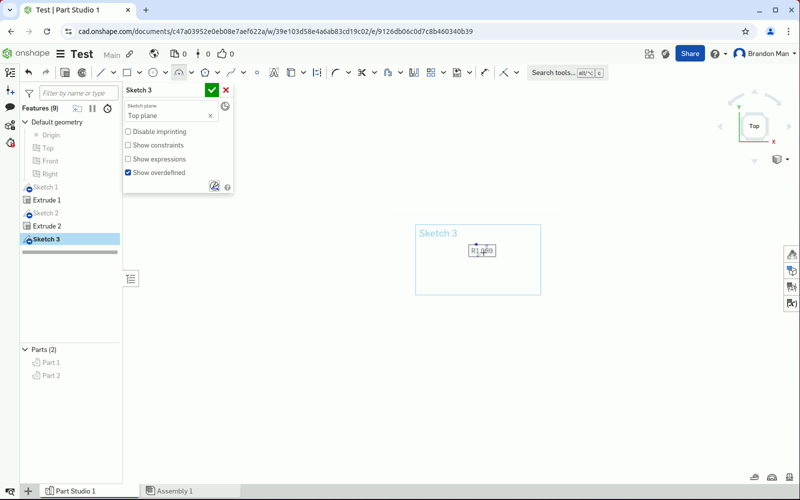
scroll(-6)
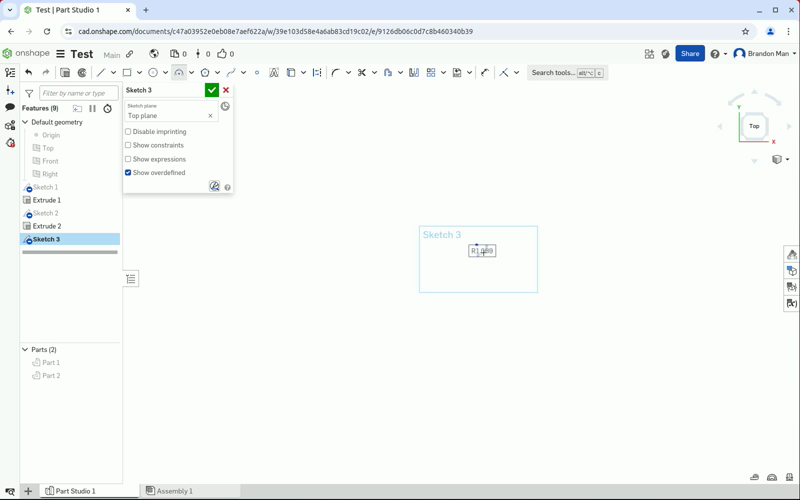
scroll(-6)
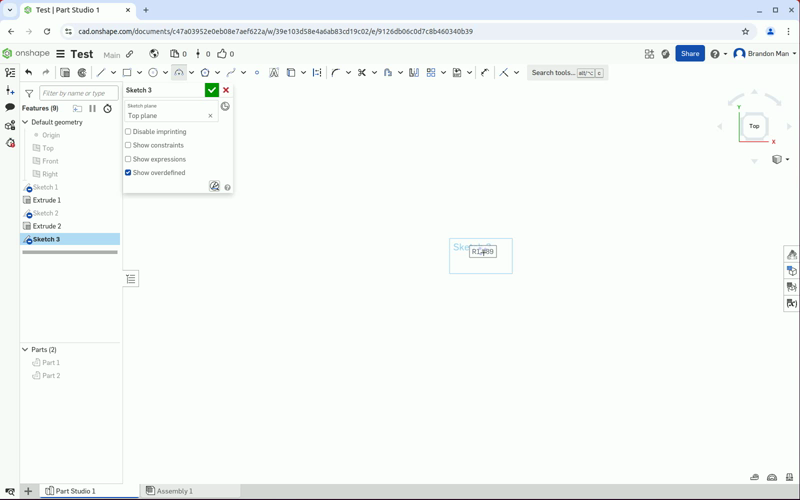
key_up(shift)
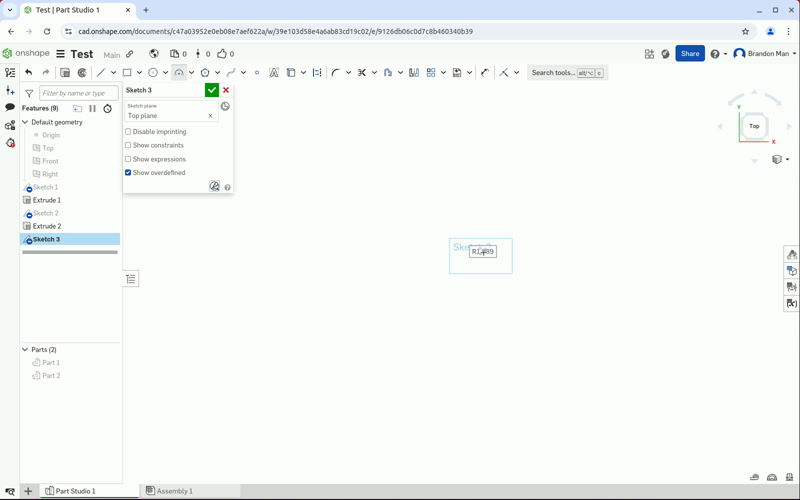
key(esc)
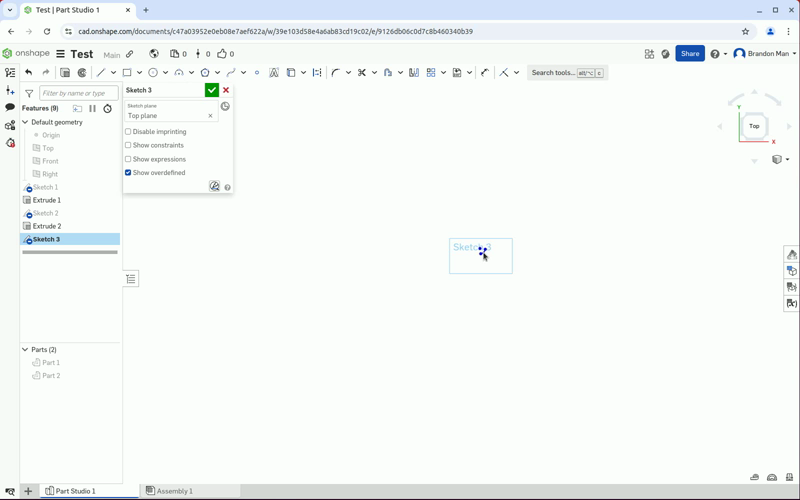
key(l)
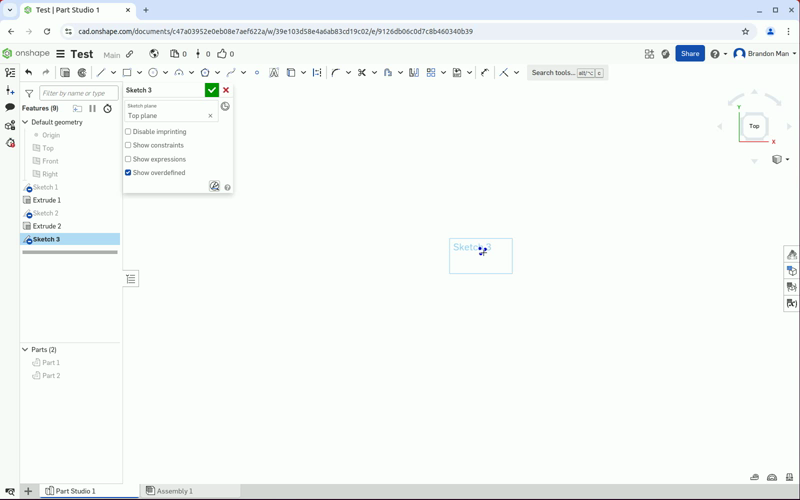
mouse_move(485, 249)
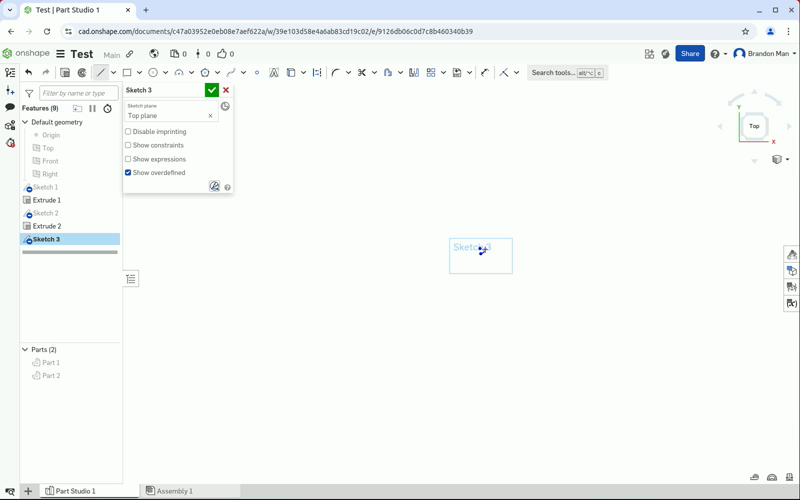
scroll(6)
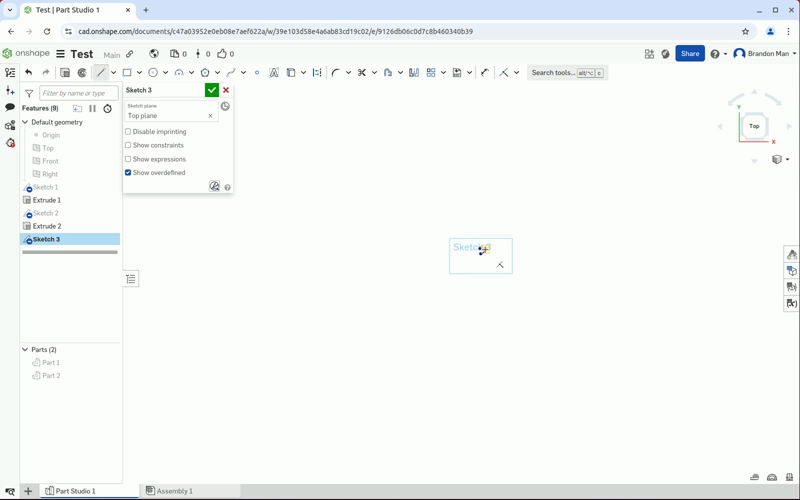
scroll(6)
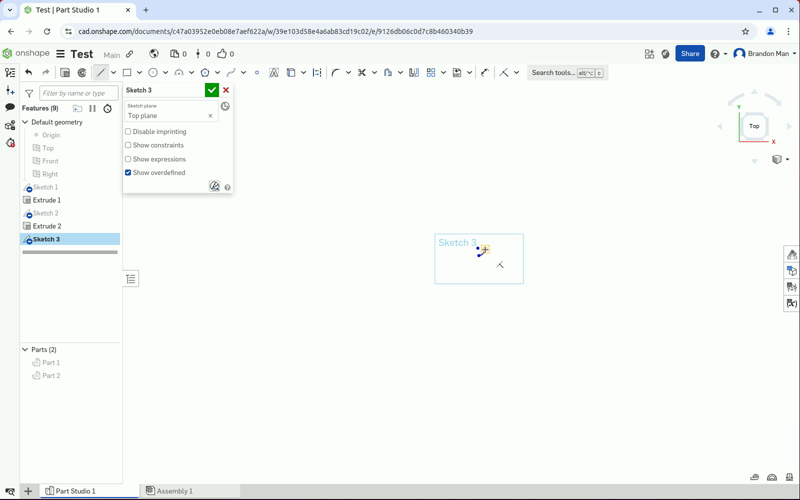
scroll(6)
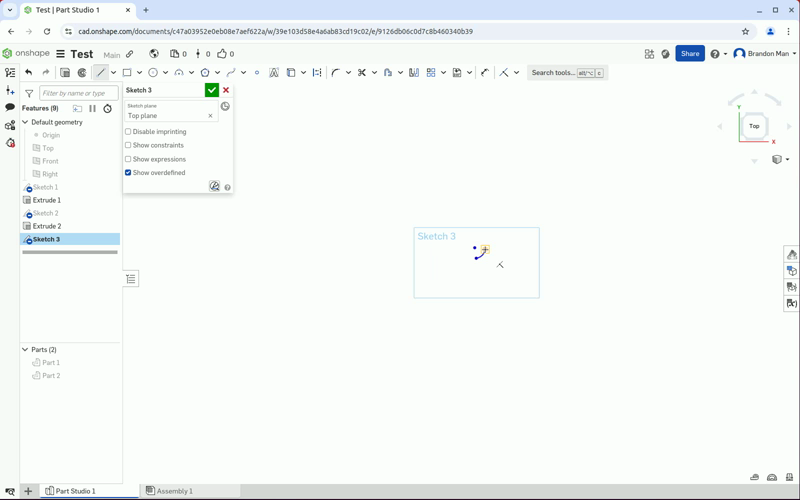
scroll(6)
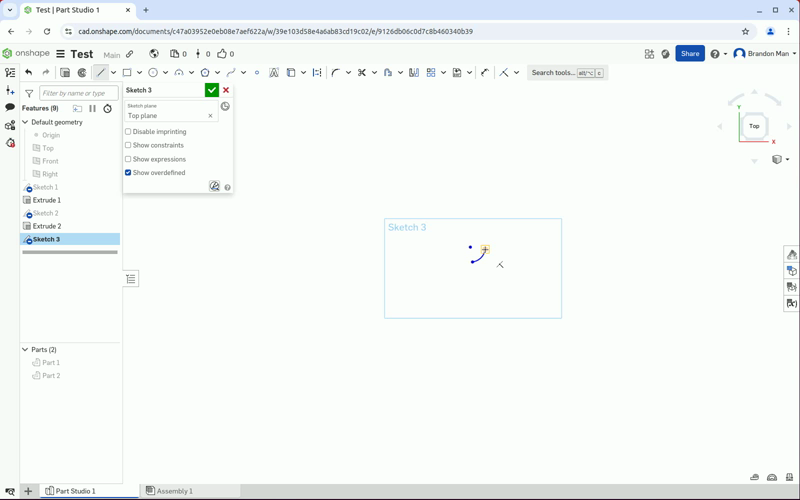
scroll(6)
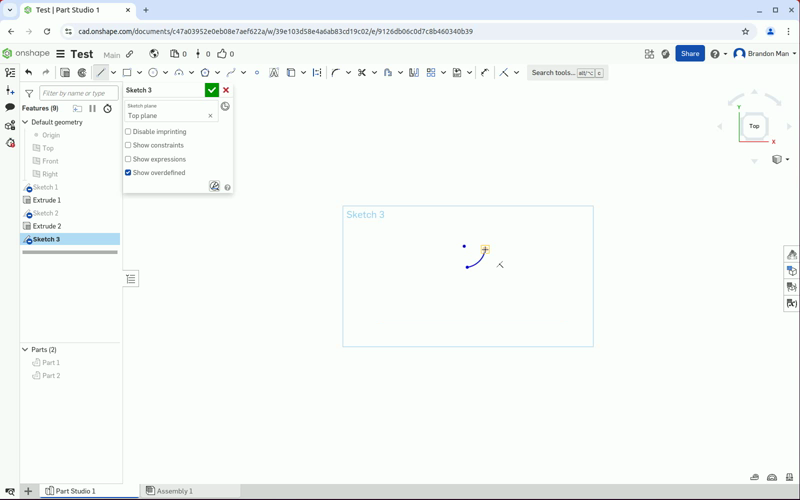
scroll(6)
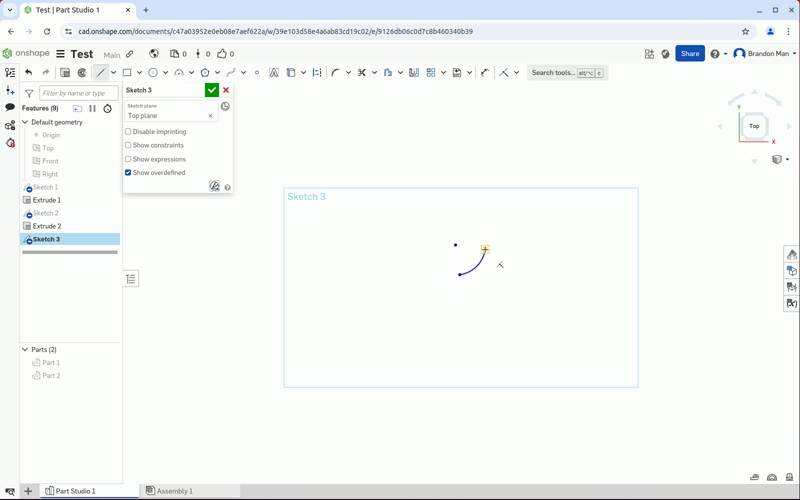
scroll(6)
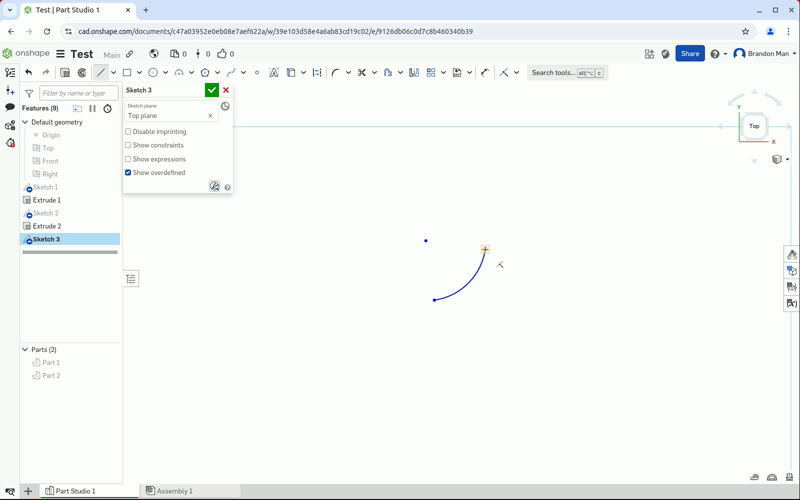
click(485, 249)
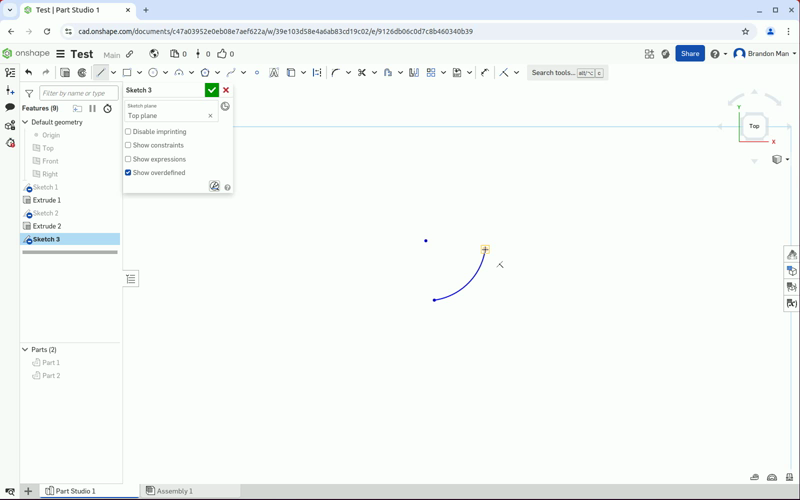
scroll(-6)
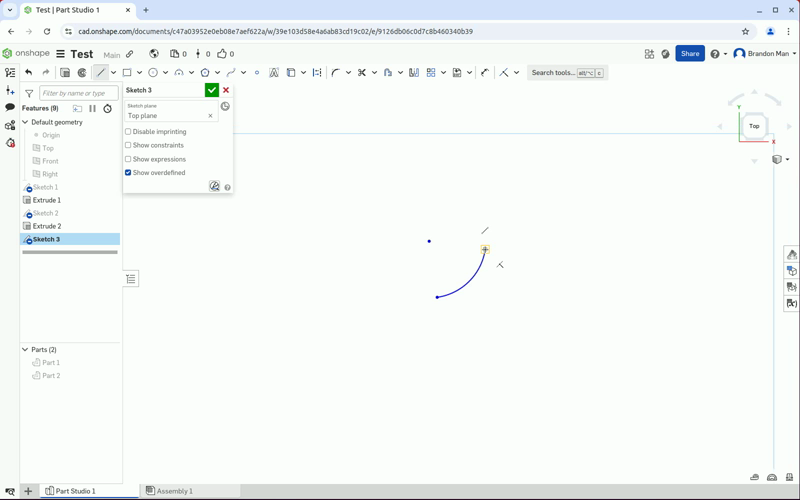
scroll(-6)
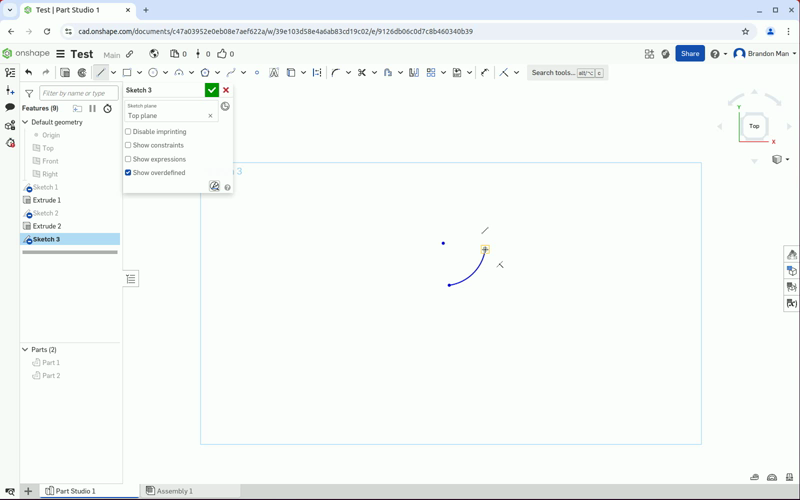
scroll(-6)
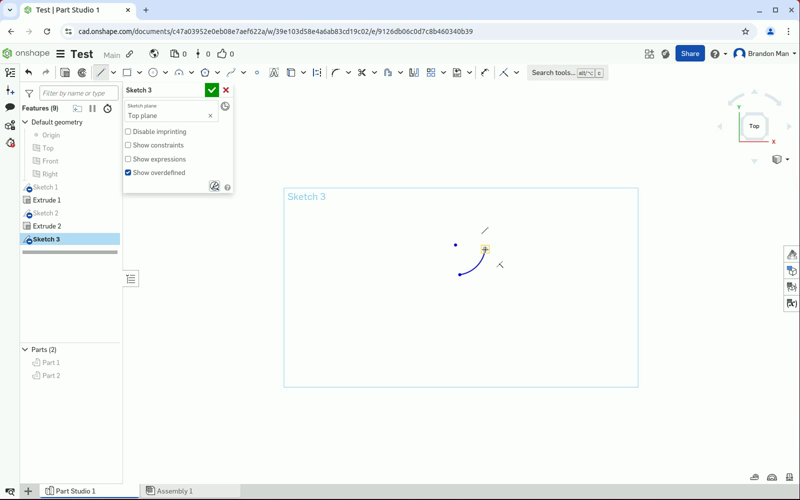
scroll(-6)
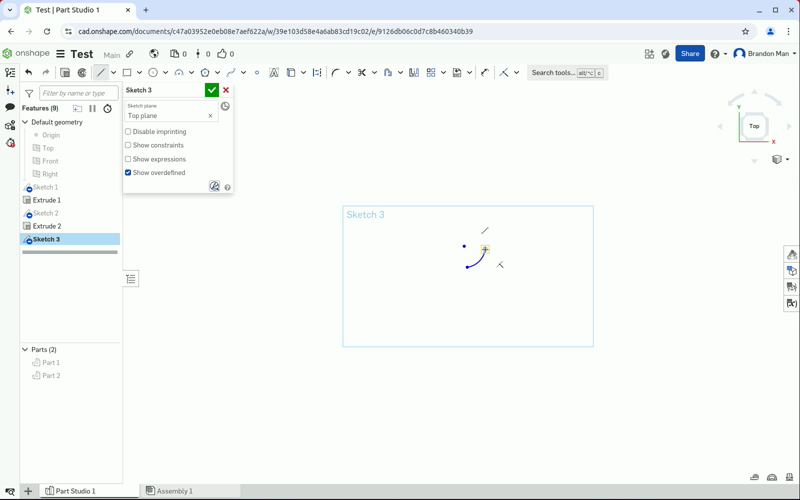
scroll(-6)
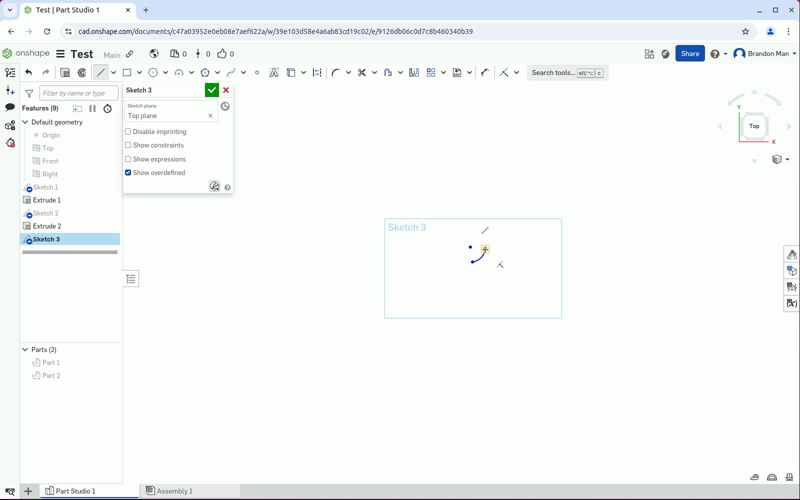
scroll(-6)
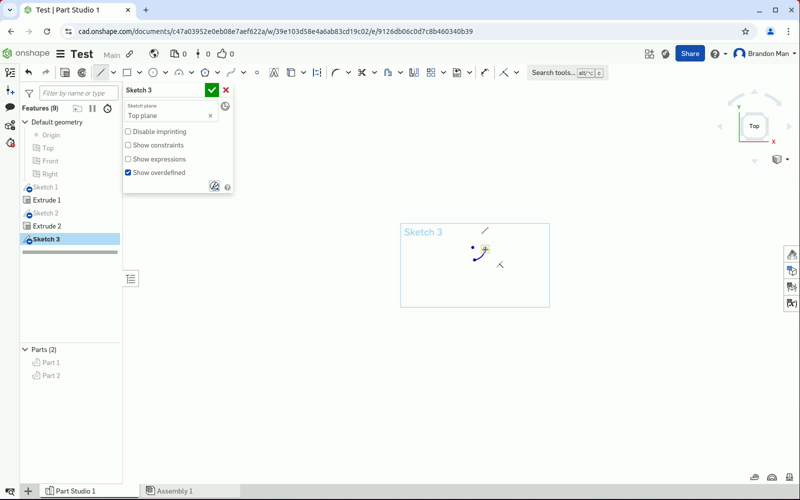
scroll(-6)
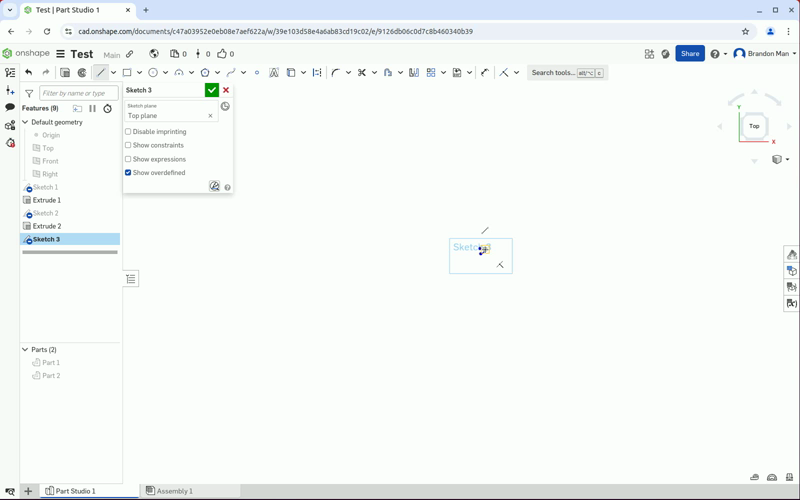
key_down(shift)
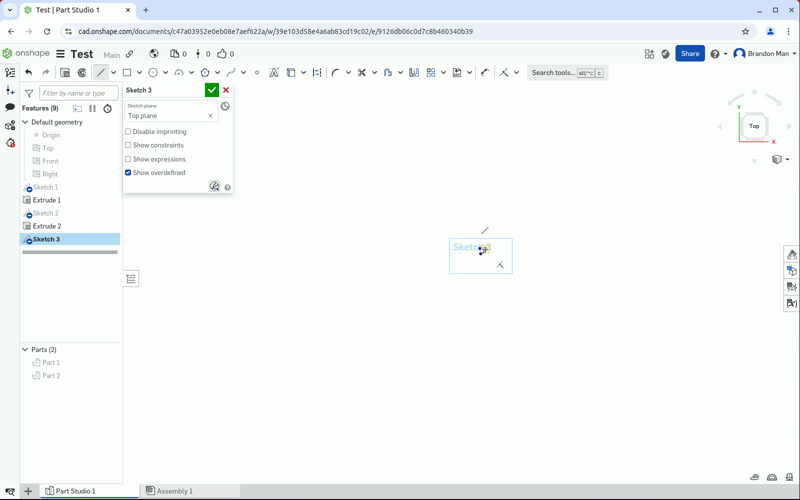
mouse_move(485, 170)
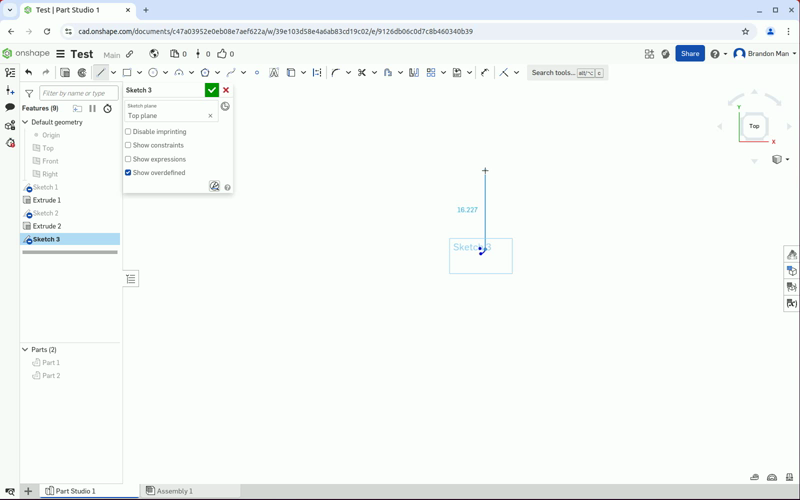
click(485, 170)
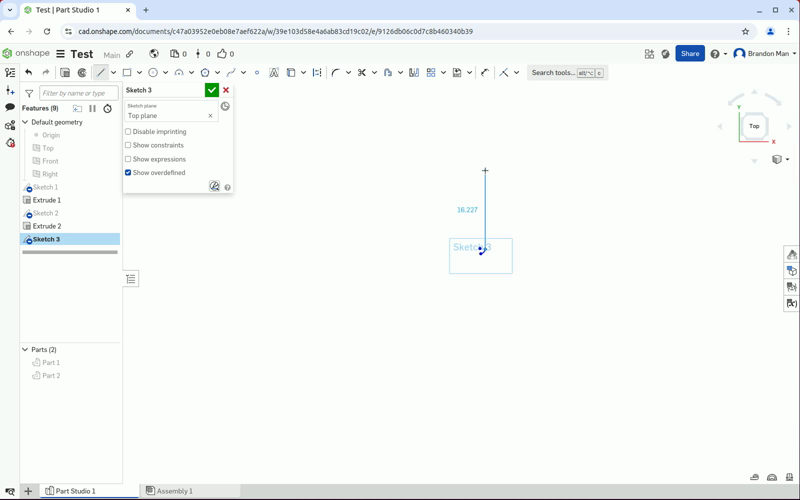
key_up(shift)
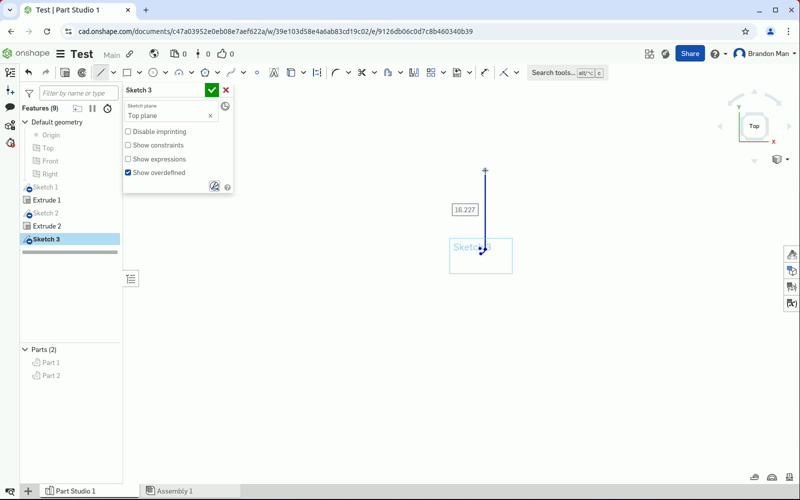
key_down(shift)
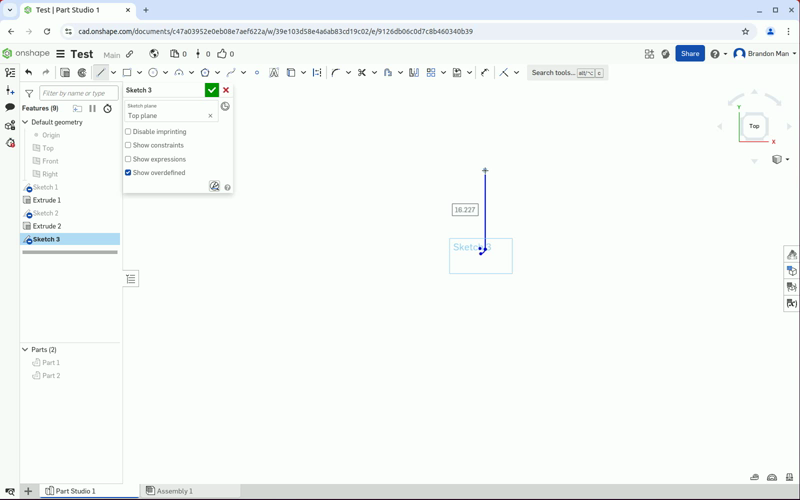
mouse_move(515, 170)
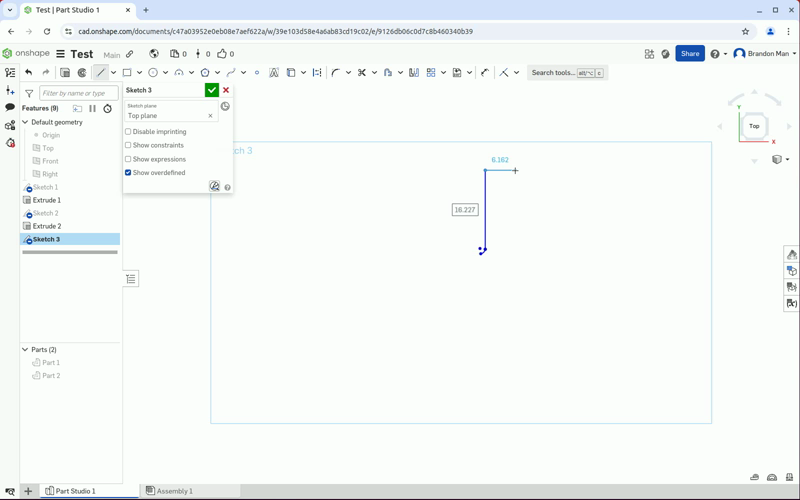
mouse_move(482, 170)
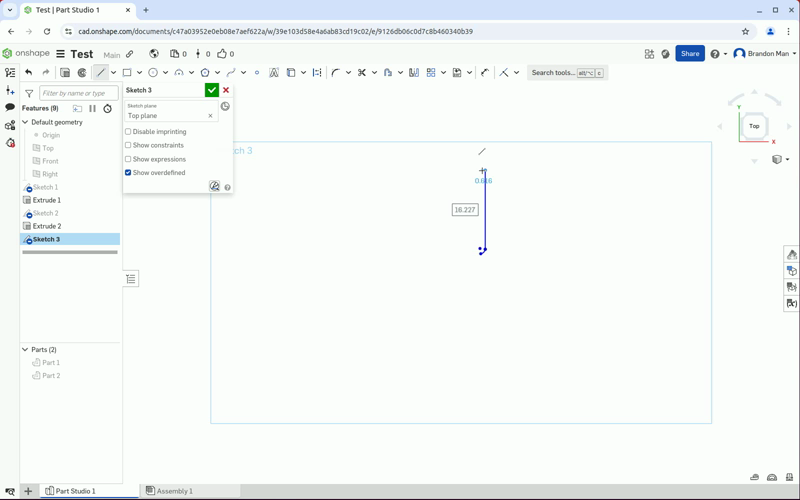
scroll(6)
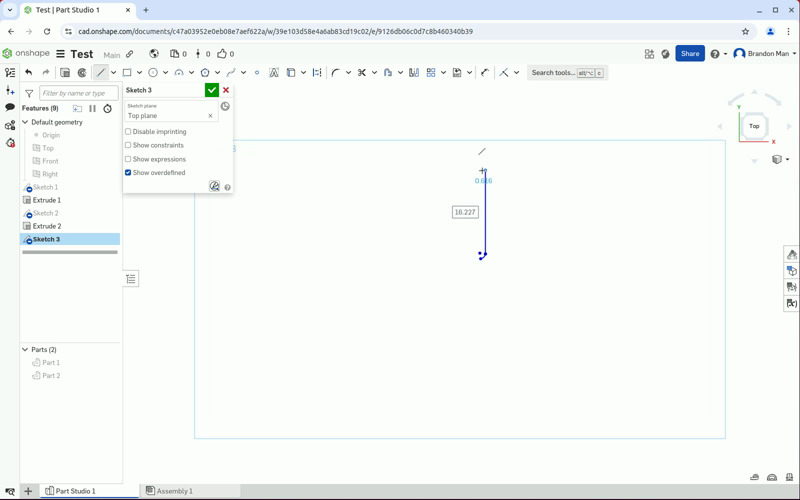
scroll(6)
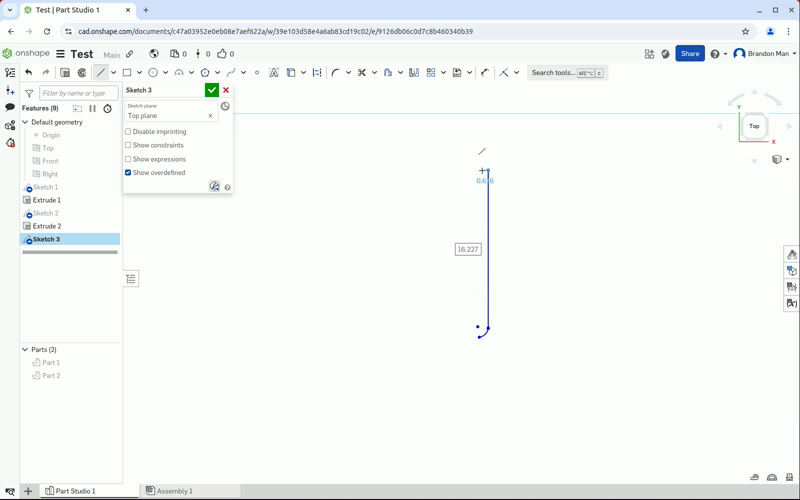
scroll(6)
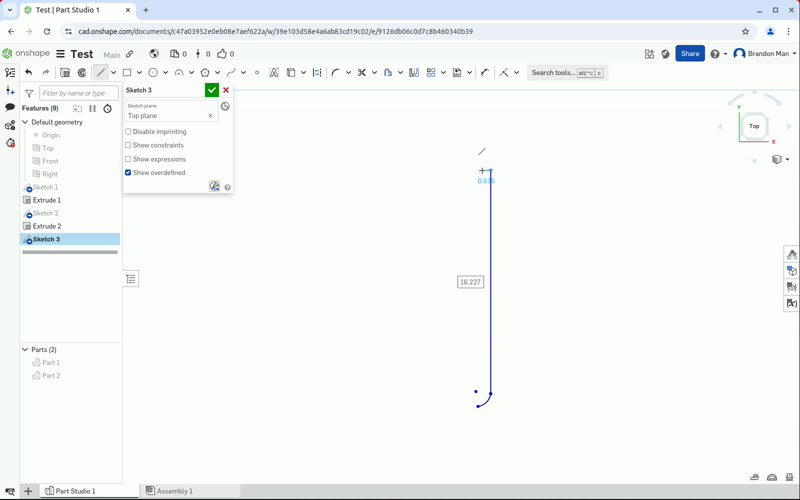
scroll(6)
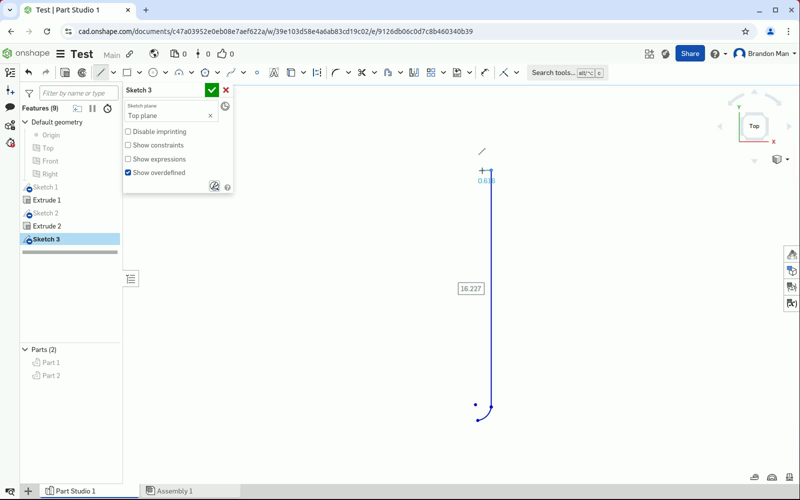
scroll(6)
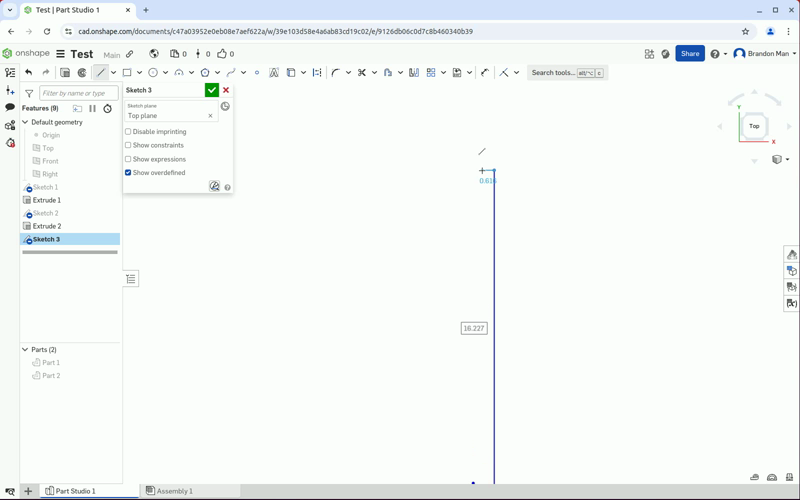
scroll(6)
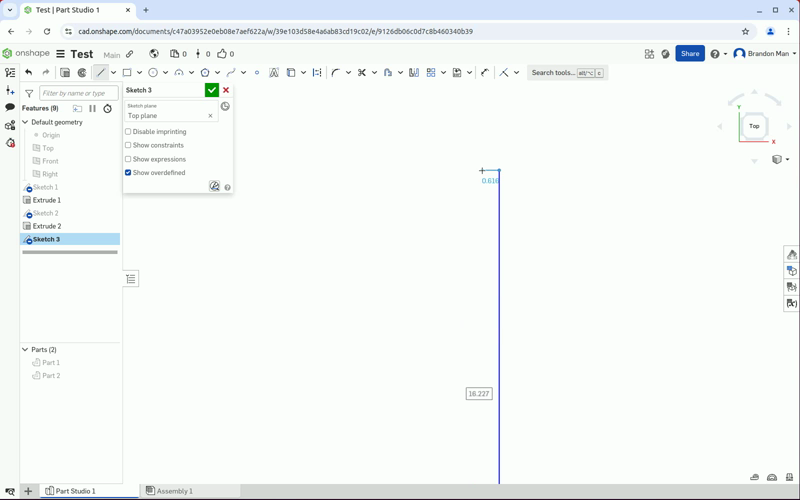
scroll(6)
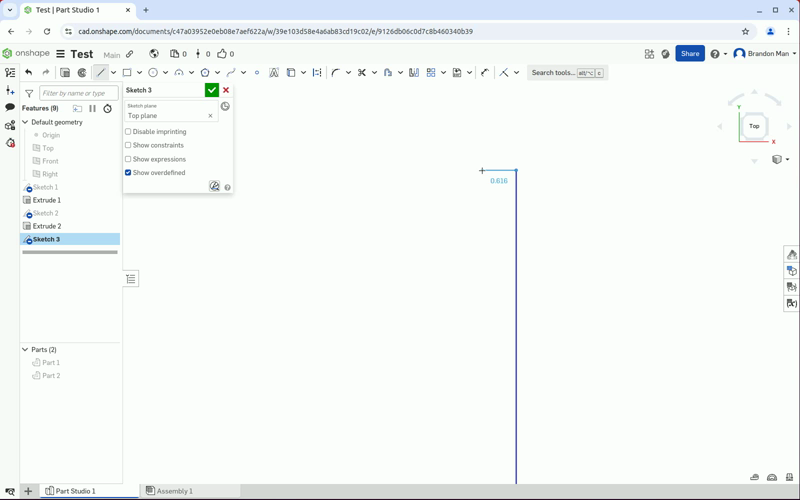
click(482, 170)
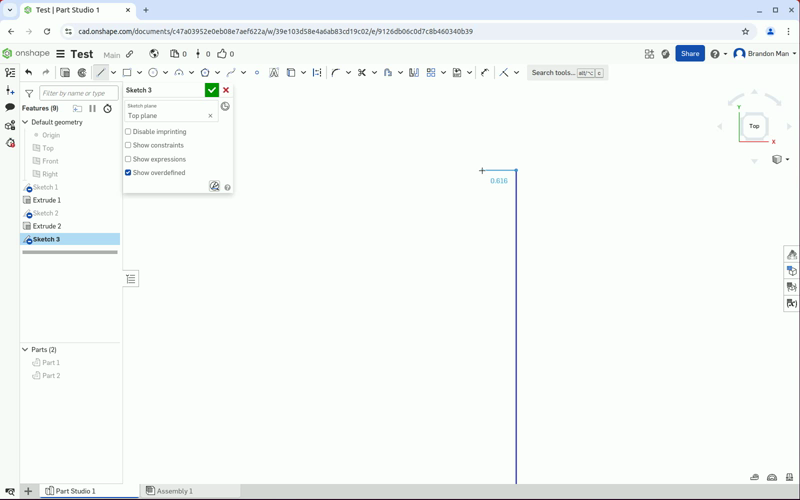
scroll(-6)
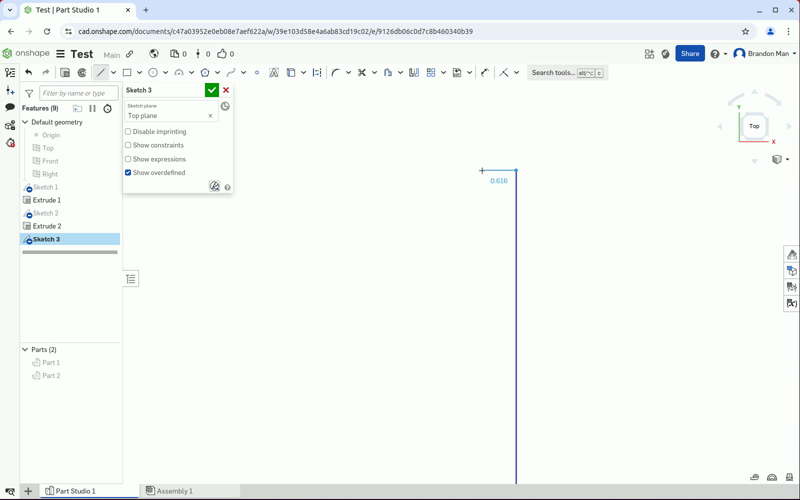
scroll(-6)
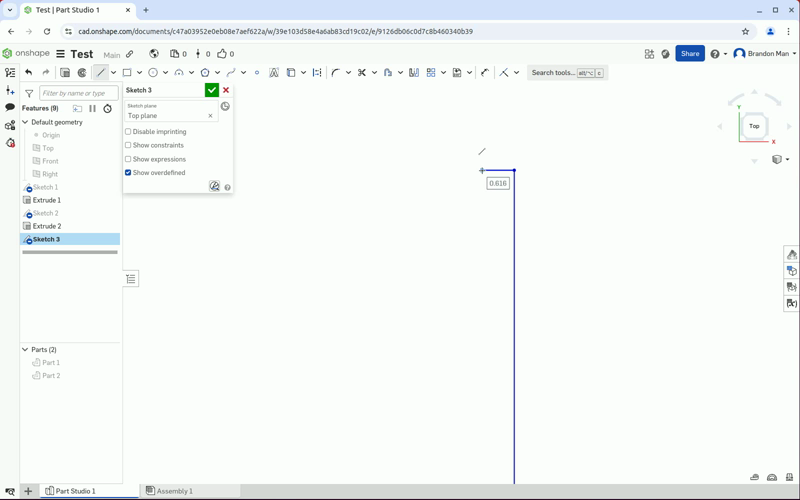
scroll(-6)
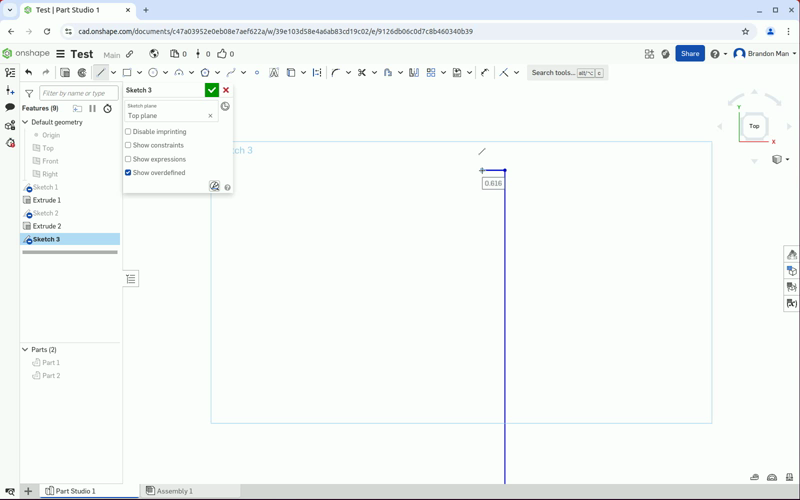
scroll(-6)
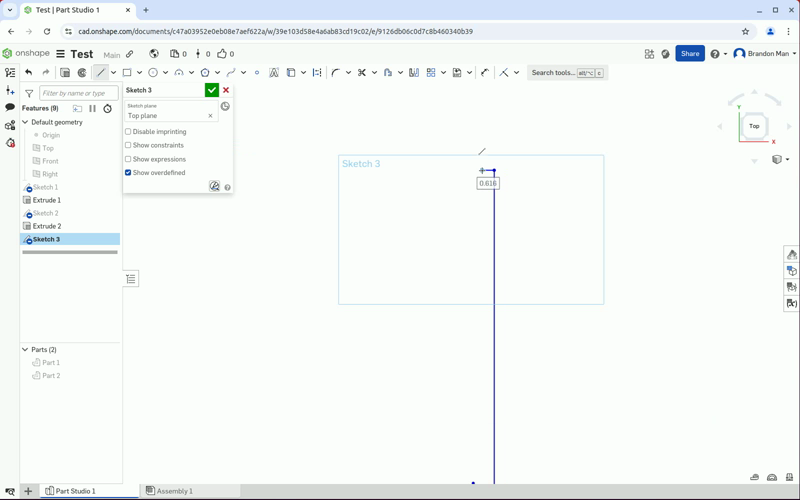
scroll(-6)
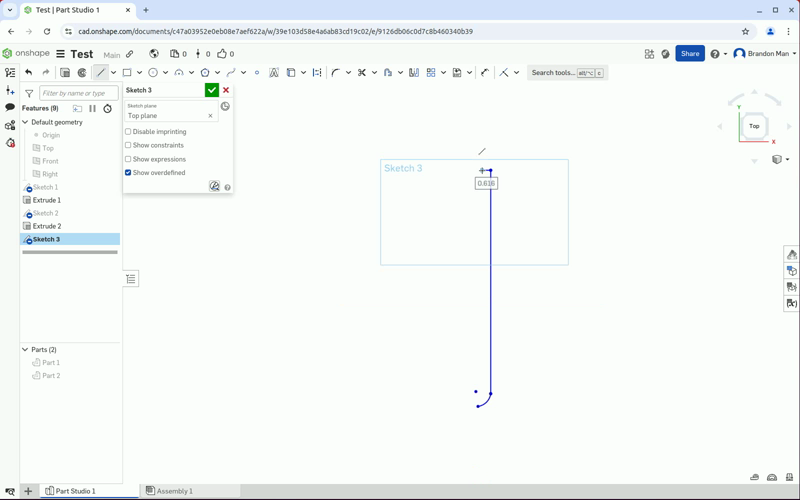
scroll(-6)
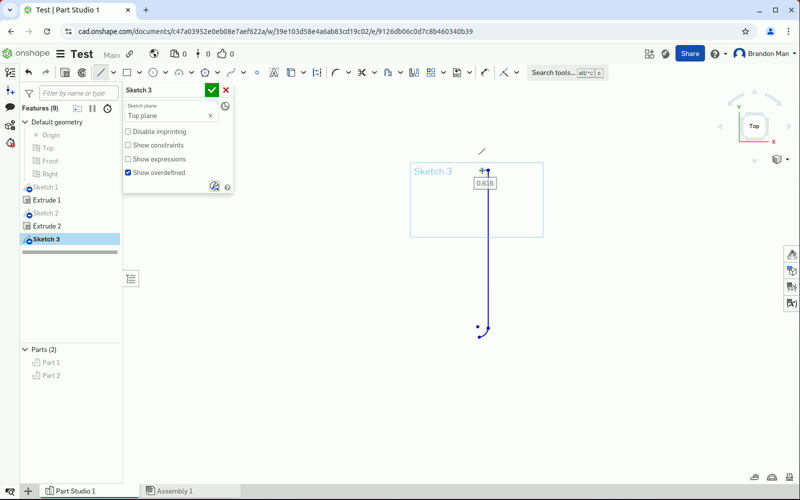
scroll(-6)
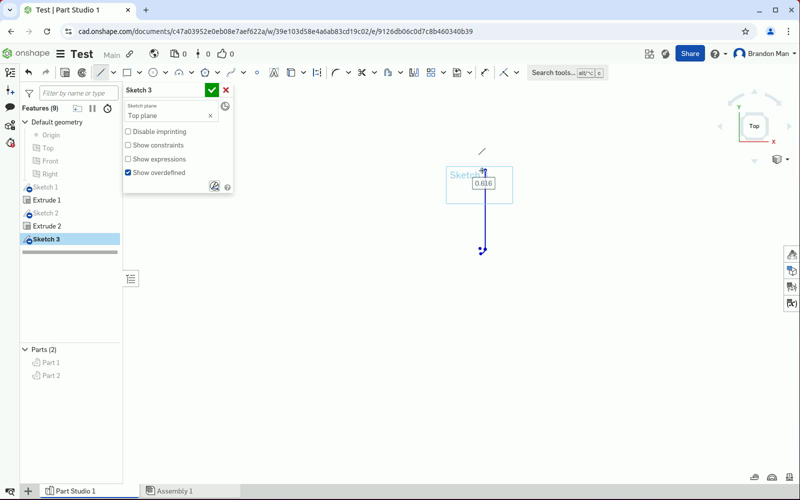
key_up(shift)
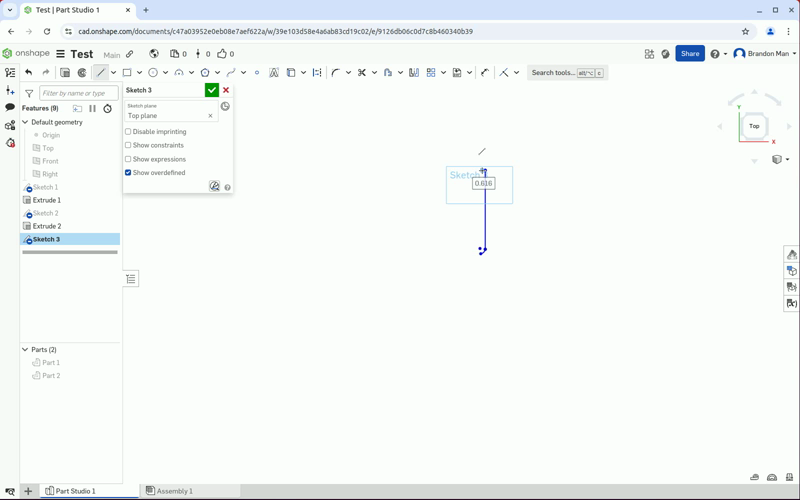
key_down(shift)
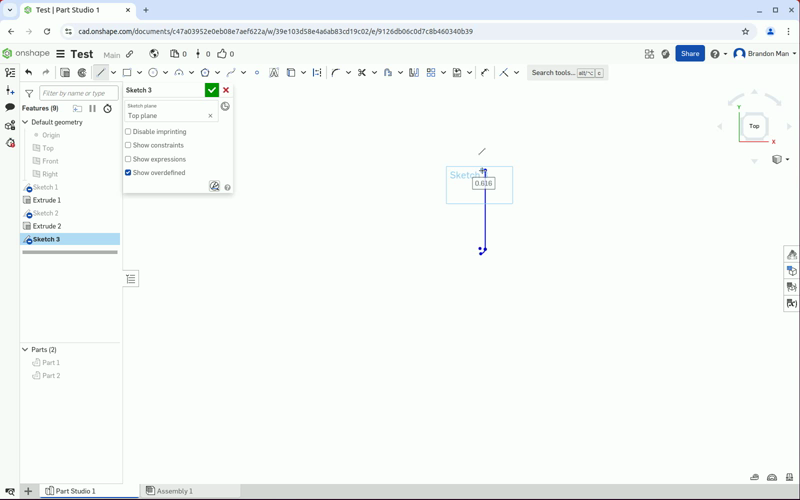
mouse_move(482, 249)
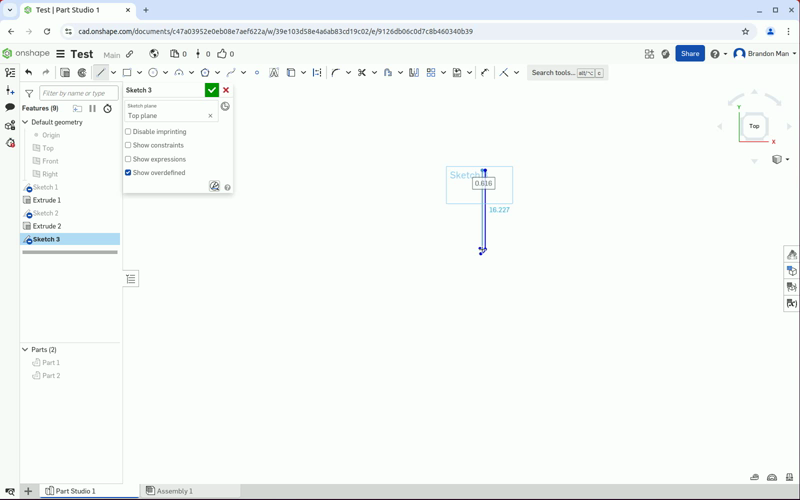
scroll(6)
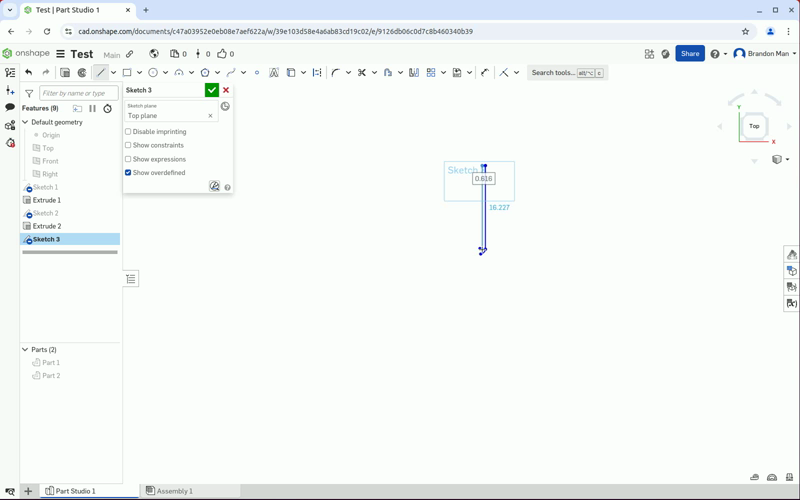
scroll(6)
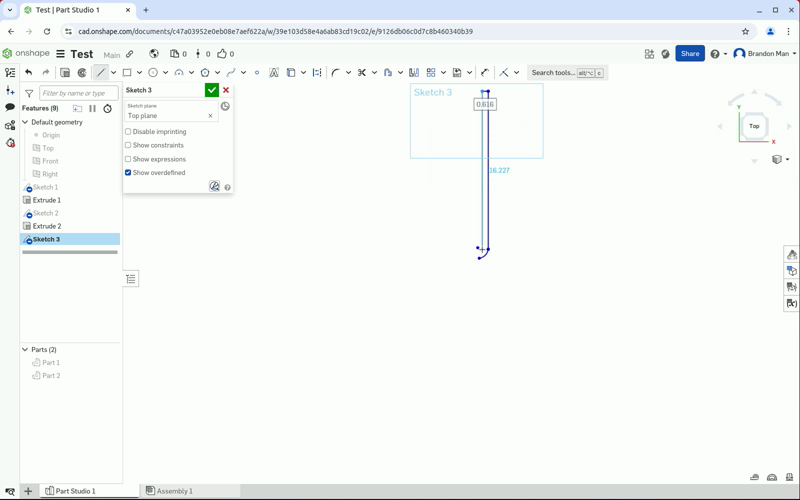
scroll(6)
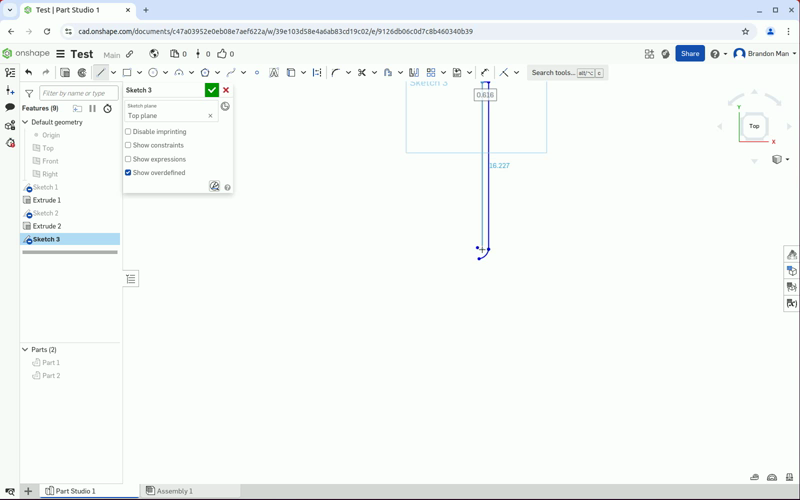
scroll(6)
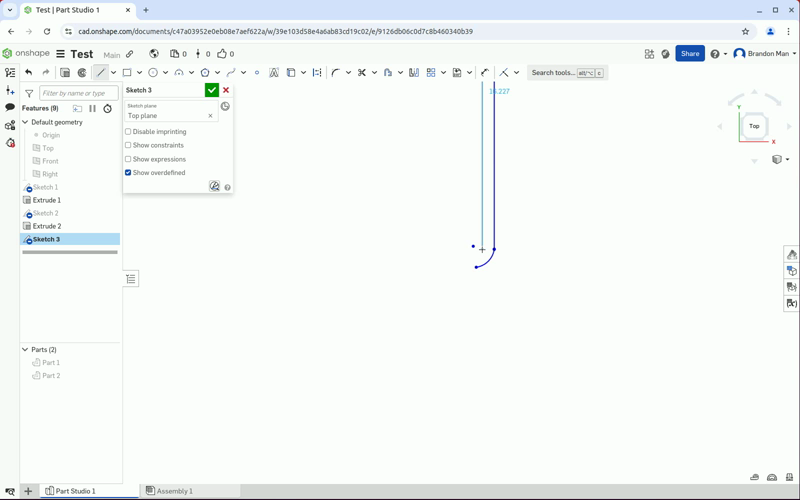
scroll(6)
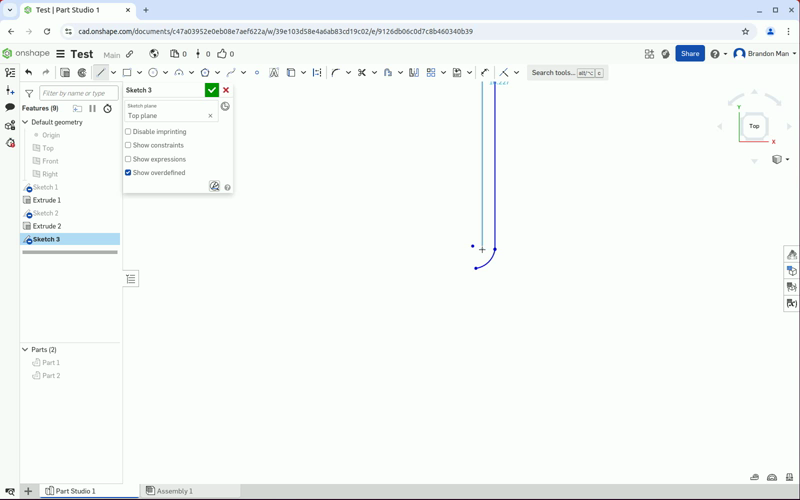
scroll(6)
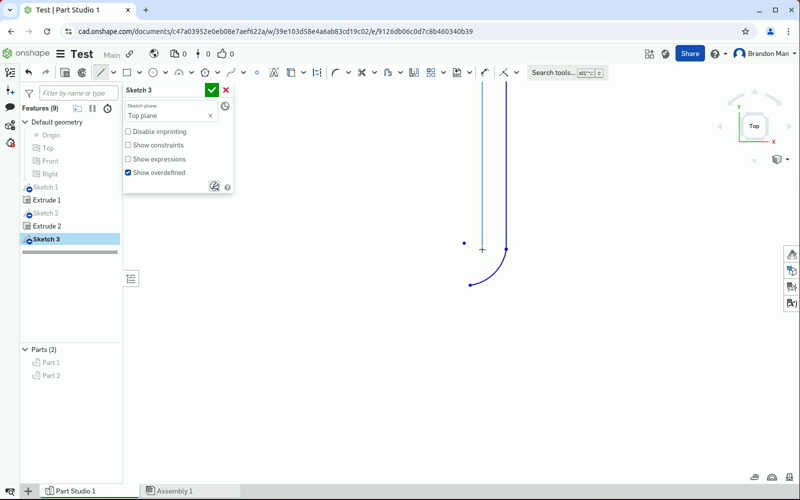
scroll(6)
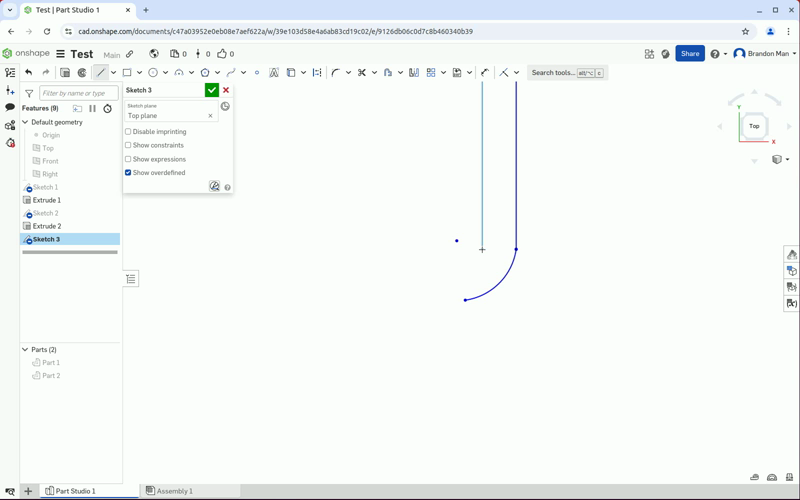
click(482, 249)
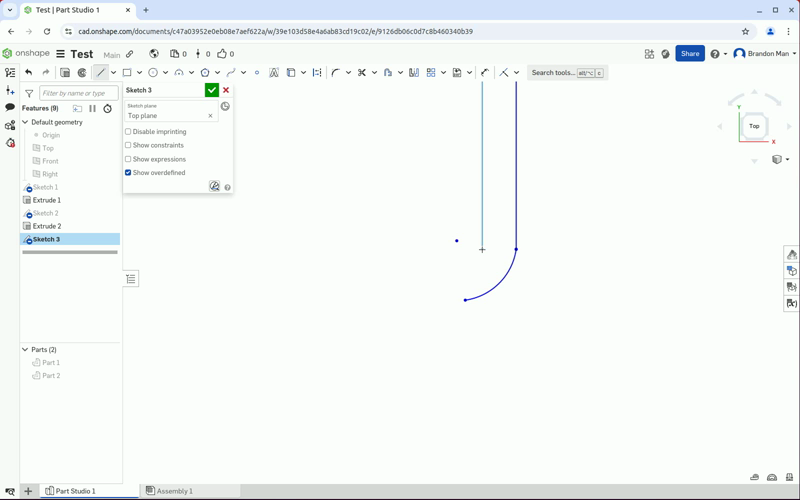
scroll(-6)
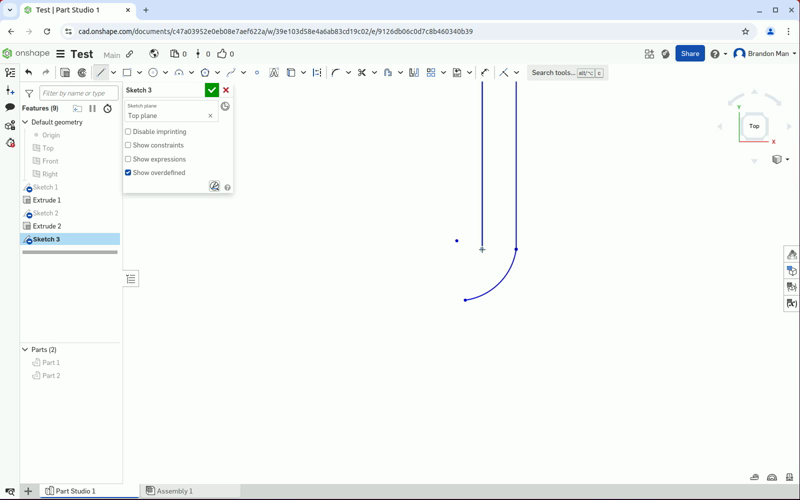
scroll(-6)
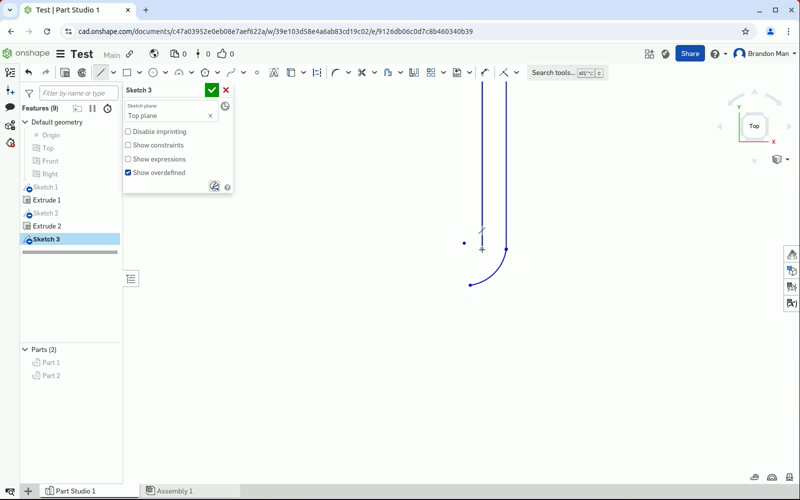
scroll(-6)
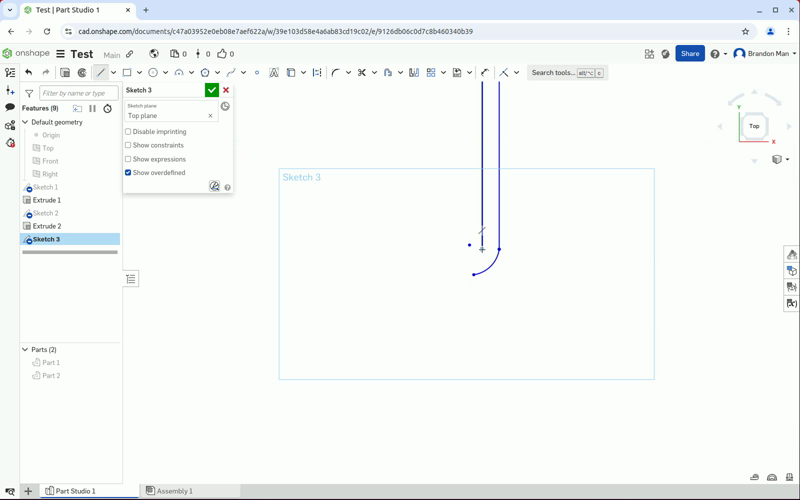
scroll(-6)
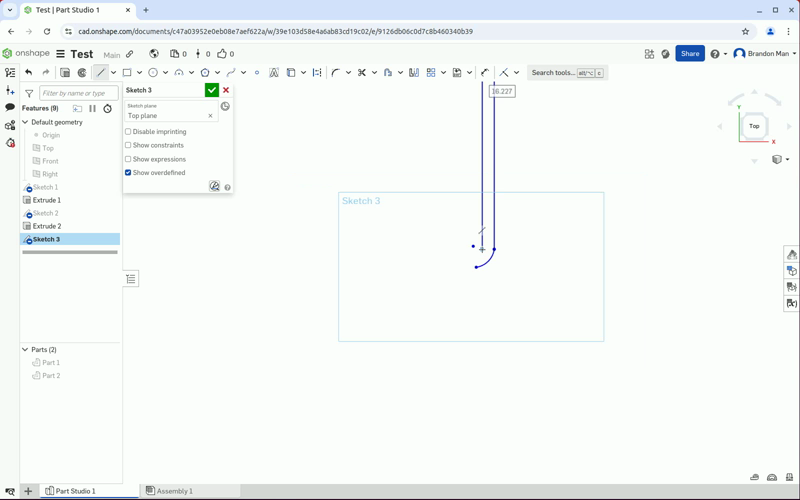
scroll(-6)
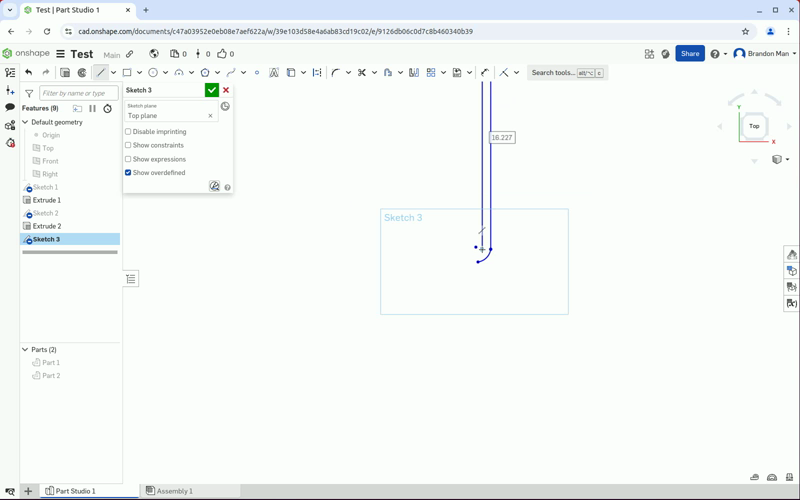
scroll(-6)
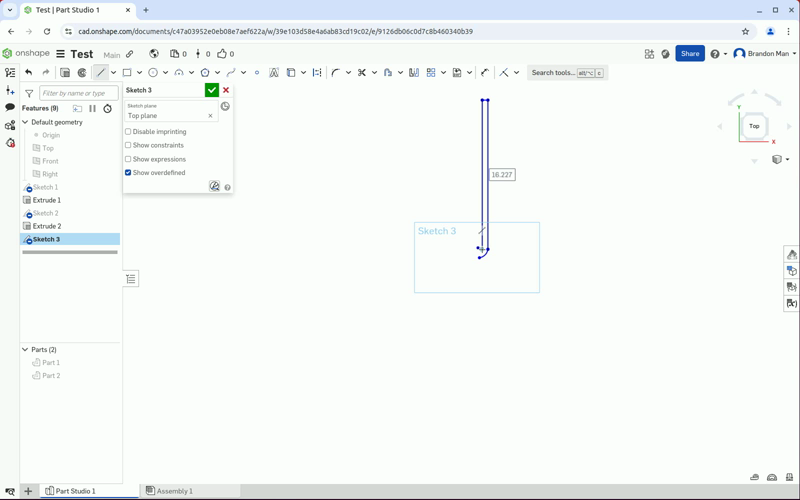
scroll(-6)
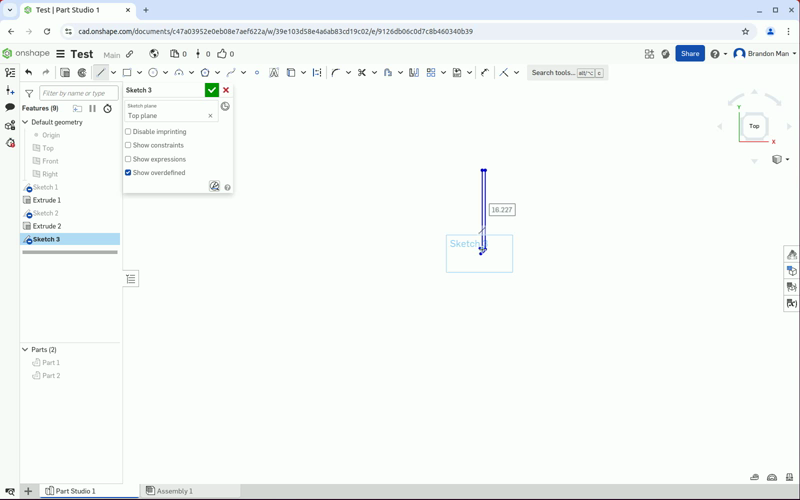
key_up(shift)
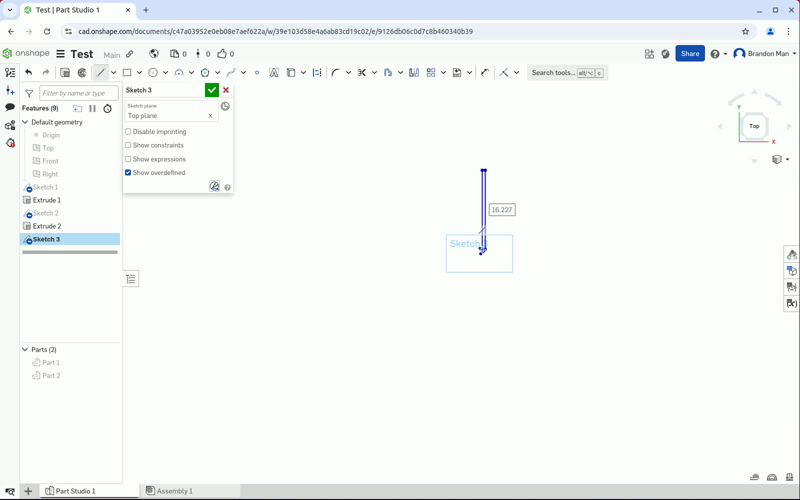
key(esc)
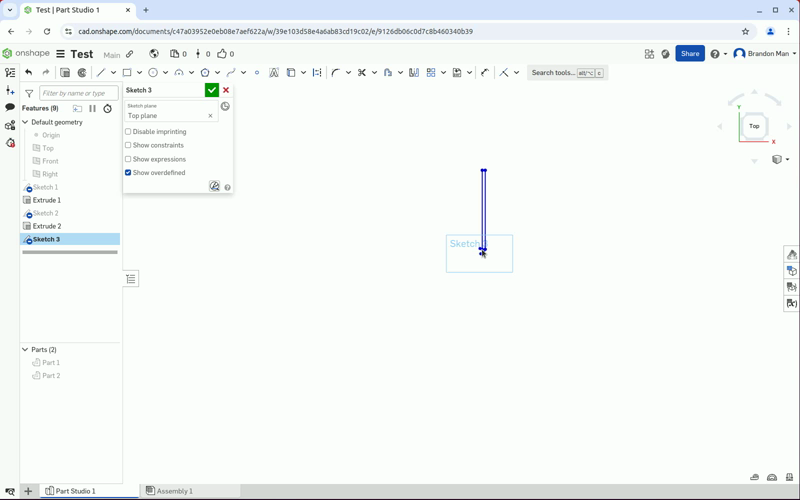
key(a)
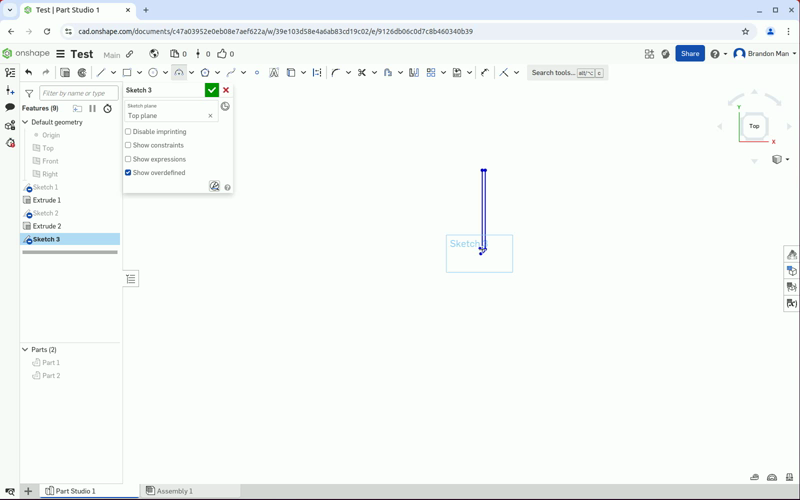
mouse_move(482, 249)
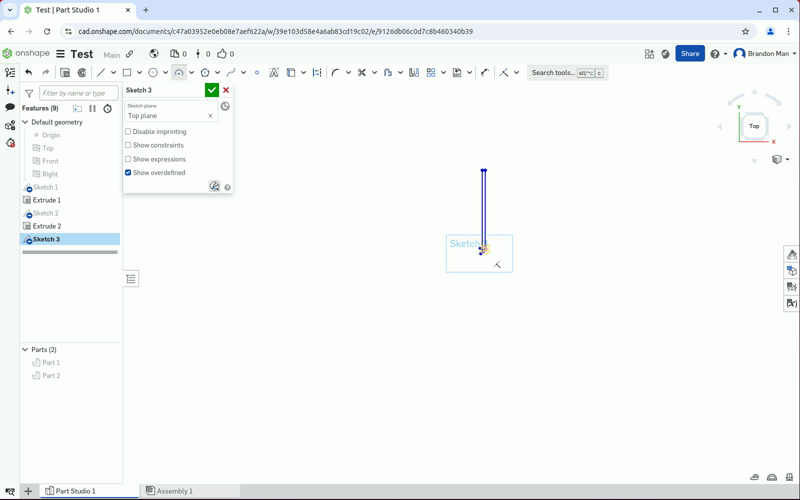
scroll(6)
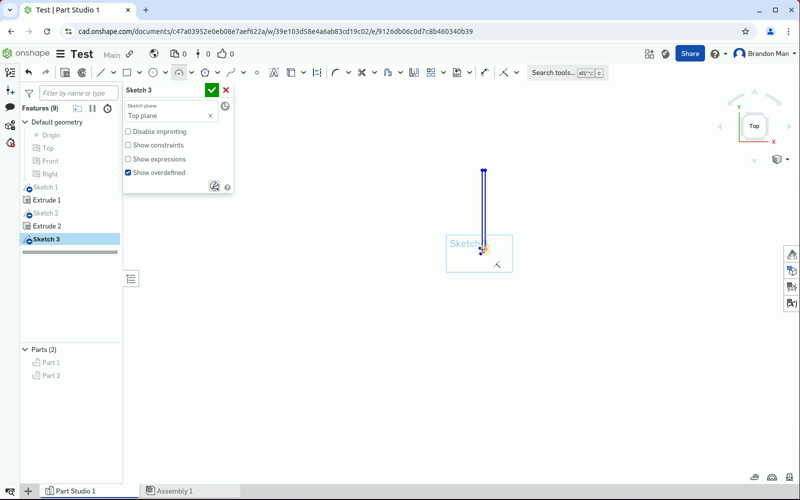
scroll(6)
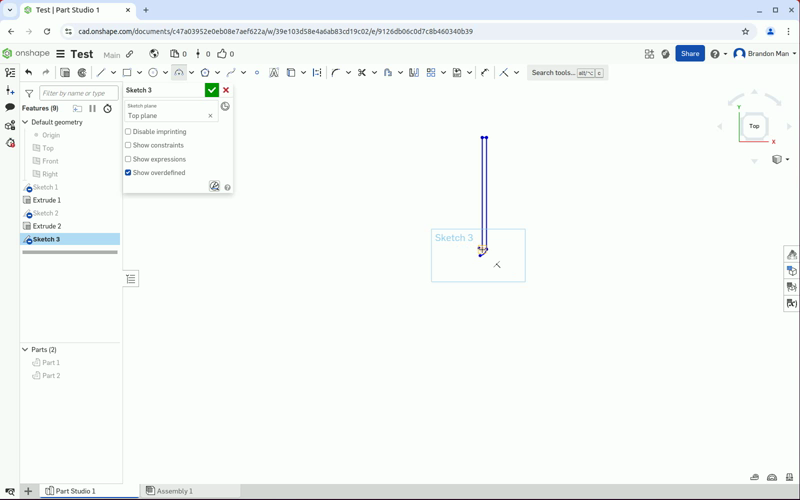
scroll(6)
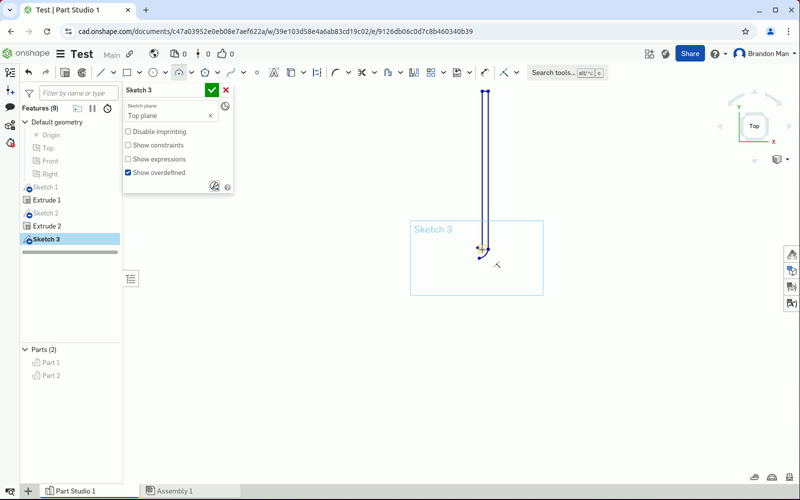
scroll(6)
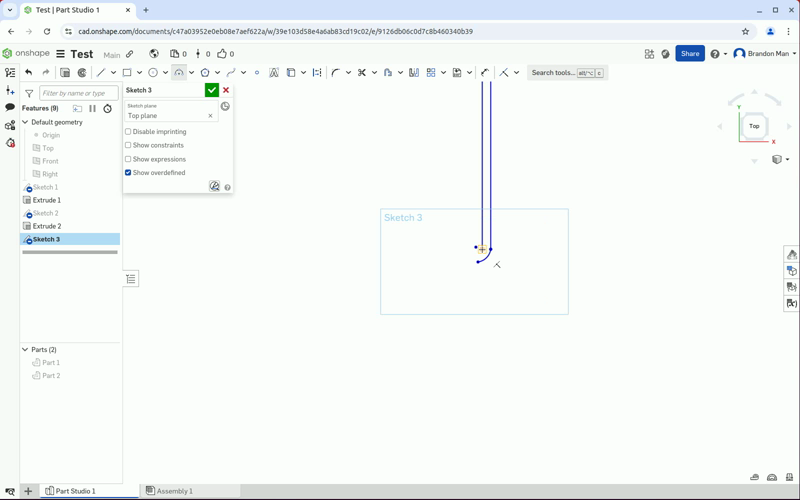
scroll(6)
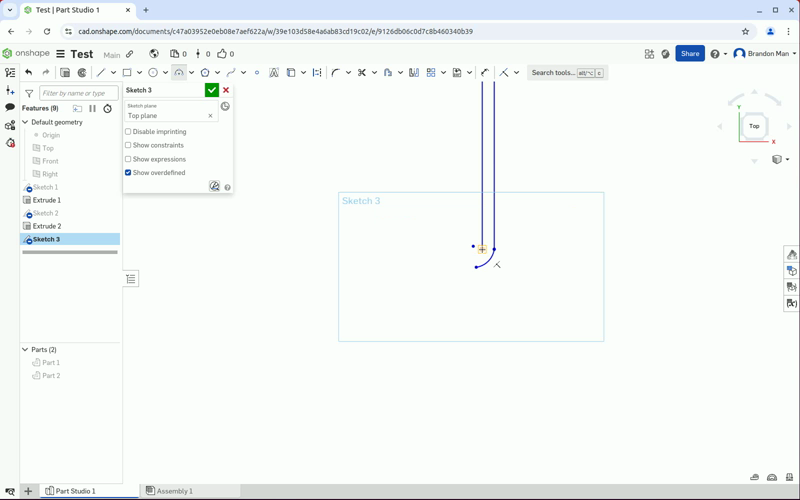
scroll(6)
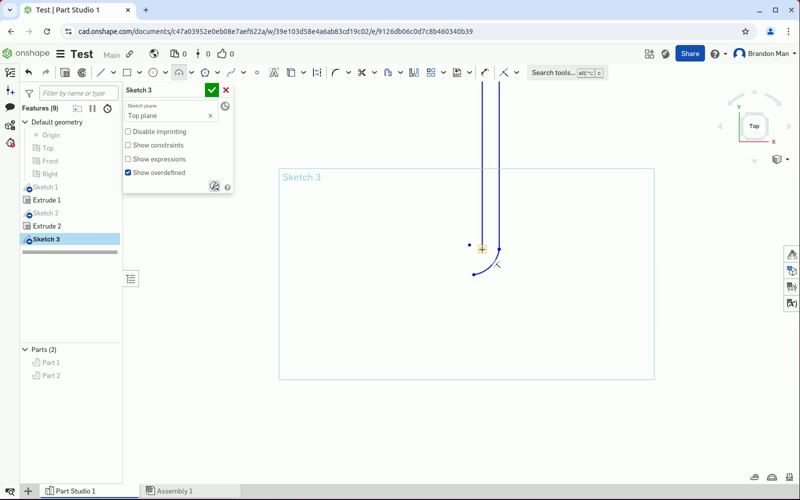
scroll(6)
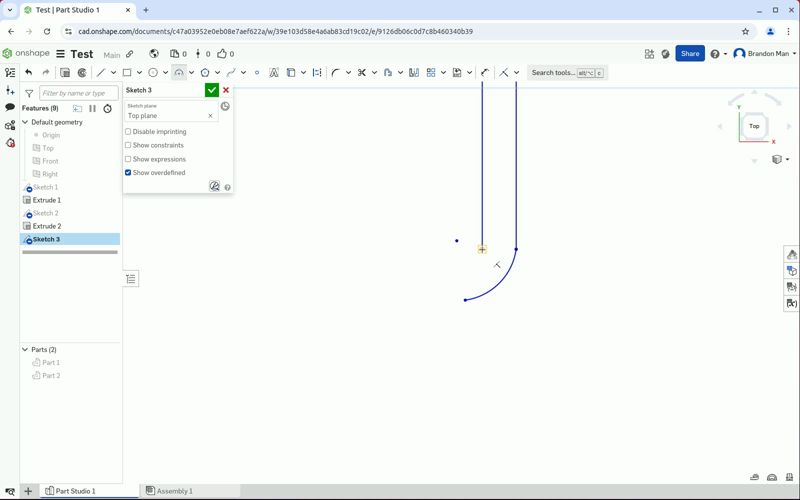
click(482, 249)
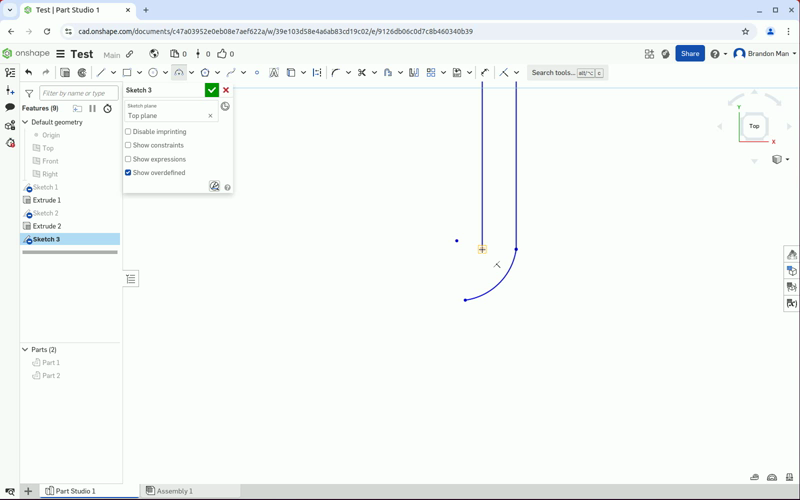
scroll(-6)
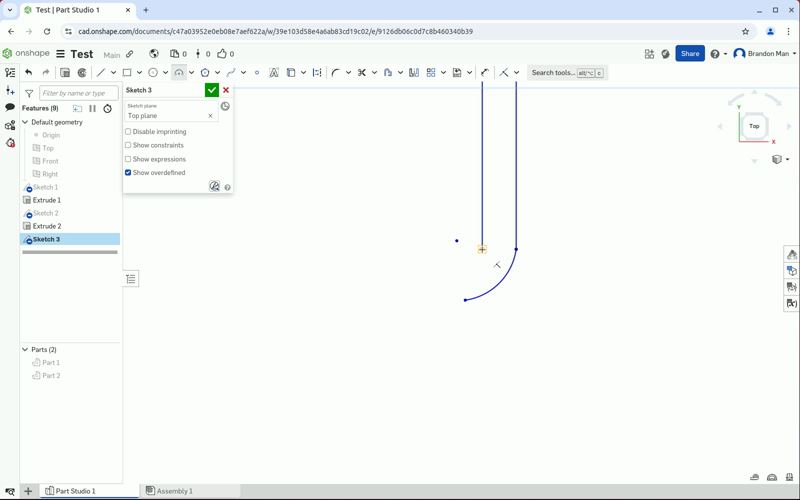
scroll(-6)
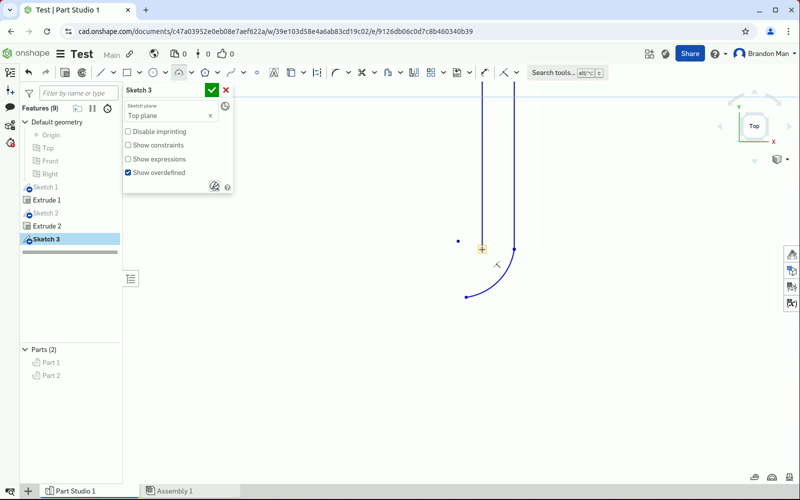
scroll(-6)
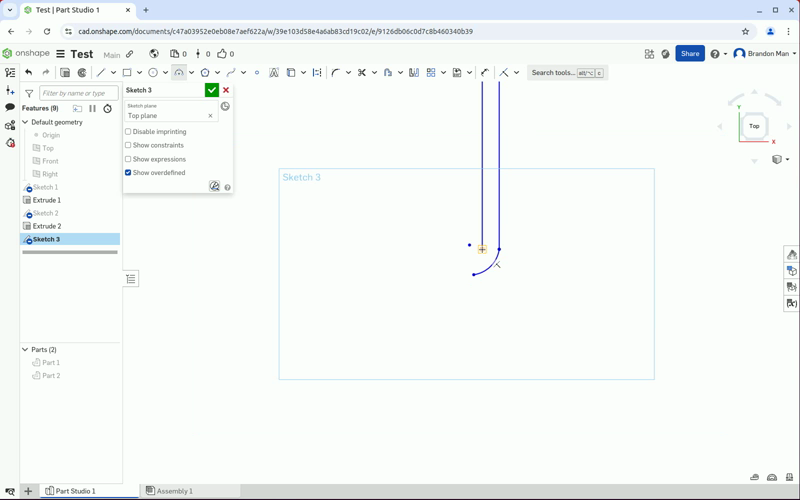
scroll(-6)
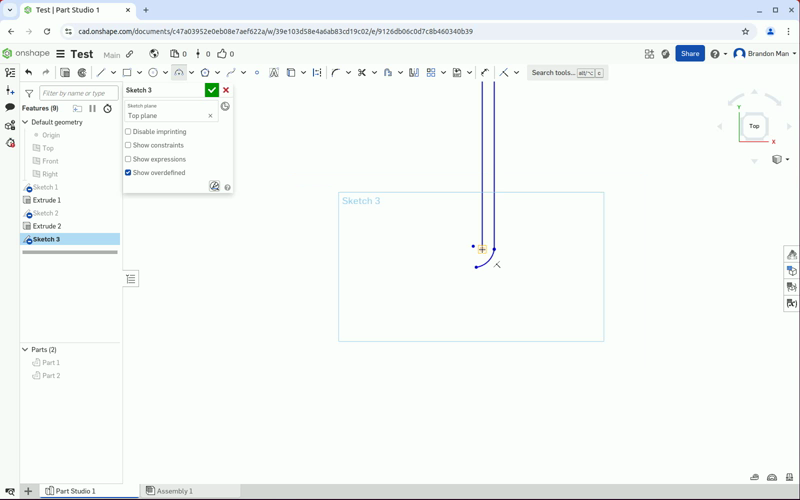
scroll(-6)
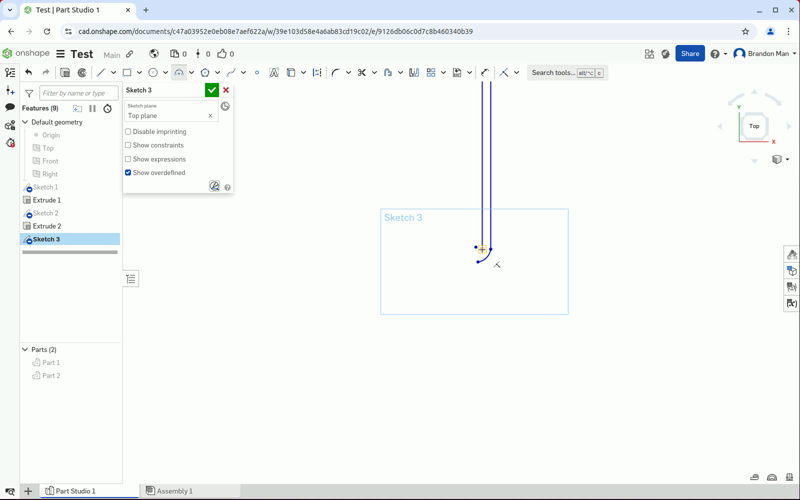
scroll(-6)
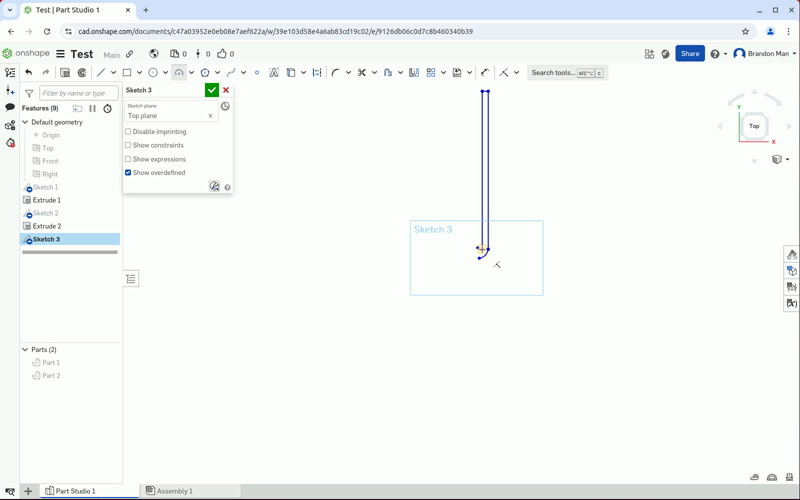
scroll(-6)
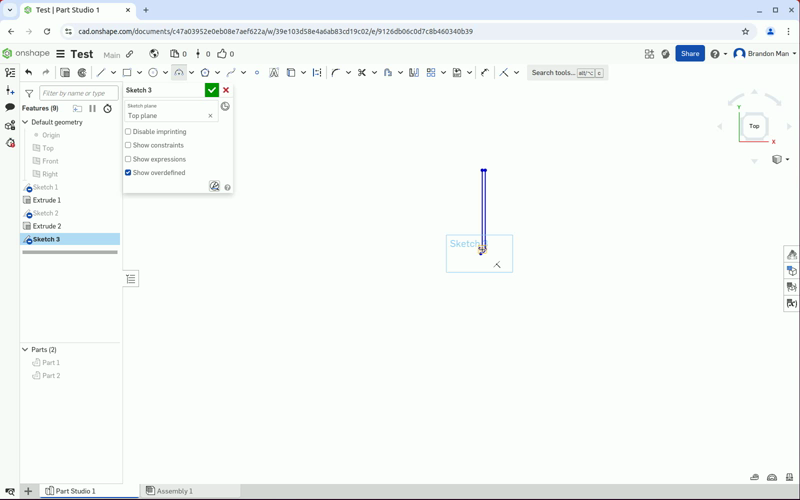
key_down(shift)
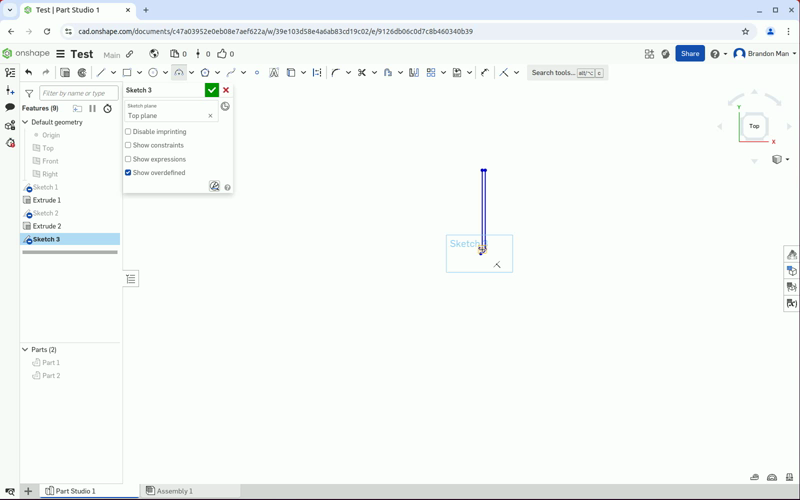
mouse_move(480, 251)
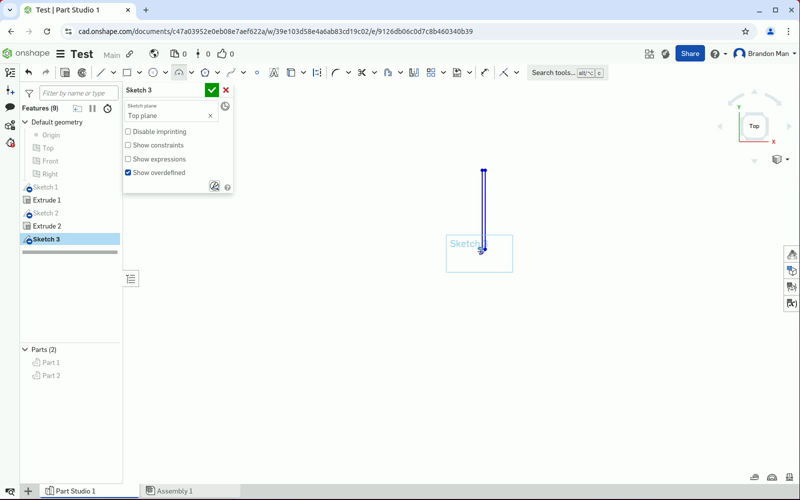
scroll(6)
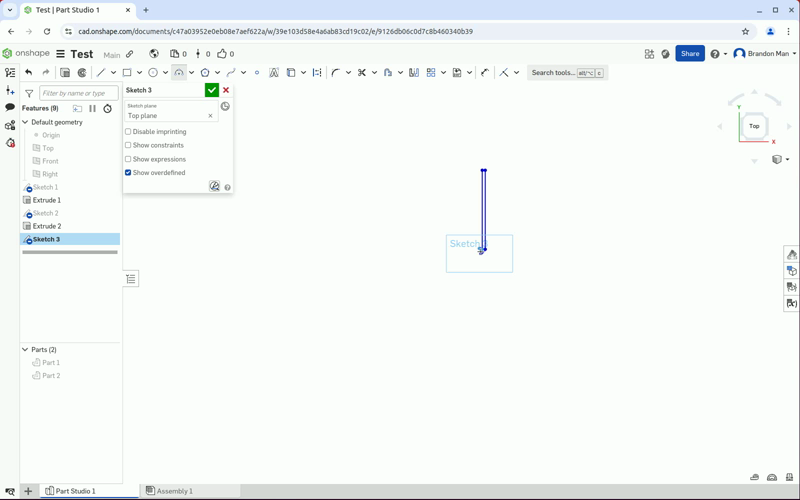
scroll(6)
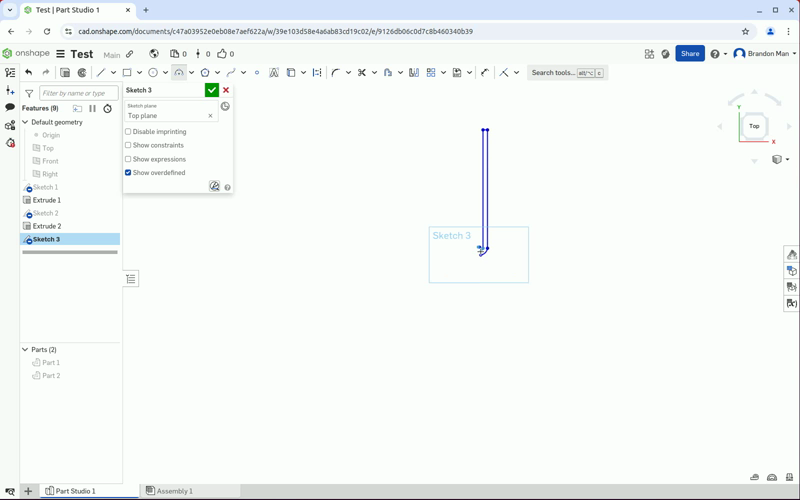
scroll(6)
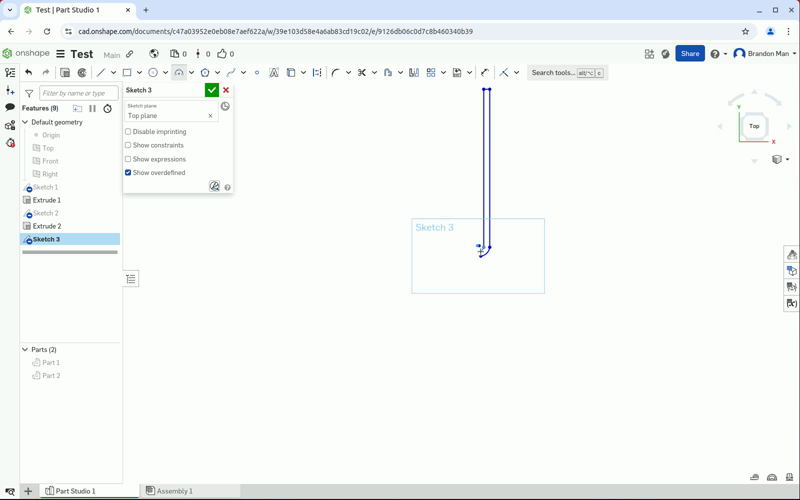
scroll(6)
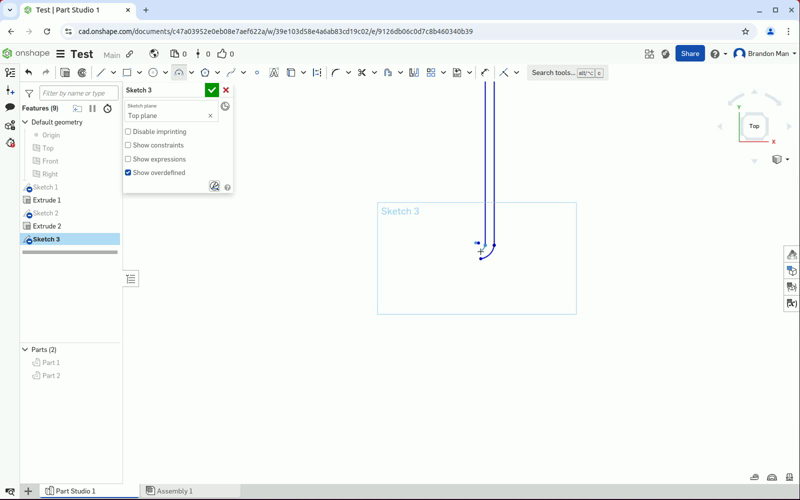
scroll(6)
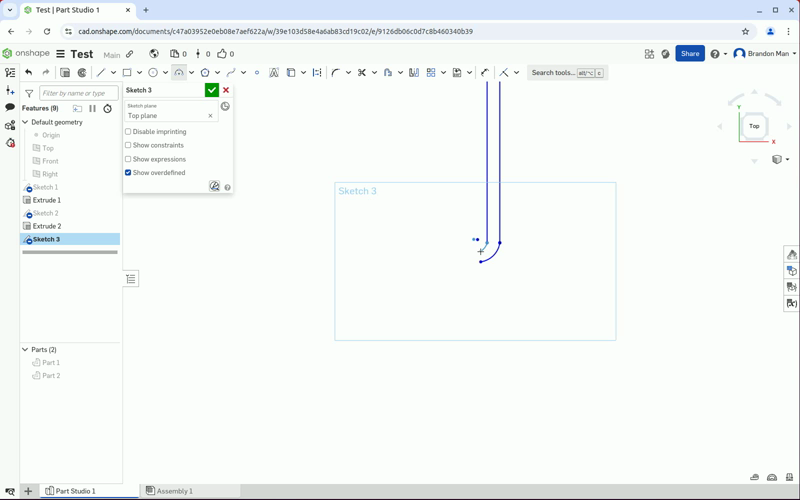
scroll(6)
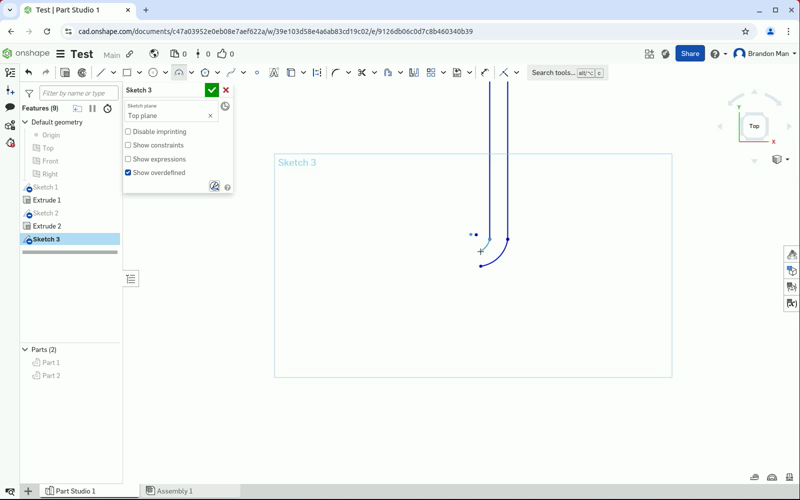
scroll(6)
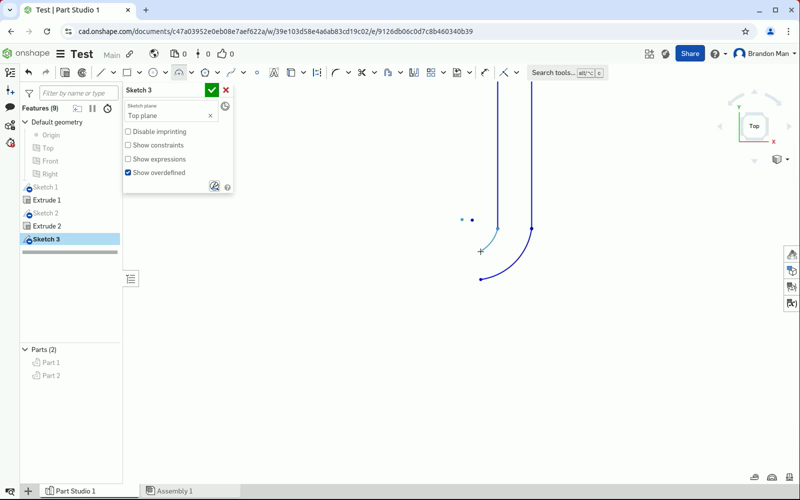
click(480, 251)
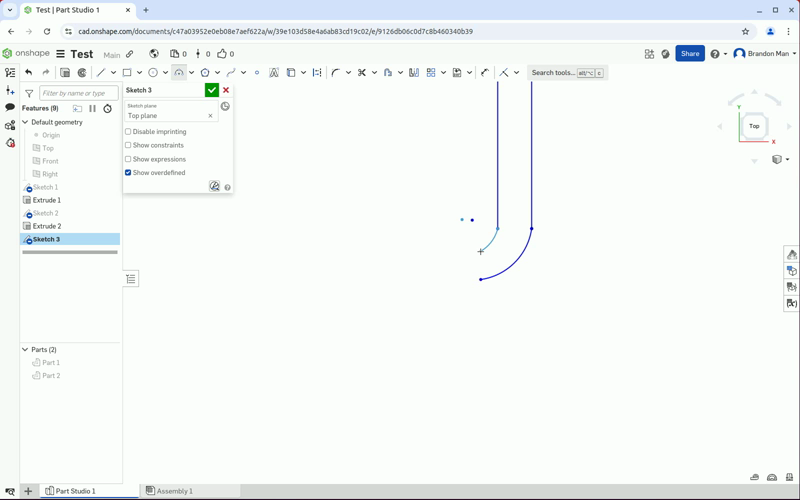
scroll(-6)
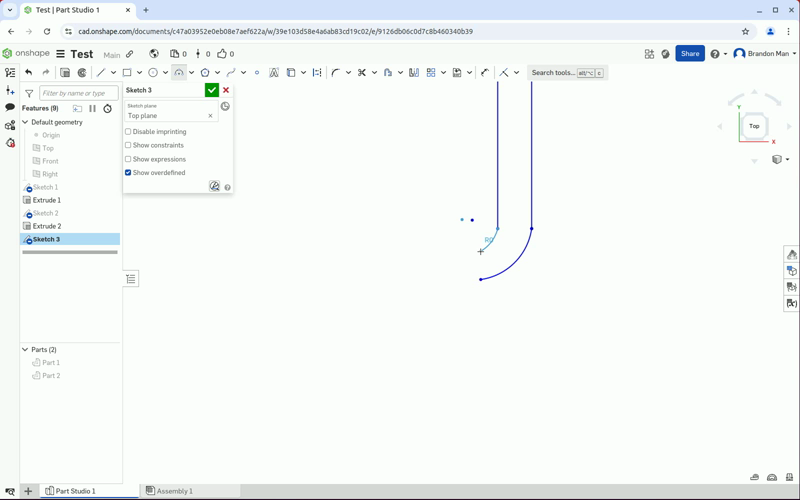
scroll(-6)
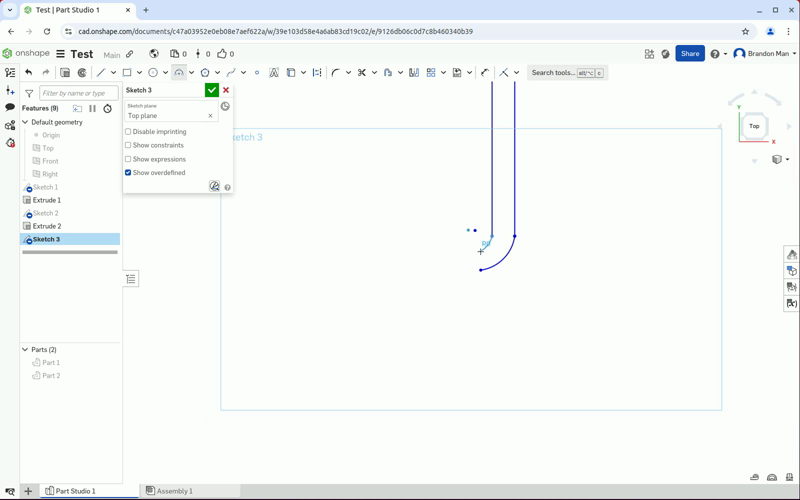
scroll(-6)
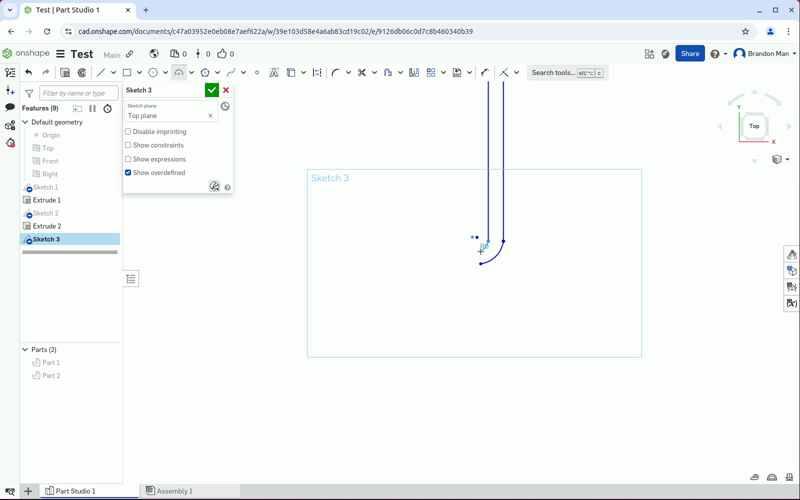
scroll(-6)
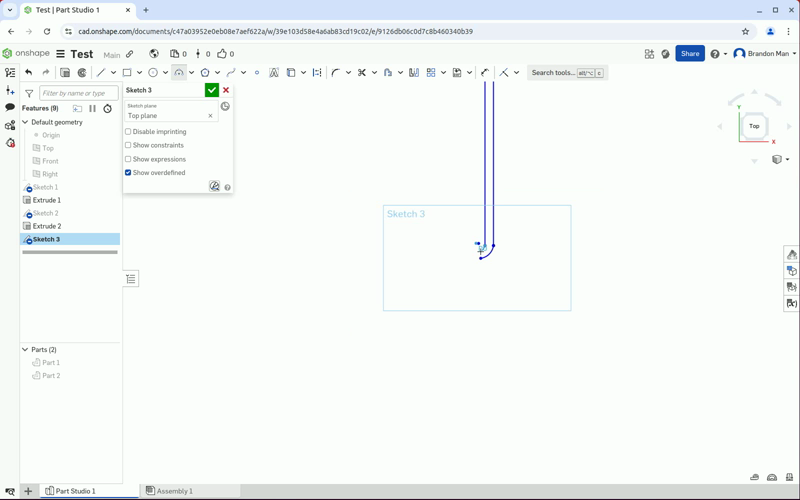
scroll(-6)
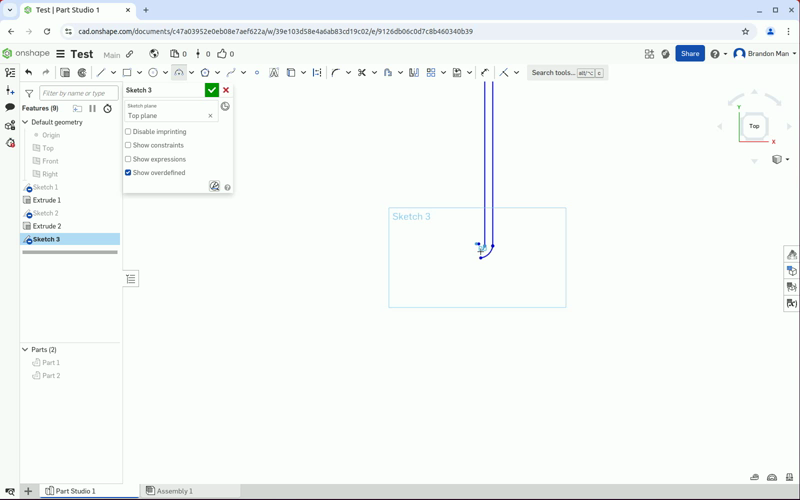
scroll(-6)
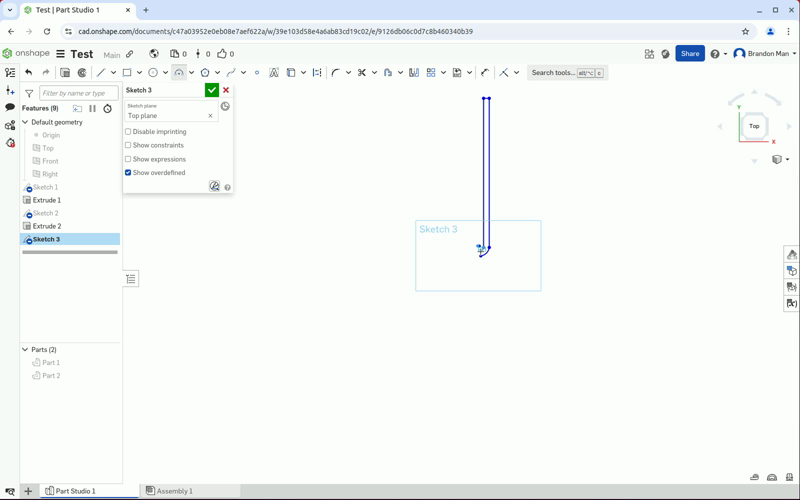
scroll(-6)
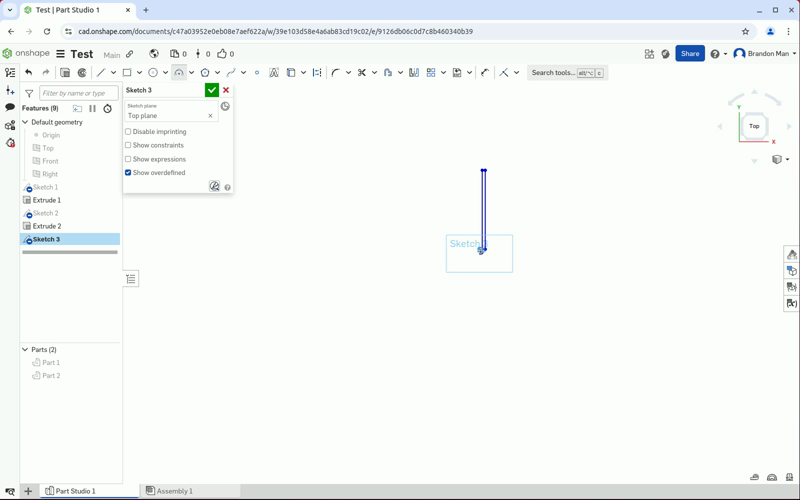
mouse_move(482, 250)
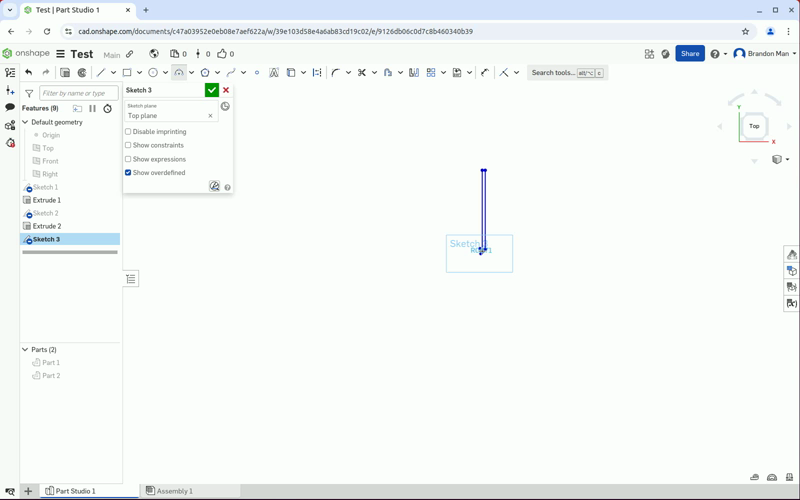
scroll(6)
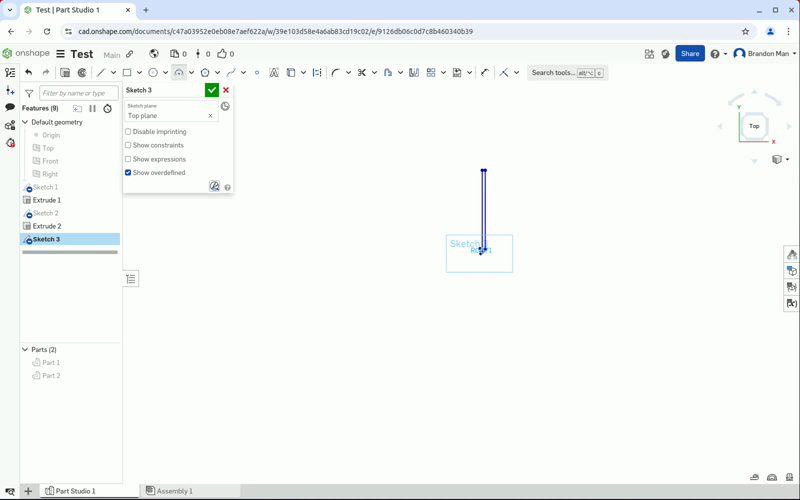
scroll(6)
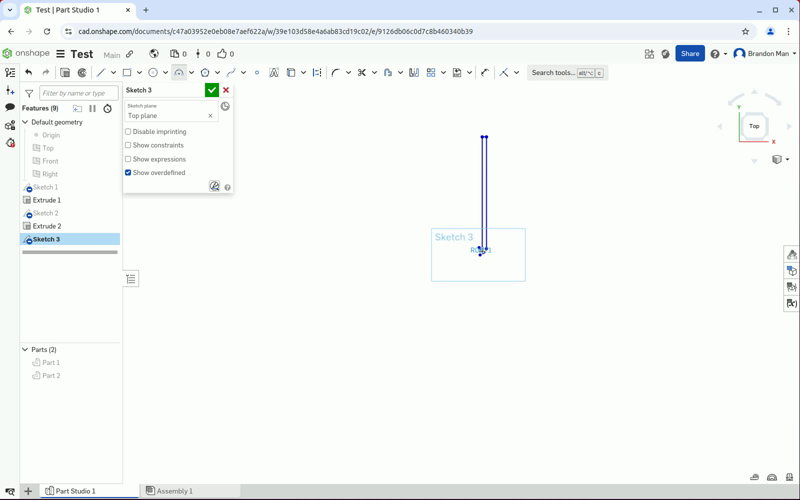
scroll(6)
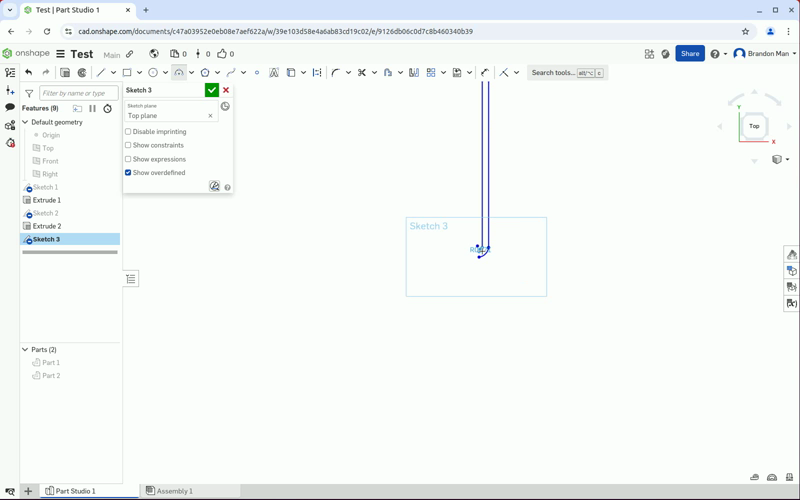
scroll(6)
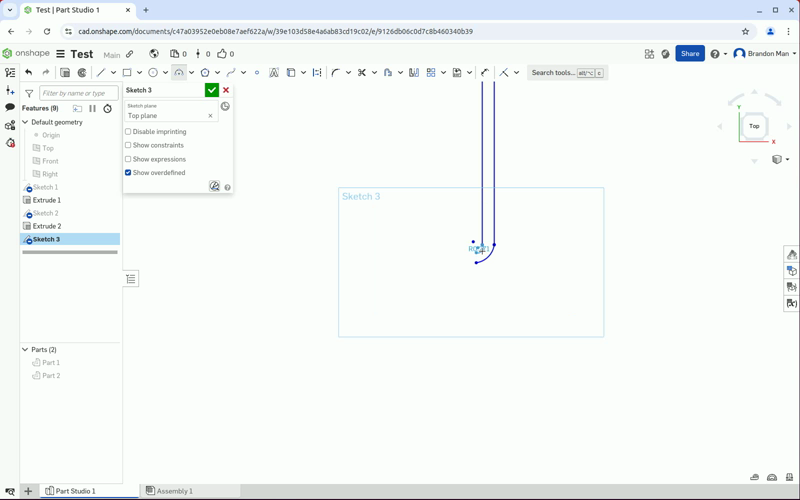
scroll(6)
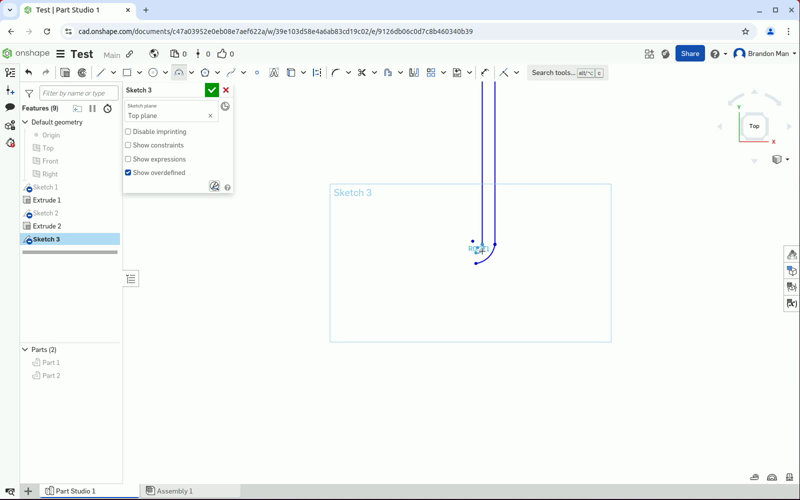
scroll(6)
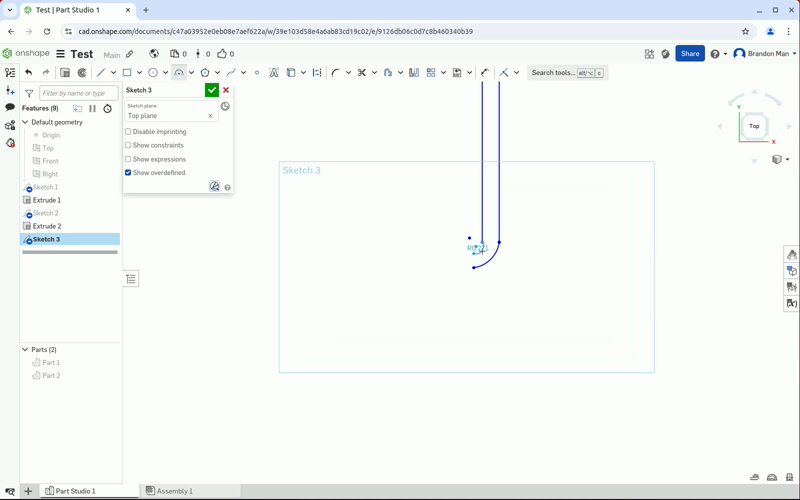
scroll(6)
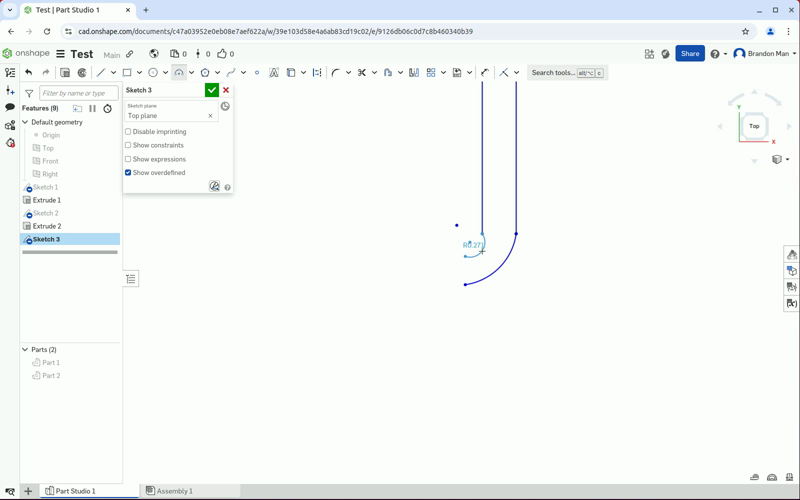
click(482, 250)
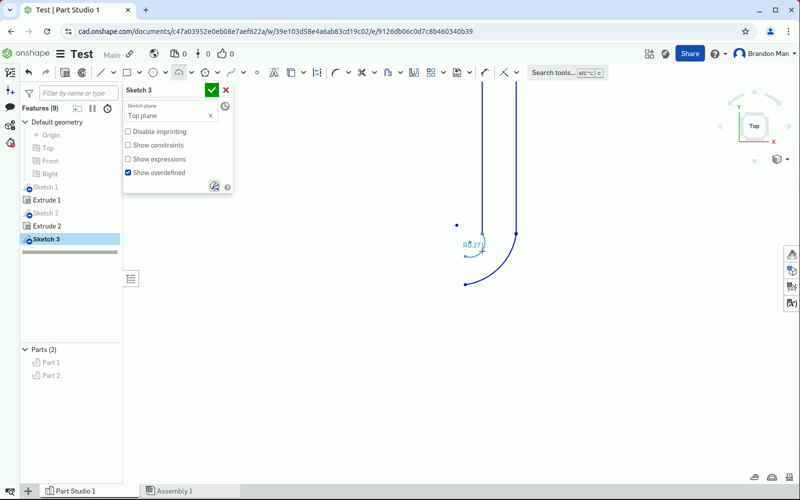
scroll(-6)
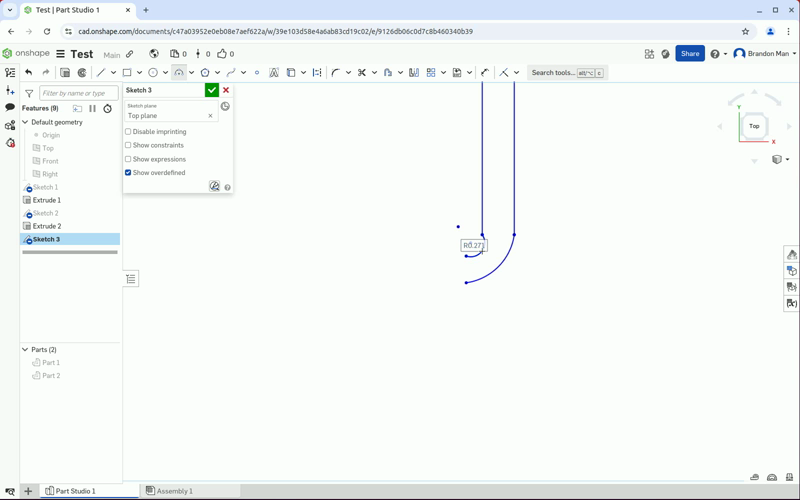
scroll(-6)
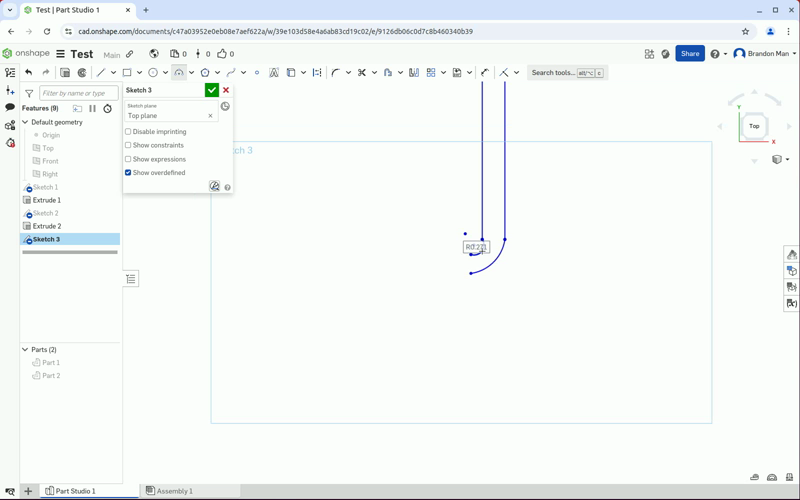
scroll(-6)
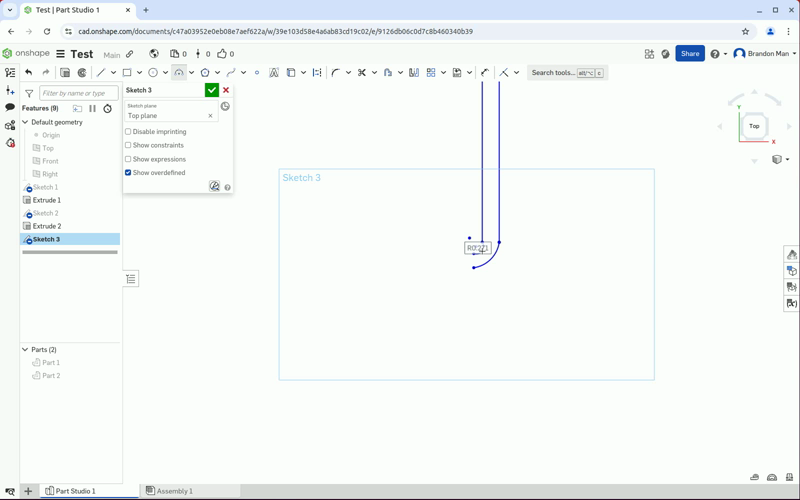
scroll(-6)
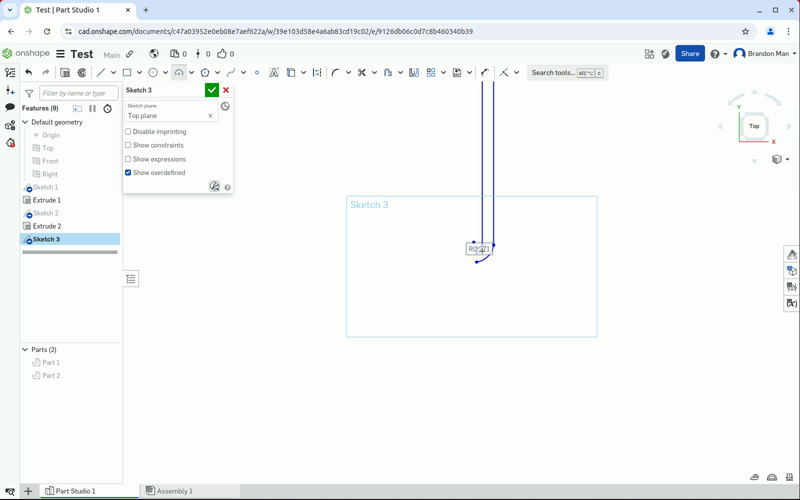
scroll(-6)
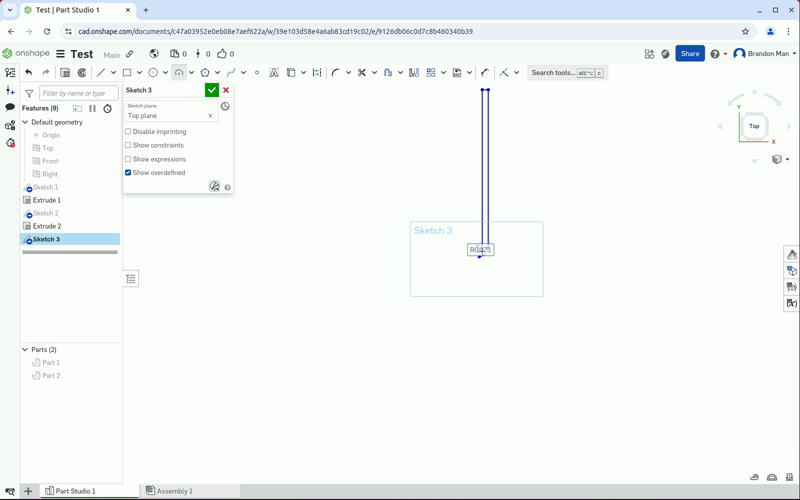
scroll(-6)
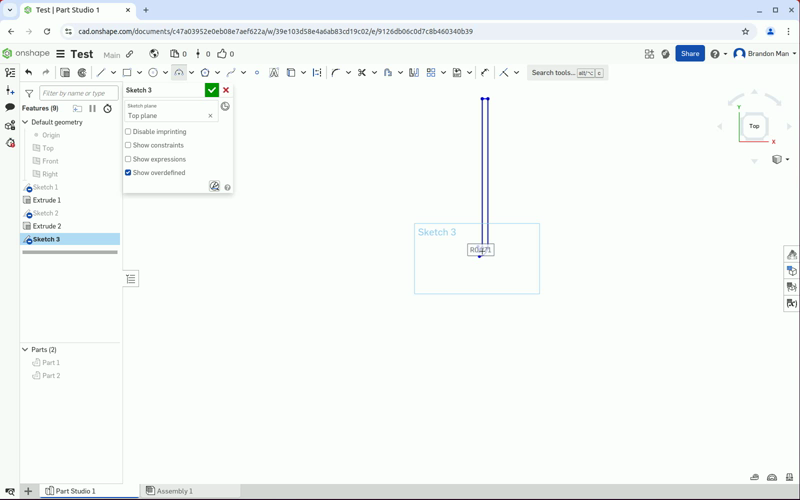
scroll(-6)
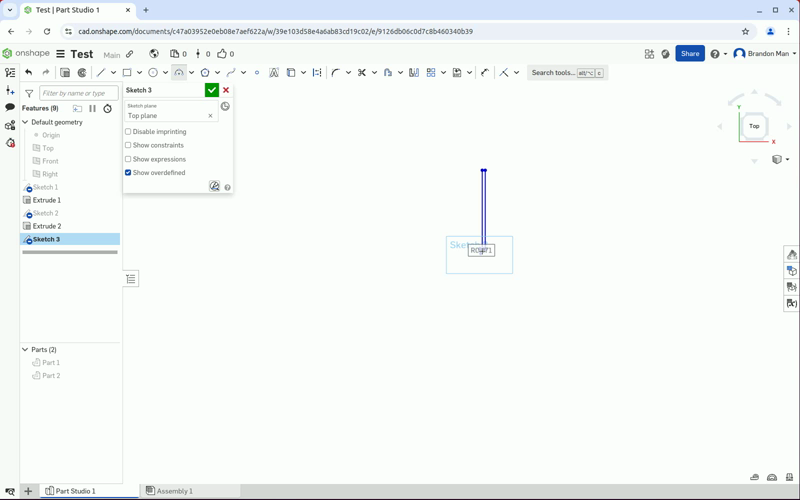
key_up(shift)
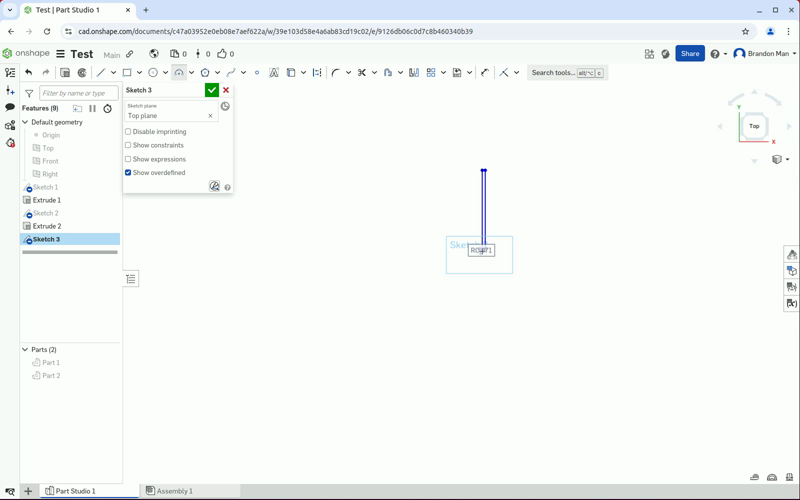
key(esc)
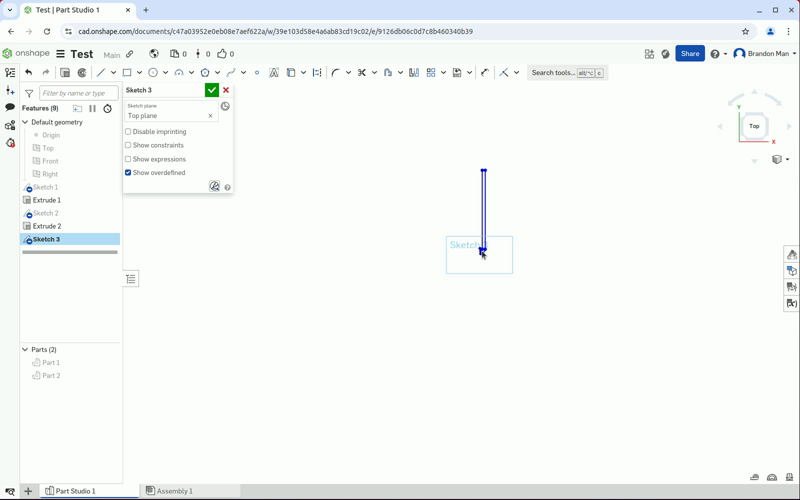
key(l)
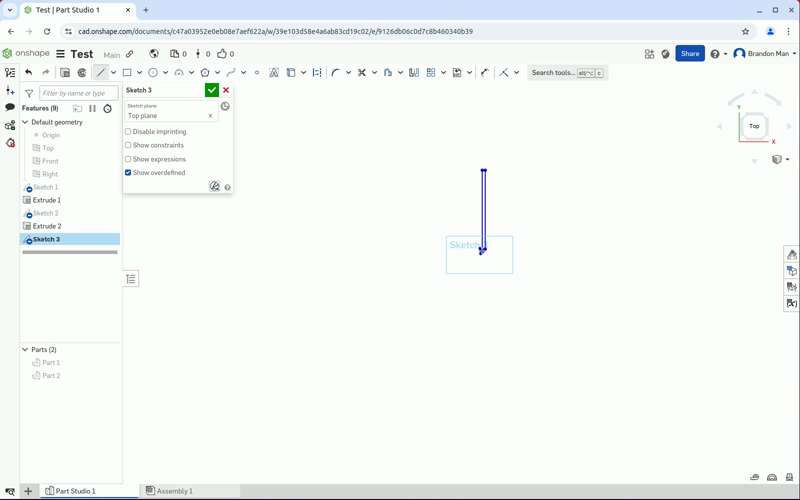
mouse_move(480, 251)
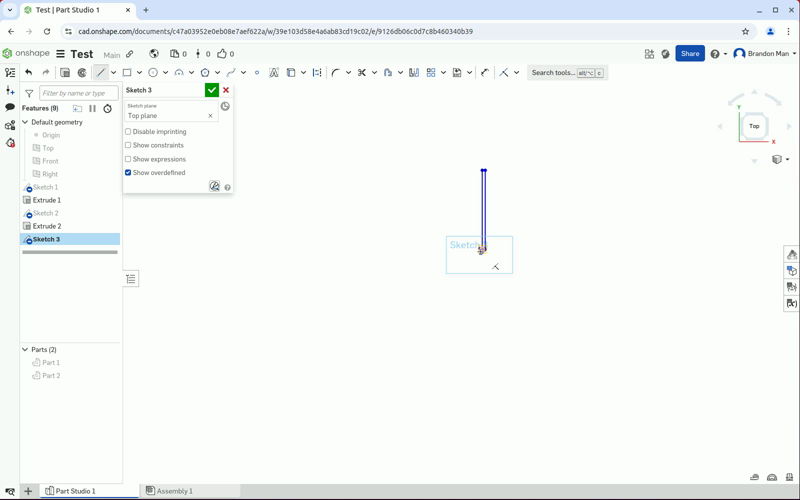
scroll(6)
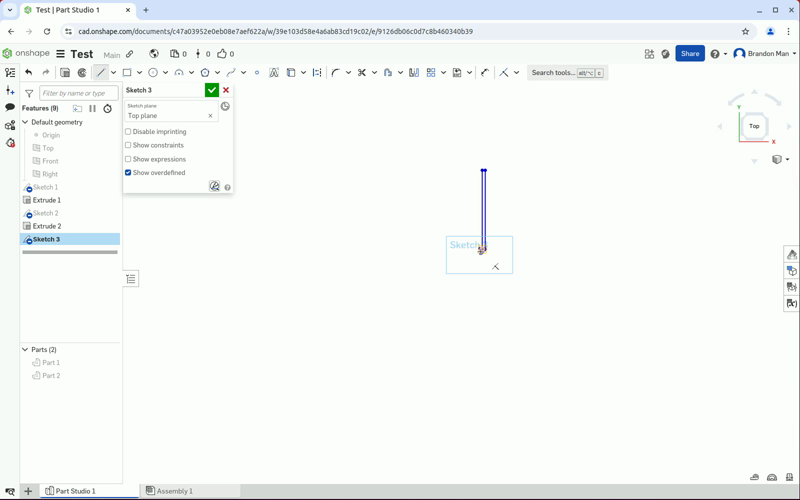
scroll(6)
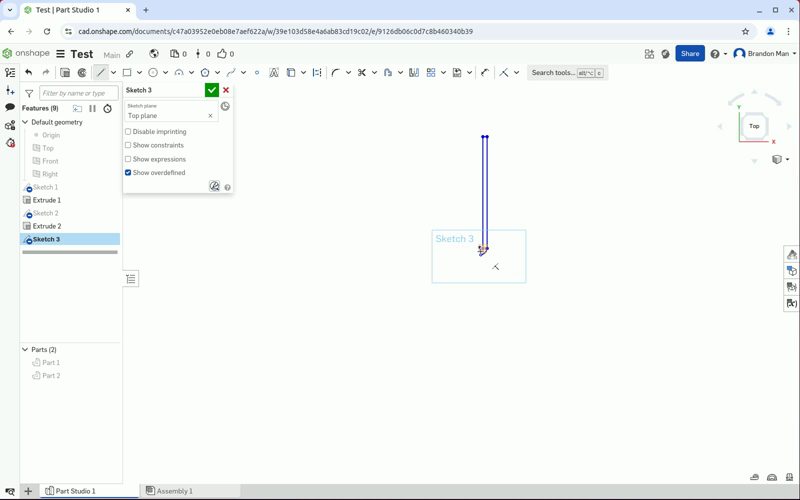
scroll(6)
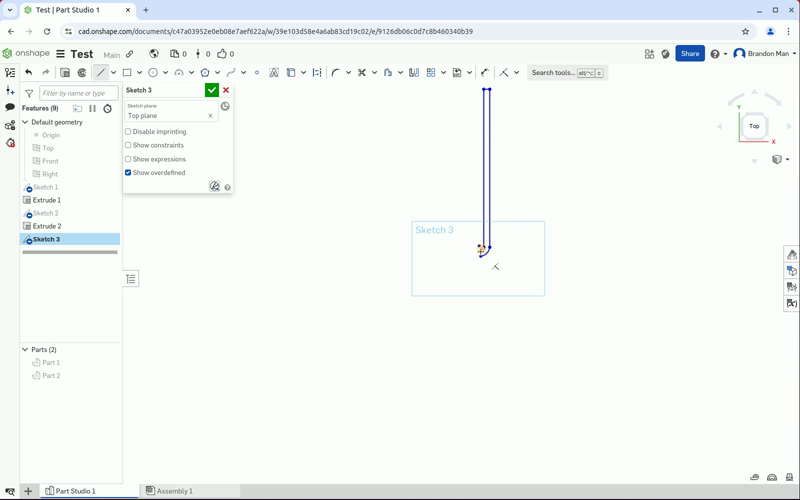
scroll(6)
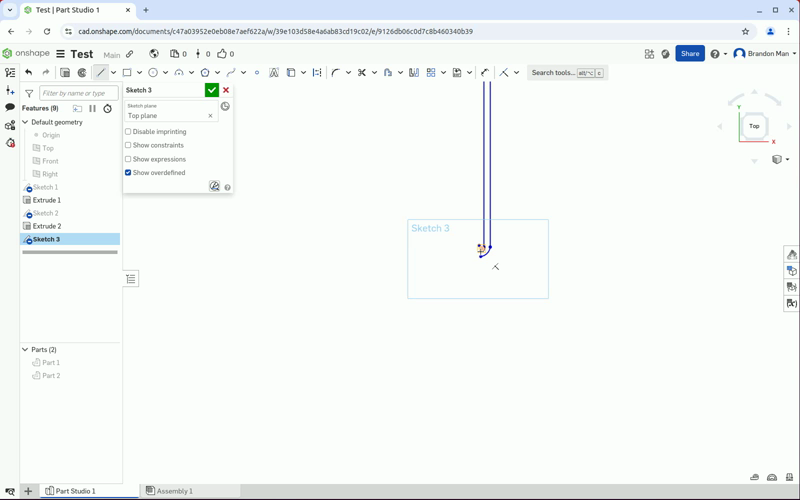
scroll(6)
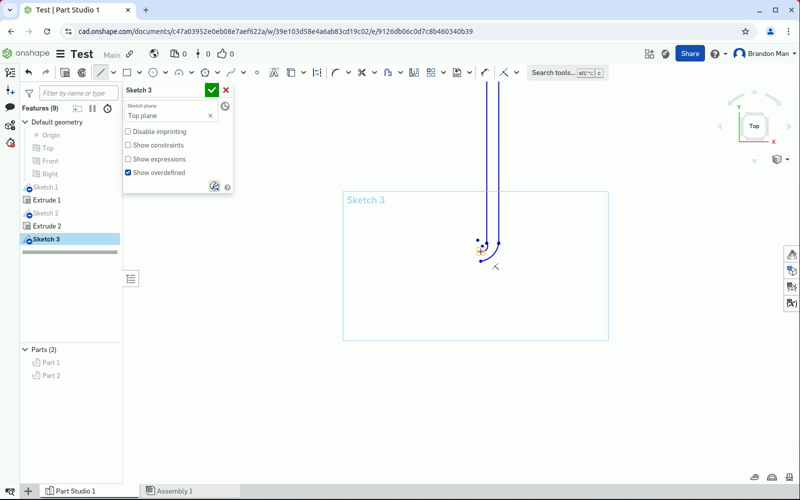
scroll(6)
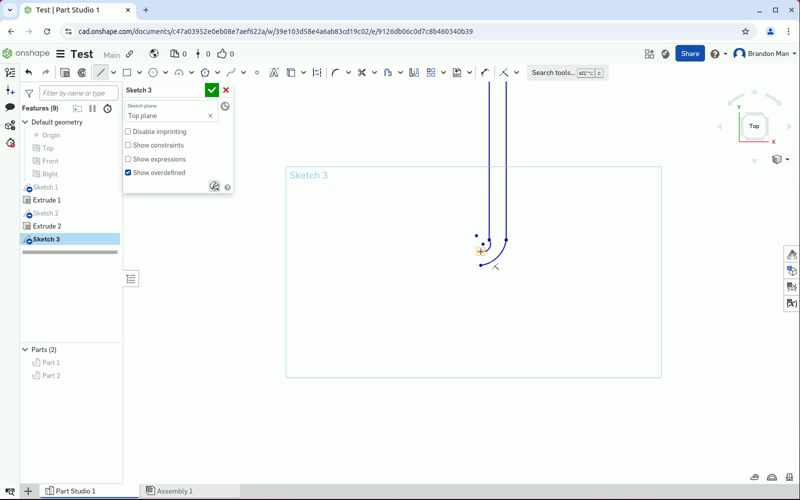
scroll(6)
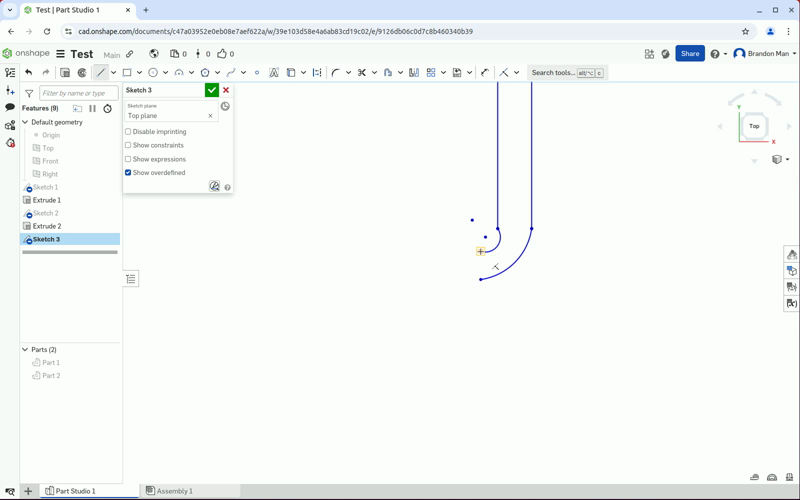
click(480, 251)
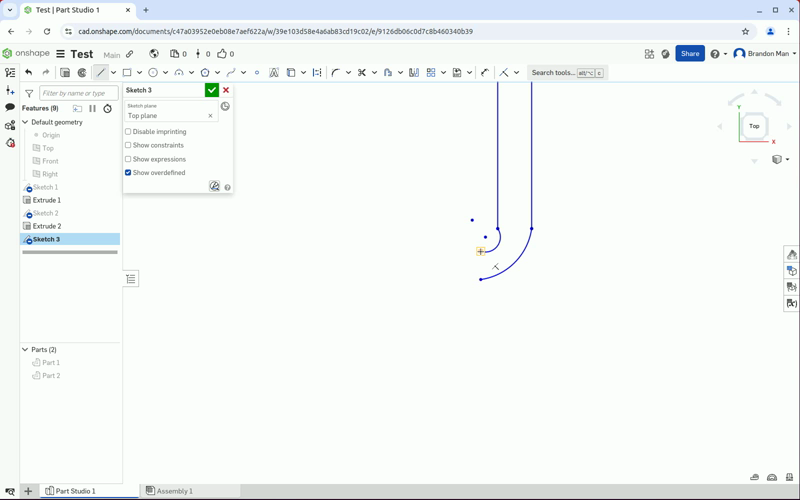
scroll(-6)
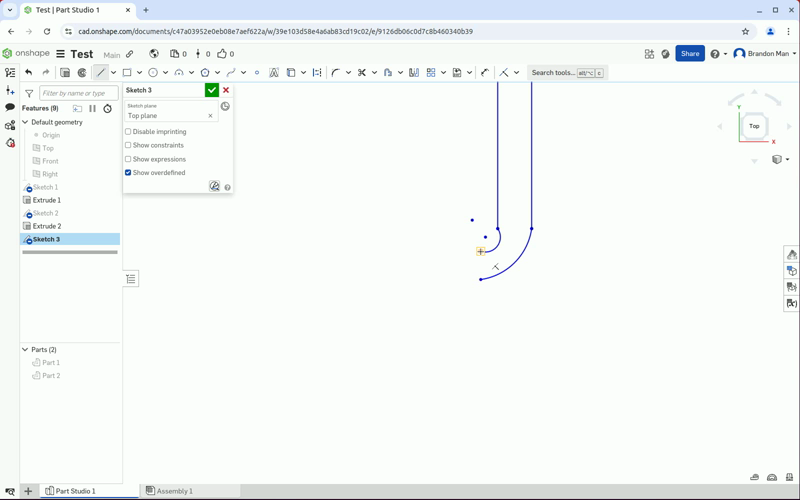
scroll(-6)
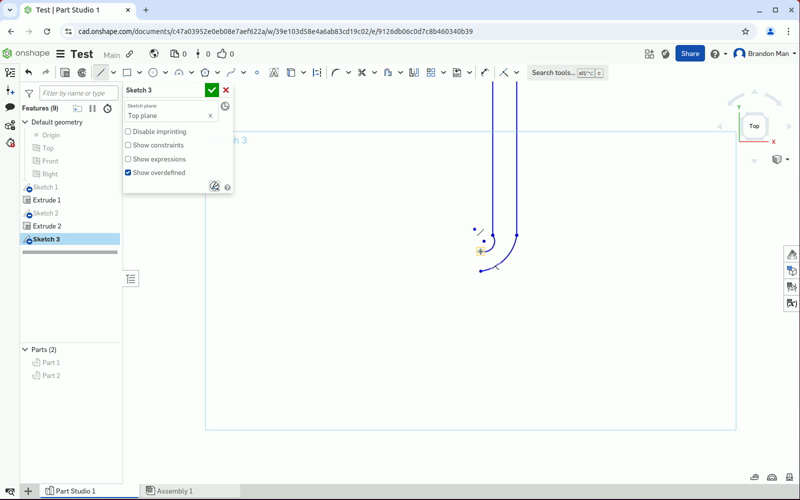
scroll(-6)
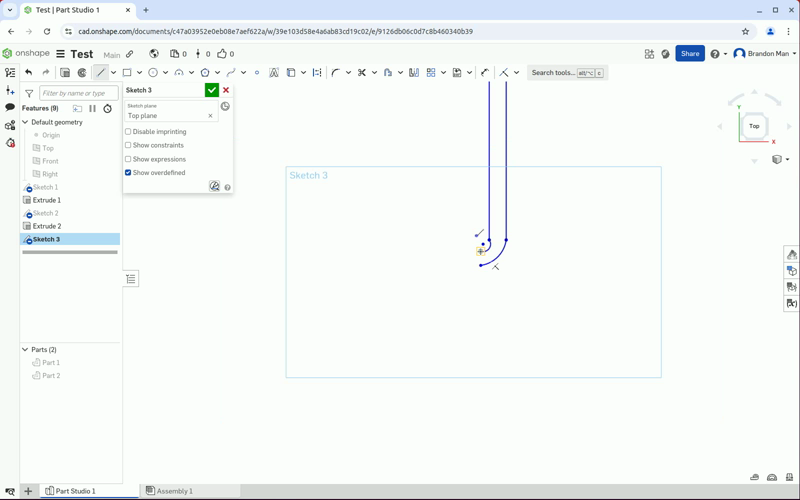
scroll(-6)
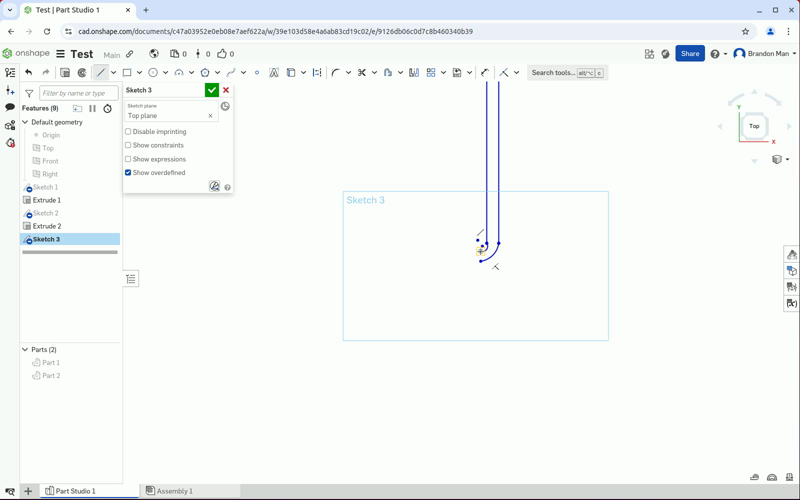
scroll(-6)
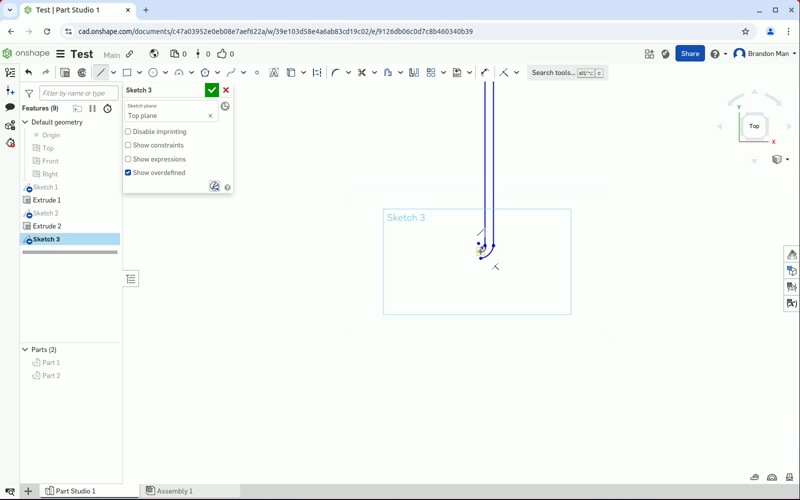
scroll(-6)
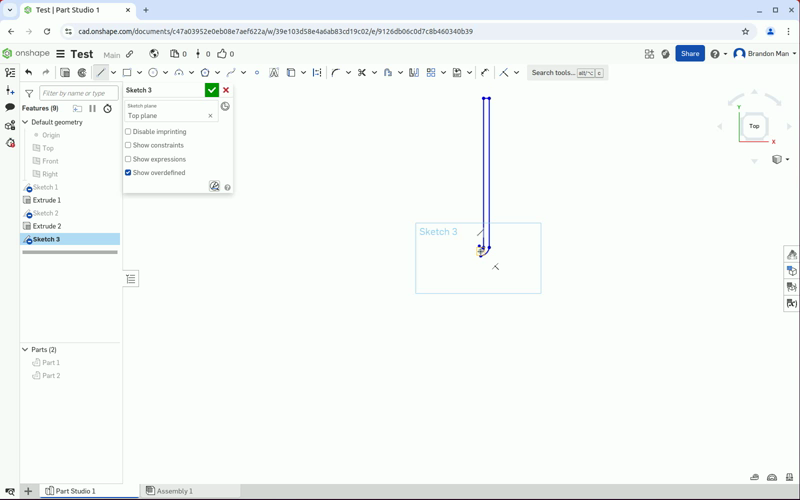
scroll(-6)
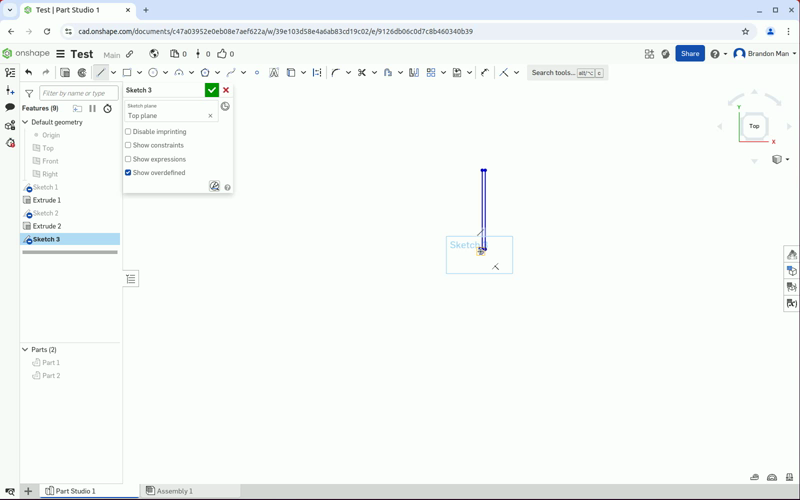
mouse_move(510, 251)
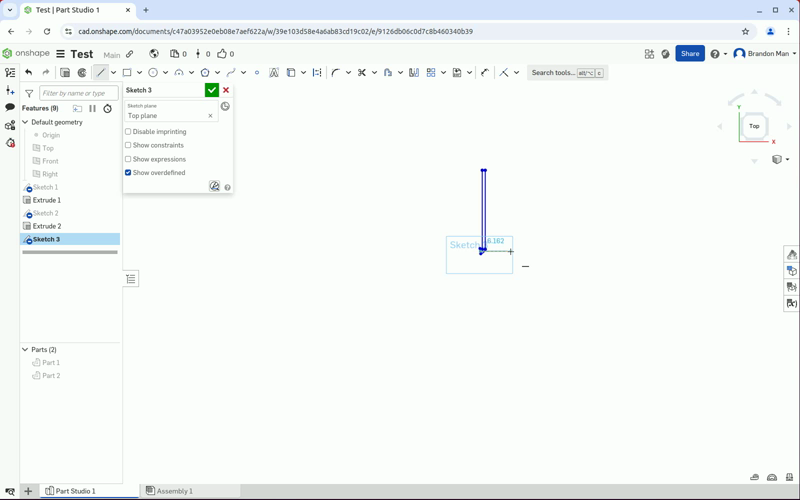
key_down(shift)
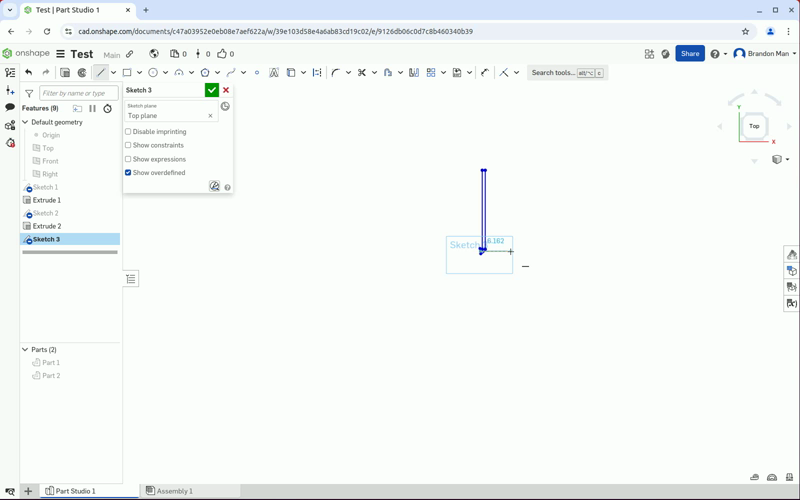
mouse_move(480, 253)
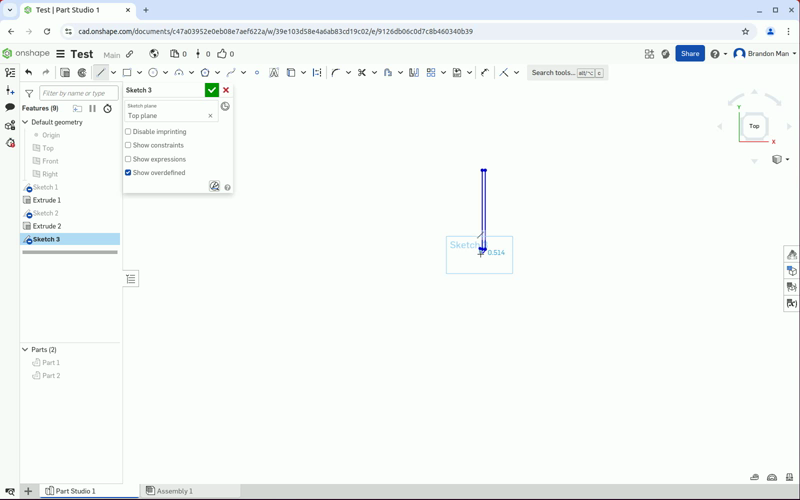
scroll(6)
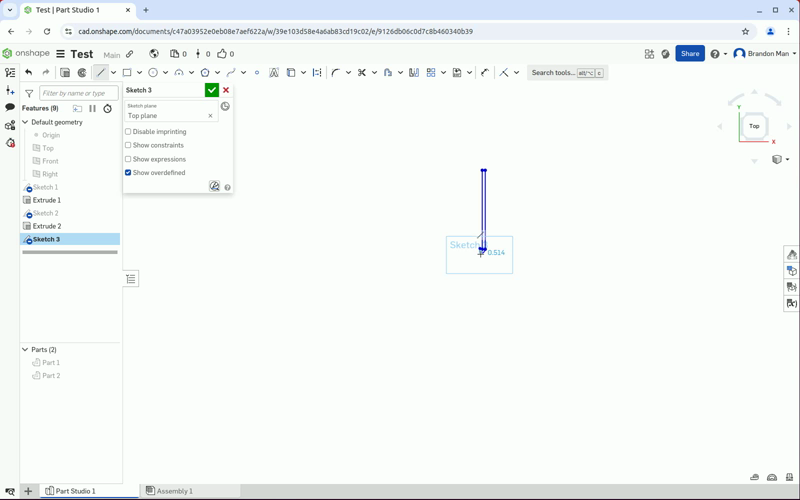
scroll(6)
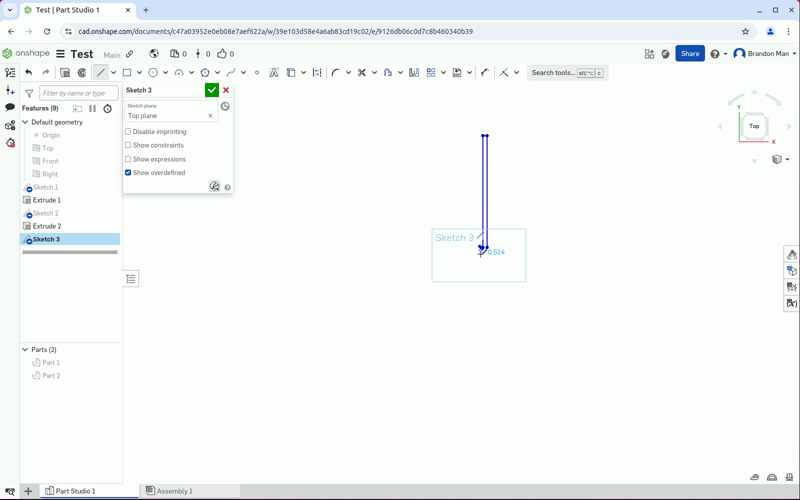
scroll(6)
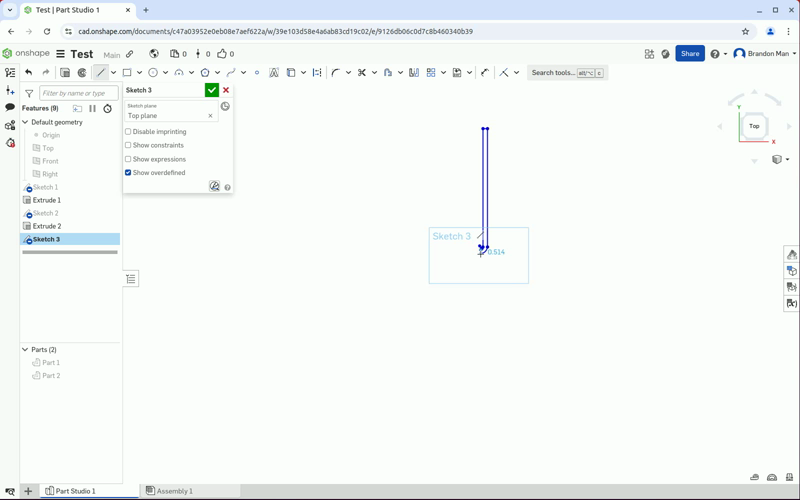
scroll(6)
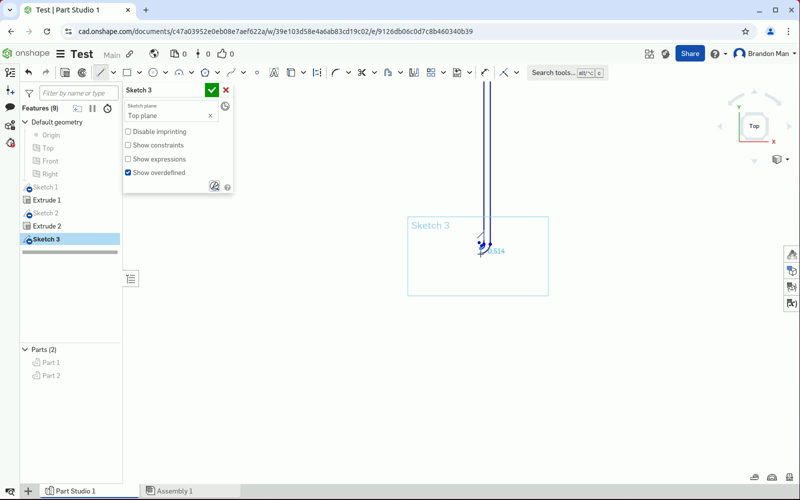
scroll(6)
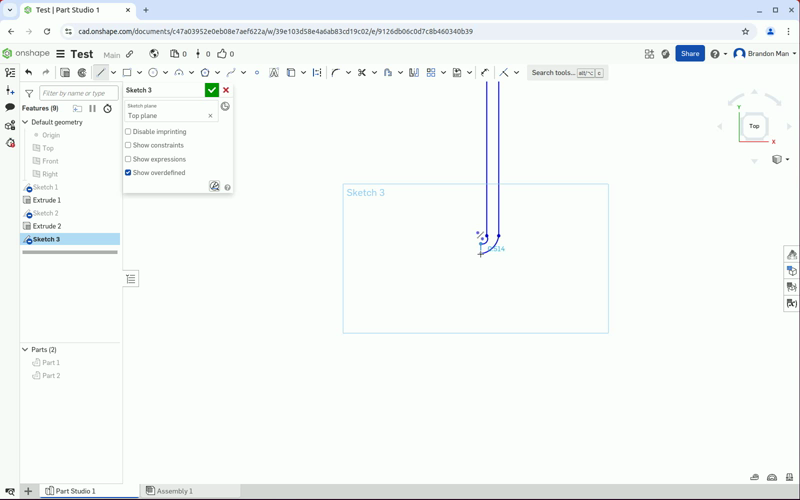
scroll(6)
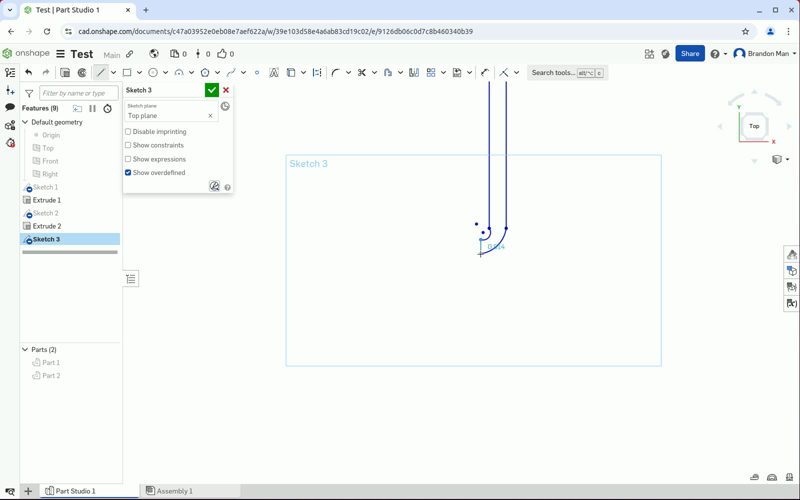
scroll(6)
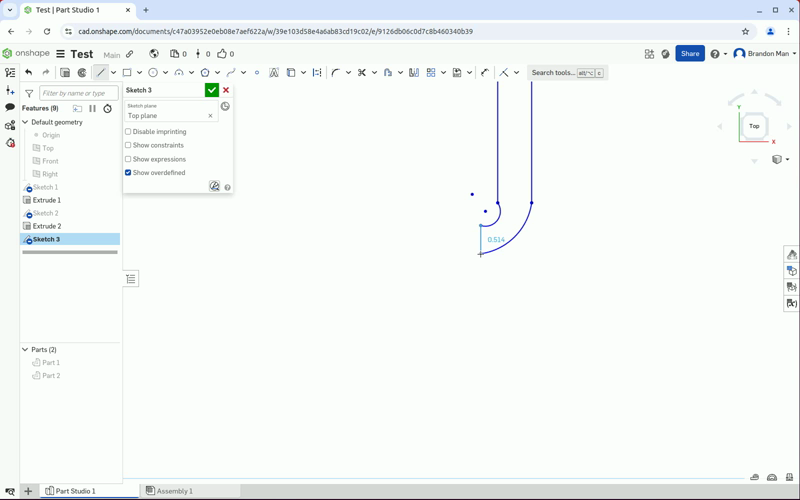
key_up(shift)
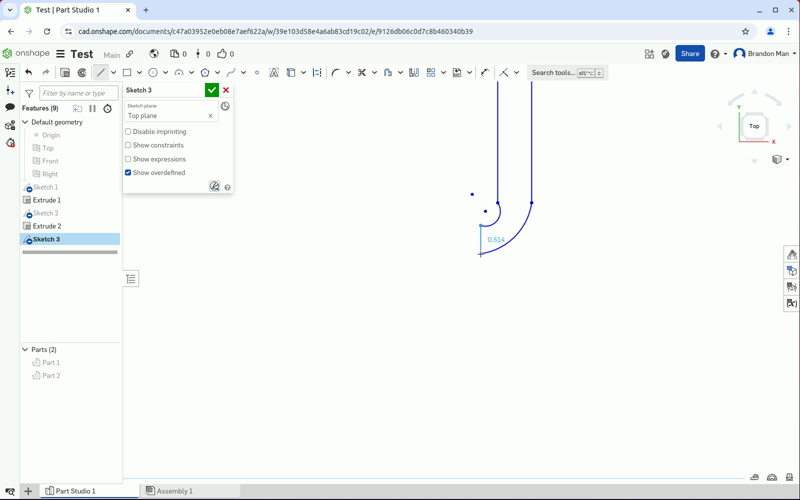
click(480, 253)
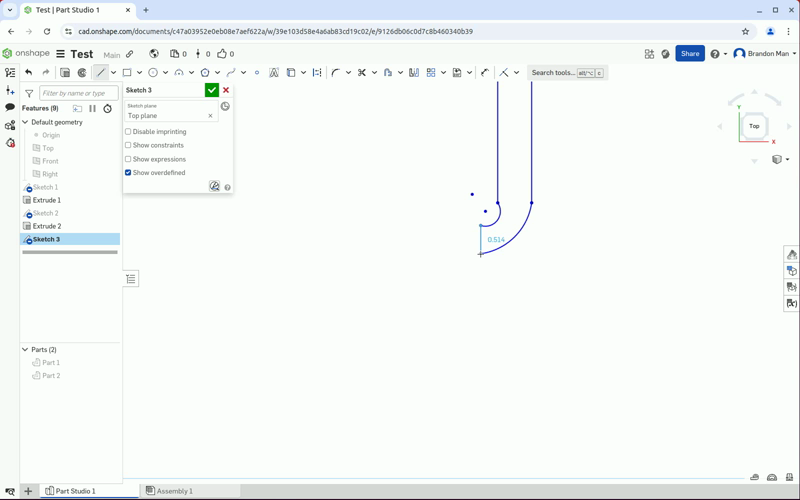
scroll(-6)
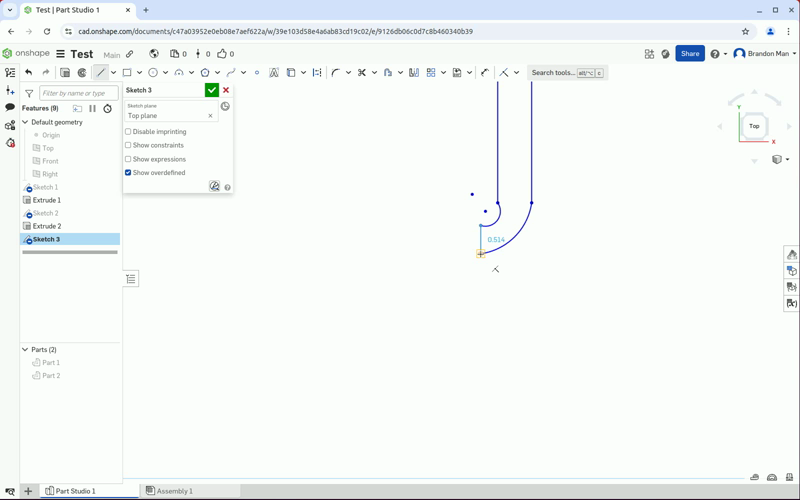
scroll(-6)
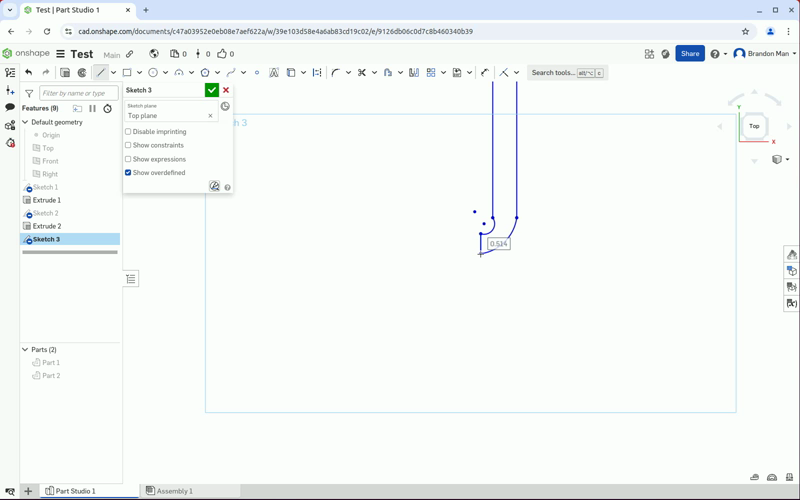
scroll(-6)
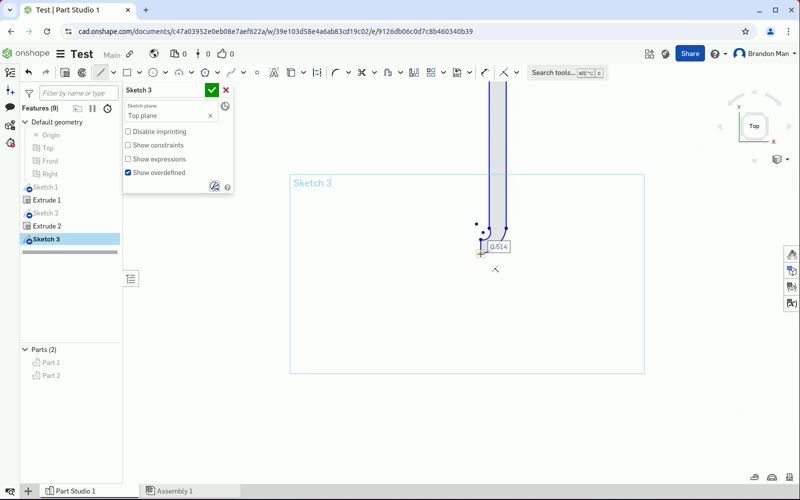
scroll(-6)
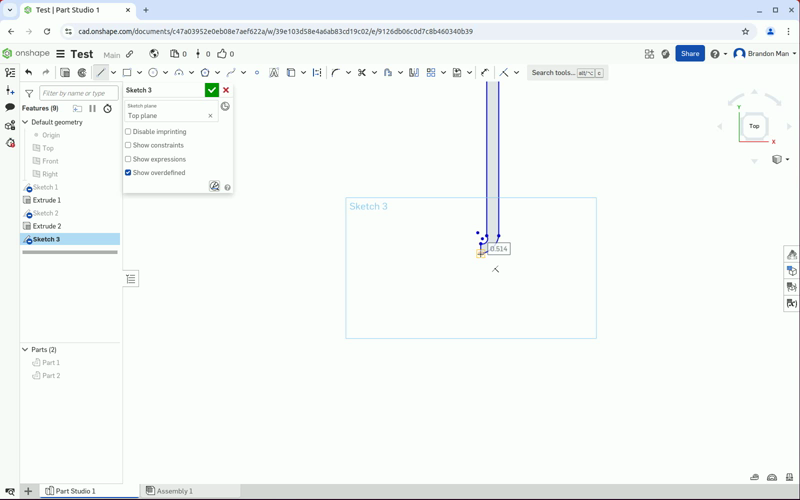
scroll(-6)
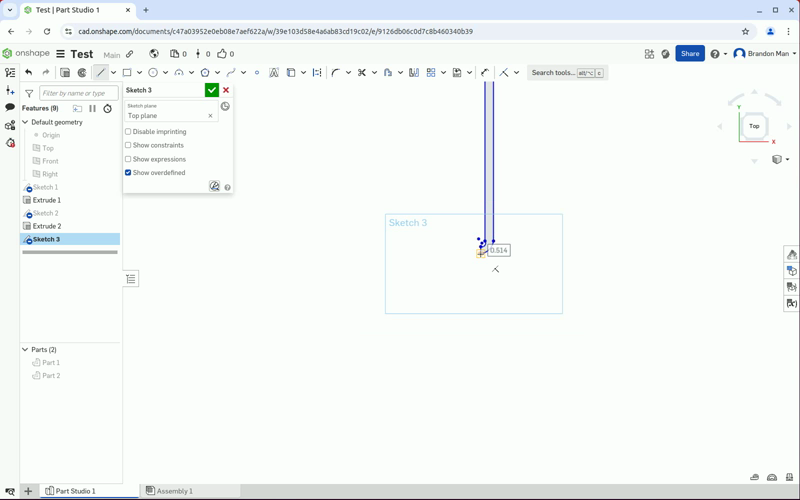
scroll(-6)
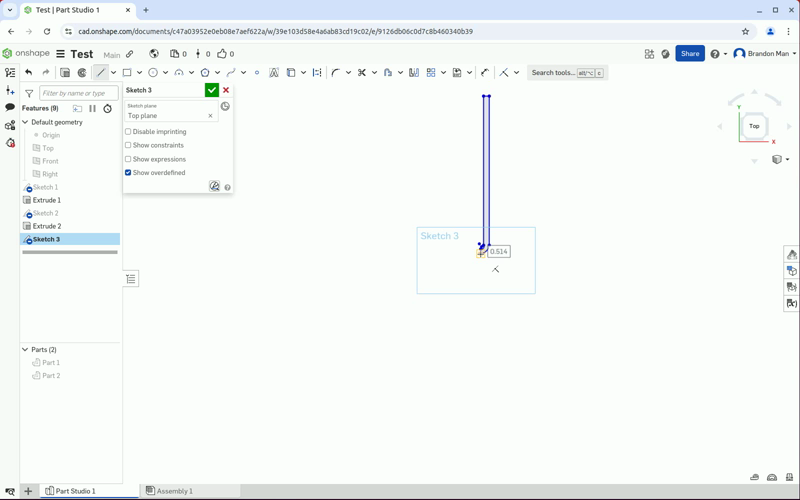
scroll(-6)
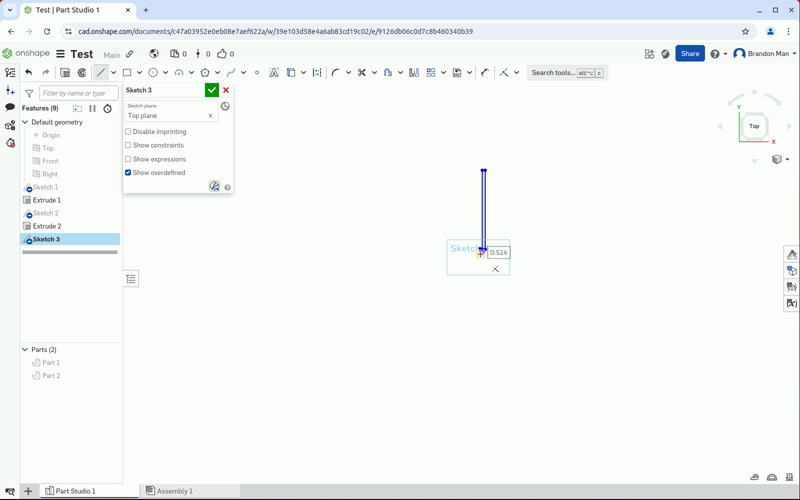
key(esc)
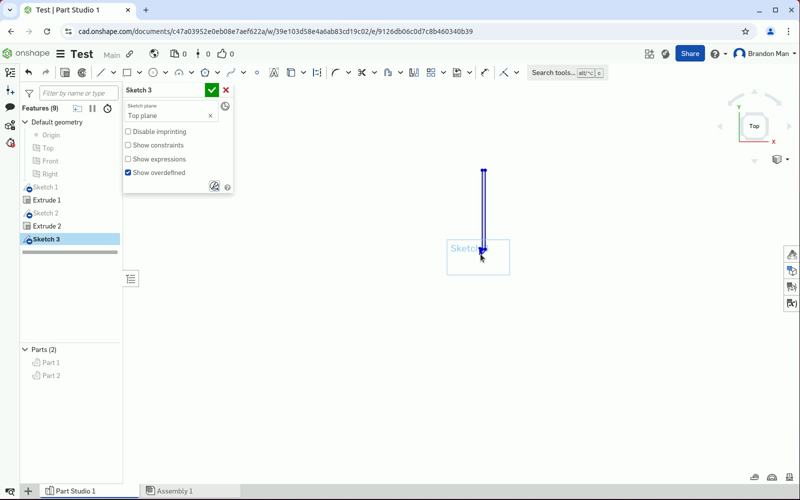
mouse_move(484, 229)
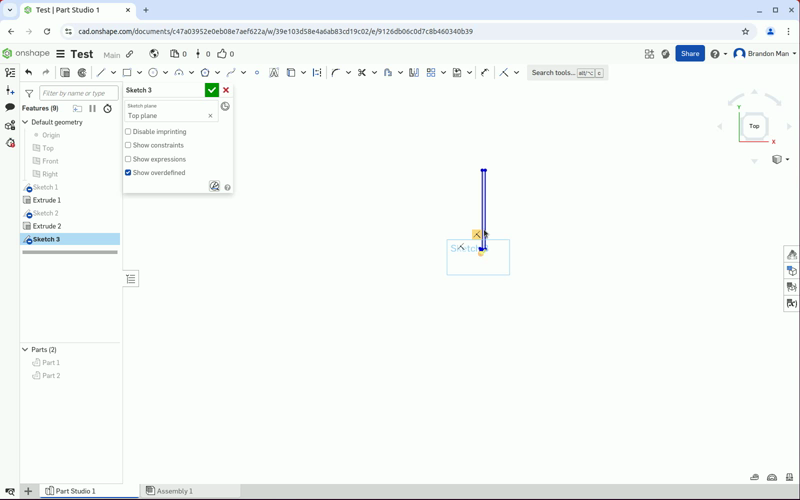
scroll(6)
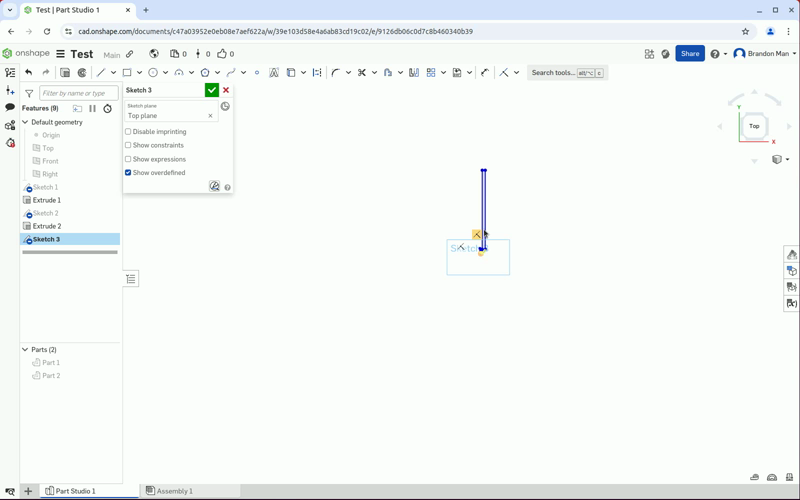
scroll(6)
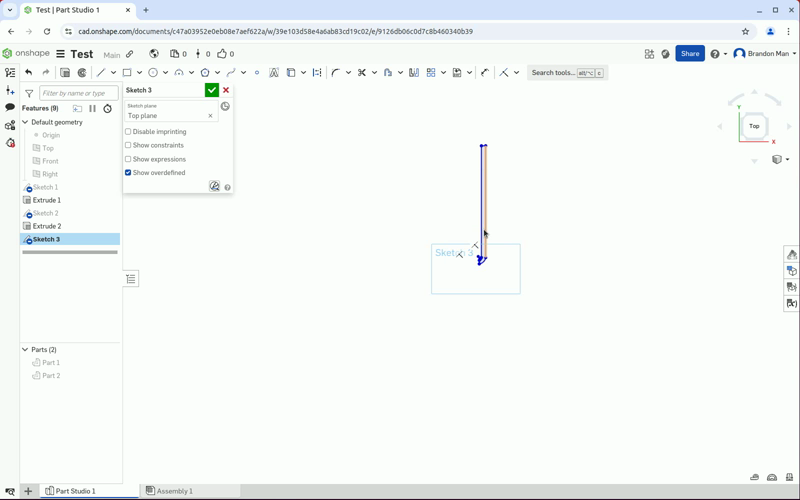
scroll(6)
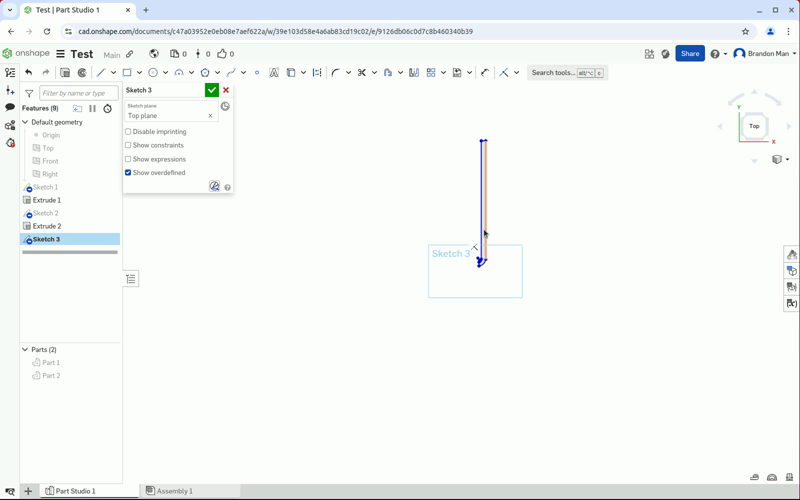
scroll(6)
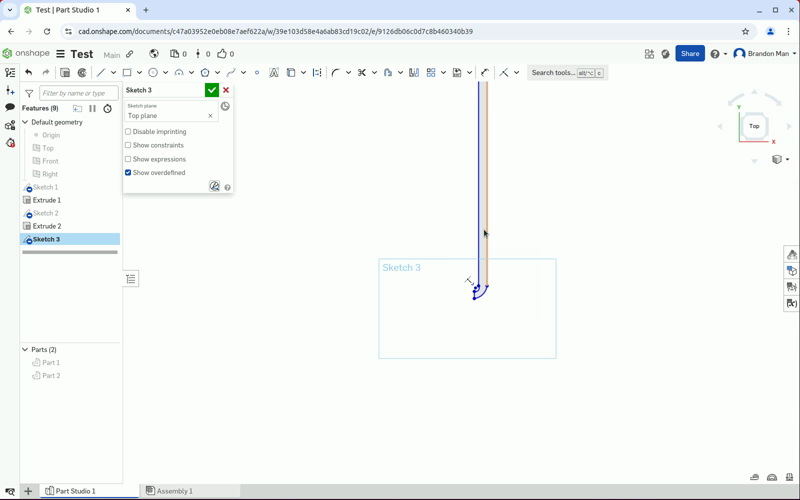
scroll(6)
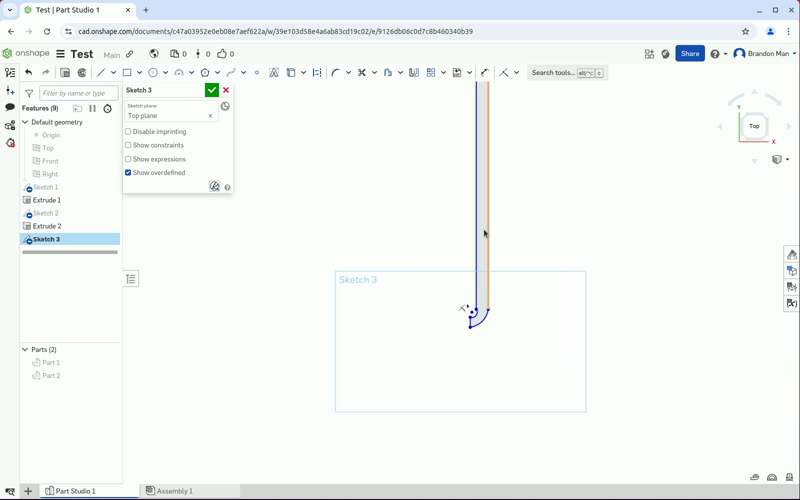
scroll(6)
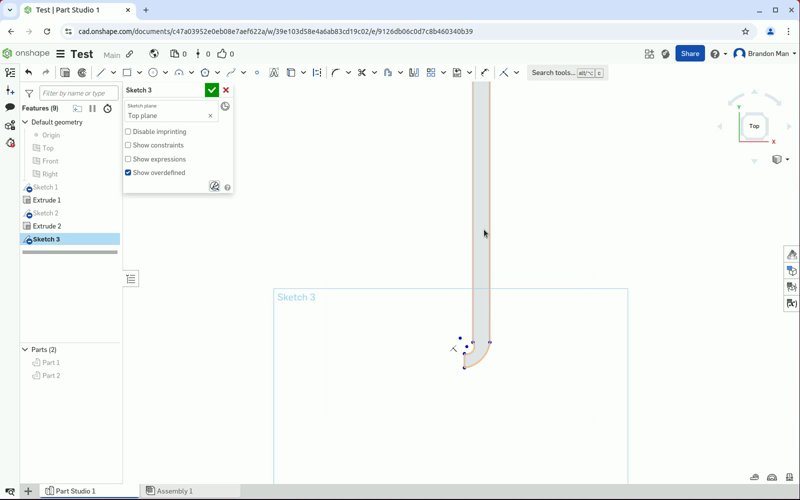
scroll(6)
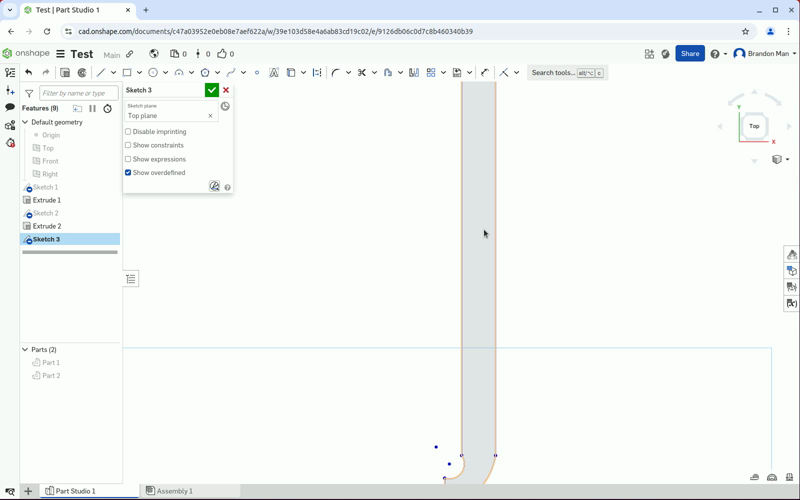
click(484, 229)
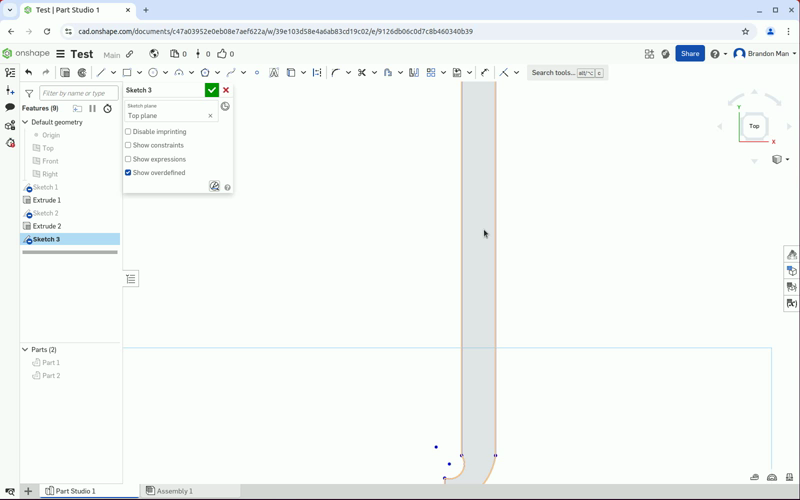
scroll(-6)
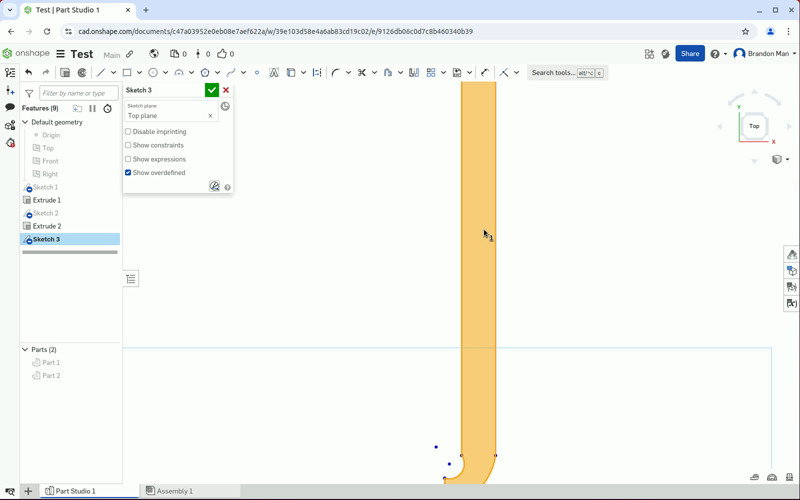
scroll(-6)
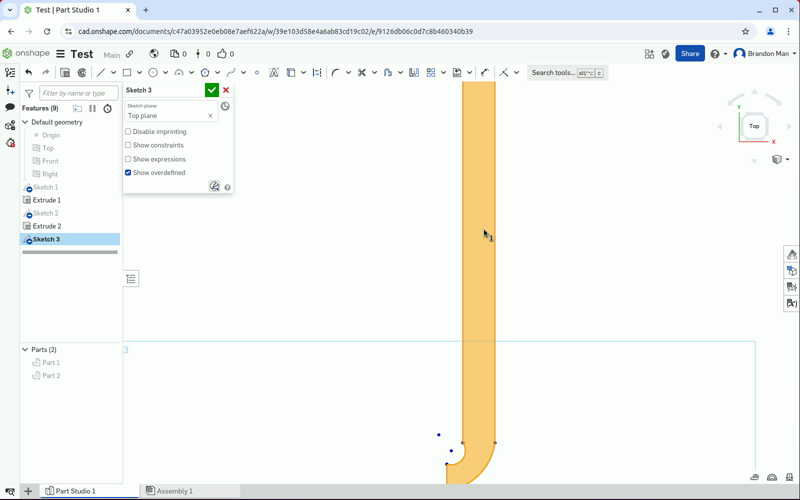
scroll(-6)
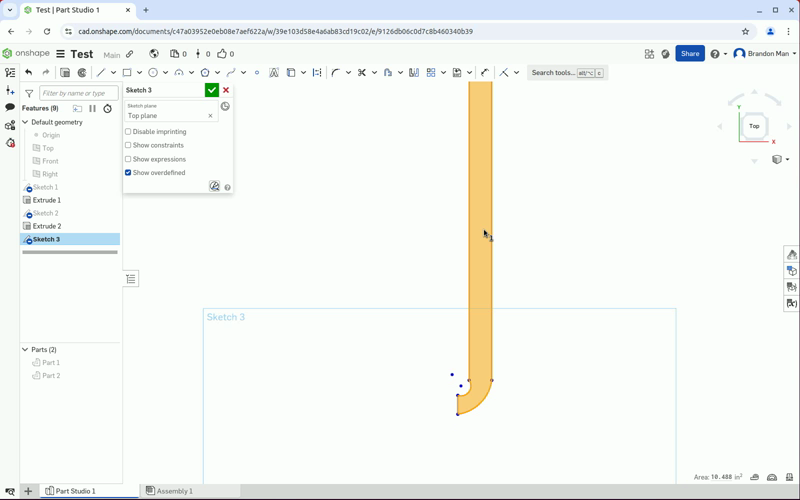
scroll(-6)
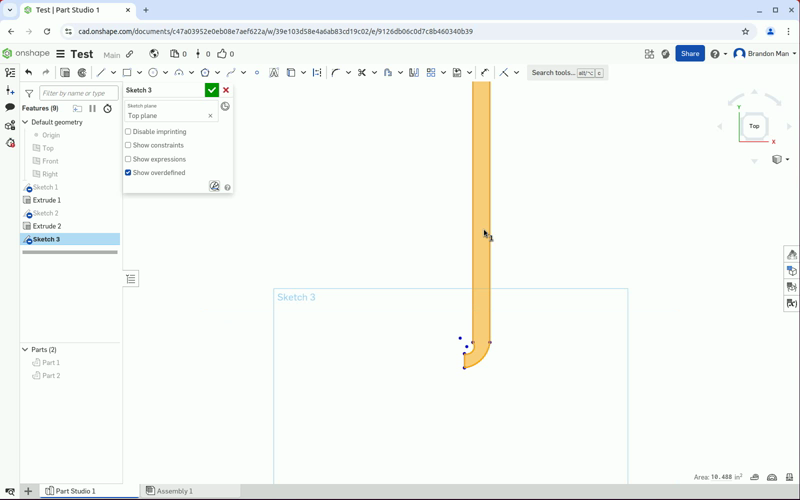
scroll(-6)
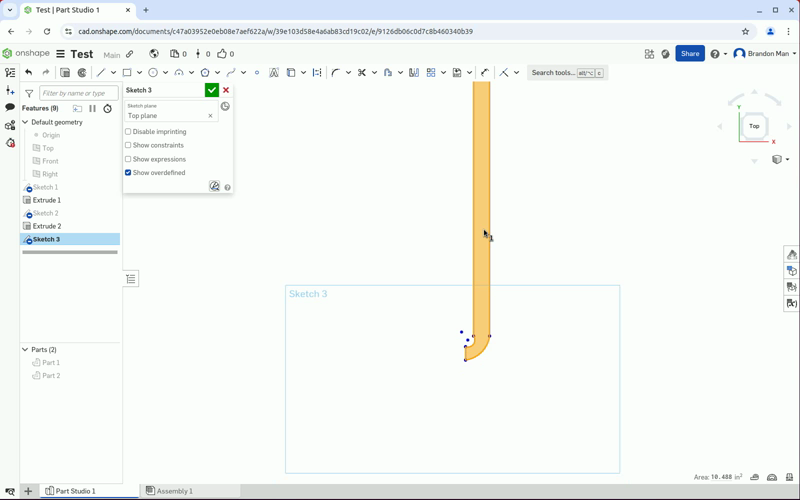
scroll(-6)
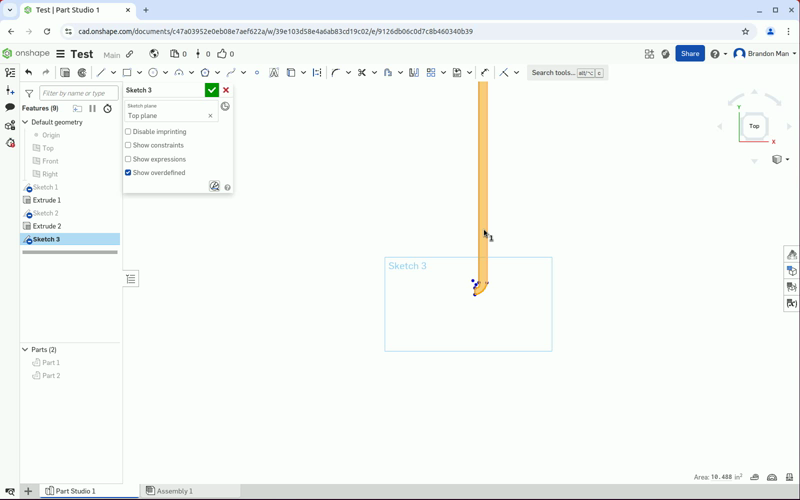
scroll(-6)
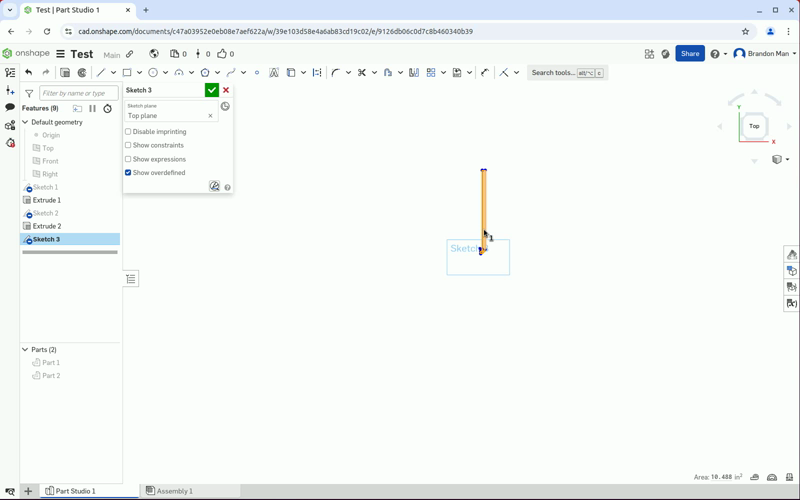
mouse_move(73, 352)
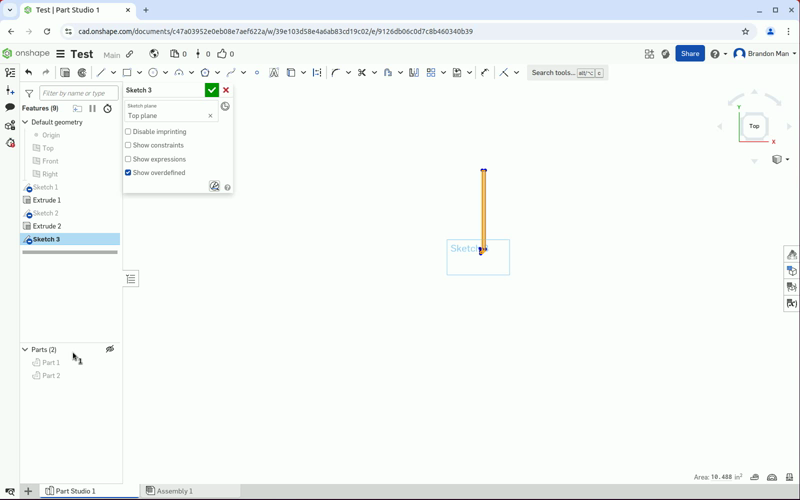
key(shift+y)
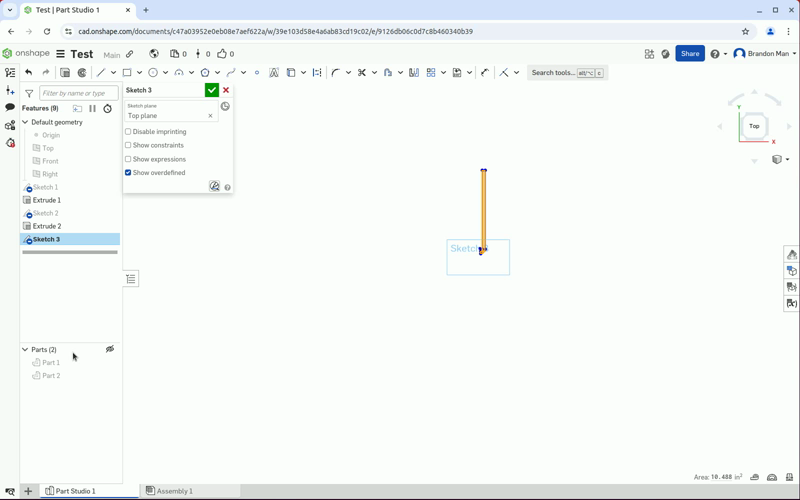
key(shift+e)
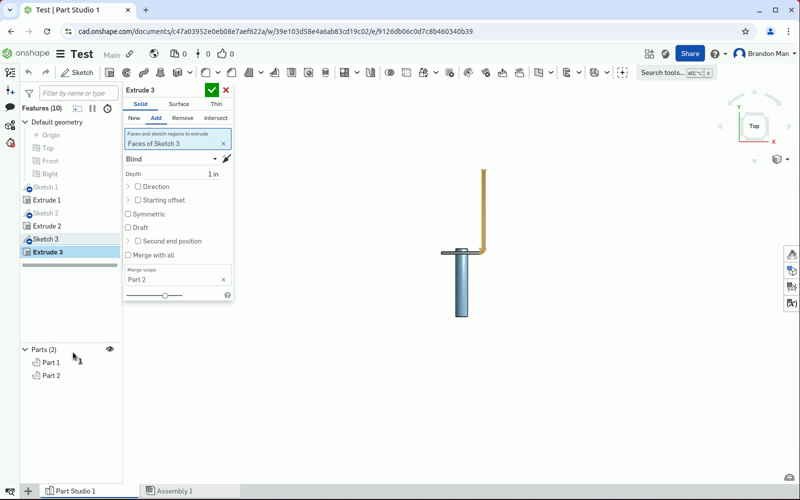
mouse_move(143, 106)
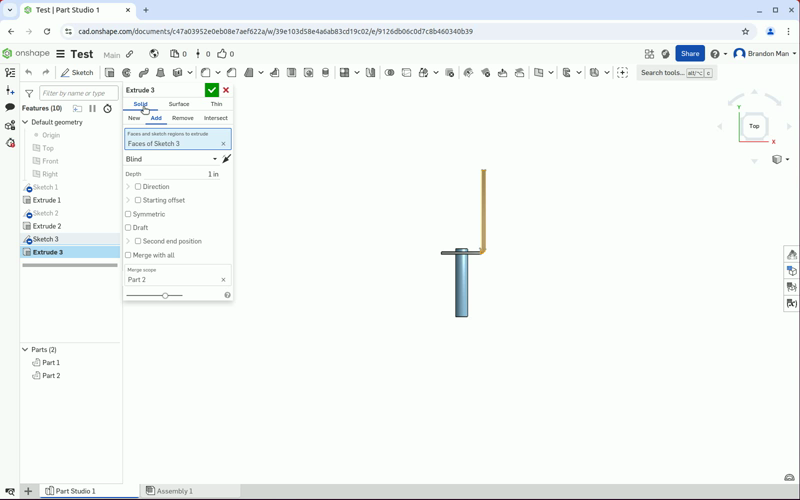
click(143, 106)
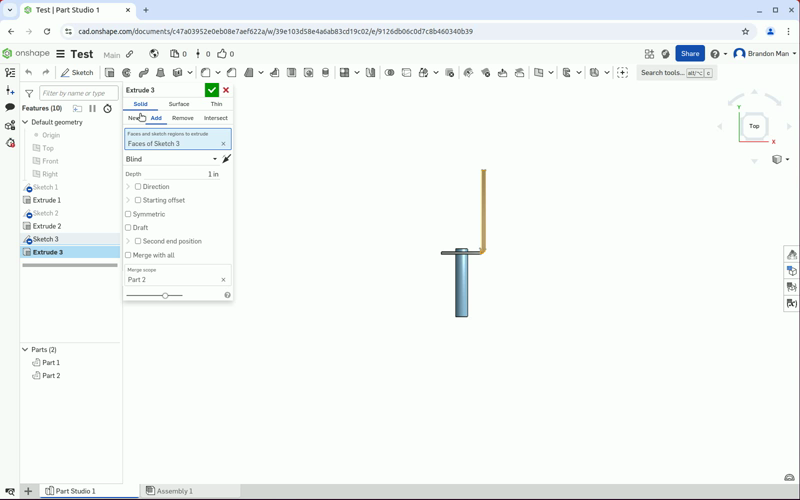
mouse_move(137, 120)
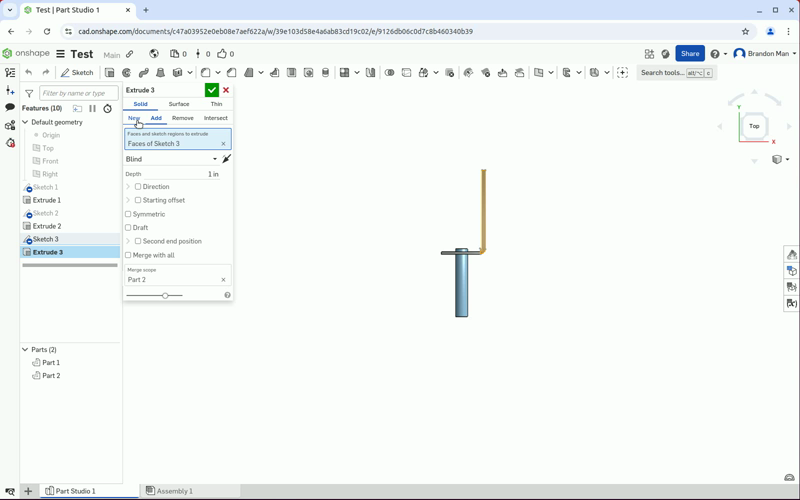
click(137, 120)
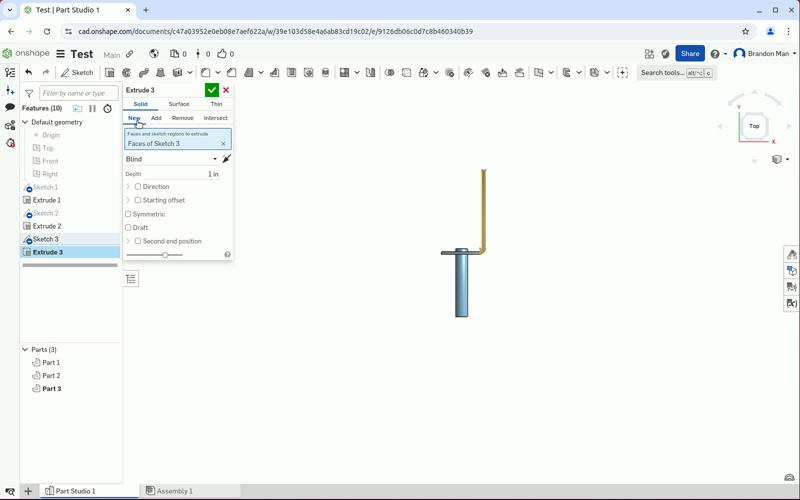
key(tab, 4)
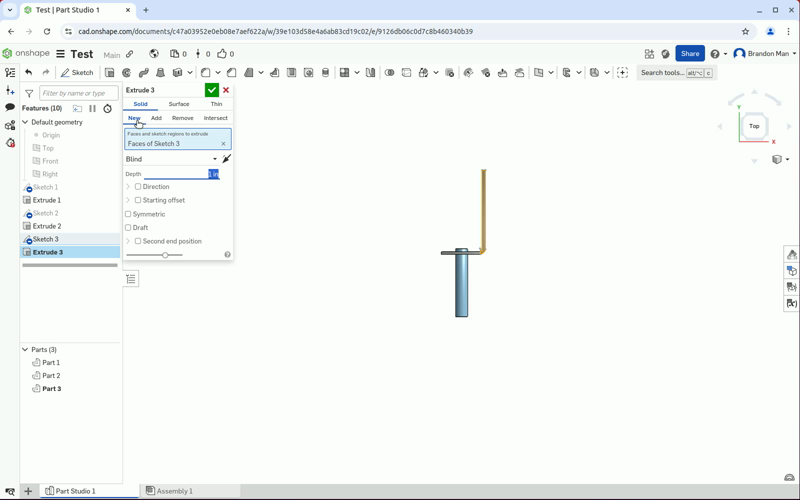
text(11.072)
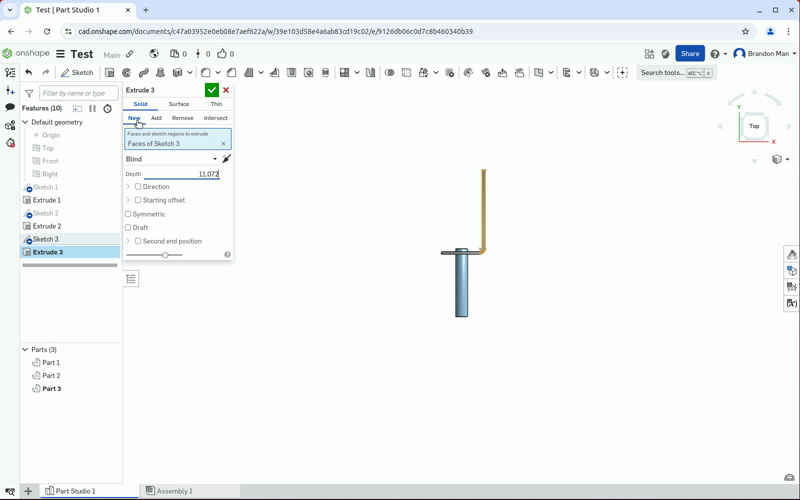
key(tab, 3)
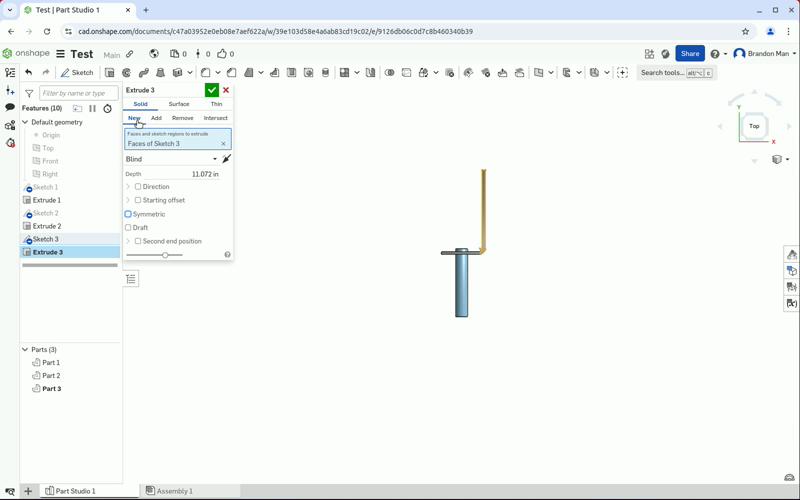
key(space)
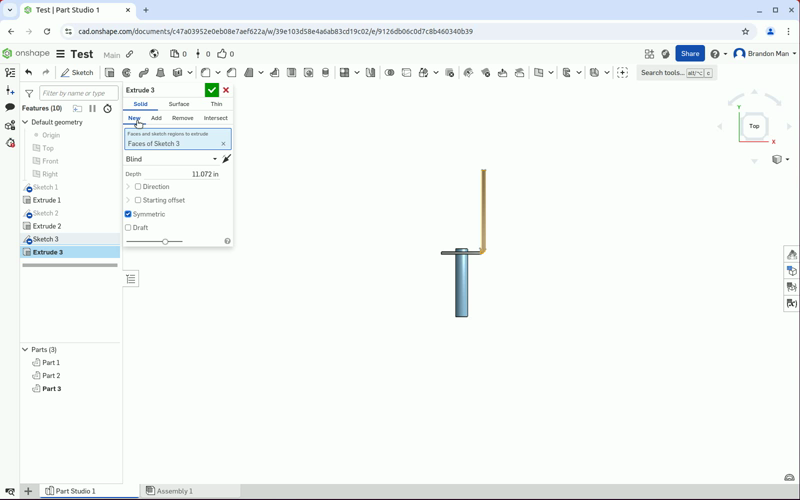
key(enter)
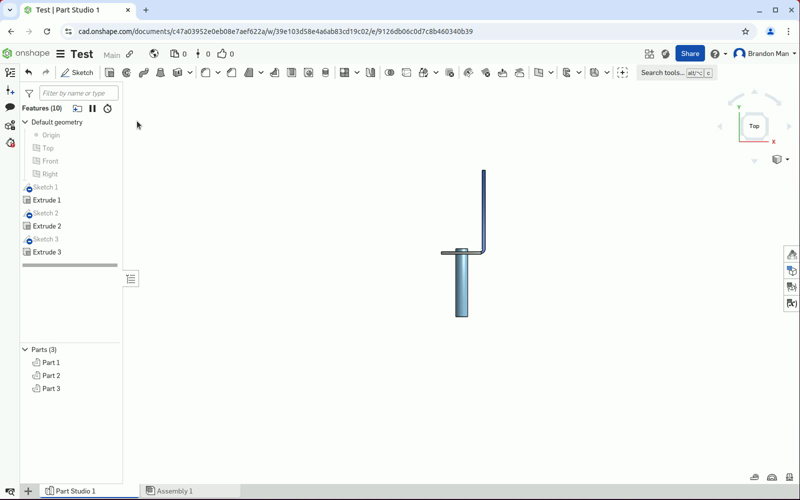
key(shift+h)
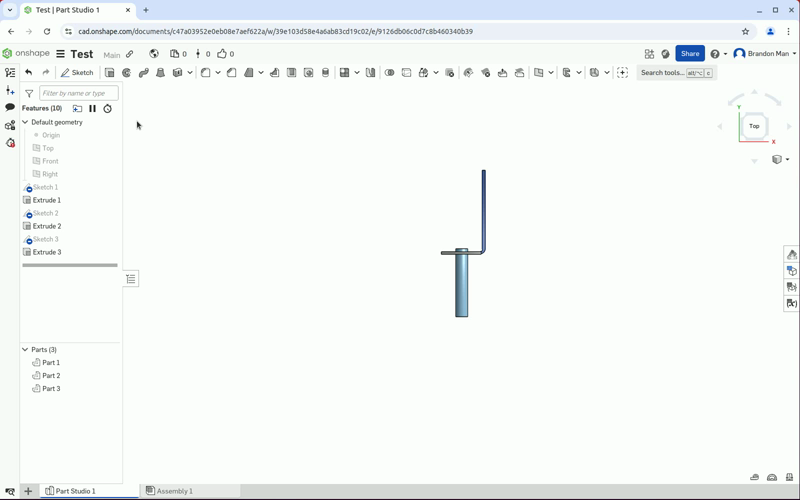
key(shift+h)
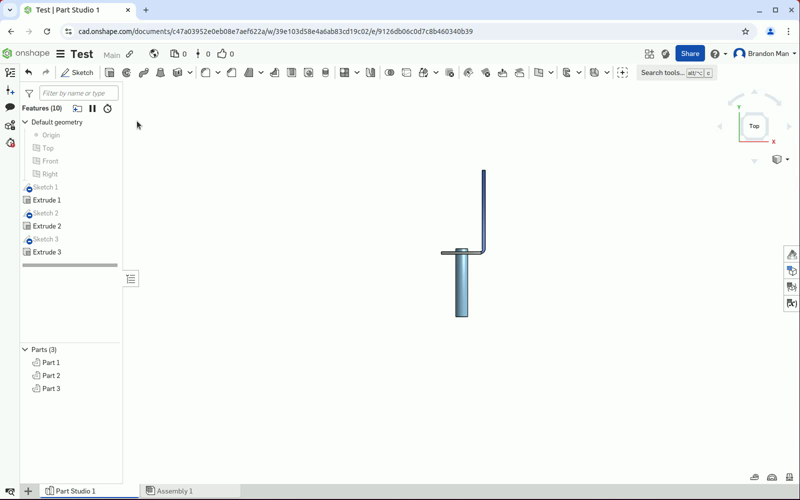
mouse_move(73, 189)
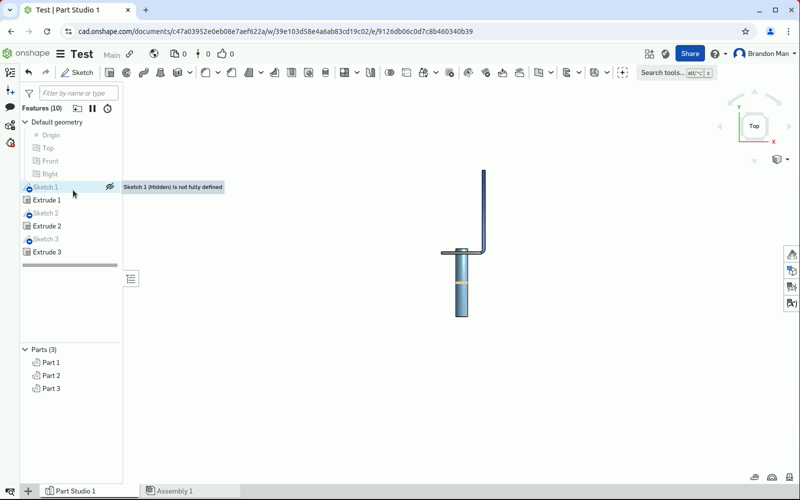
click(73, 189)
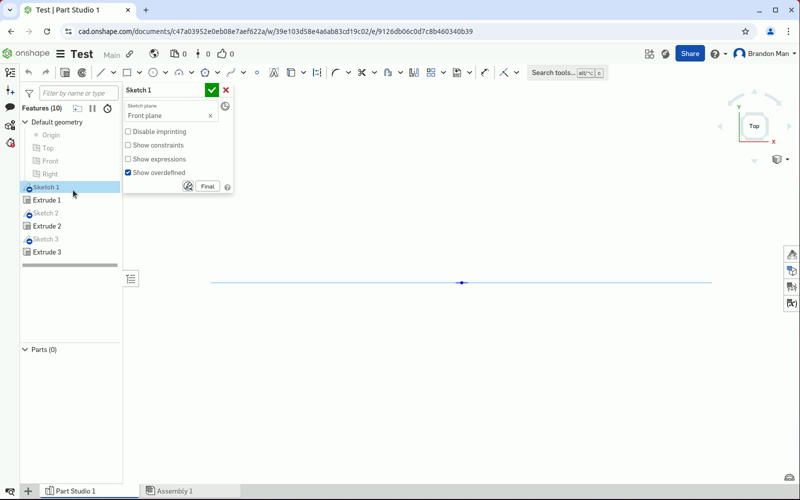
mouse_move(229, 92)
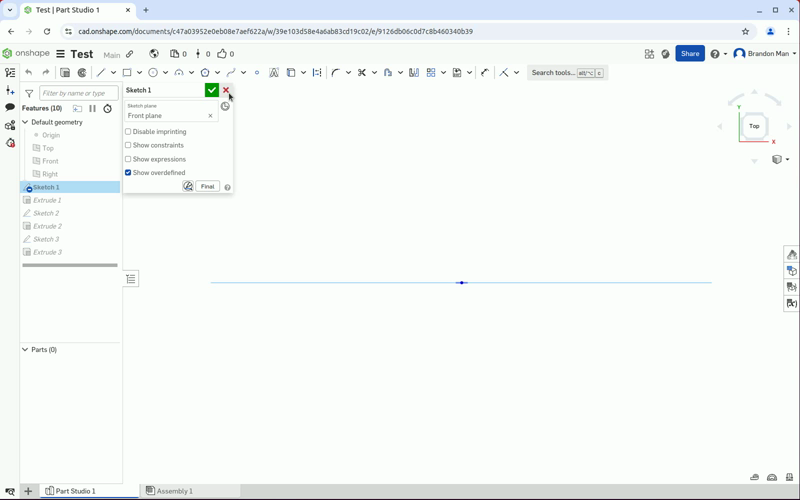
click(229, 92)
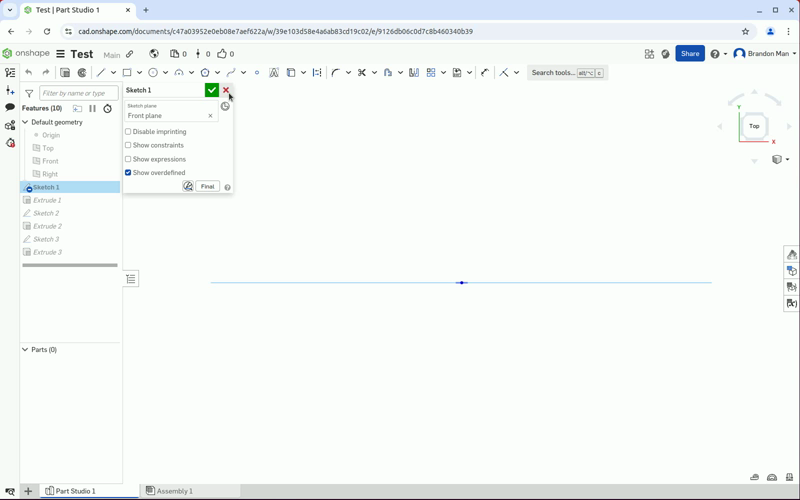
key(shift+s)
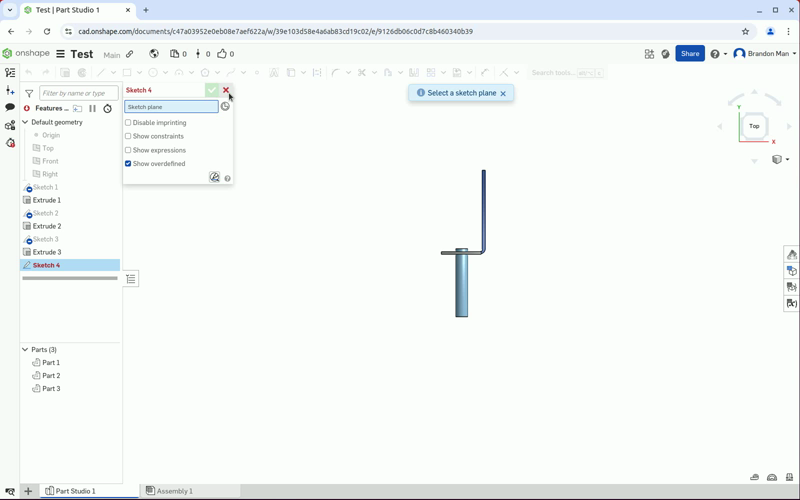
mouse_move(73, 150)
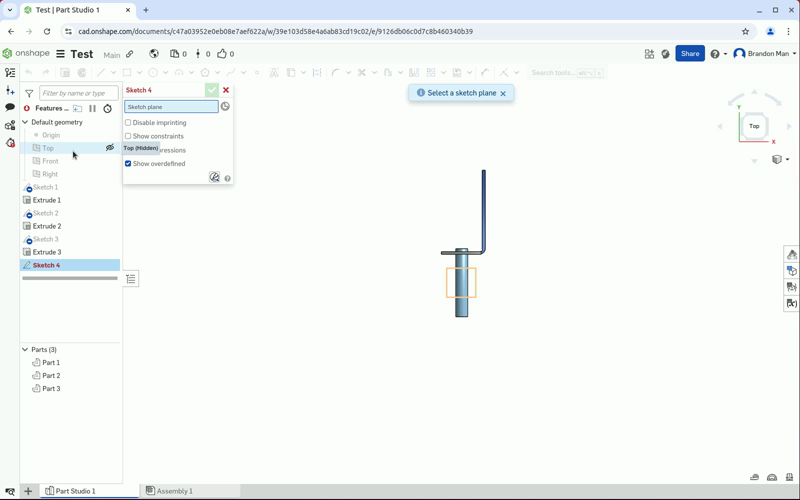
click(73, 150)
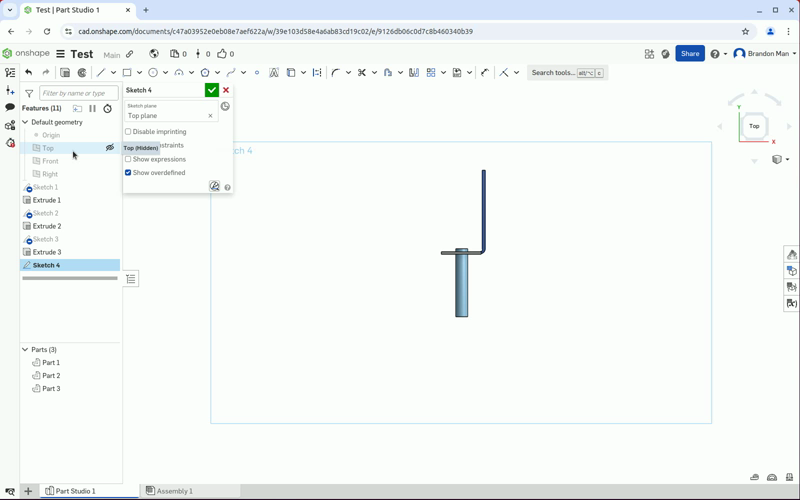
mouse_move(73, 352)
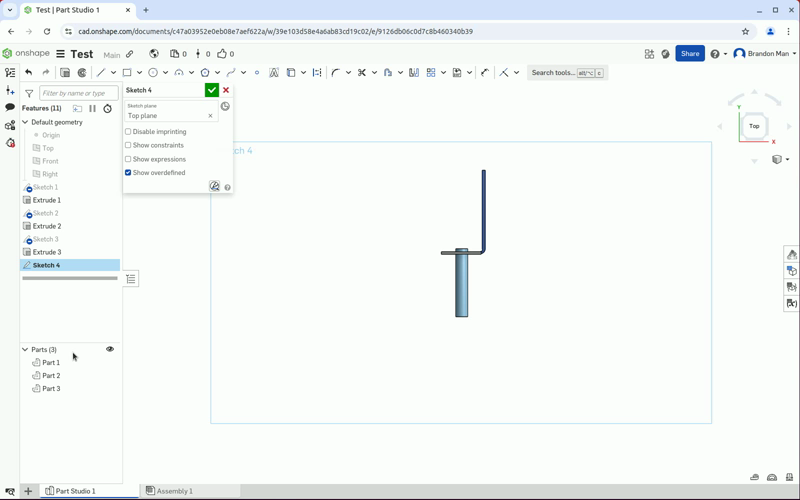
key(y)
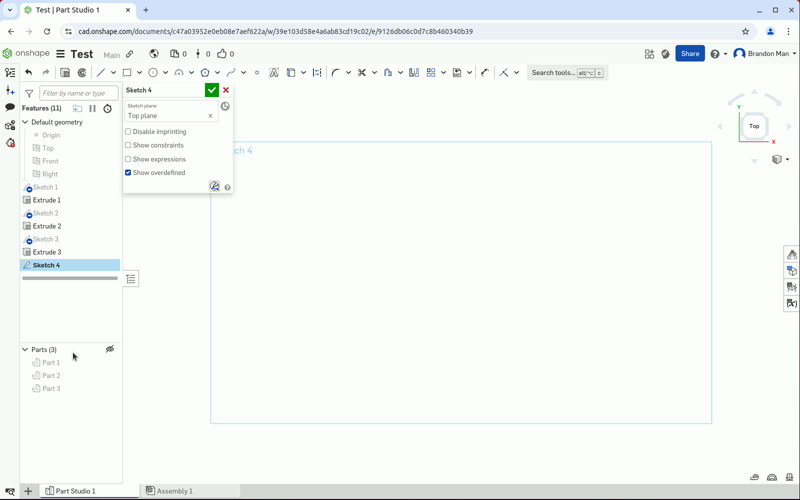
key(a)
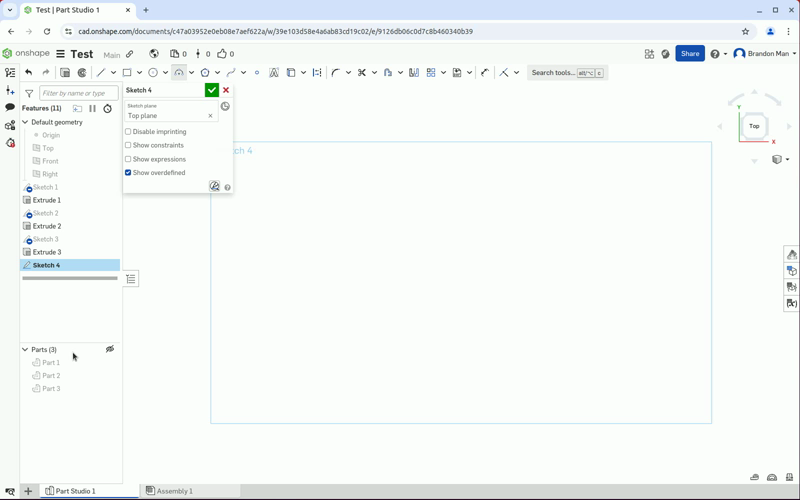
key_down(shift)
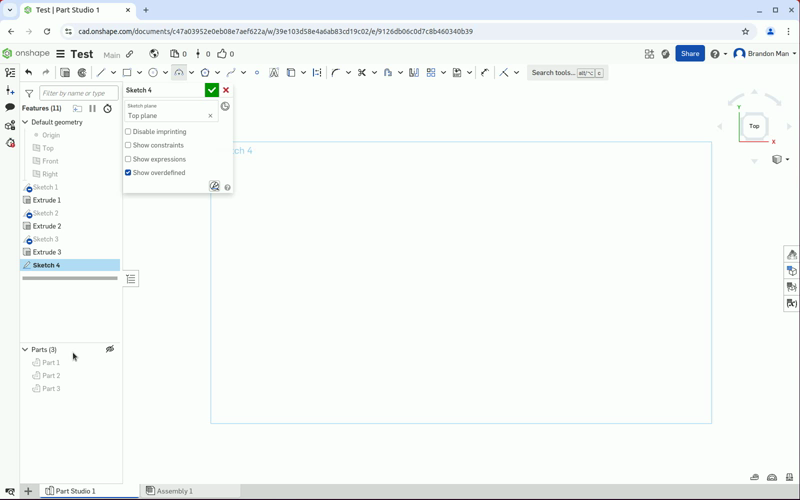
mouse_move(436, 250)
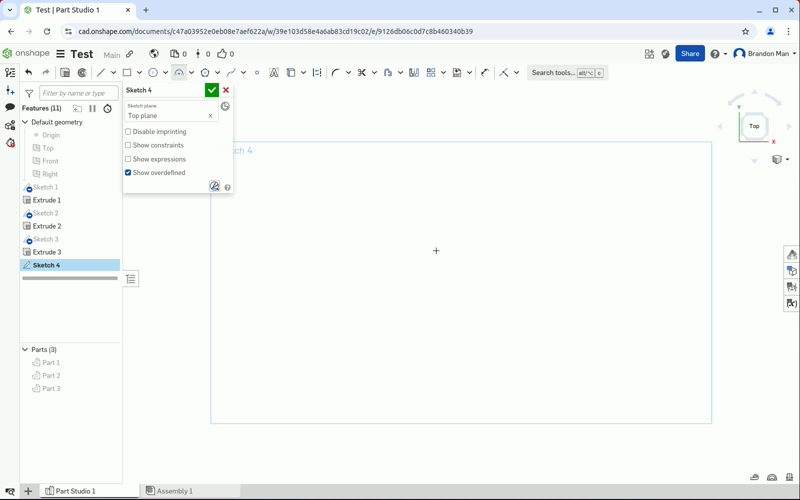
click(436, 250)
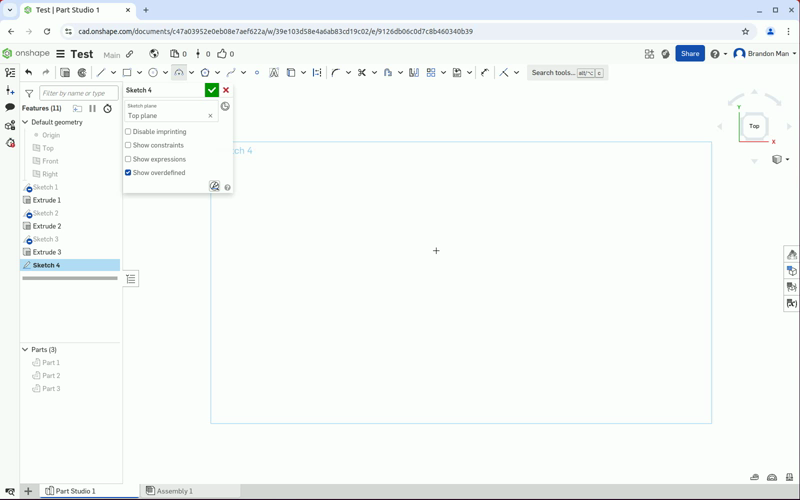
key_up(shift)
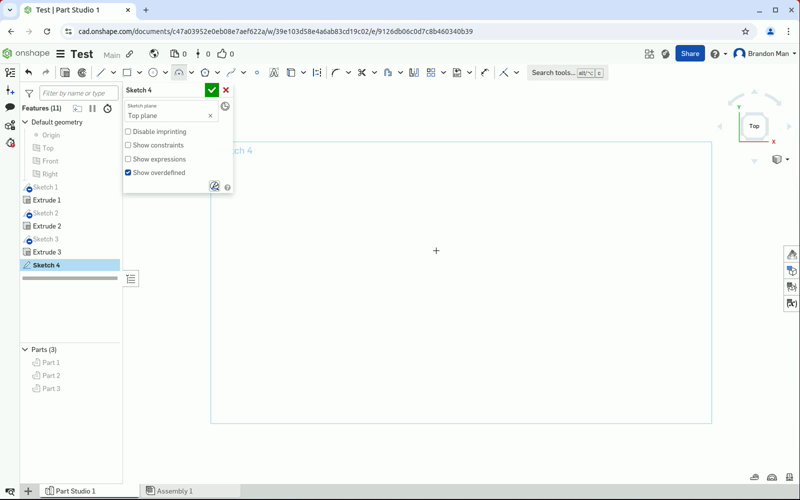
key_down(shift)
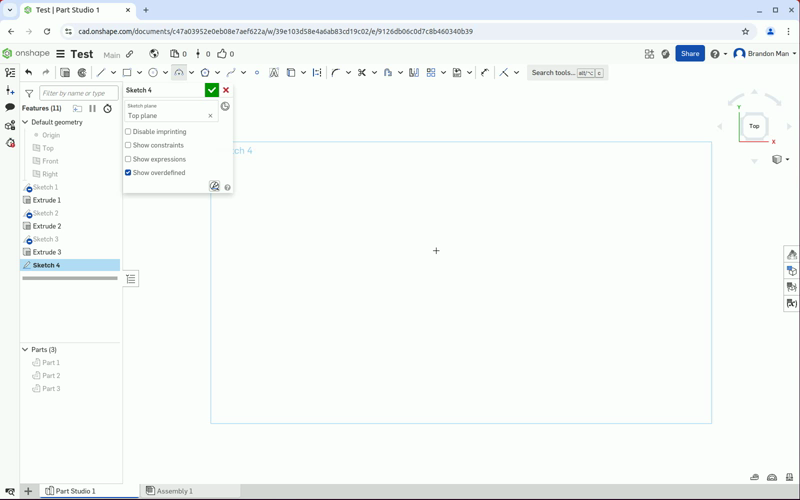
mouse_move(440, 254)
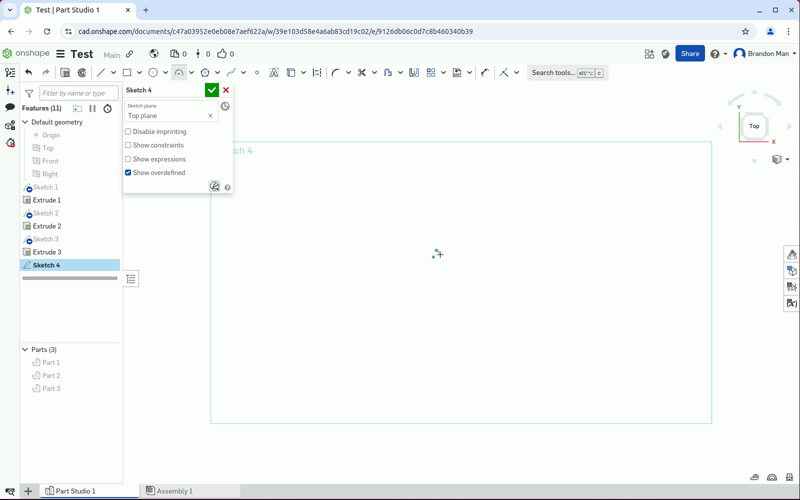
scroll(6)
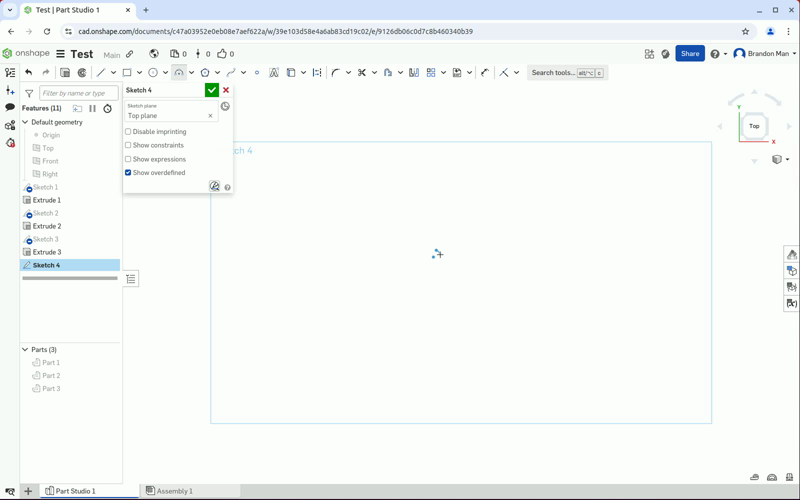
scroll(6)
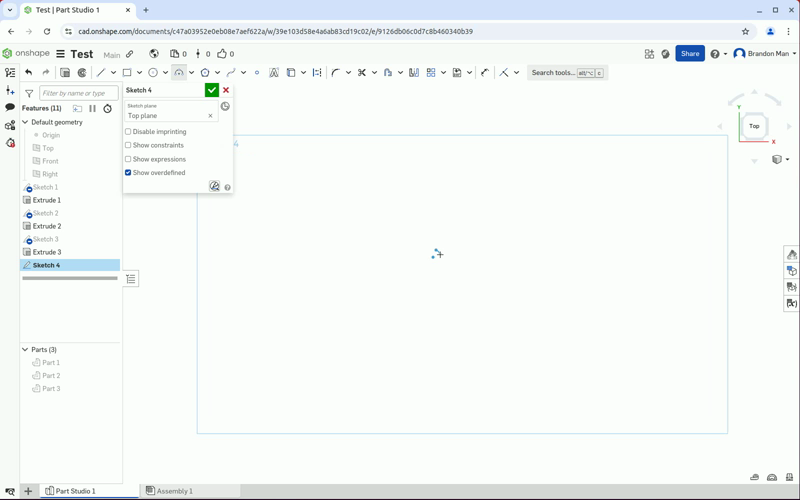
scroll(6)
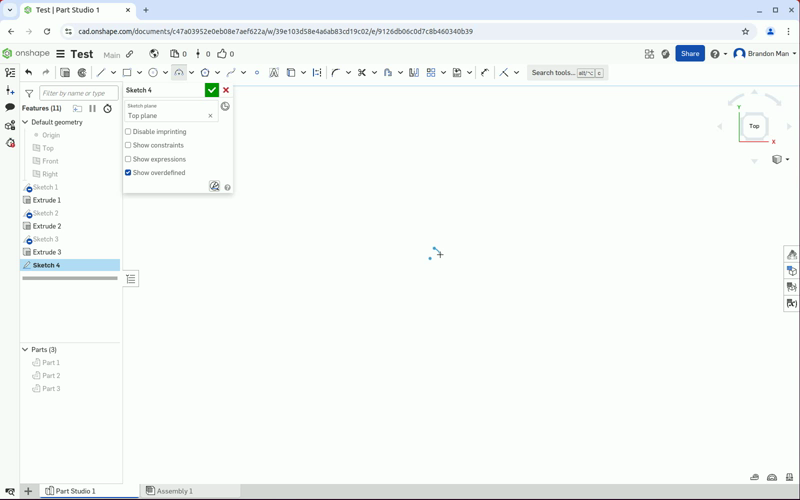
scroll(6)
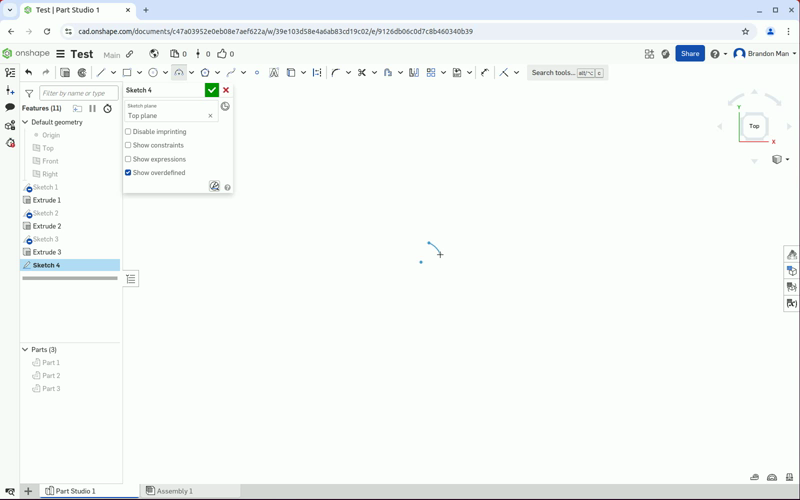
scroll(6)
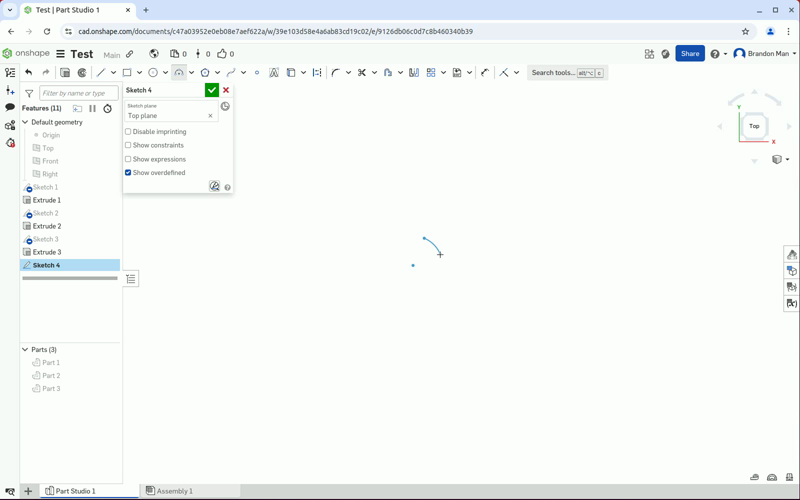
scroll(6)
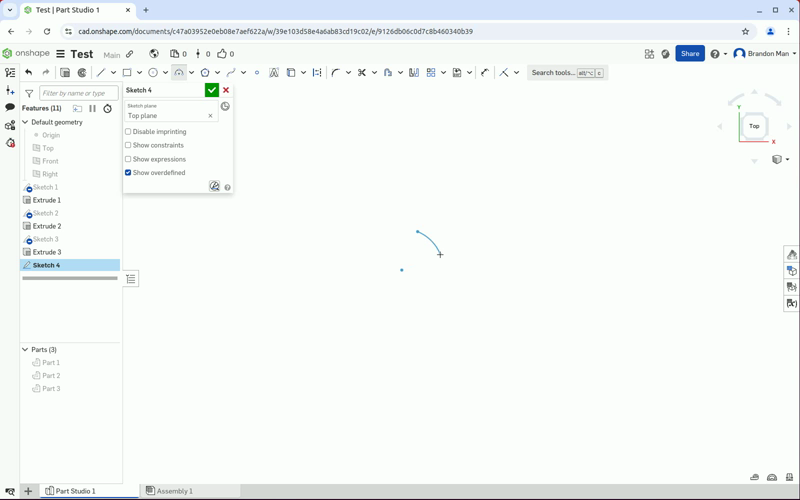
scroll(6)
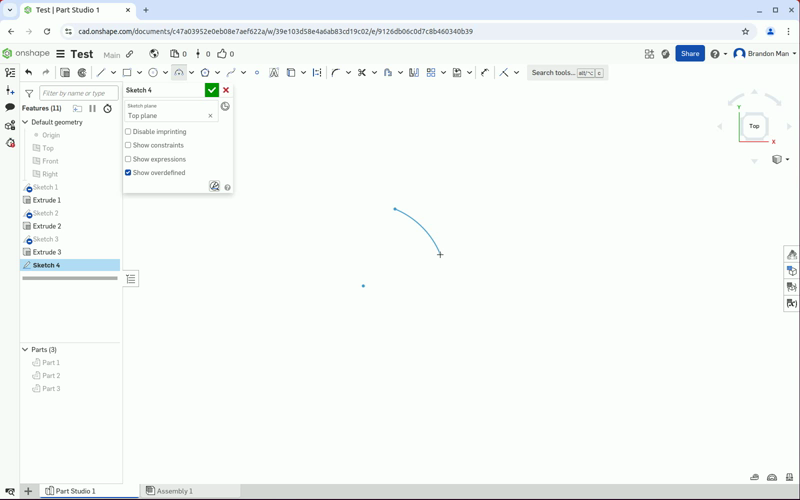
click(440, 254)
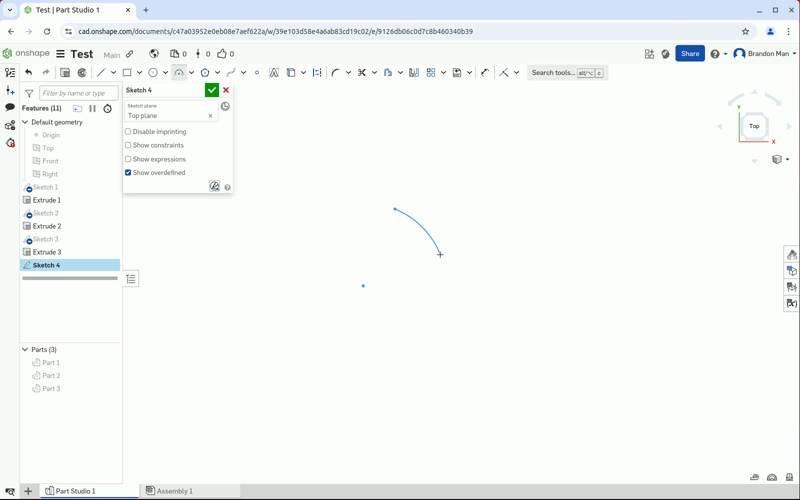
scroll(-6)
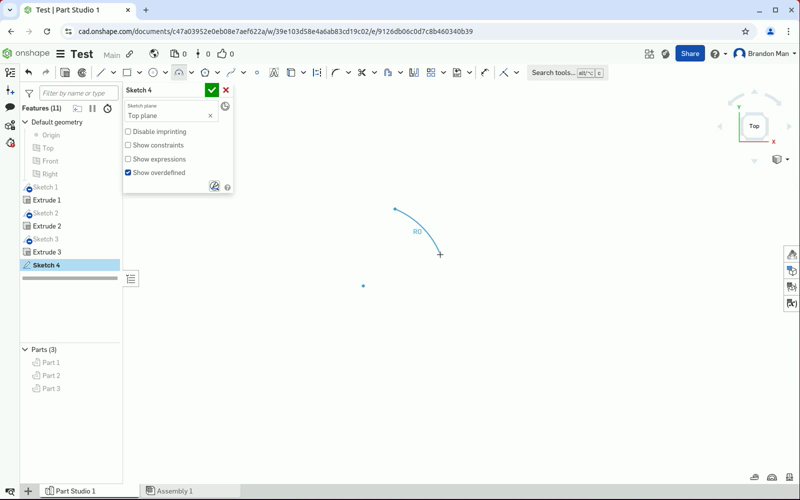
scroll(-6)
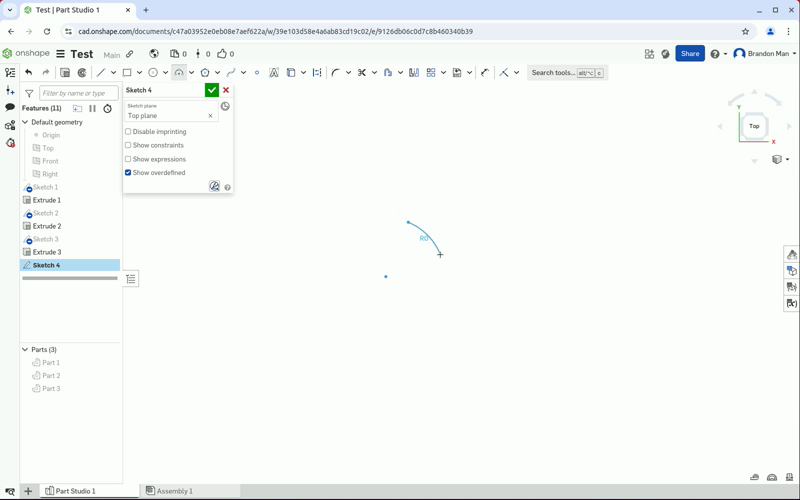
scroll(-6)
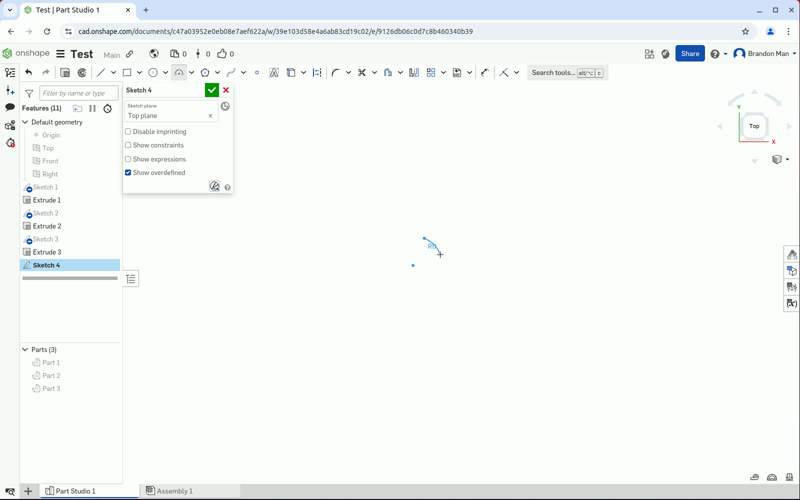
scroll(-6)
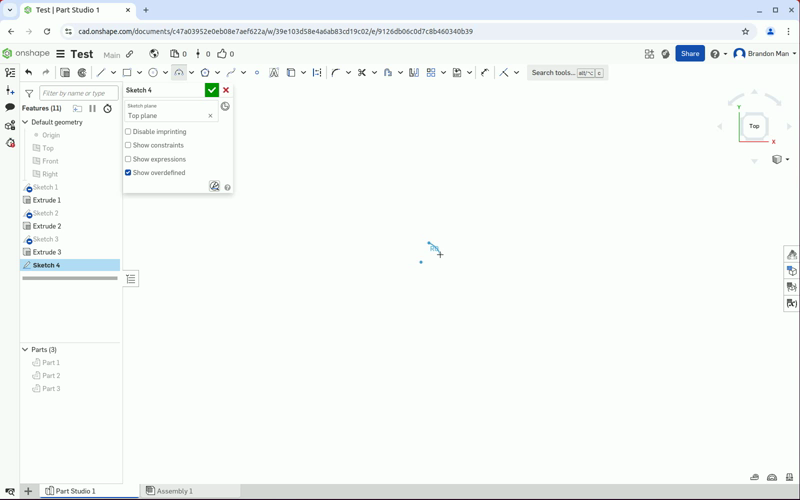
scroll(-6)
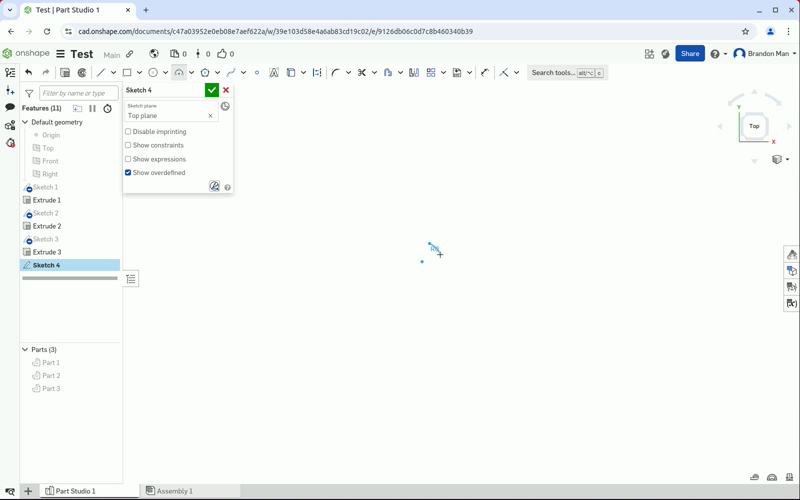
scroll(-6)
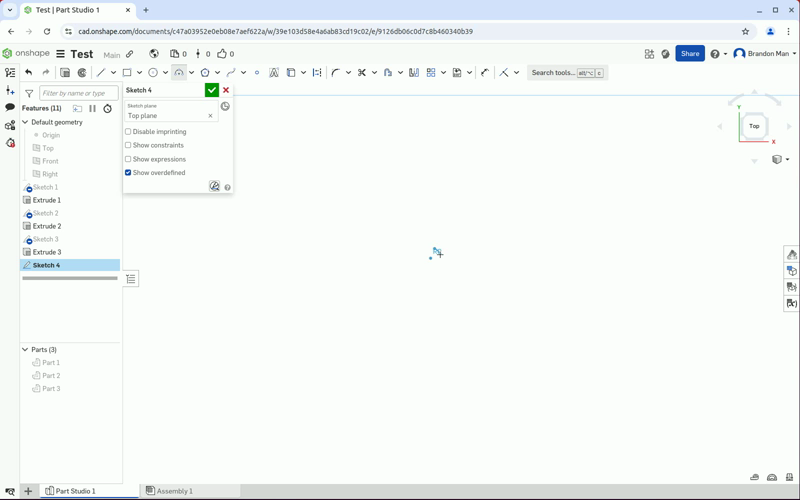
scroll(-6)
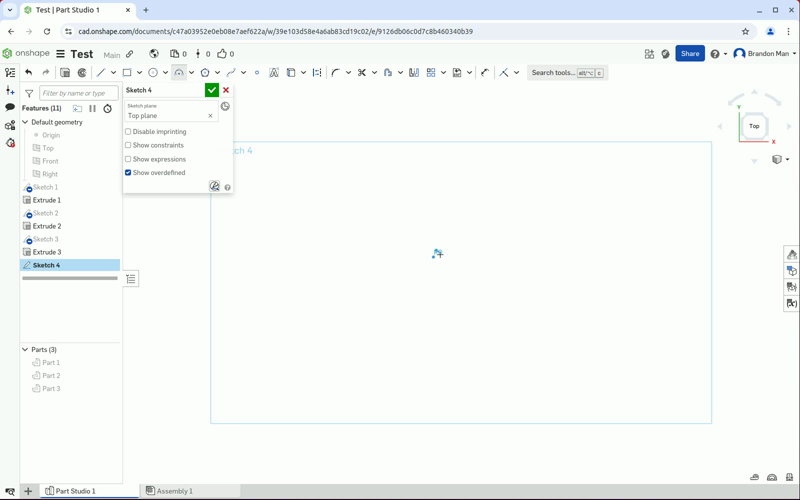
mouse_move(437, 252)
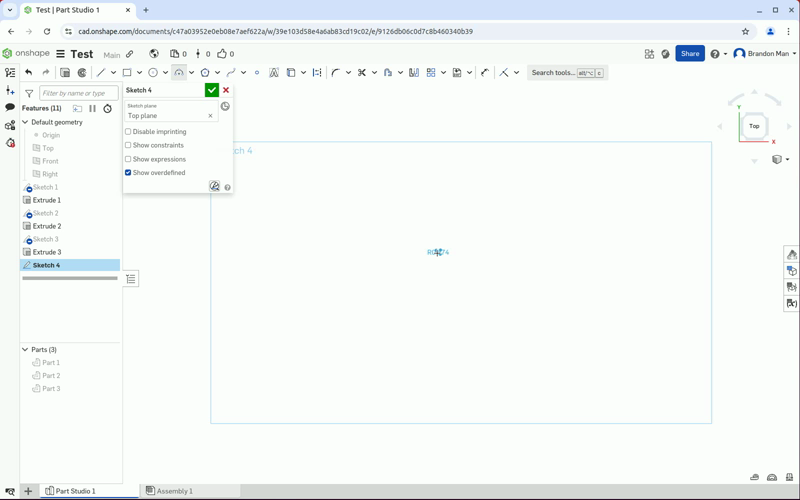
scroll(6)
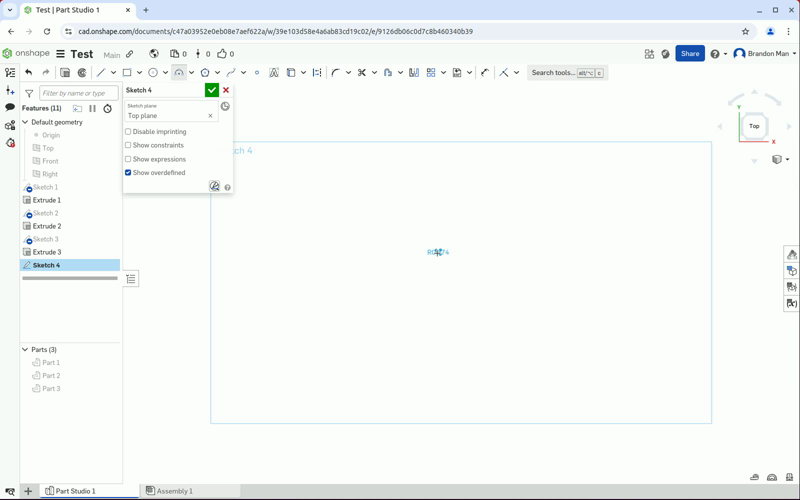
scroll(6)
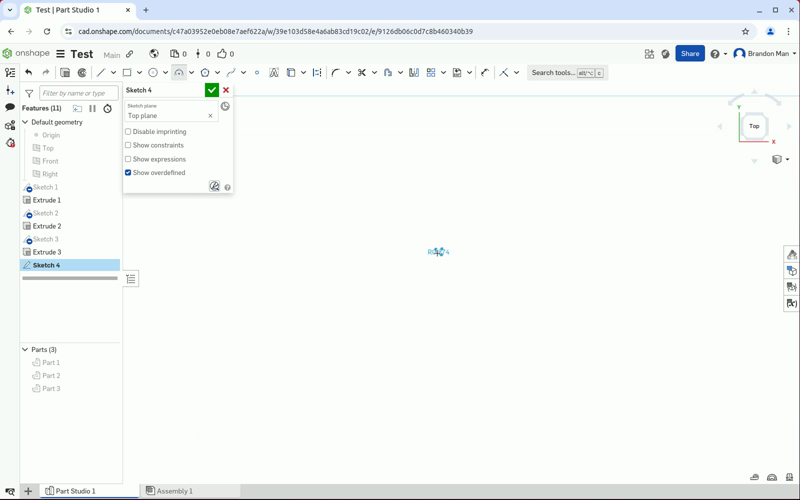
scroll(6)
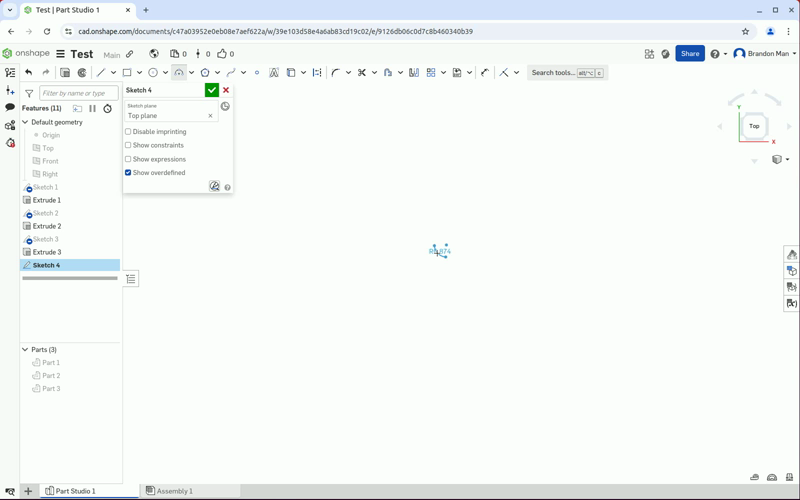
scroll(6)
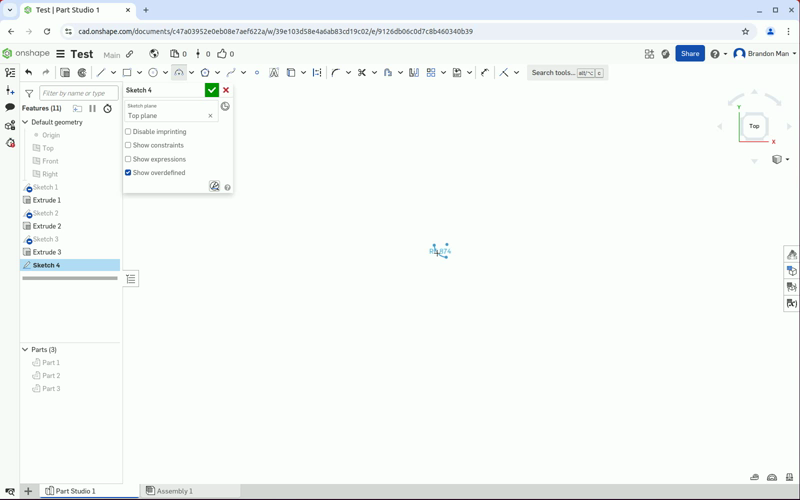
scroll(6)
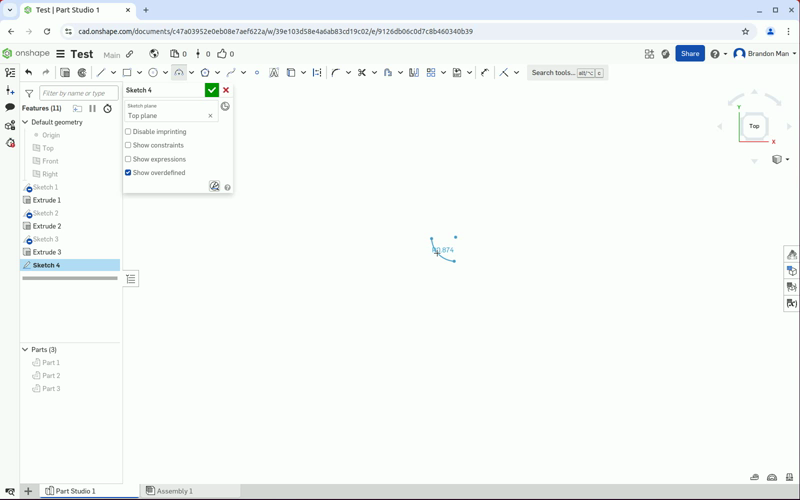
scroll(6)
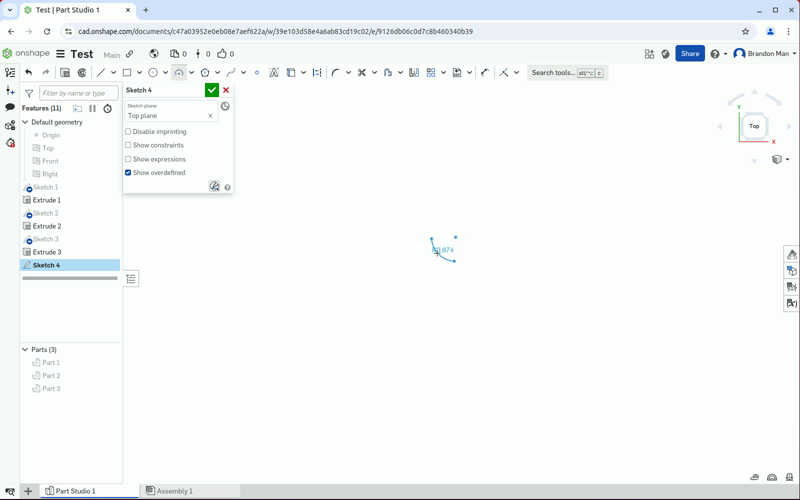
scroll(6)
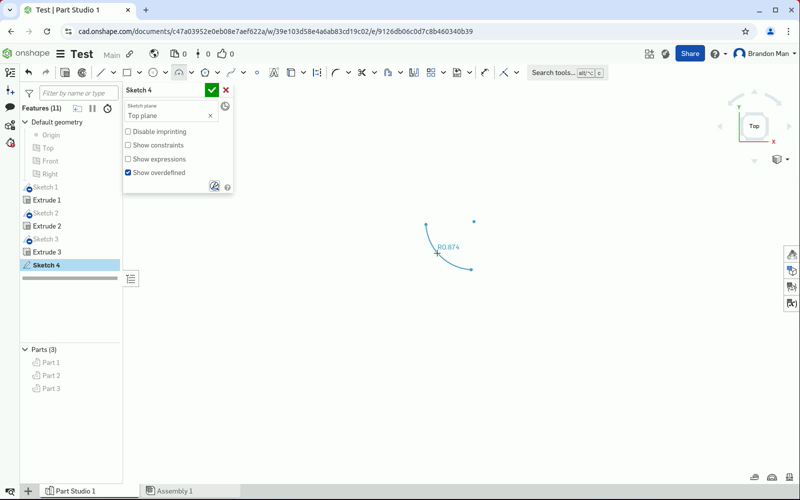
click(437, 252)
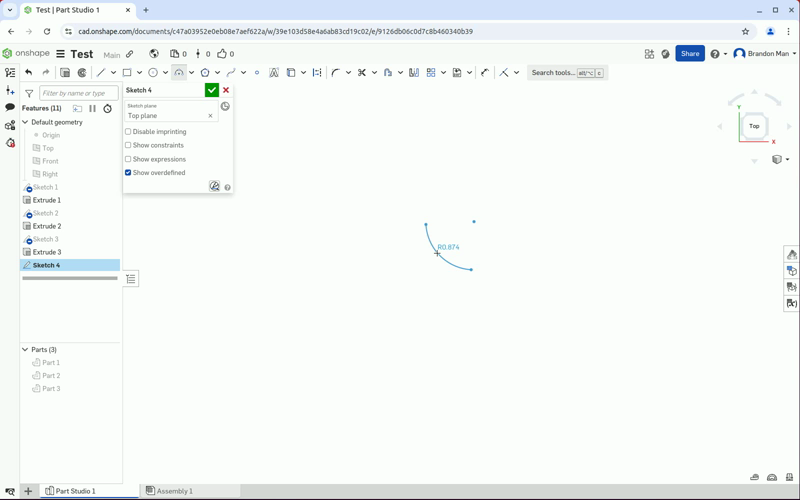
scroll(-6)
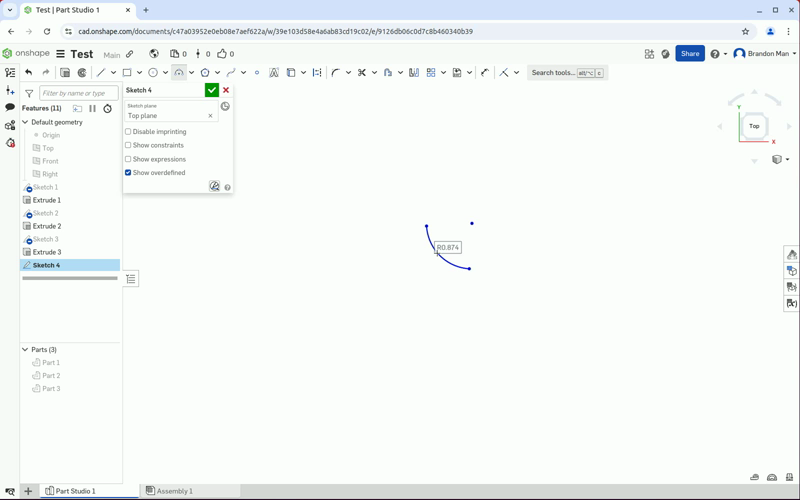
scroll(-6)
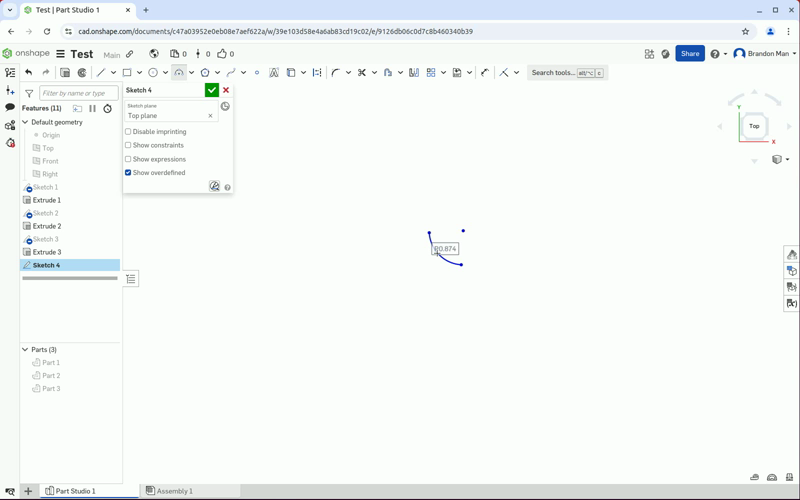
scroll(-6)
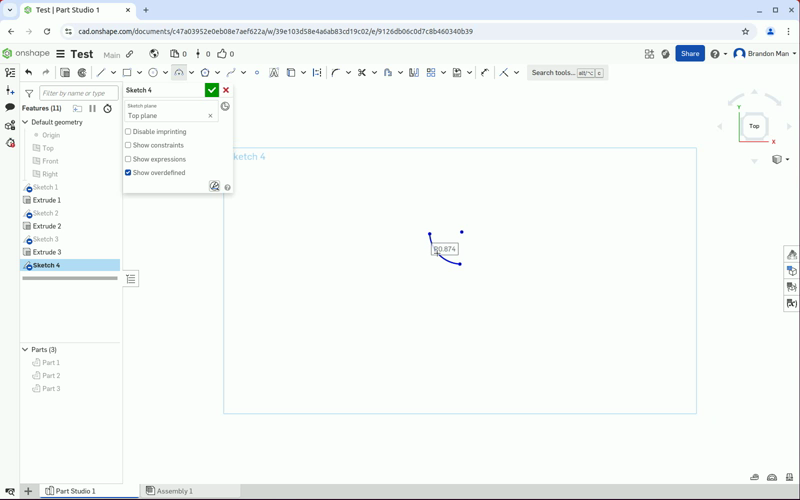
scroll(-6)
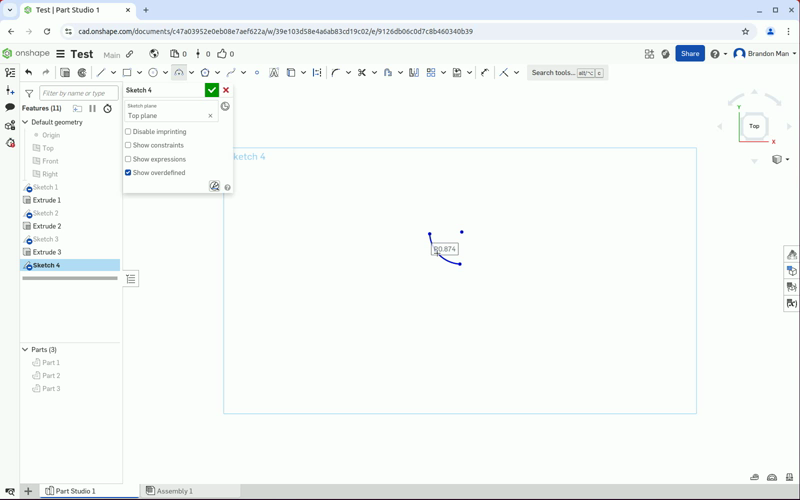
scroll(-6)
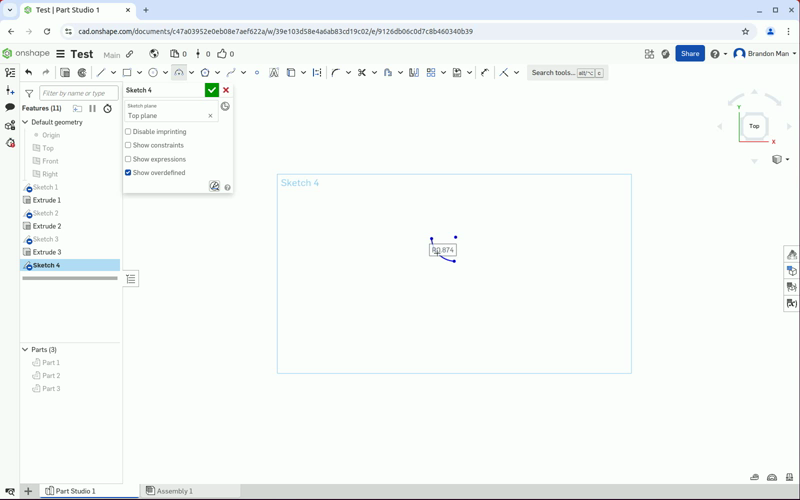
scroll(-6)
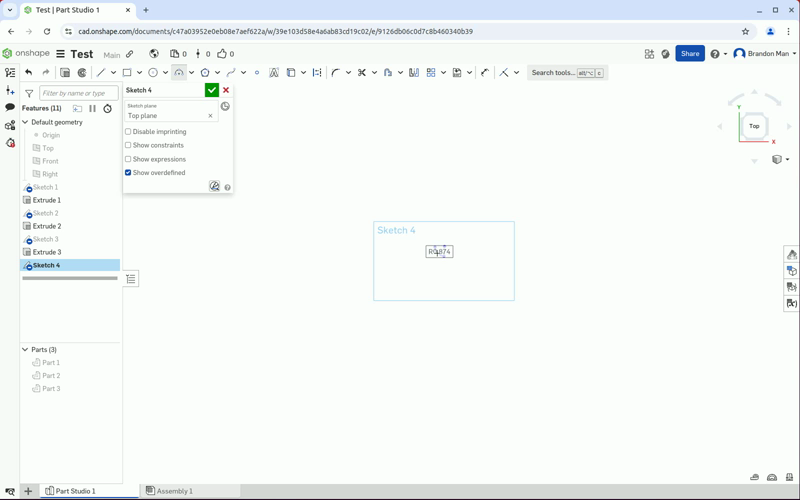
scroll(-6)
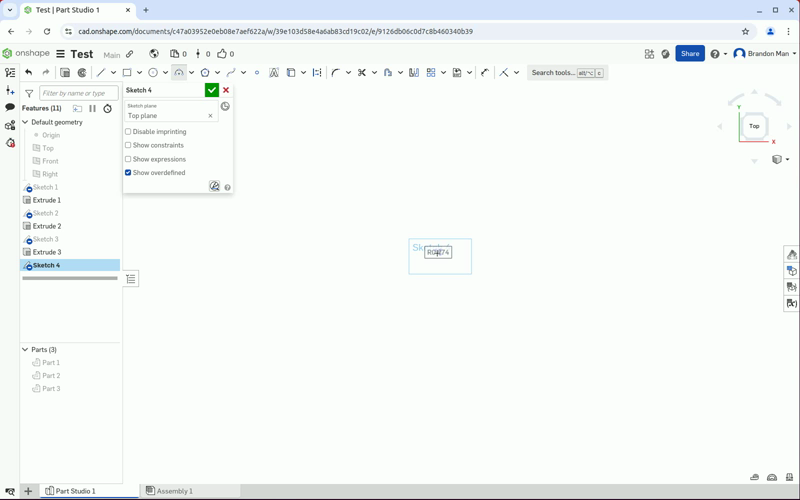
key_up(shift)
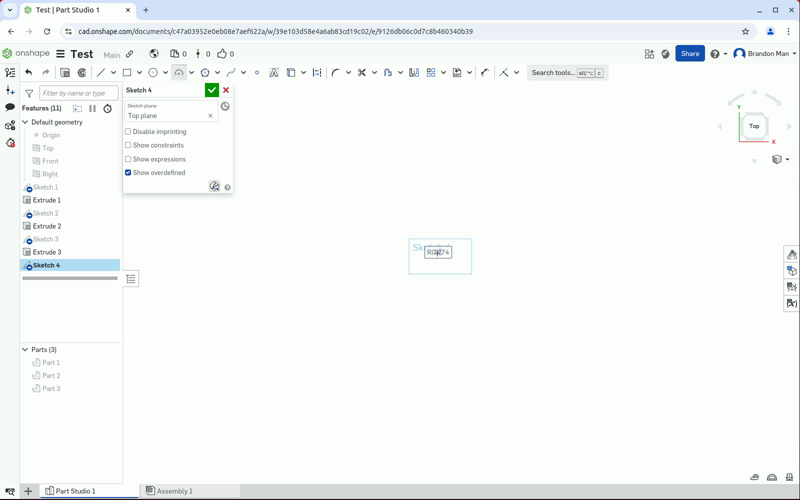
key(esc)
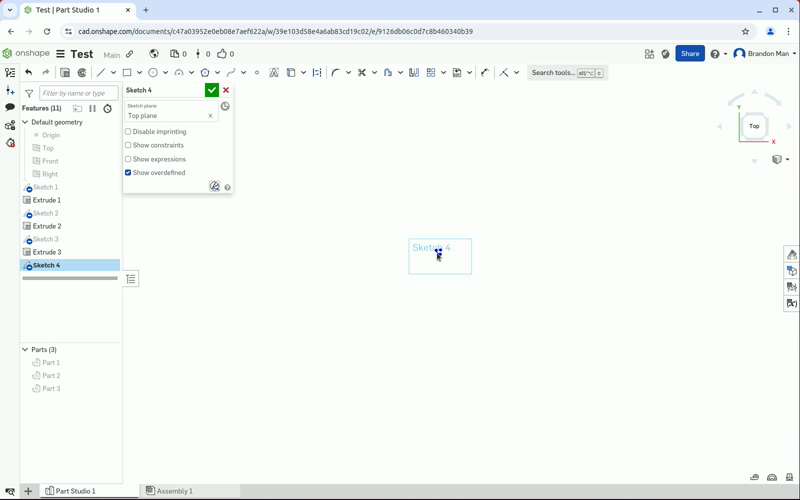
key(l)
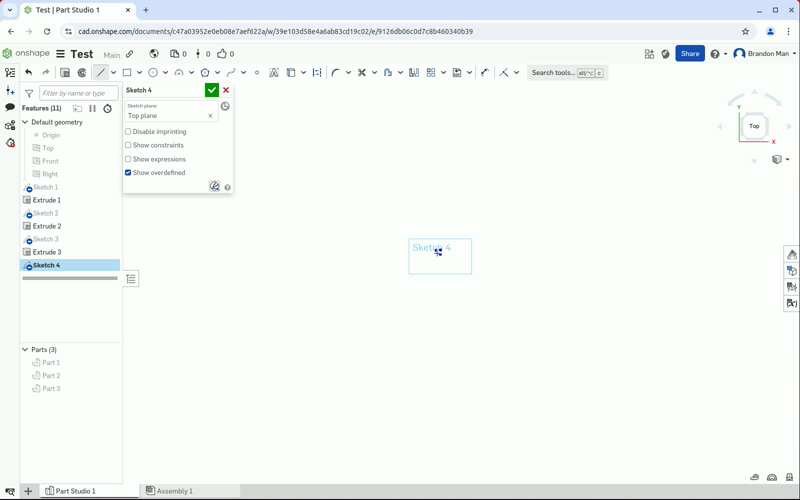
mouse_move(440, 254)
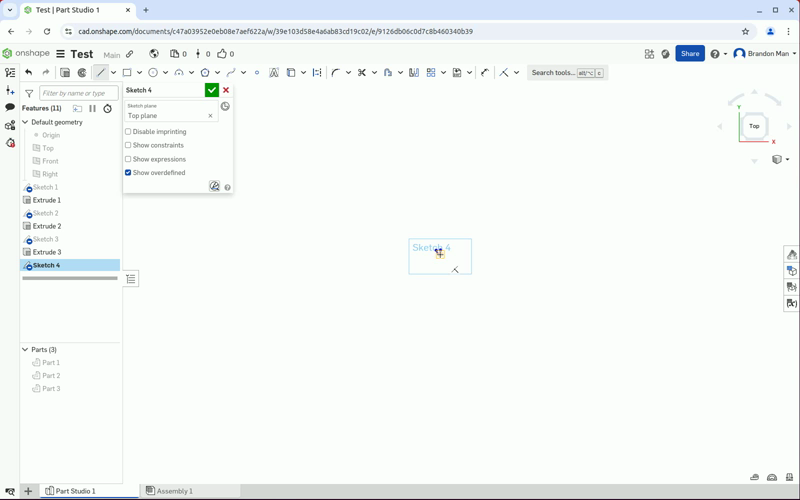
scroll(6)
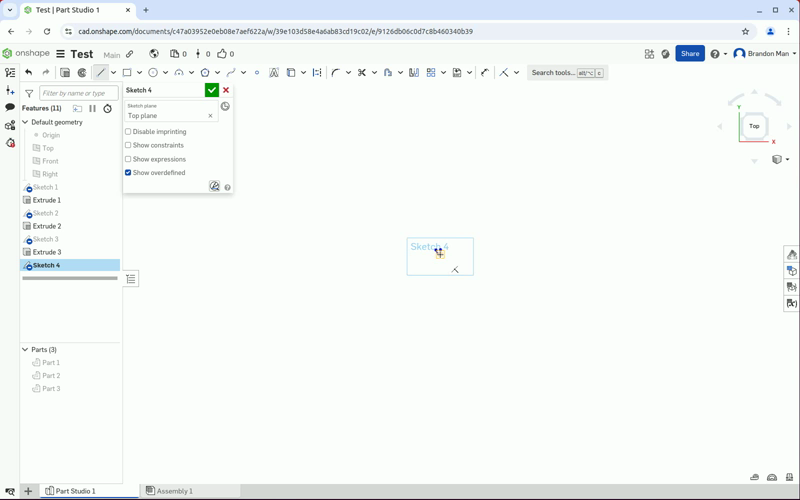
scroll(6)
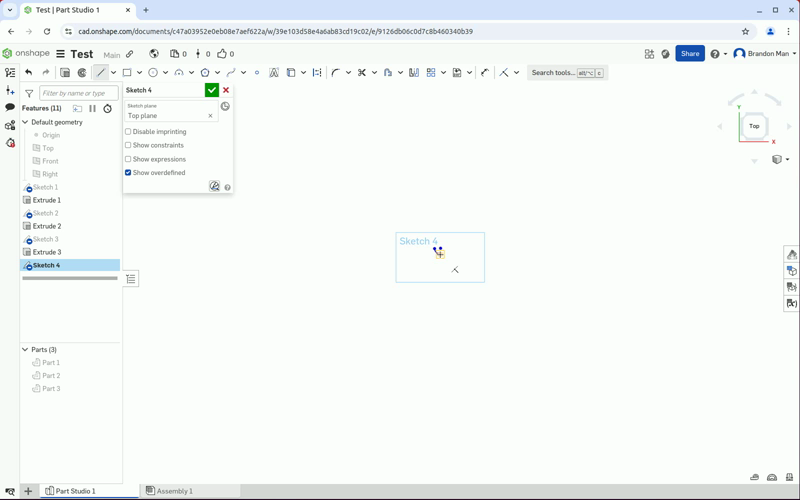
scroll(6)
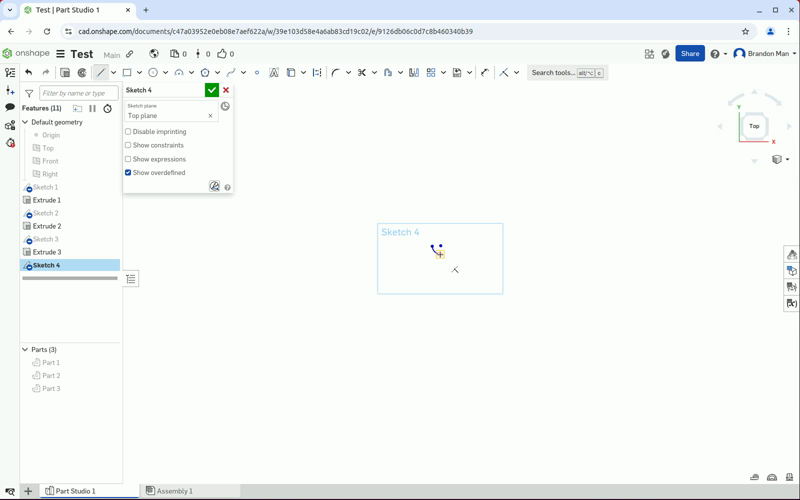
scroll(6)
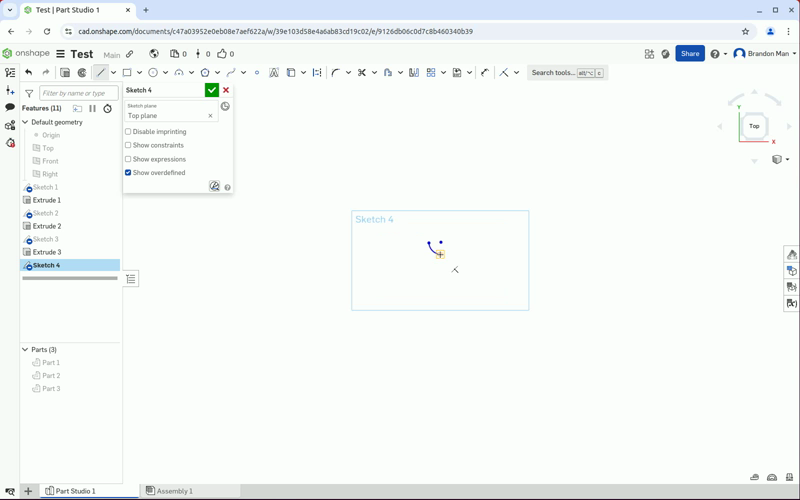
scroll(6)
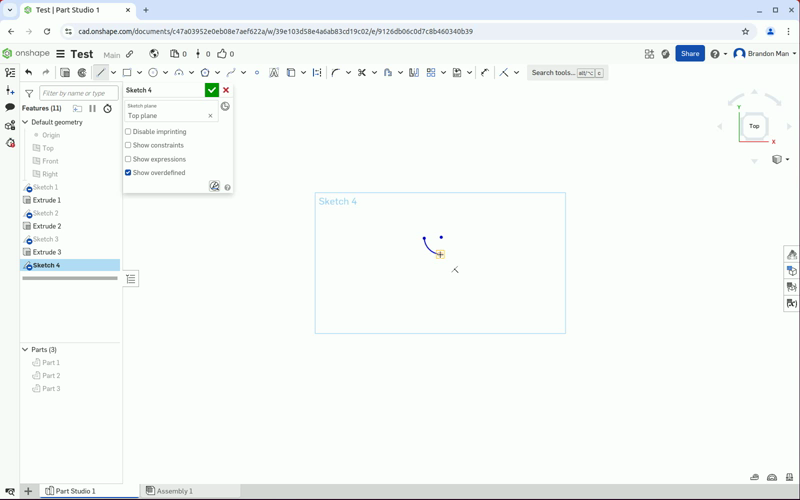
scroll(6)
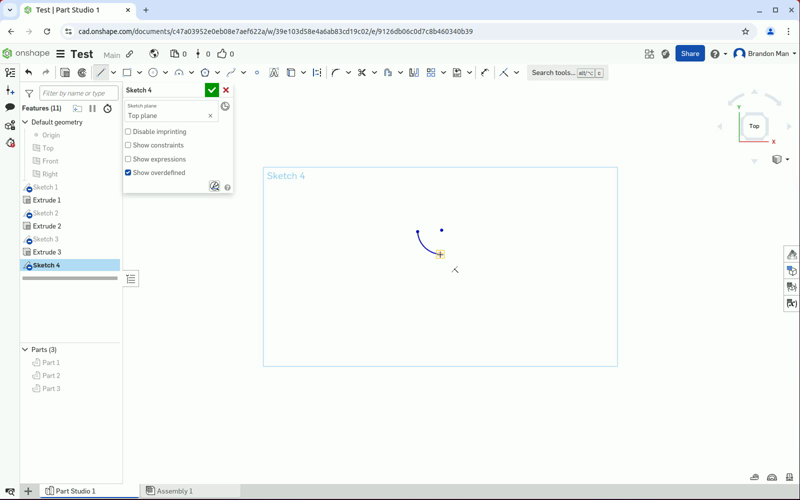
scroll(6)
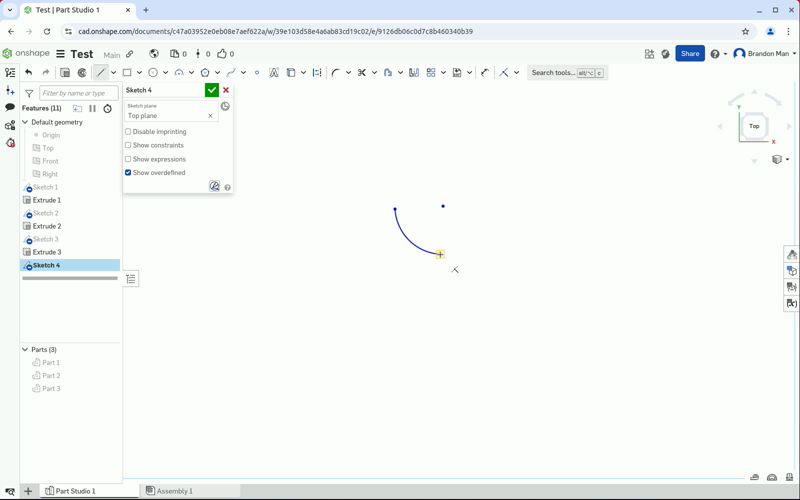
click(440, 254)
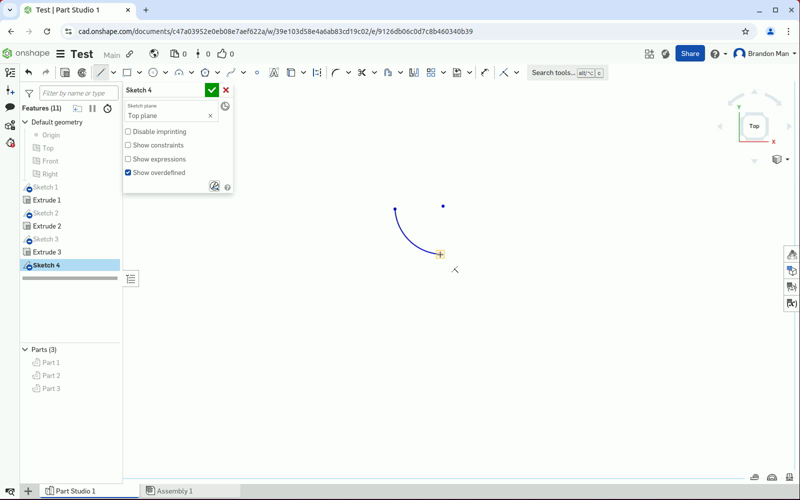
scroll(-6)
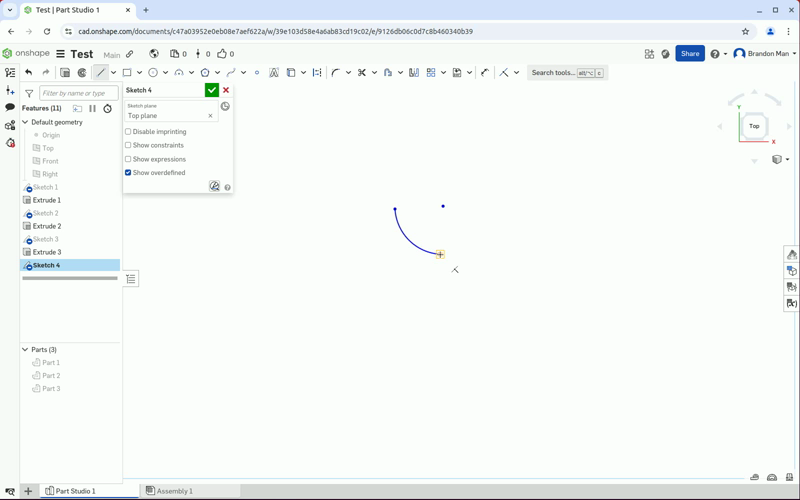
scroll(-6)
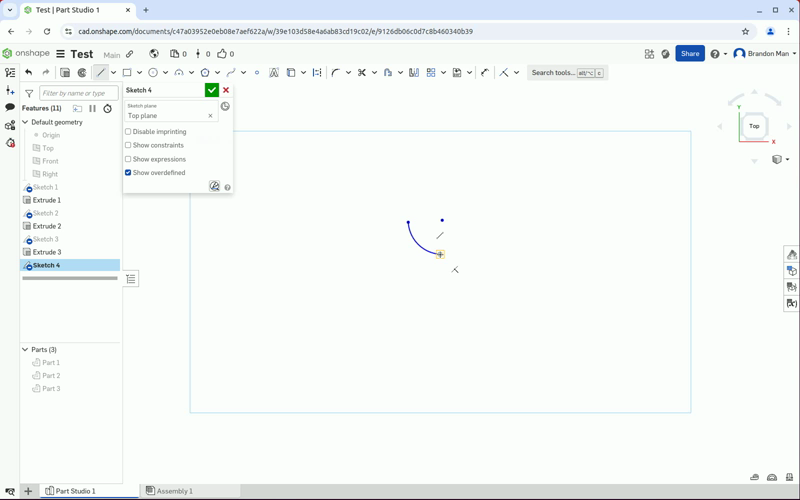
scroll(-6)
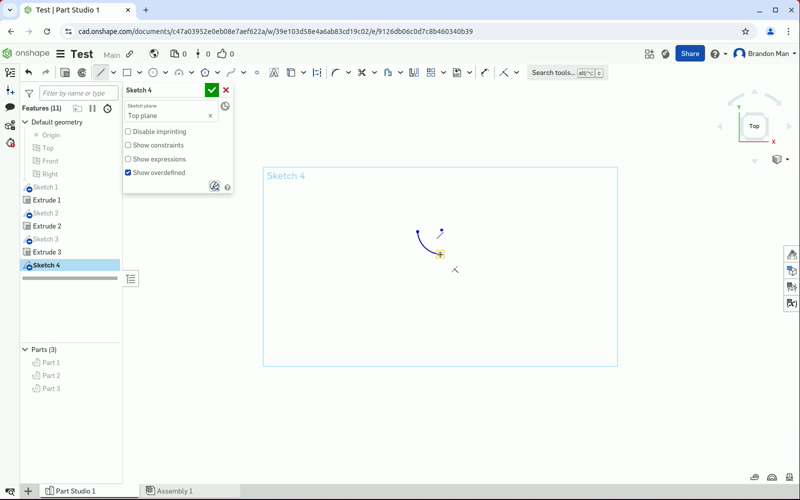
scroll(-6)
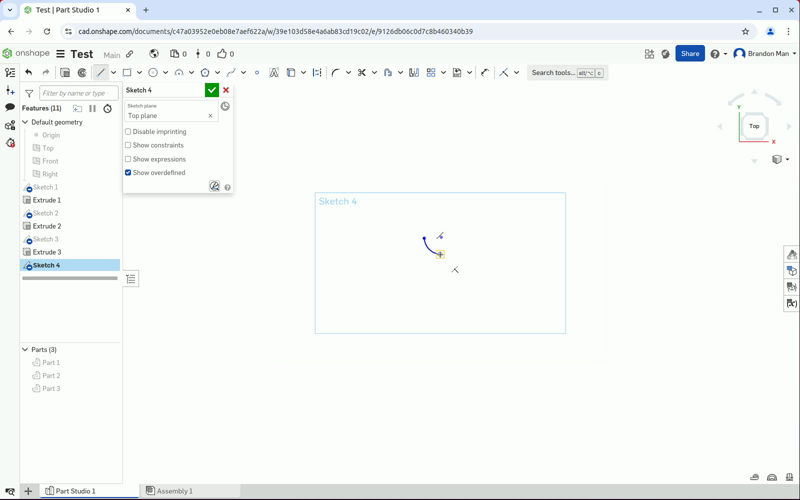
scroll(-6)
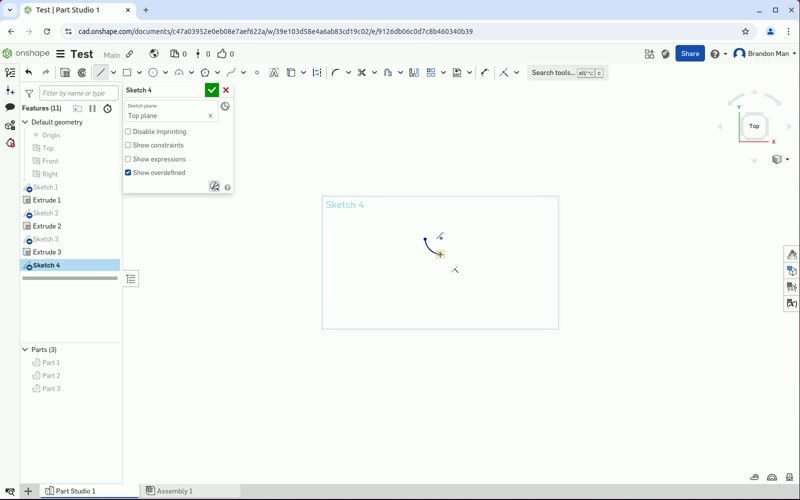
scroll(-6)
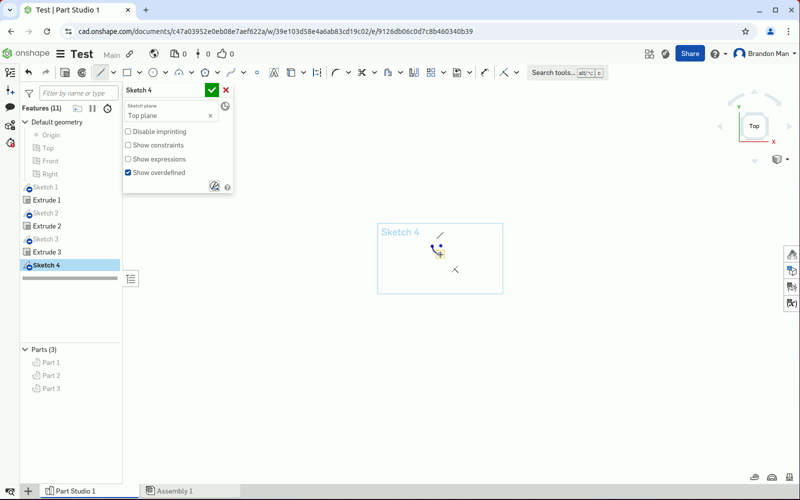
scroll(-6)
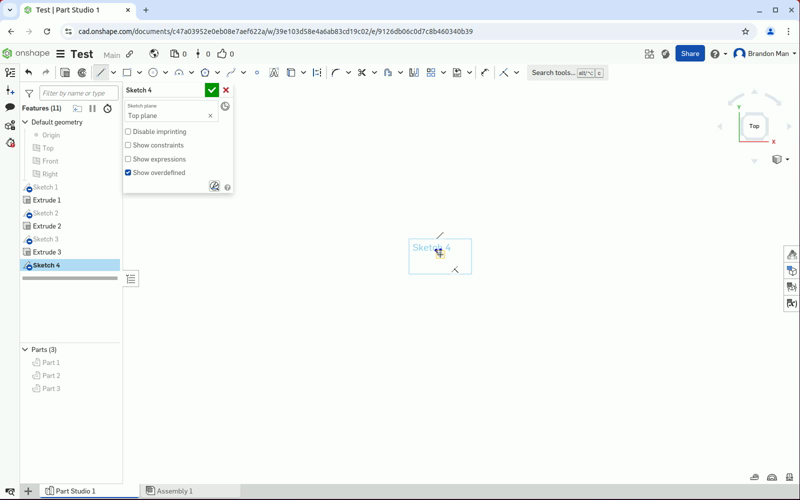
key_down(shift)
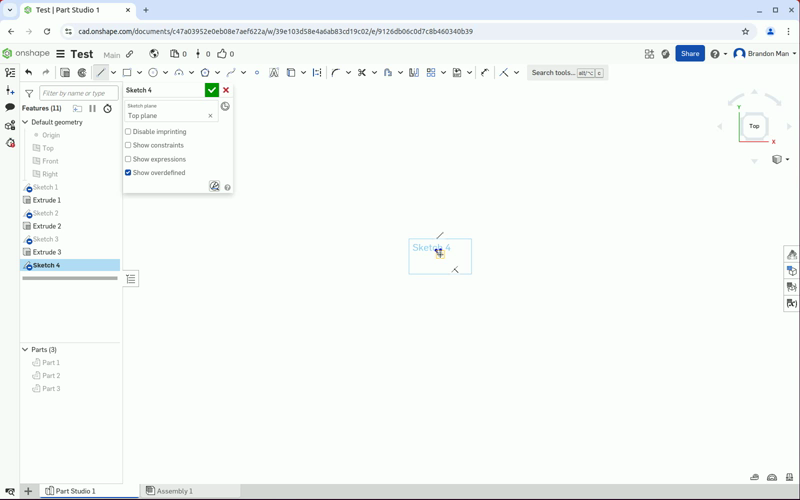
mouse_move(470, 254)
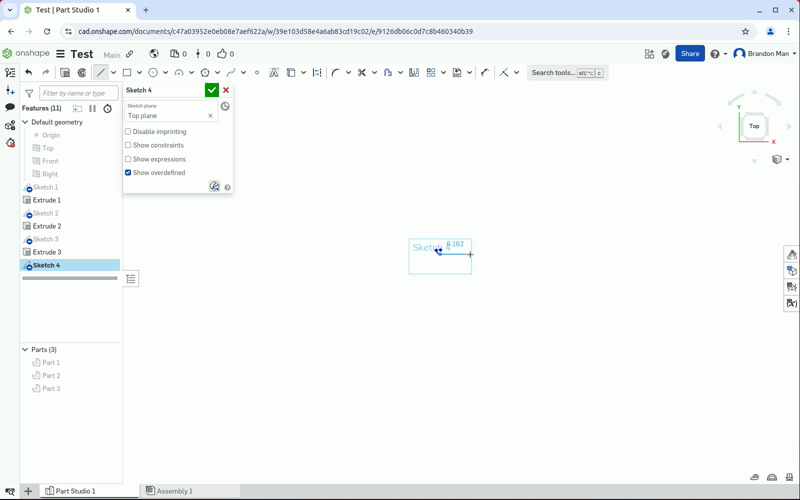
mouse_move(440, 251)
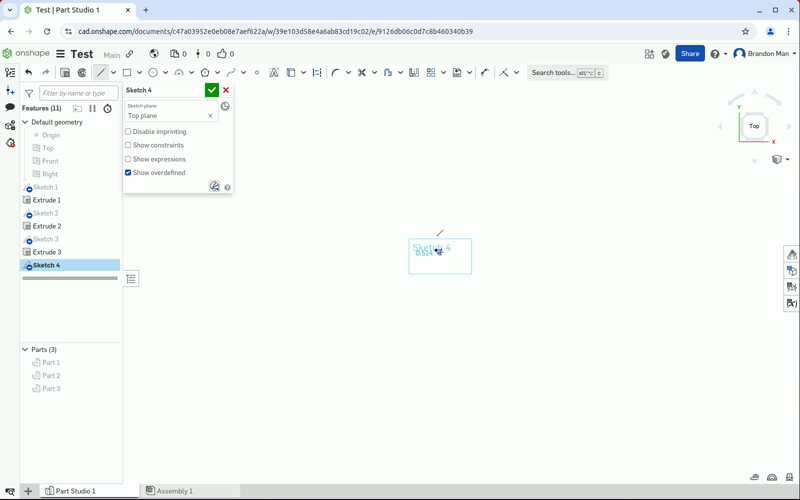
scroll(6)
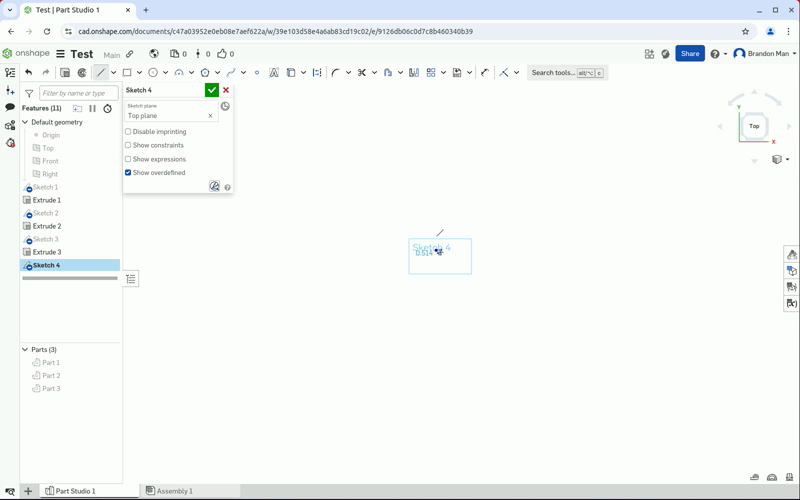
scroll(6)
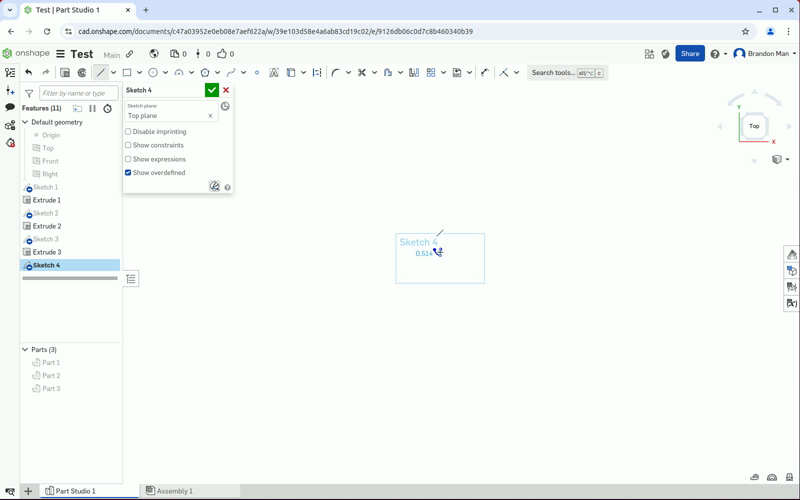
scroll(6)
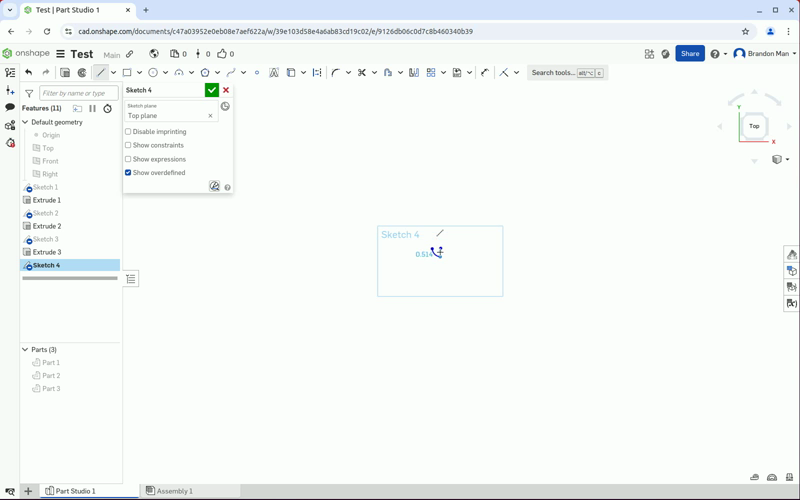
scroll(6)
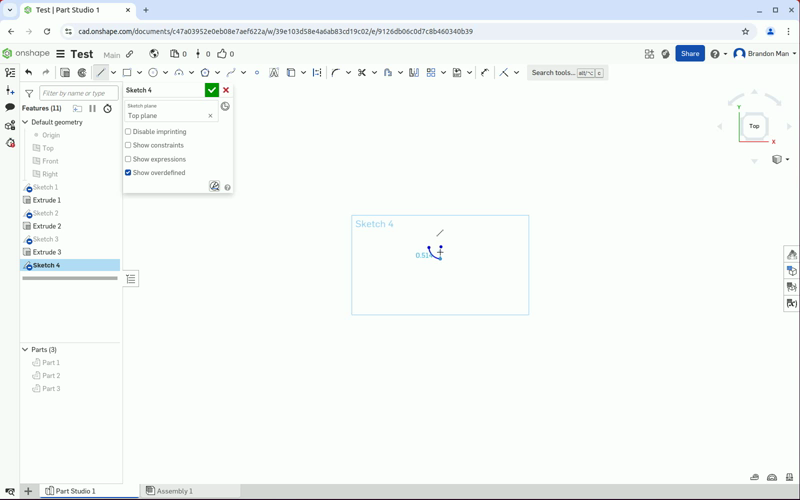
scroll(6)
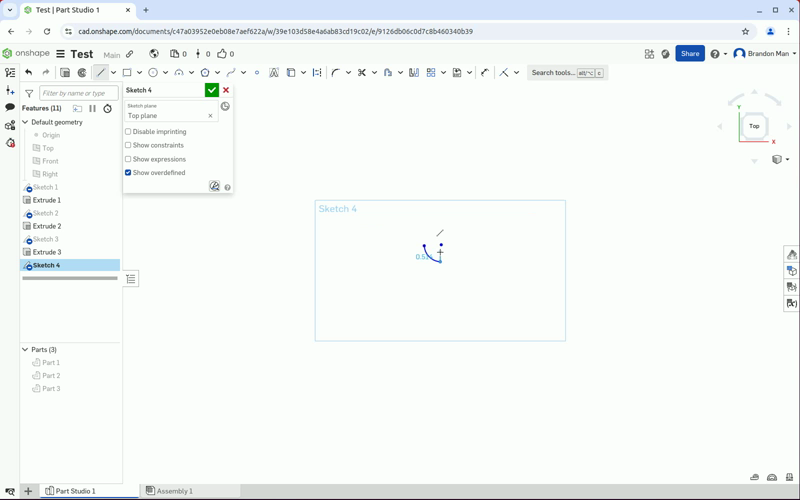
scroll(6)
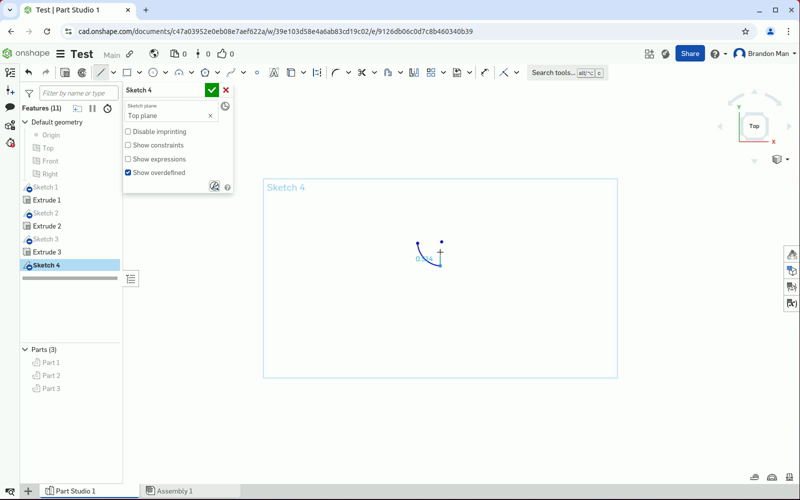
scroll(6)
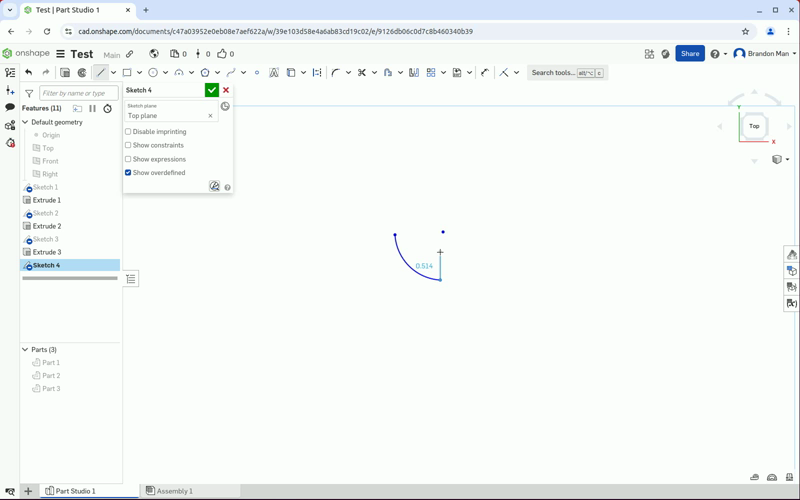
click(440, 251)
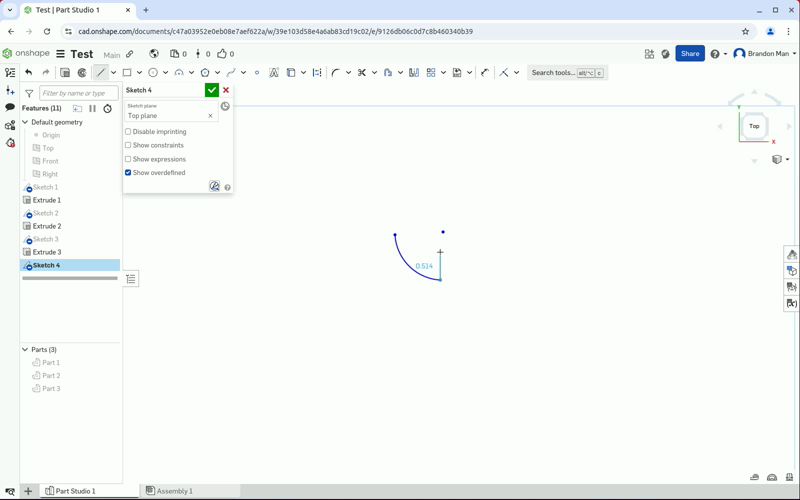
scroll(-6)
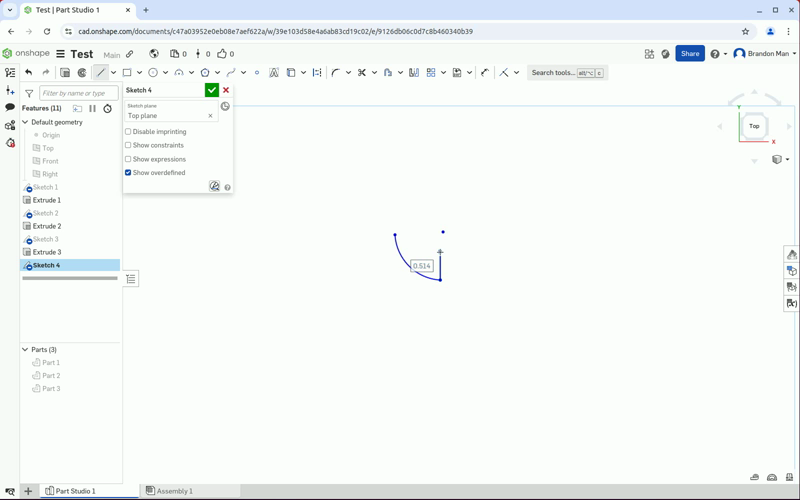
scroll(-6)
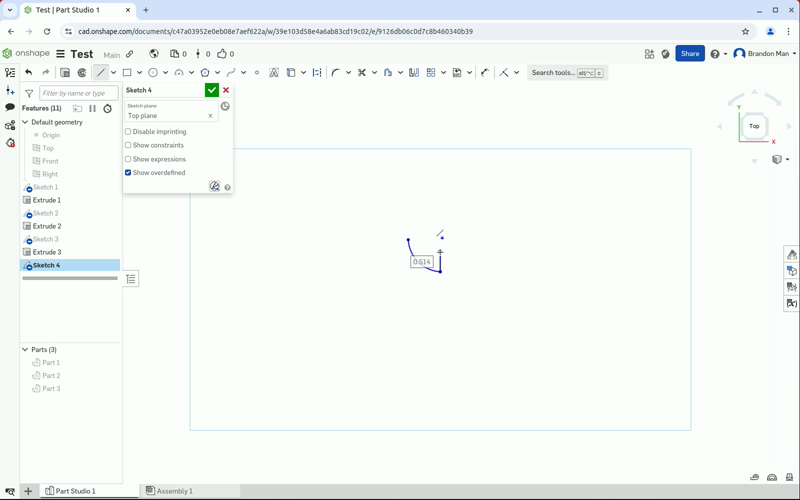
scroll(-6)
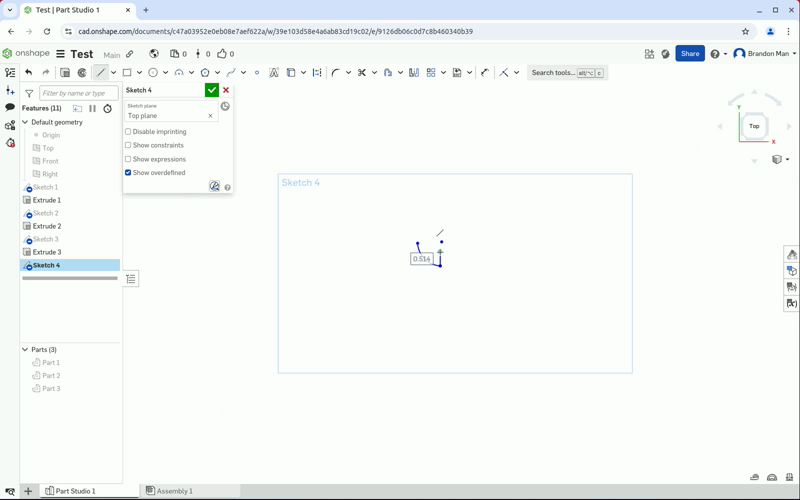
scroll(-6)
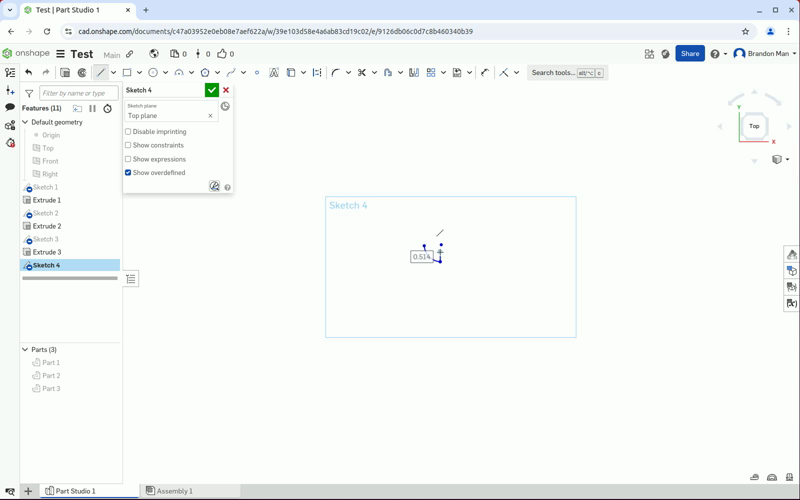
scroll(-6)
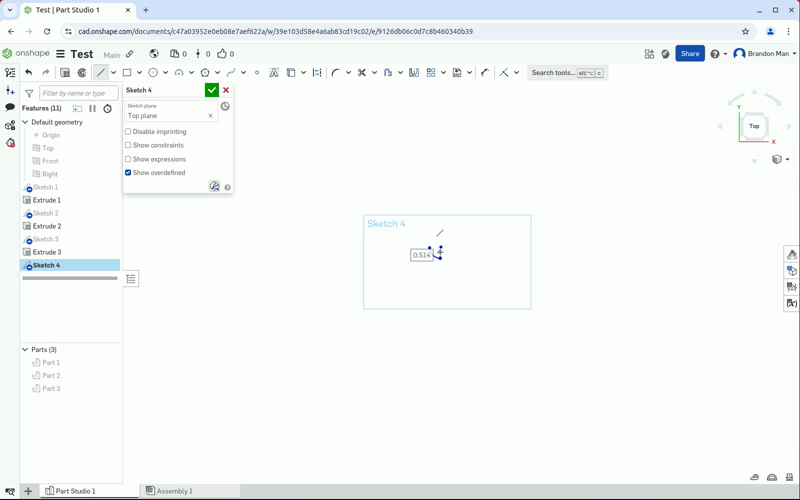
scroll(-6)
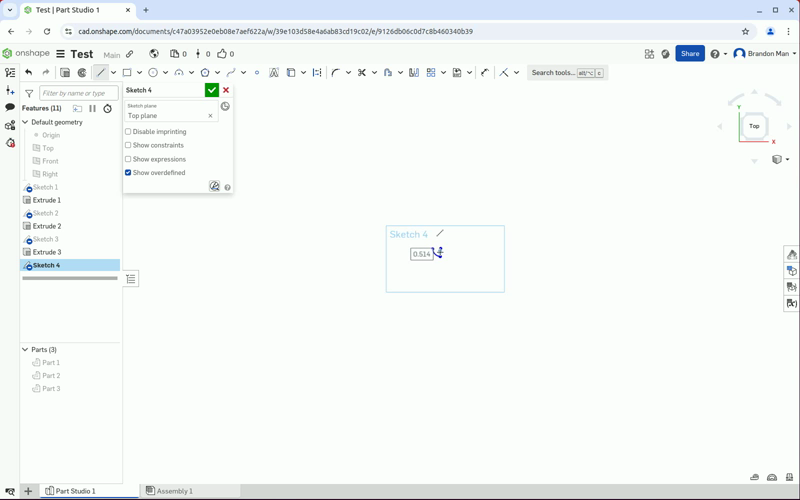
scroll(-6)
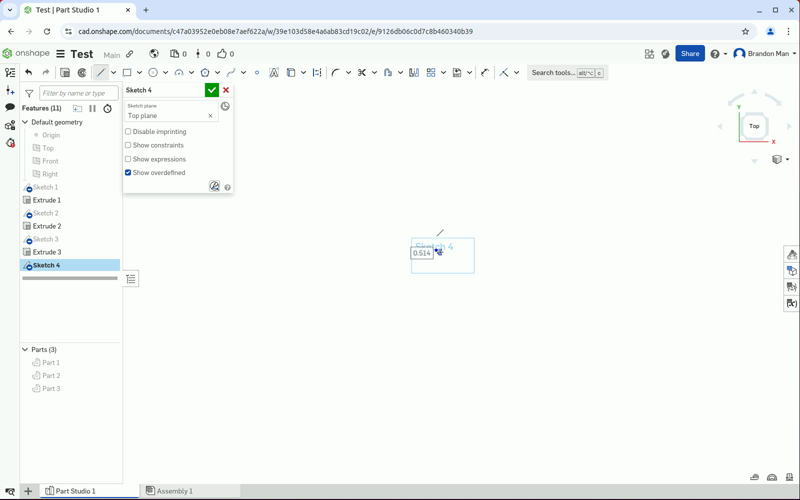
key_up(shift)
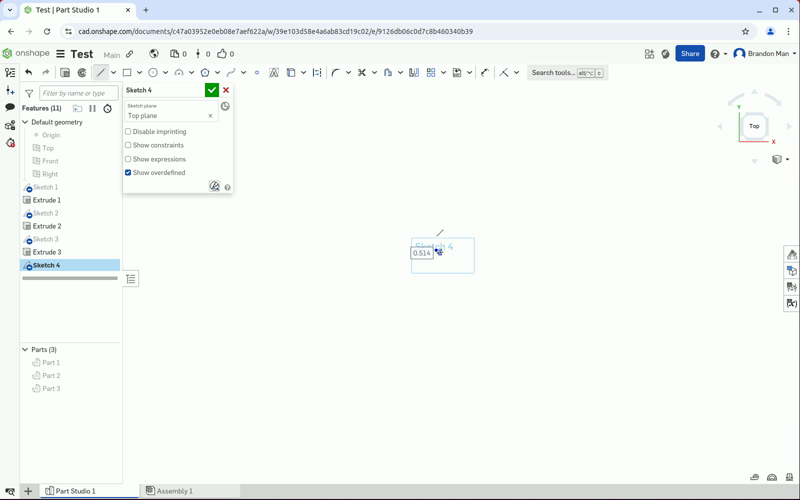
key(esc)
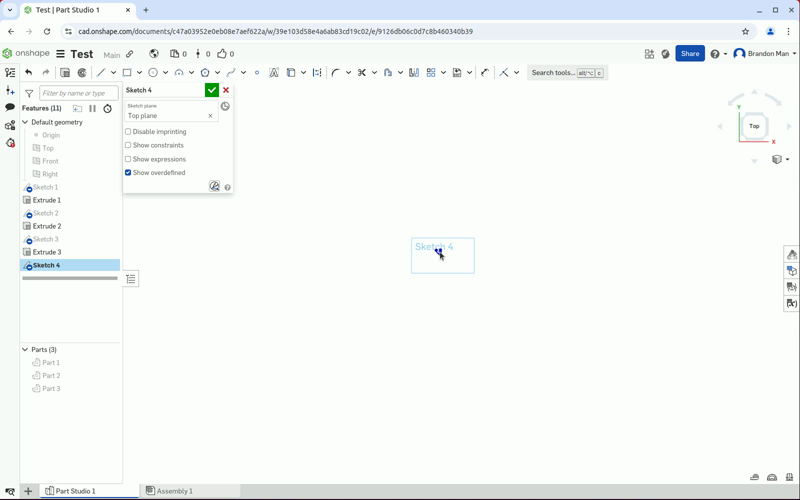
key(a)
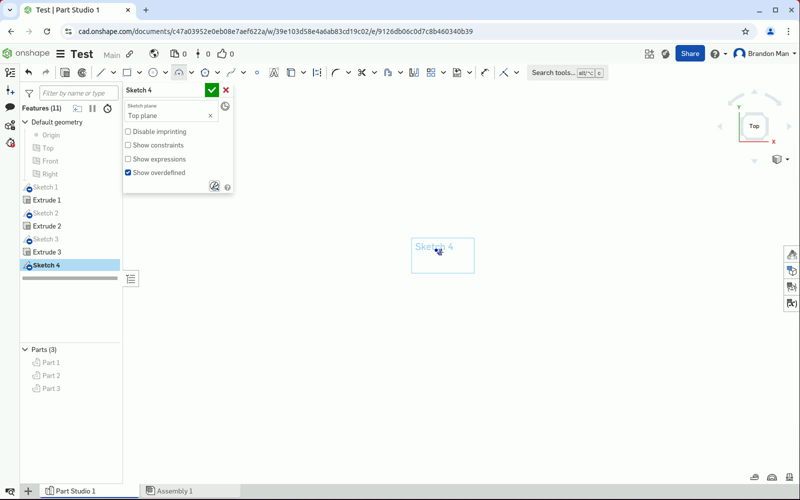
mouse_move(440, 251)
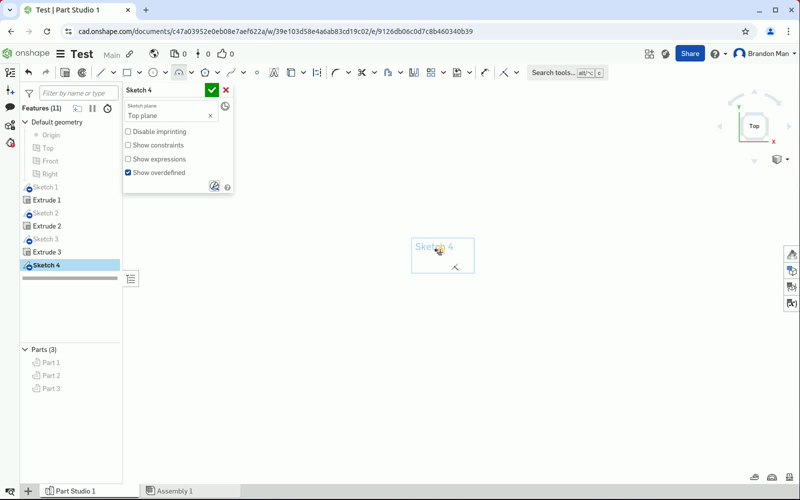
scroll(6)
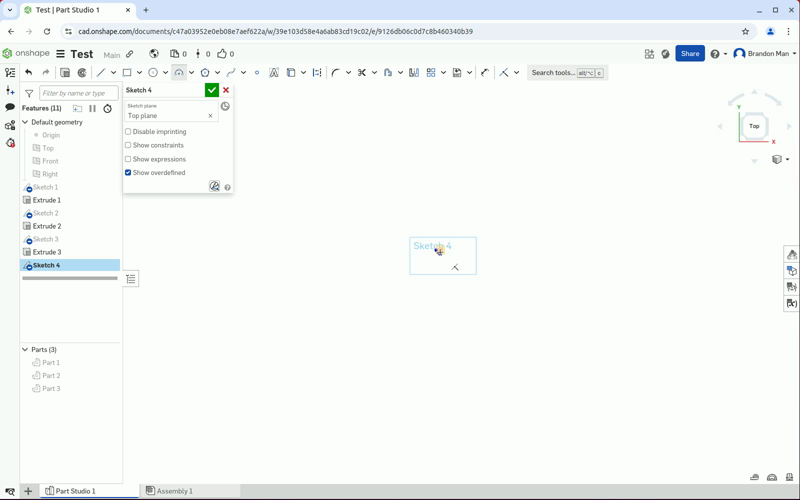
scroll(6)
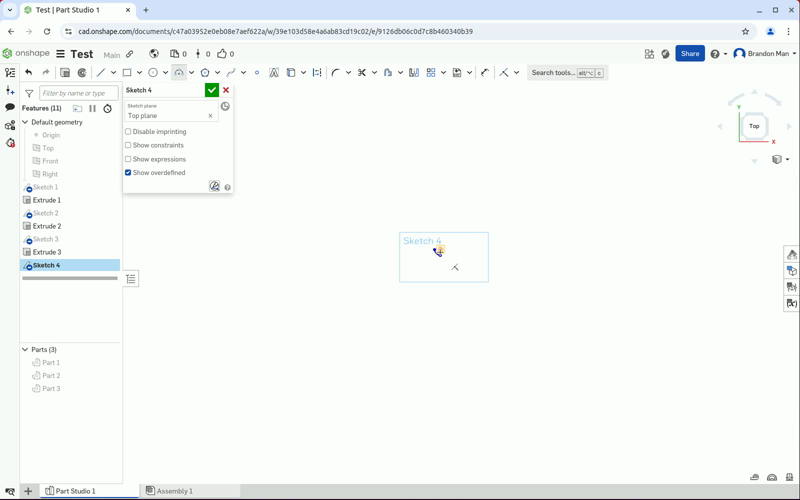
scroll(6)
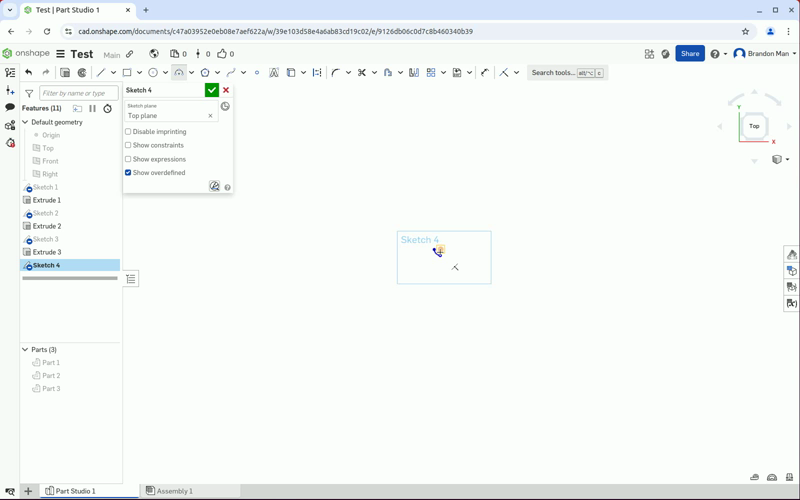
scroll(6)
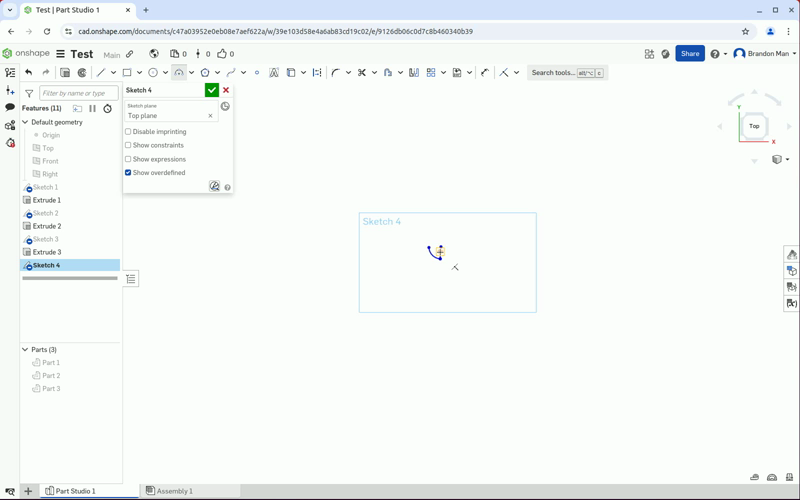
scroll(6)
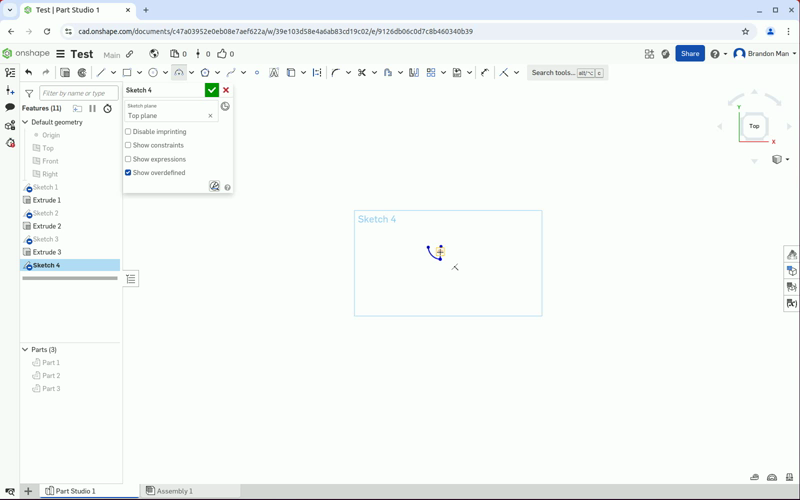
scroll(6)
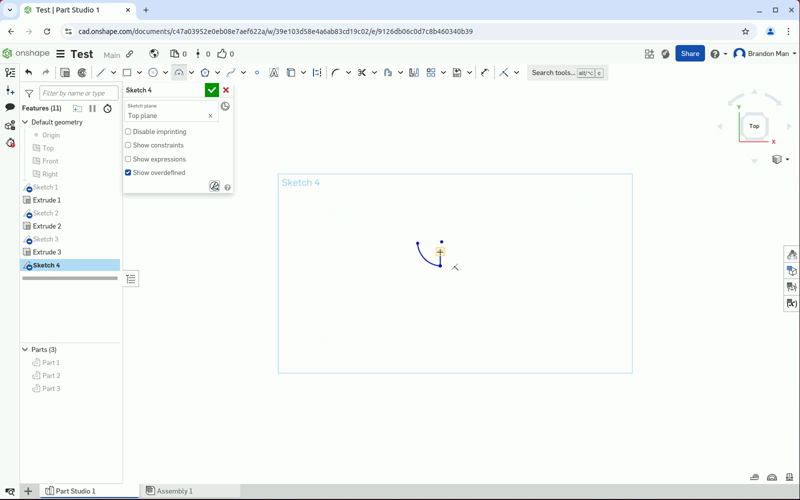
scroll(6)
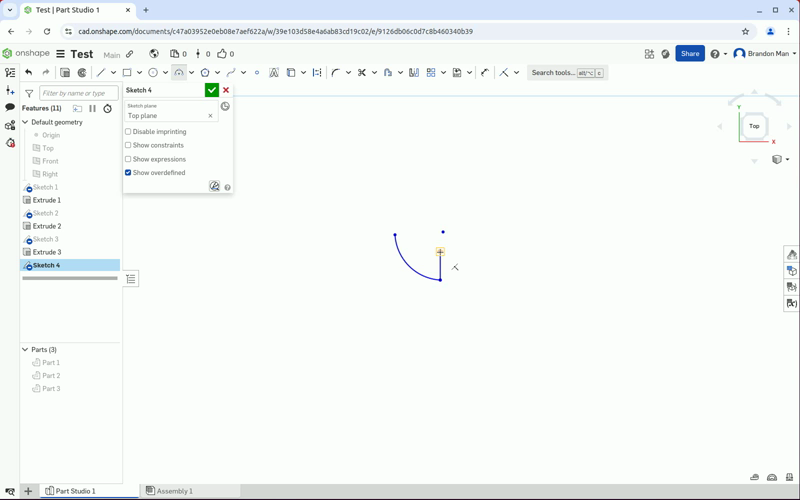
click(440, 251)
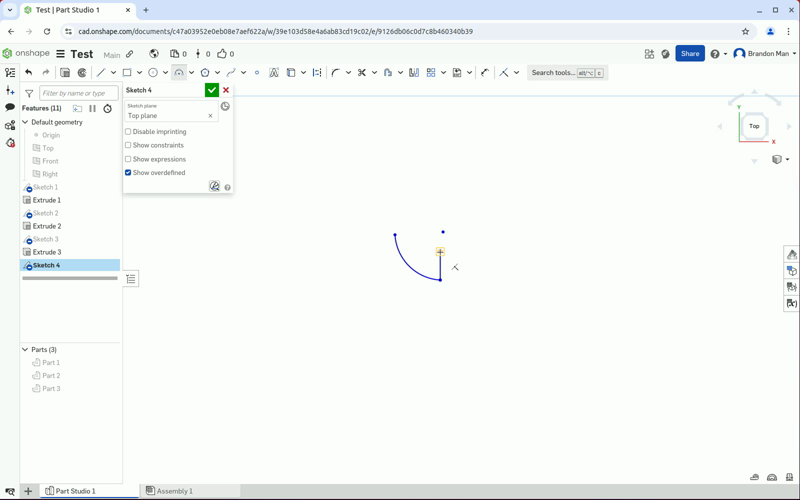
scroll(-6)
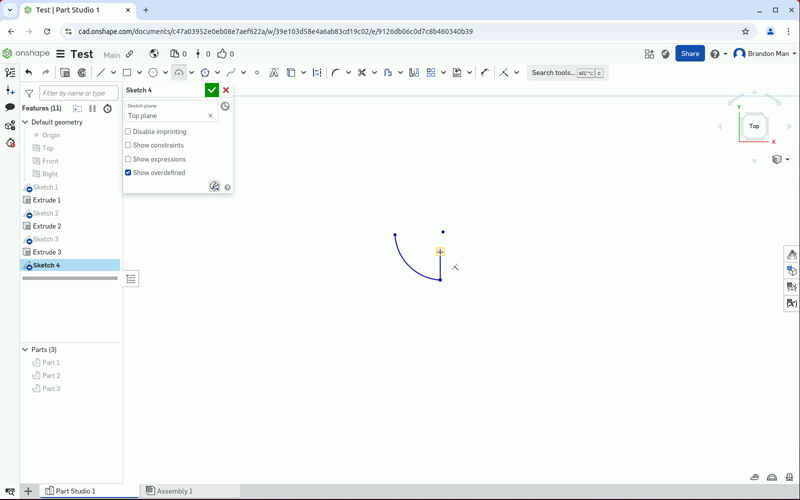
scroll(-6)
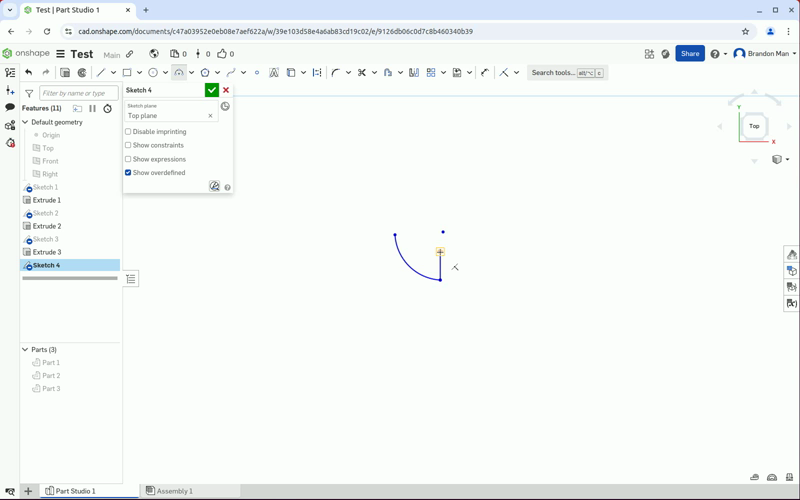
scroll(-6)
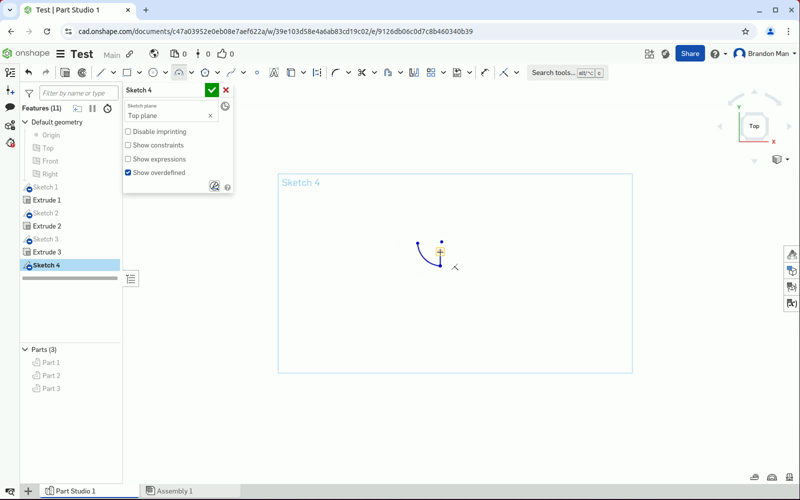
scroll(-6)
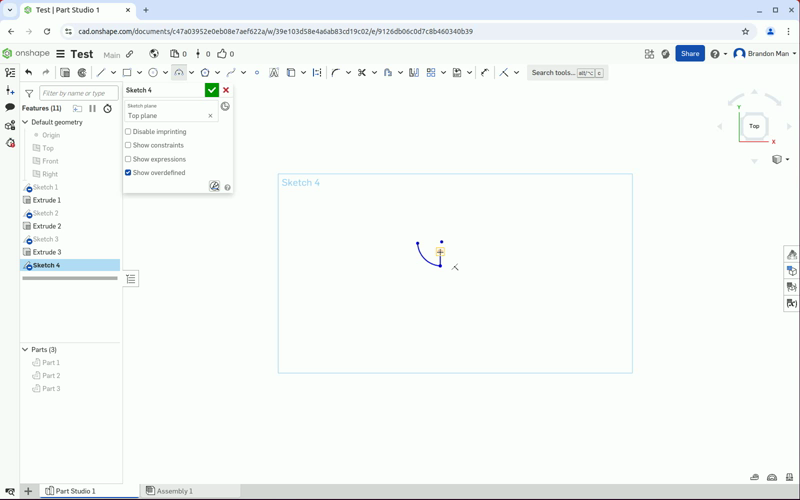
scroll(-6)
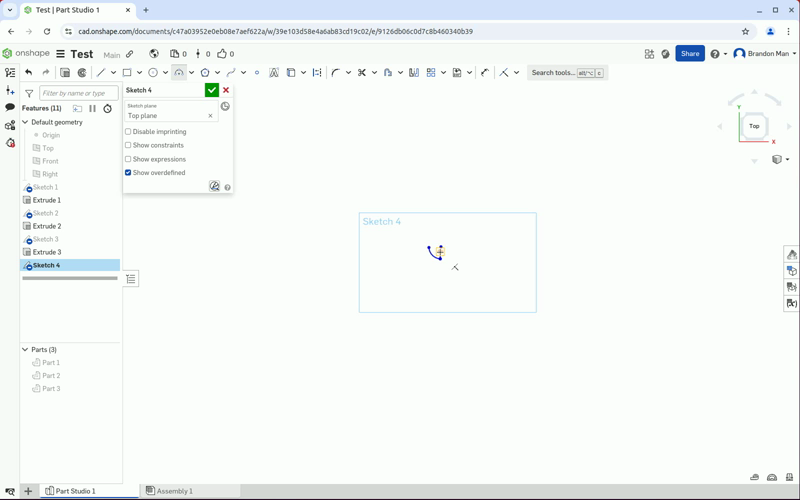
scroll(-6)
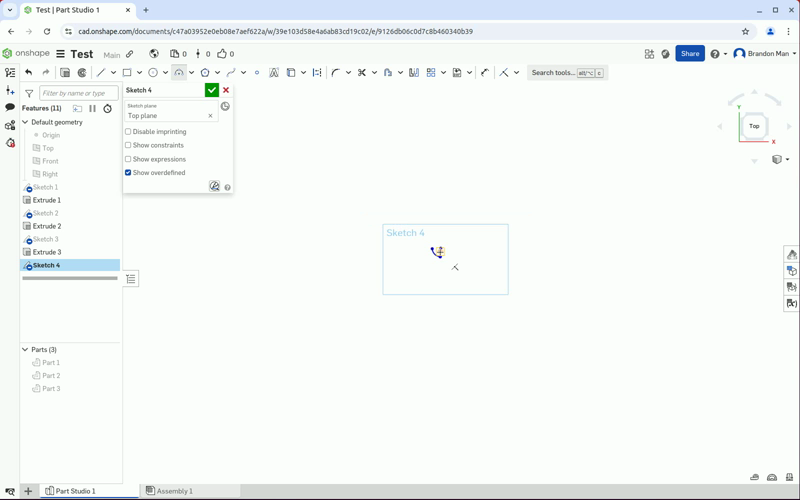
scroll(-6)
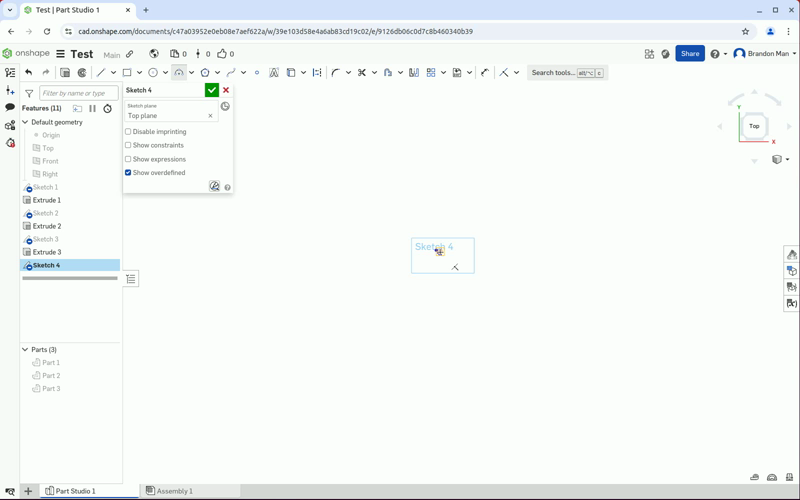
key_down(shift)
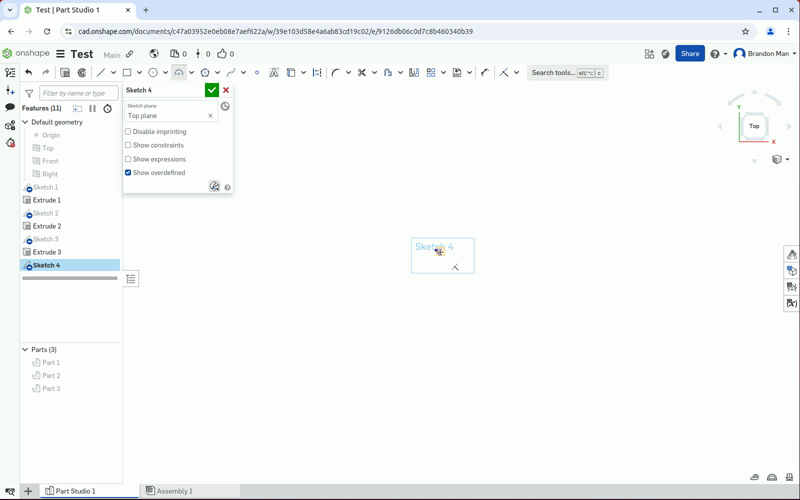
mouse_move(438, 250)
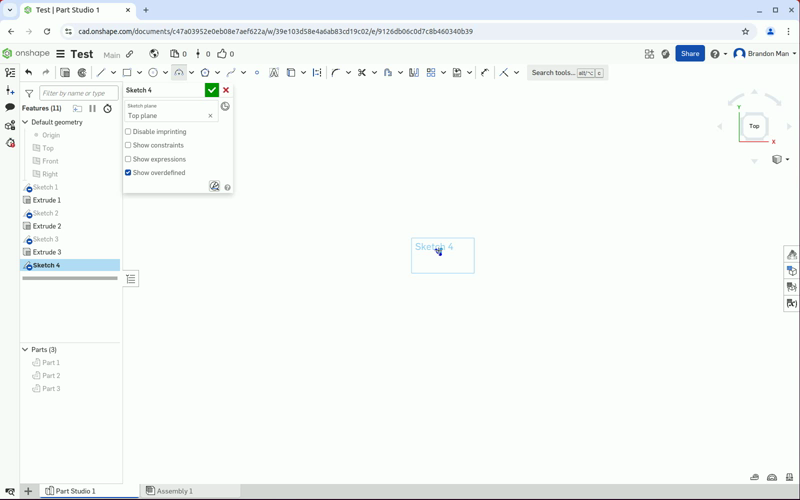
scroll(6)
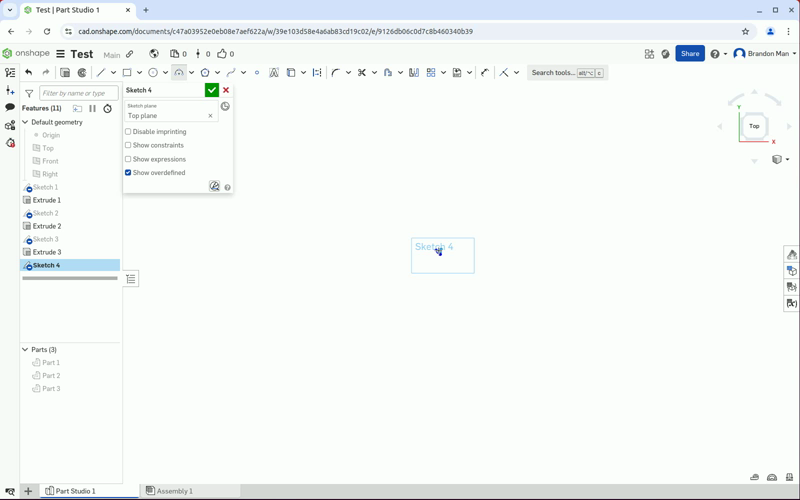
scroll(6)
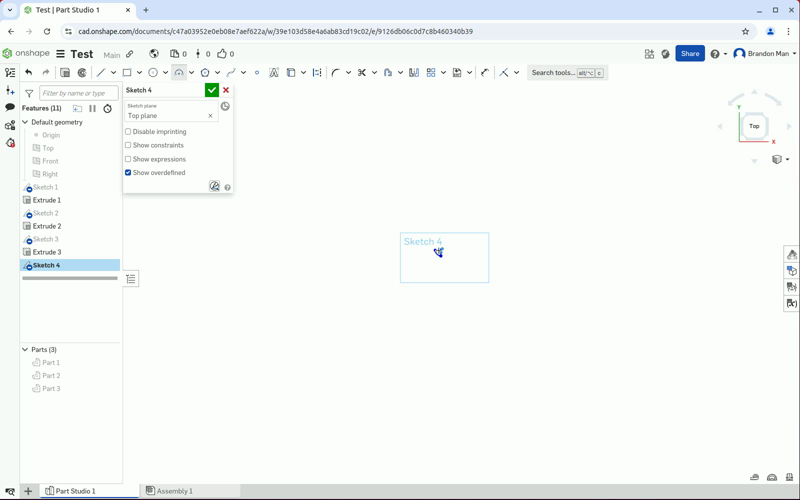
scroll(6)
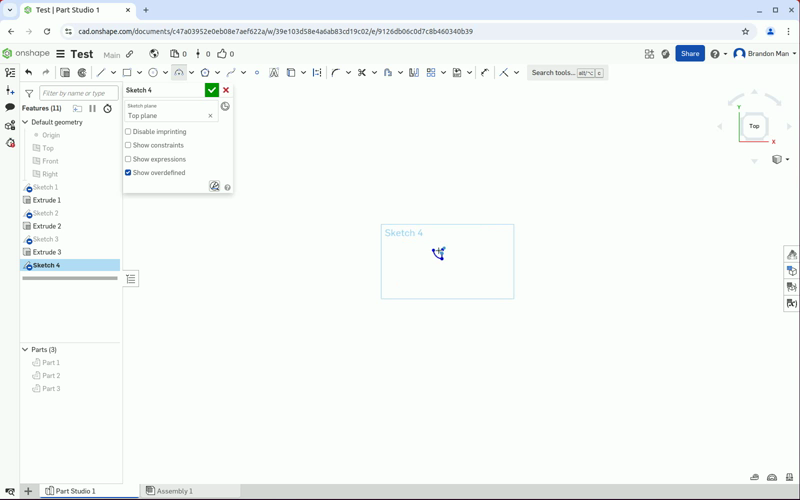
scroll(6)
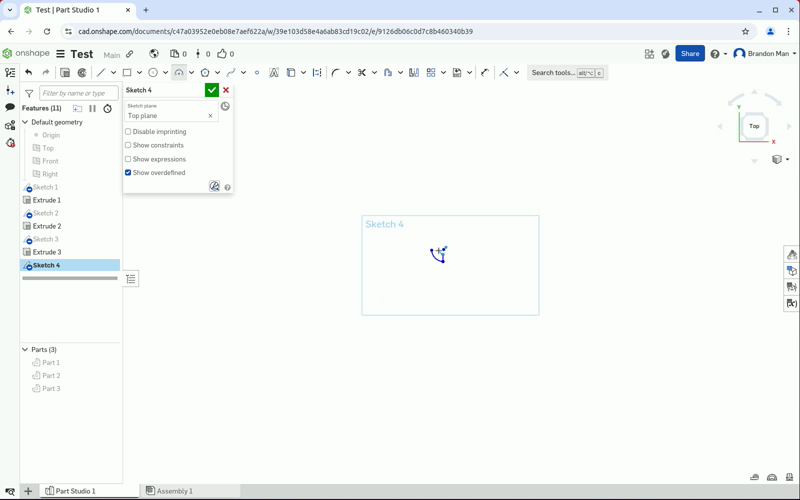
scroll(6)
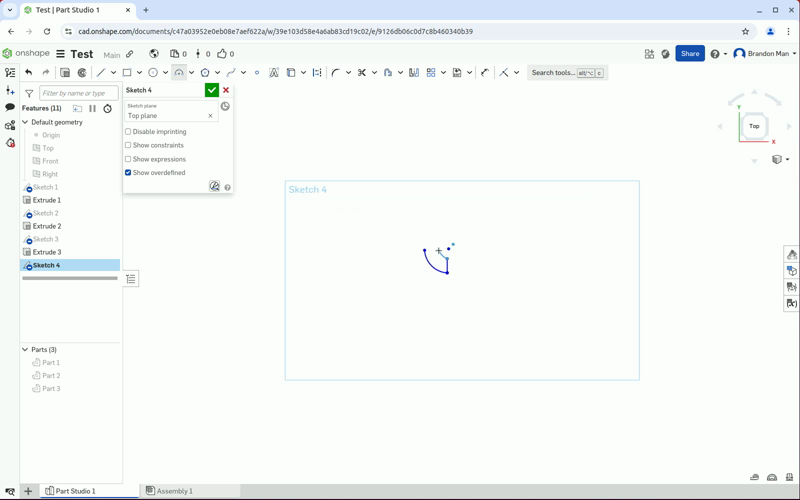
scroll(6)
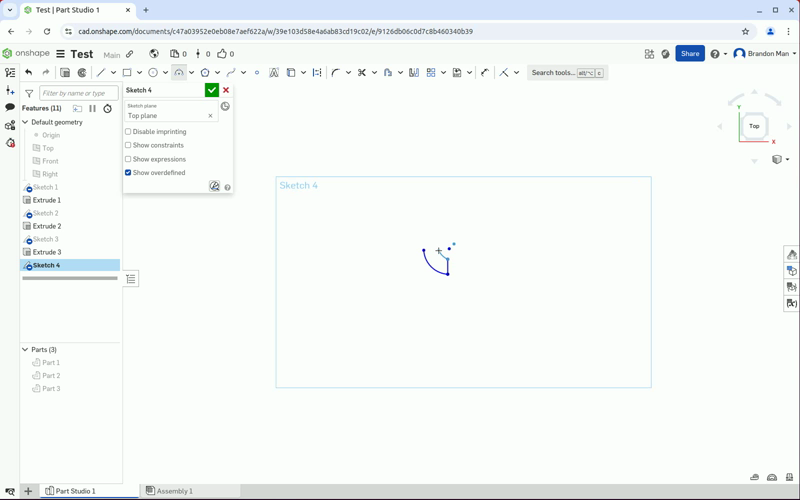
scroll(6)
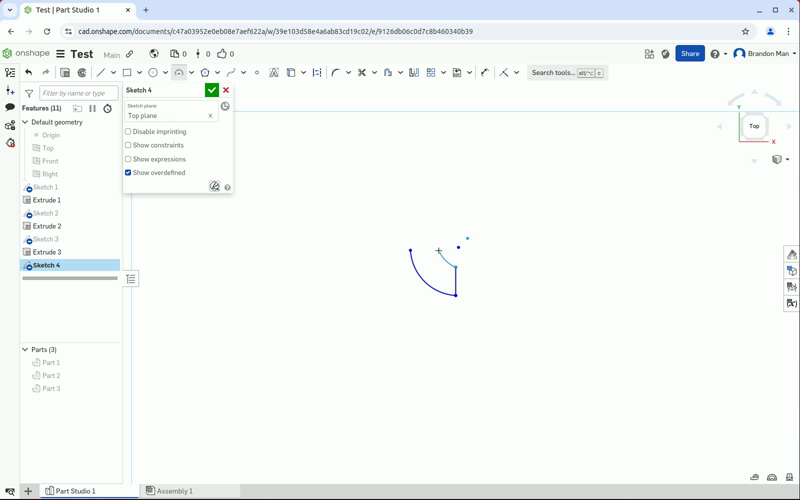
click(438, 250)
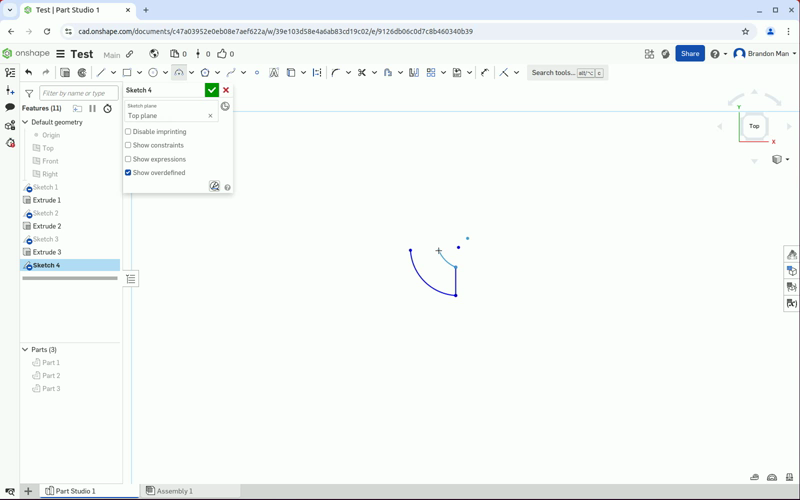
scroll(-6)
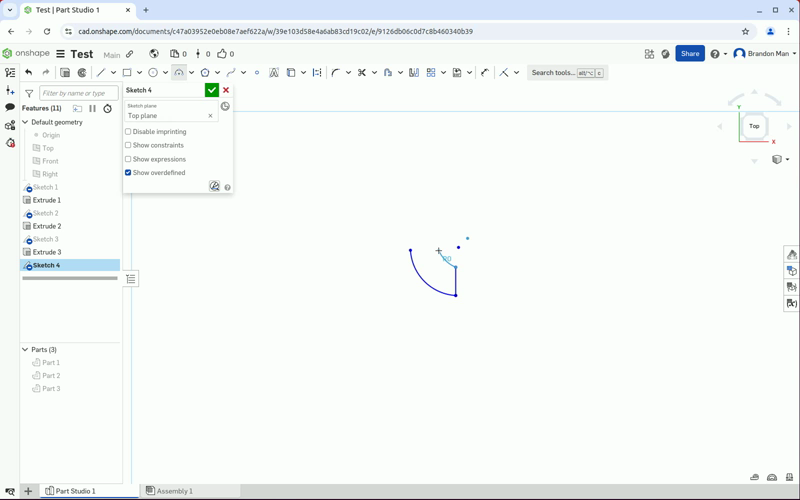
scroll(-6)
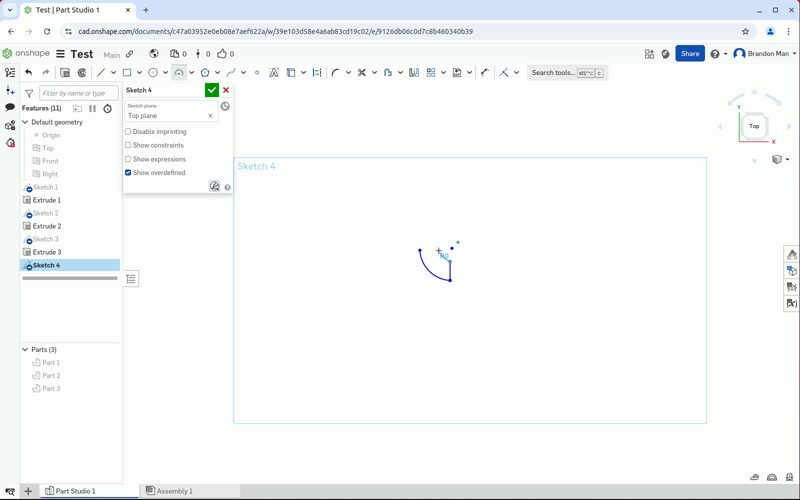
scroll(-6)
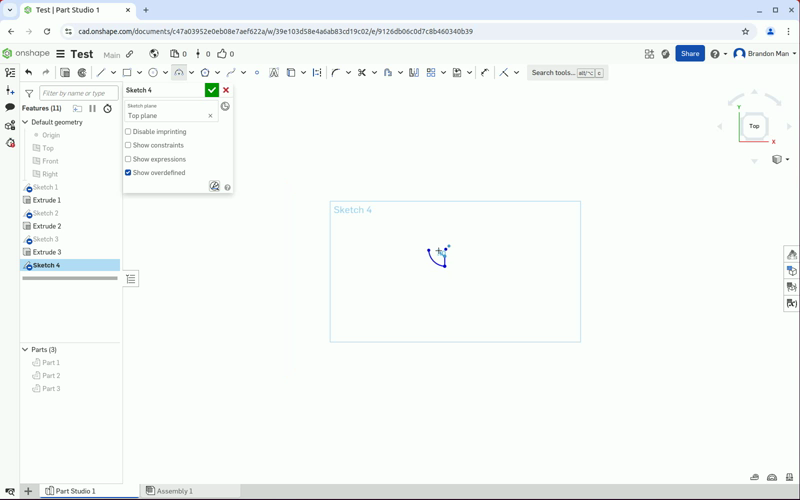
scroll(-6)
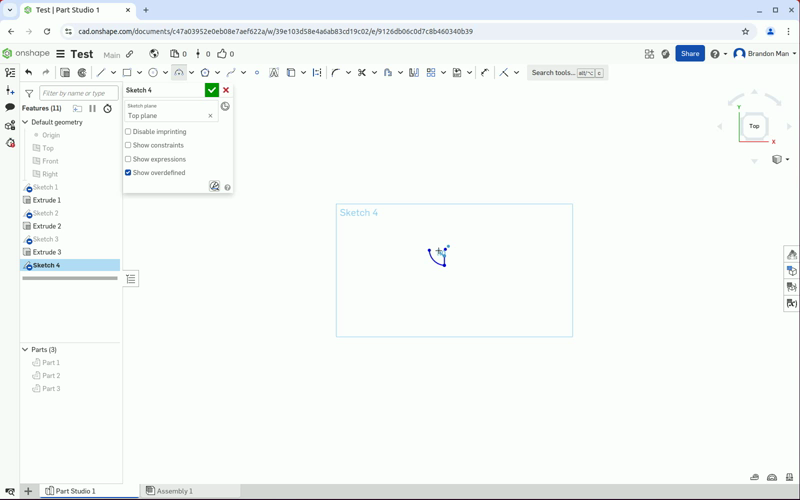
scroll(-6)
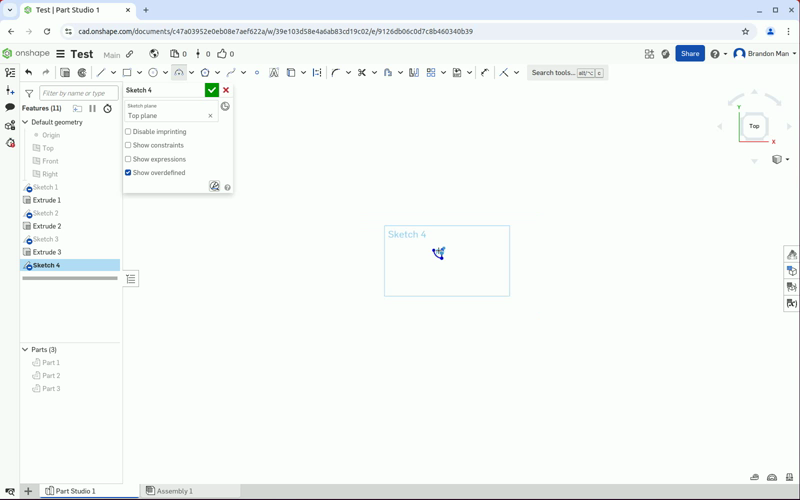
scroll(-6)
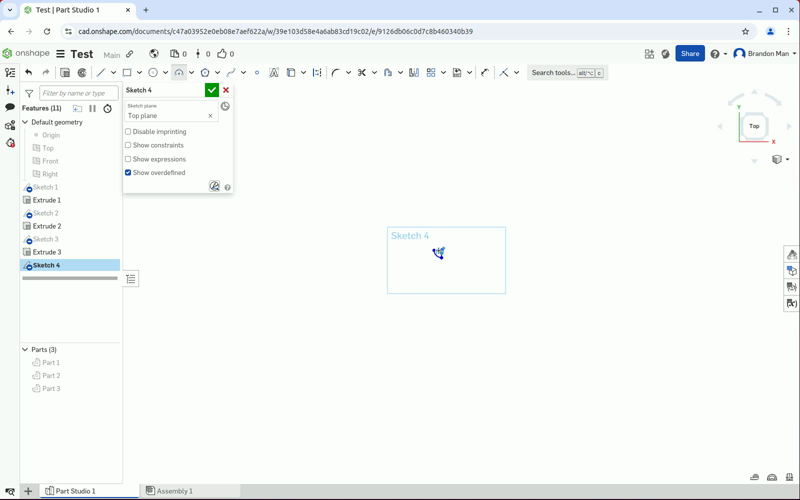
scroll(-6)
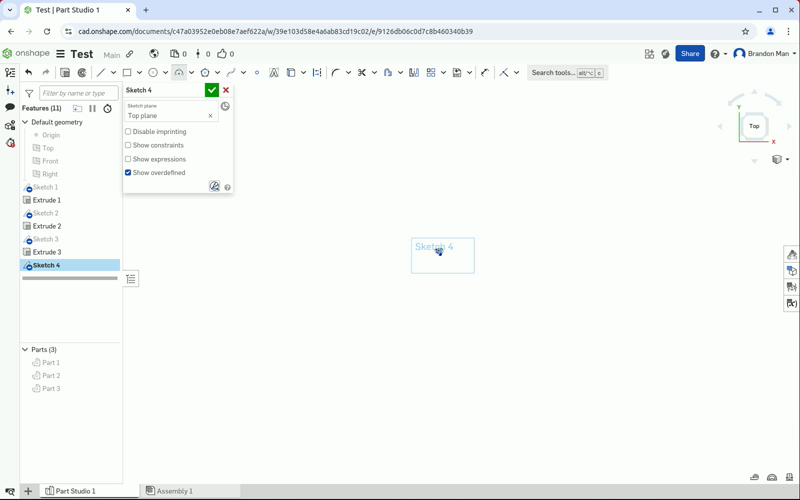
mouse_move(439, 251)
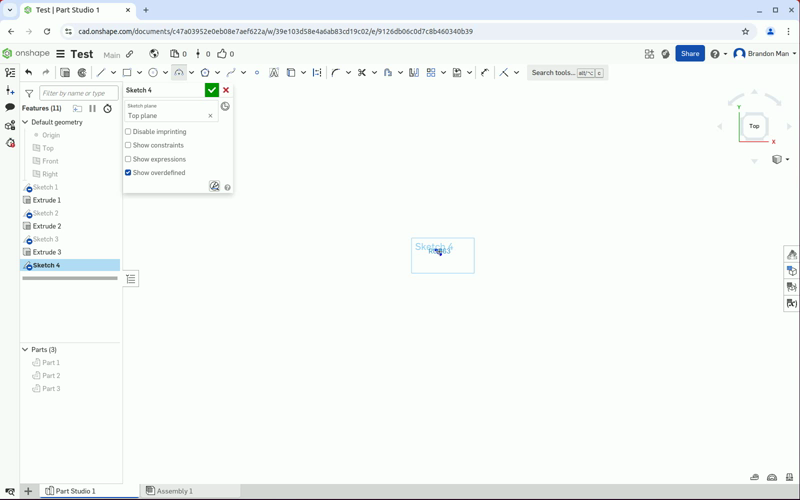
scroll(6)
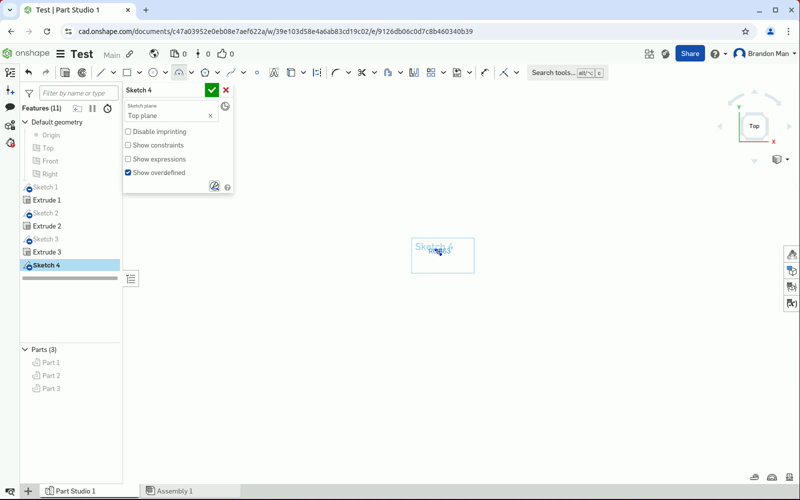
scroll(6)
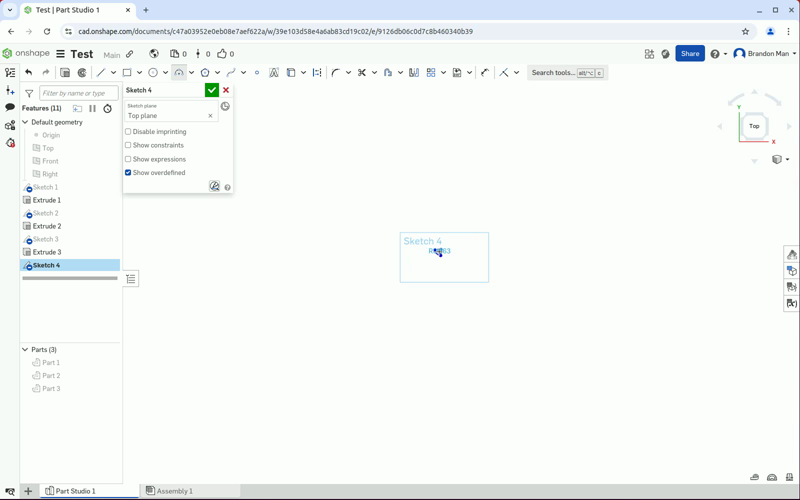
scroll(6)
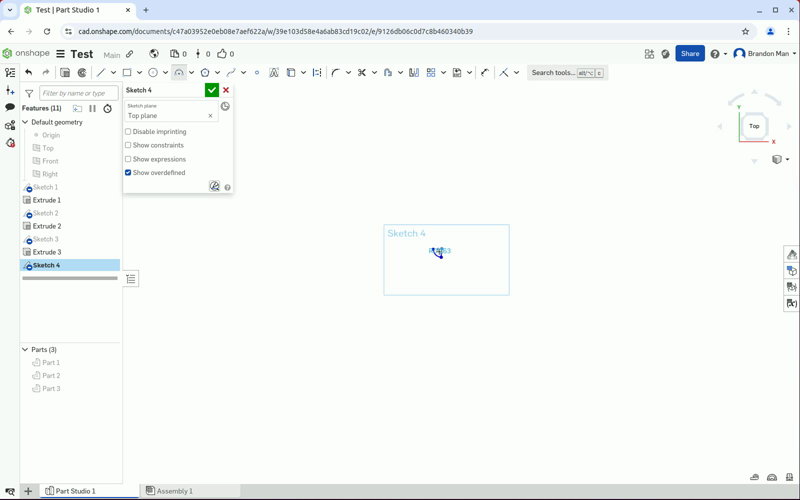
scroll(6)
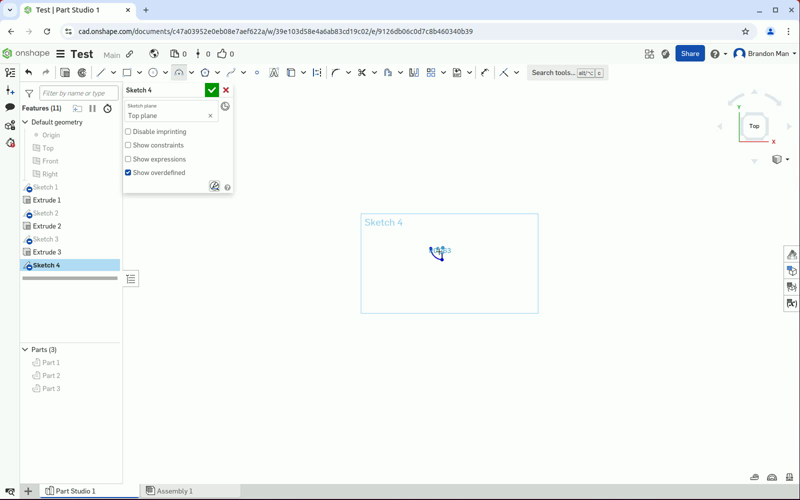
scroll(6)
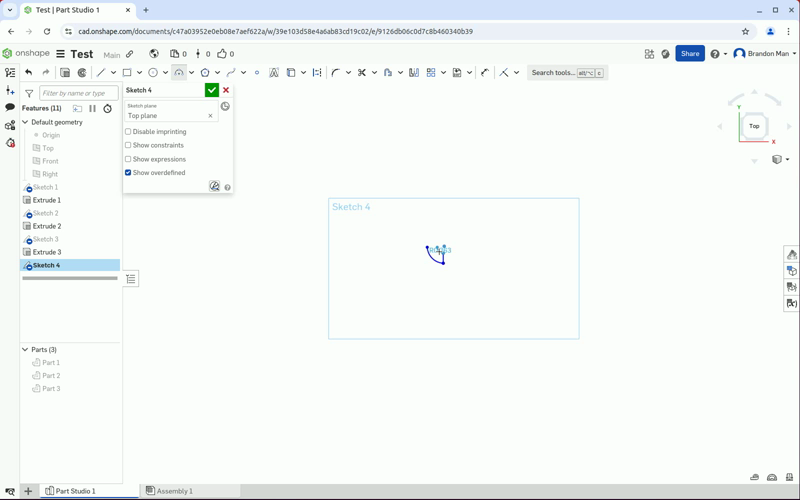
scroll(6)
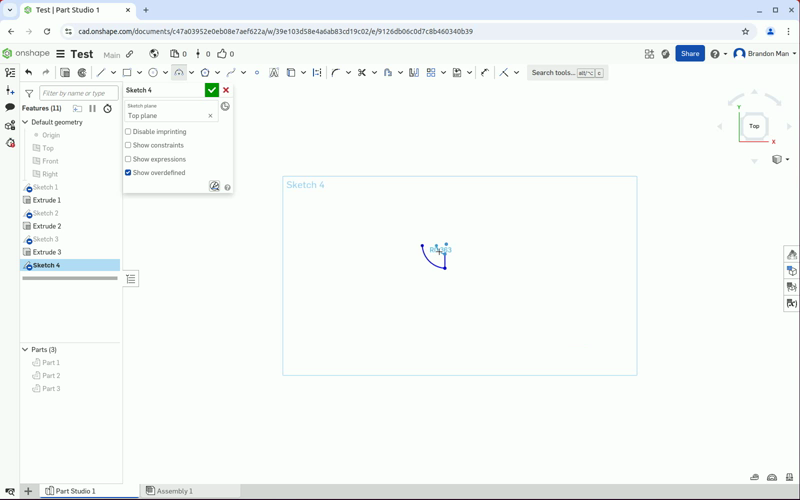
scroll(6)
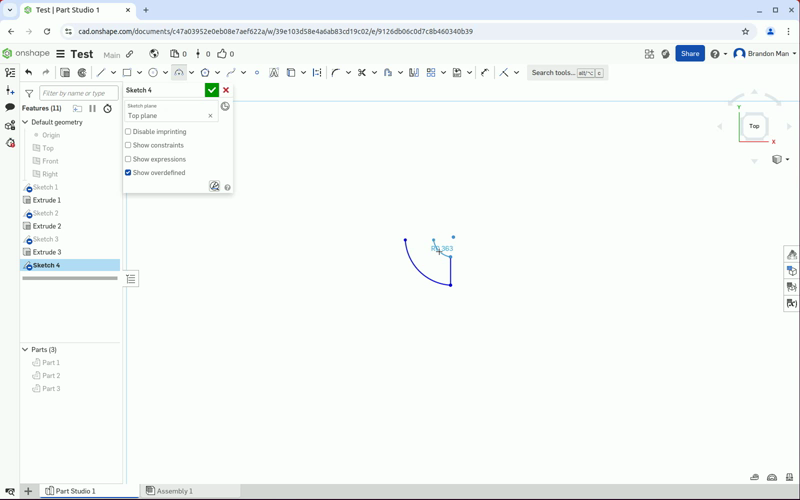
click(439, 251)
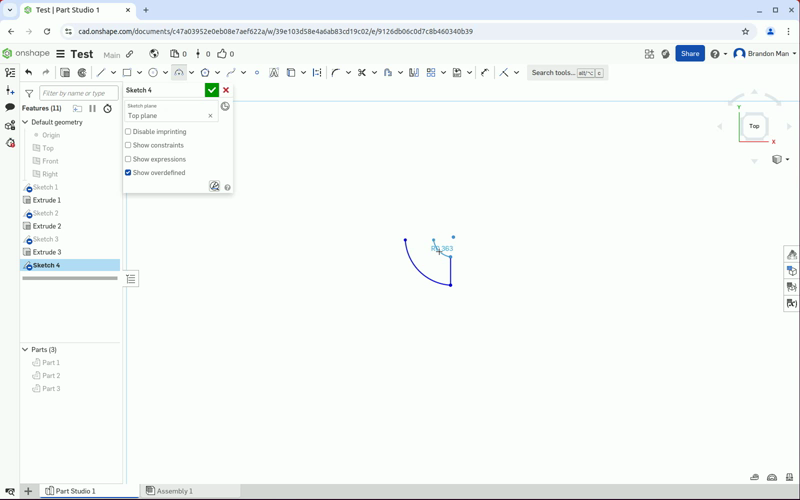
scroll(-6)
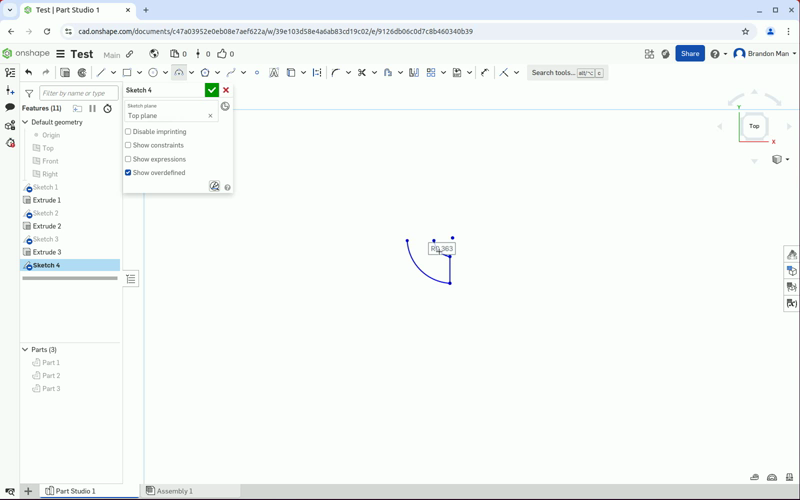
scroll(-6)
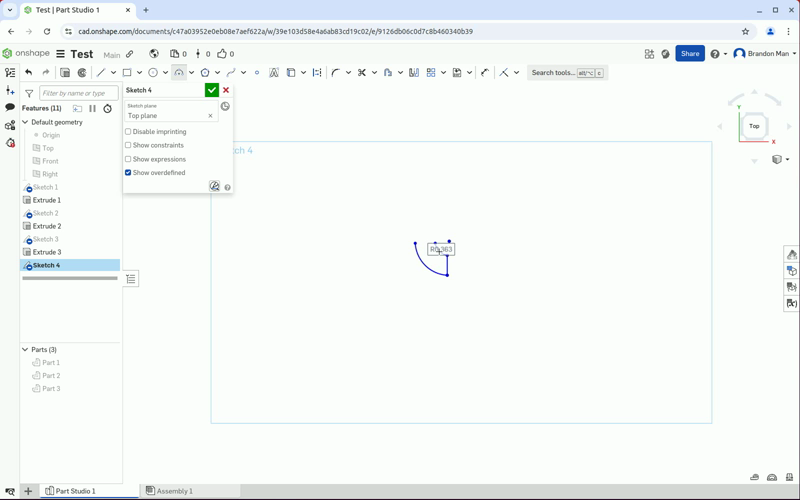
scroll(-6)
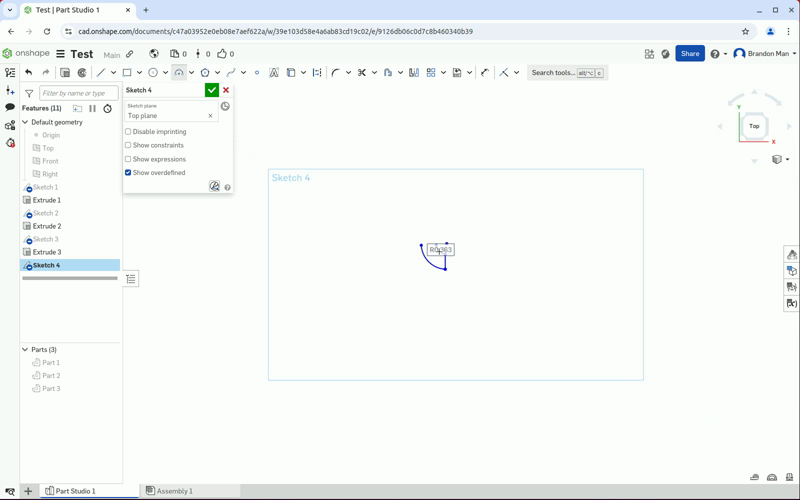
scroll(-6)
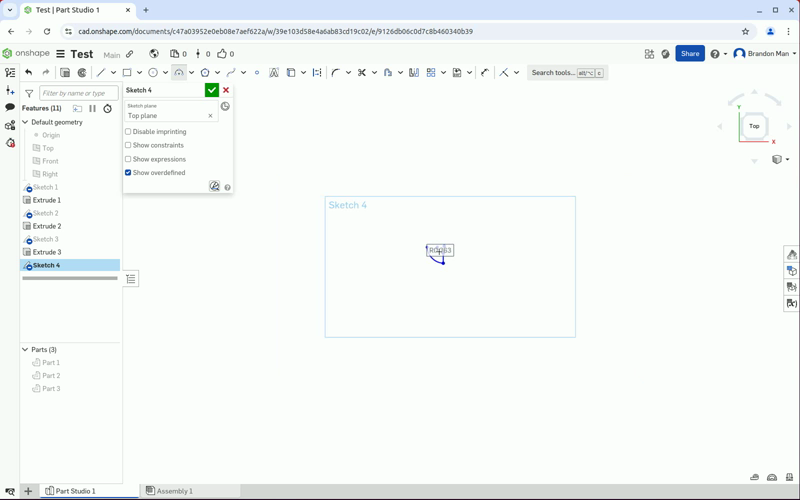
scroll(-6)
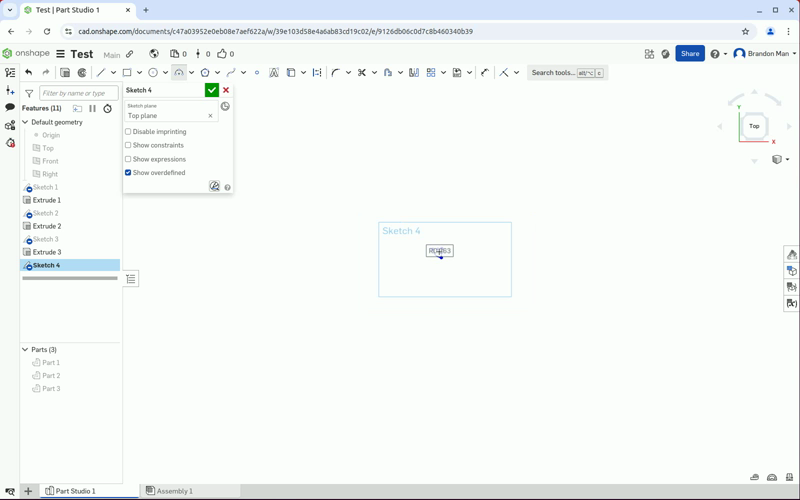
scroll(-6)
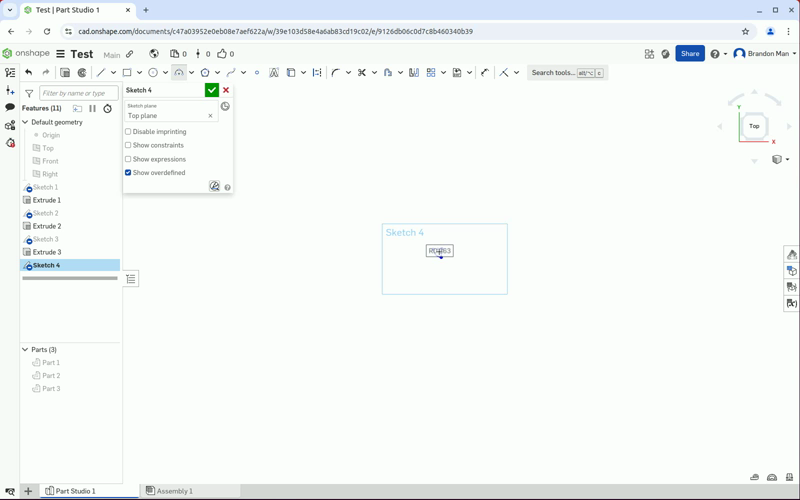
scroll(-6)
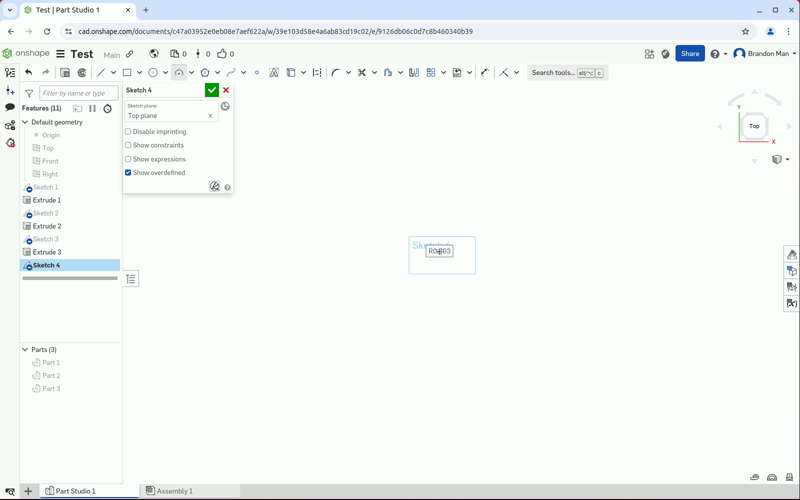
key_up(shift)
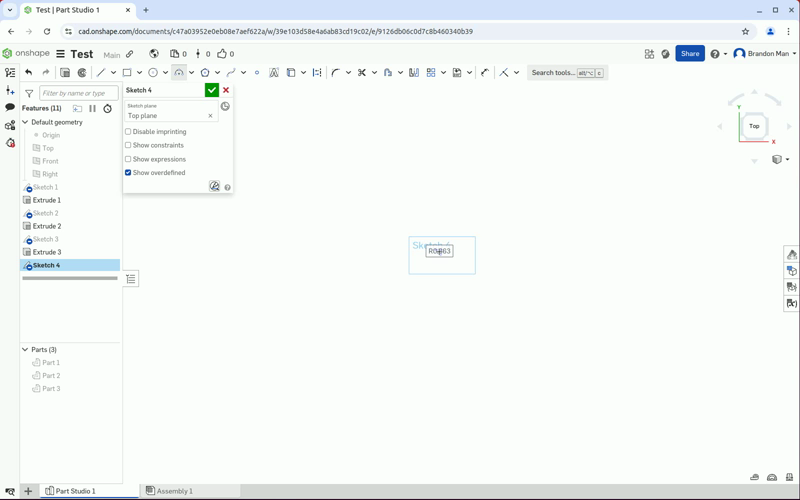
key(esc)
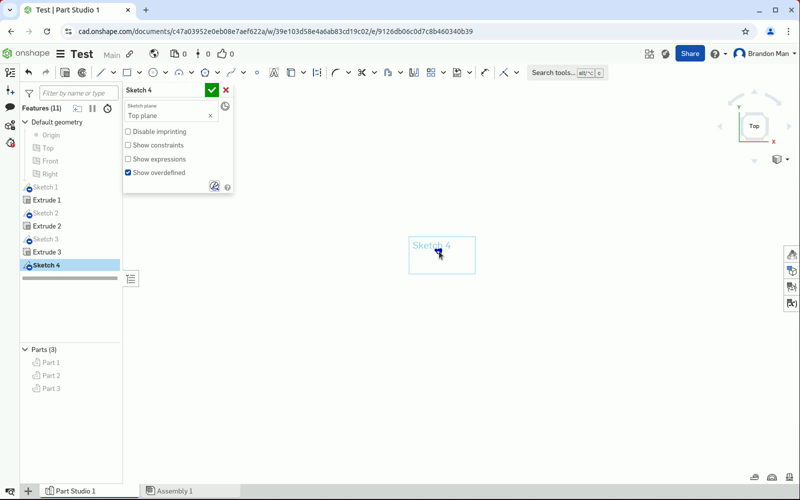
key(l)
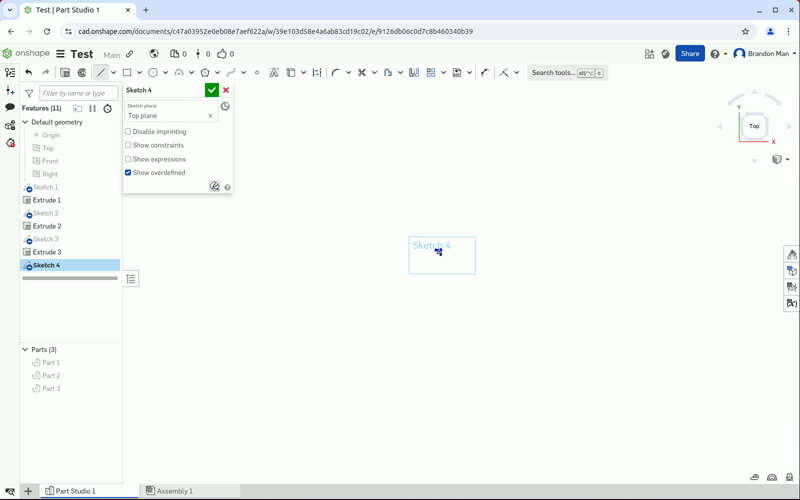
mouse_move(438, 250)
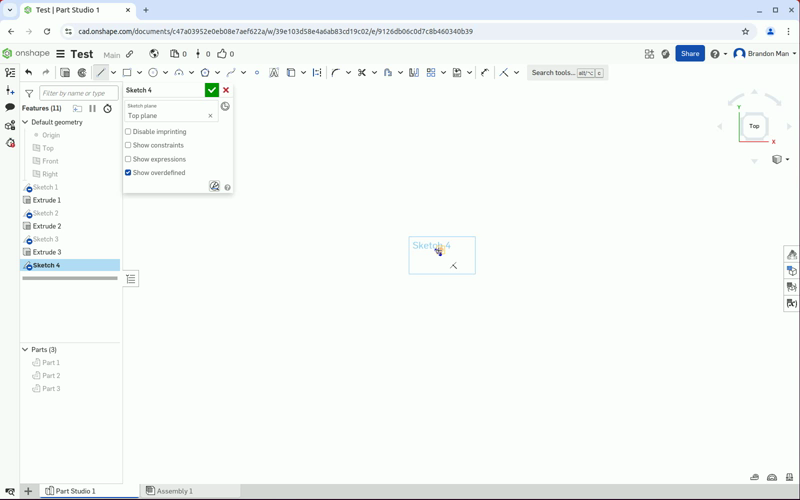
scroll(6)
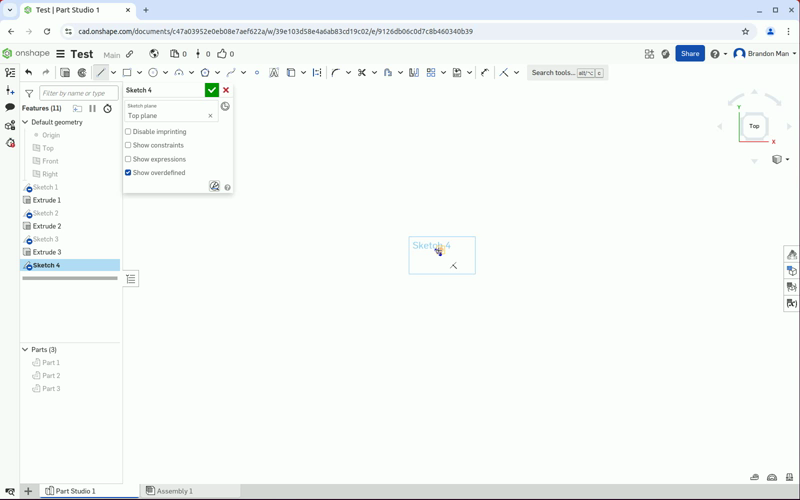
scroll(6)
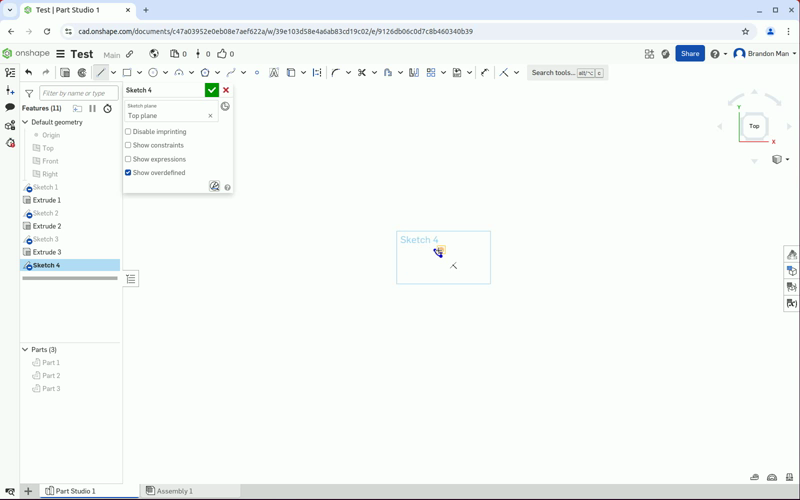
scroll(6)
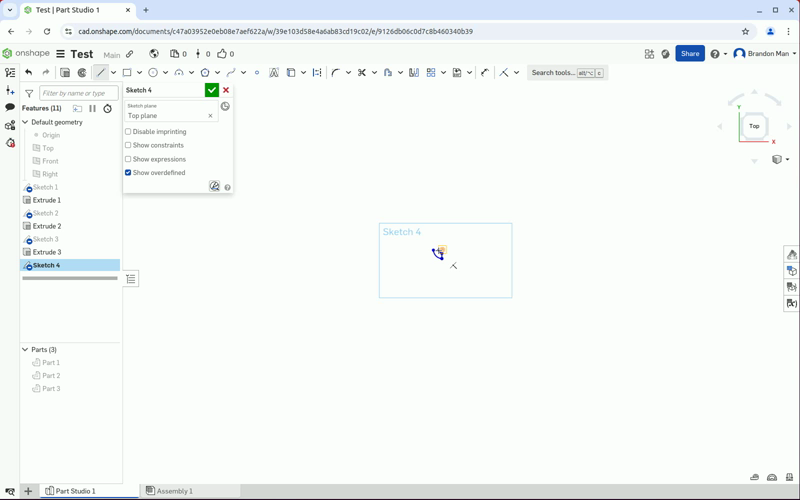
scroll(6)
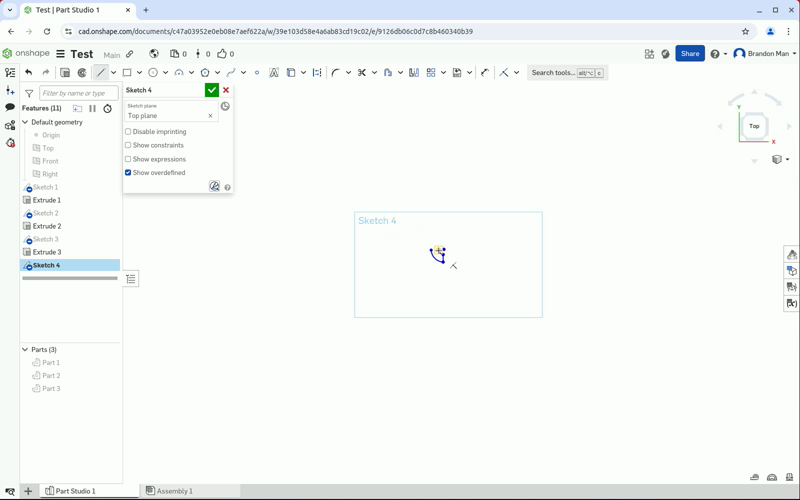
scroll(6)
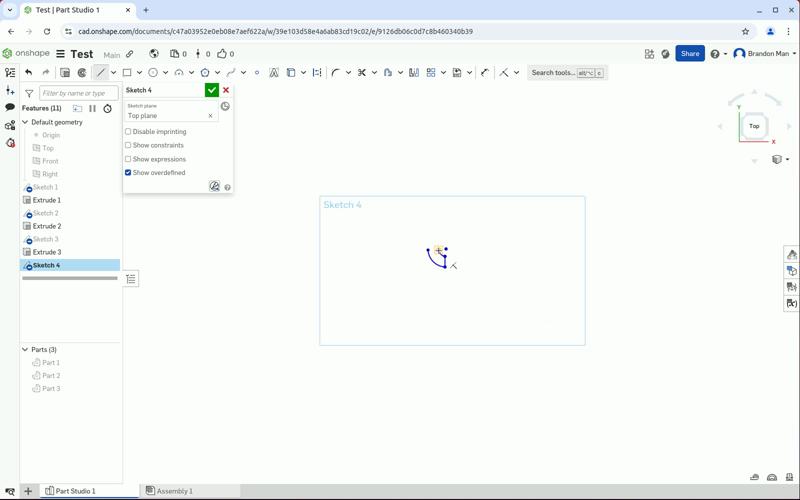
scroll(6)
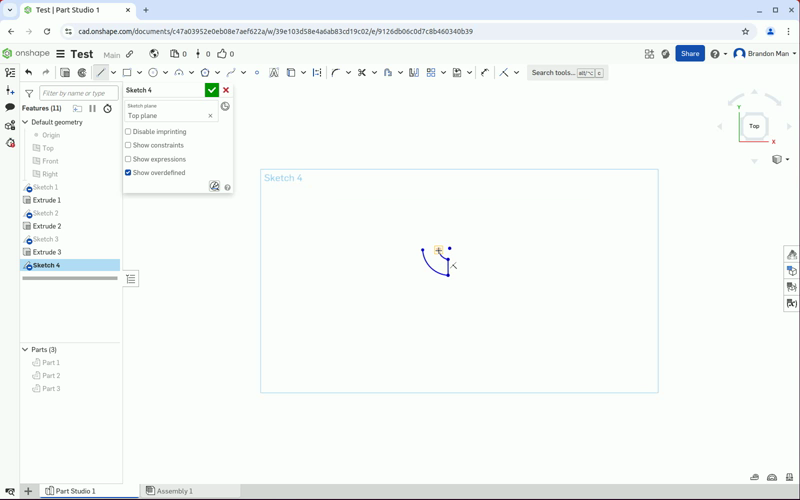
scroll(6)
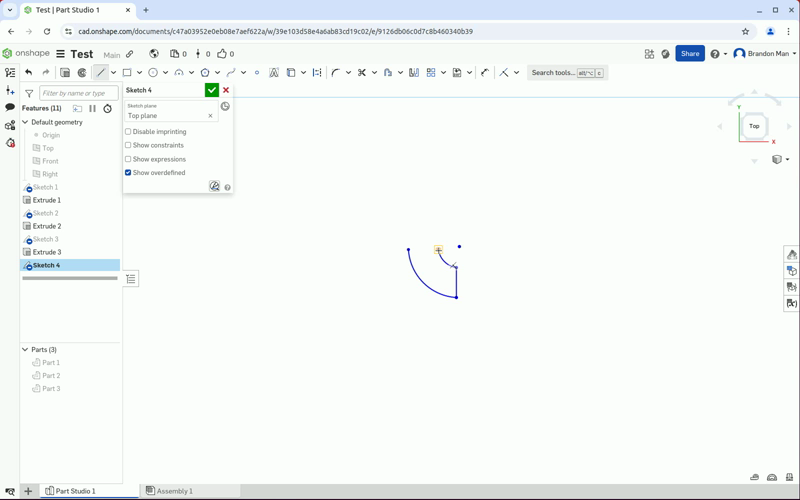
click(438, 250)
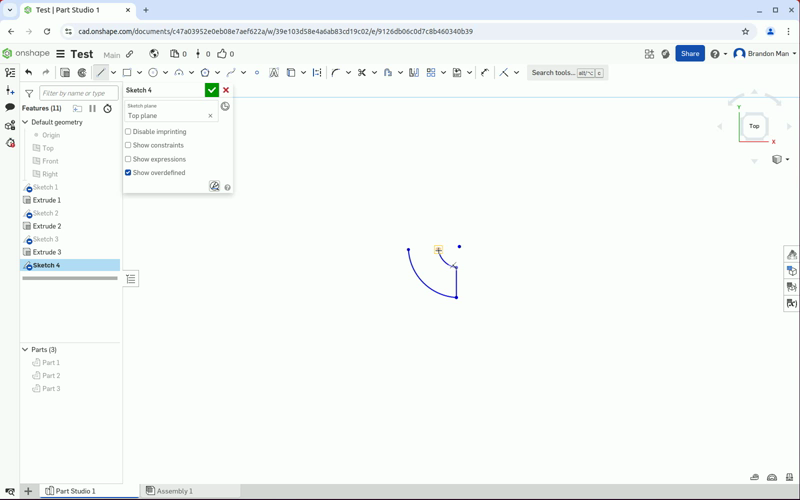
scroll(-6)
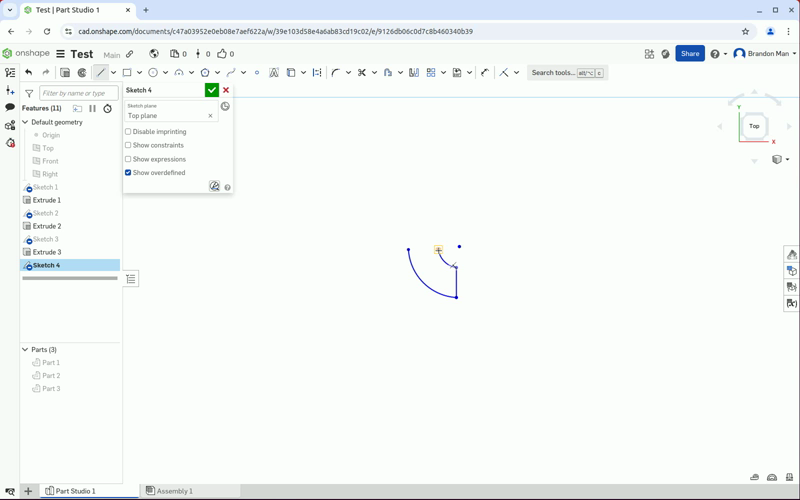
scroll(-6)
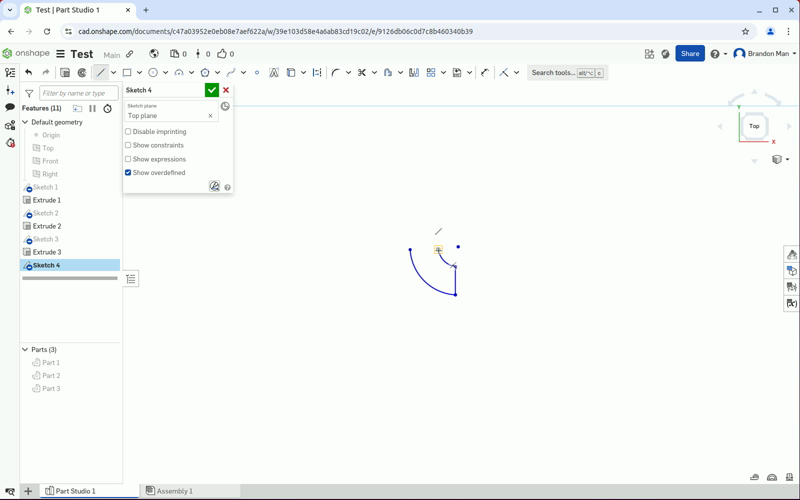
scroll(-6)
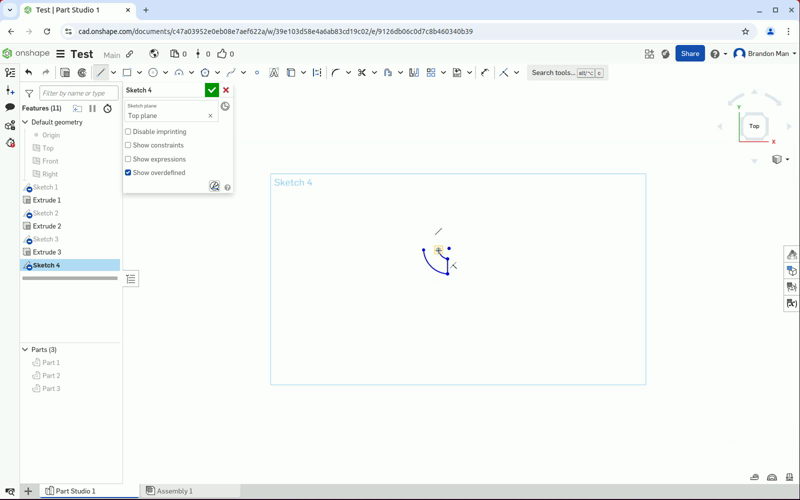
scroll(-6)
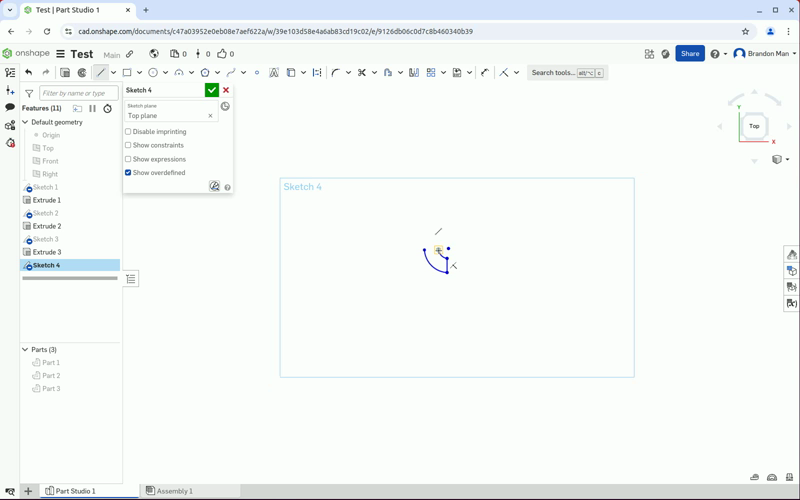
scroll(-6)
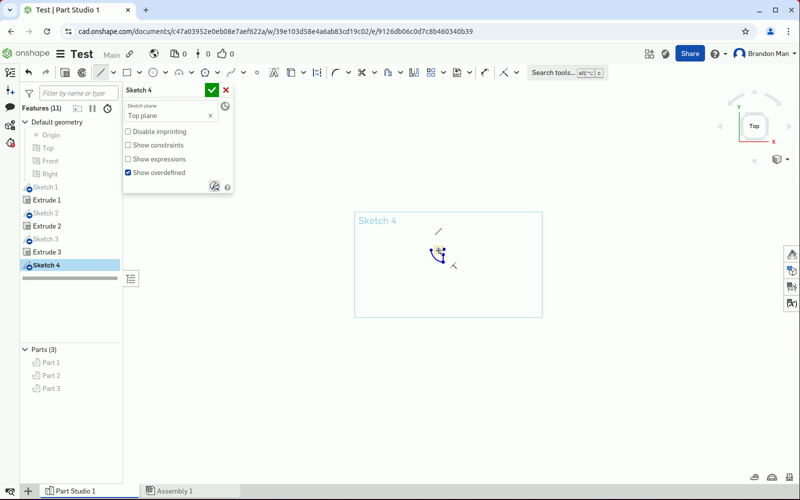
scroll(-6)
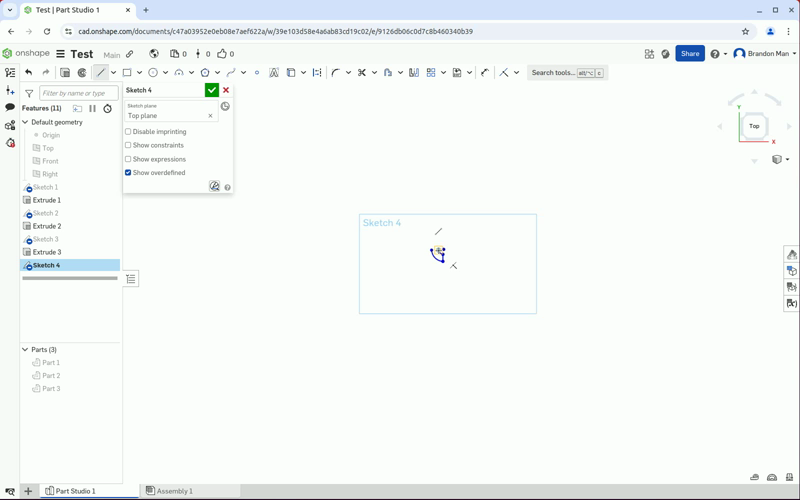
scroll(-6)
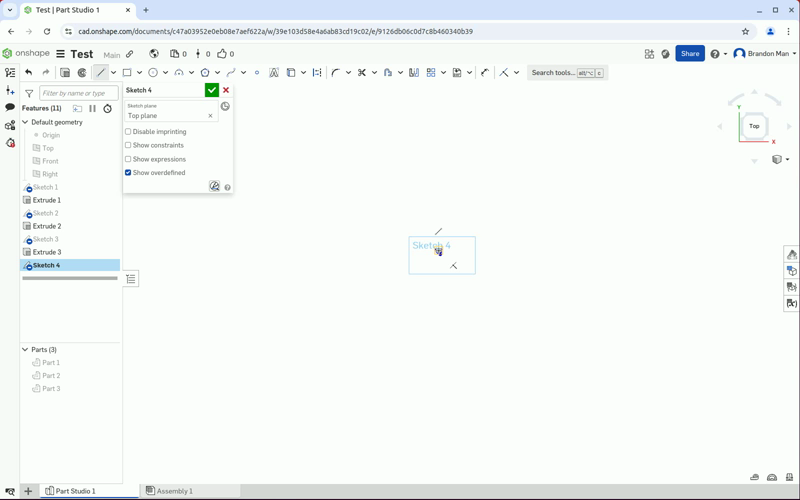
key_down(shift)
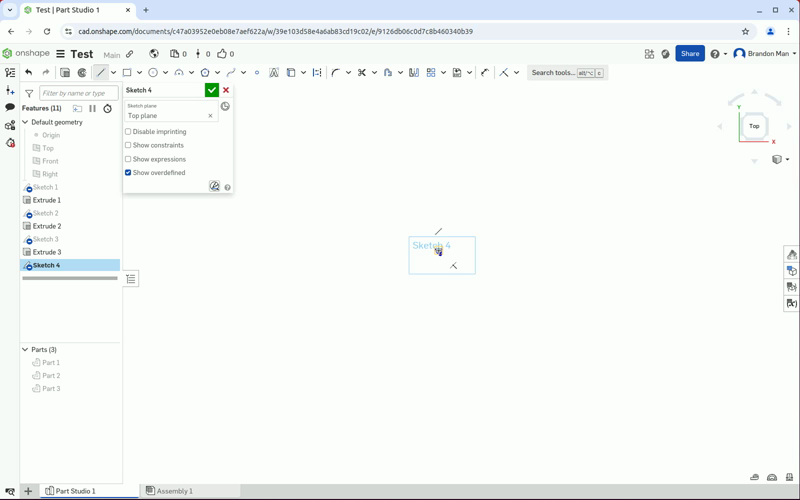
mouse_move(438, 170)
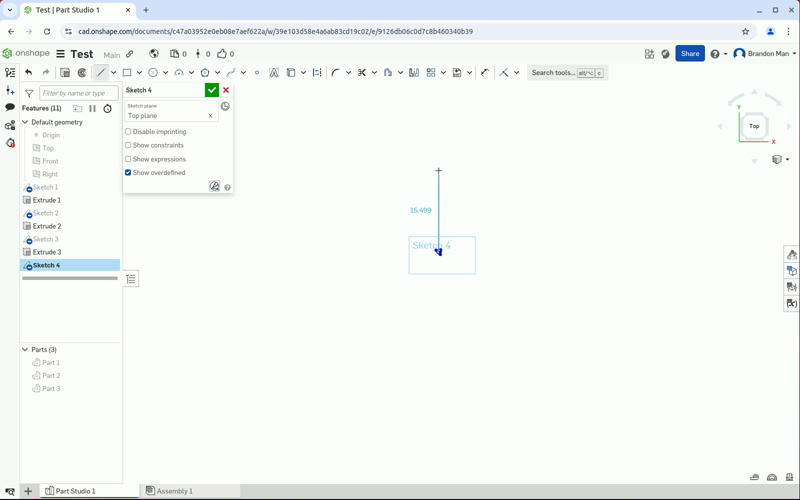
click(438, 170)
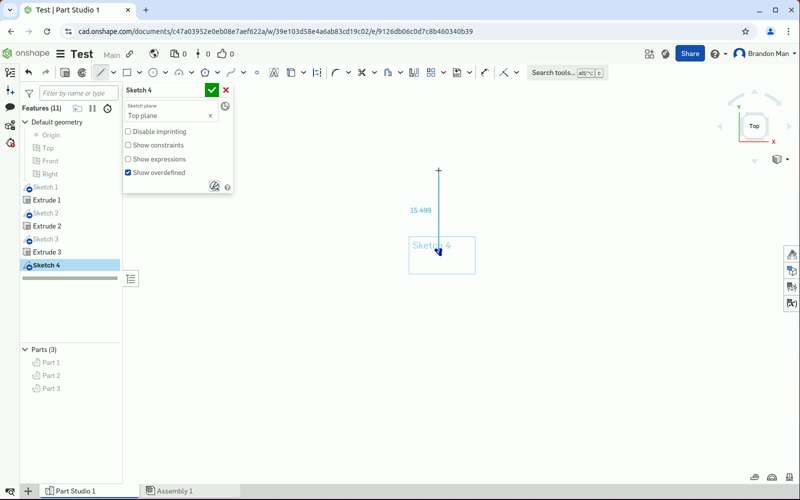
key_up(shift)
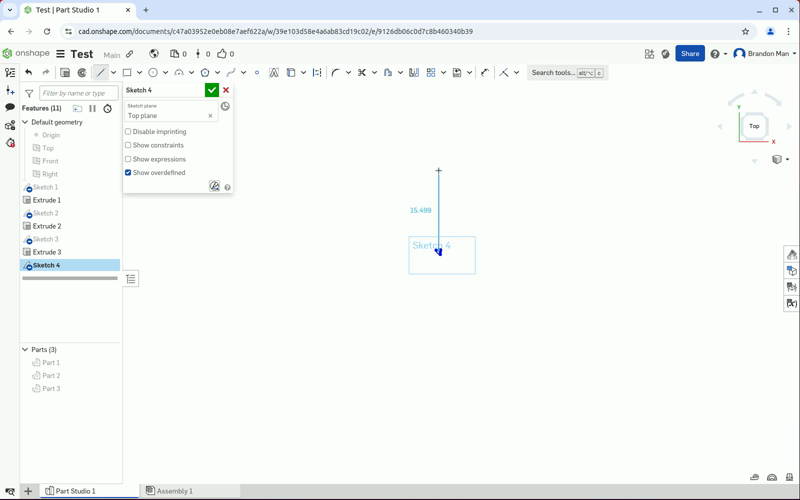
key_down(shift)
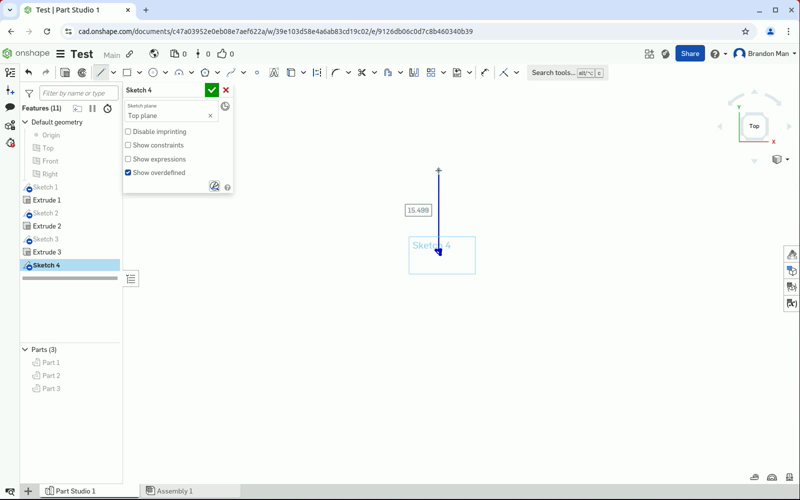
mouse_move(468, 170)
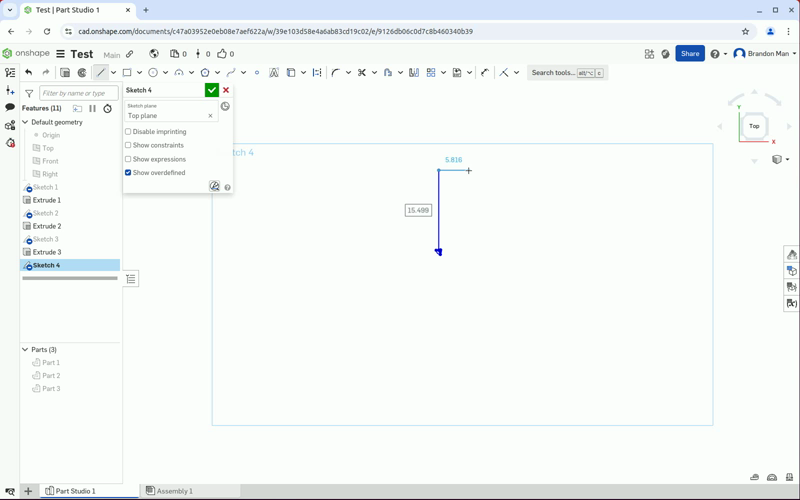
mouse_move(436, 170)
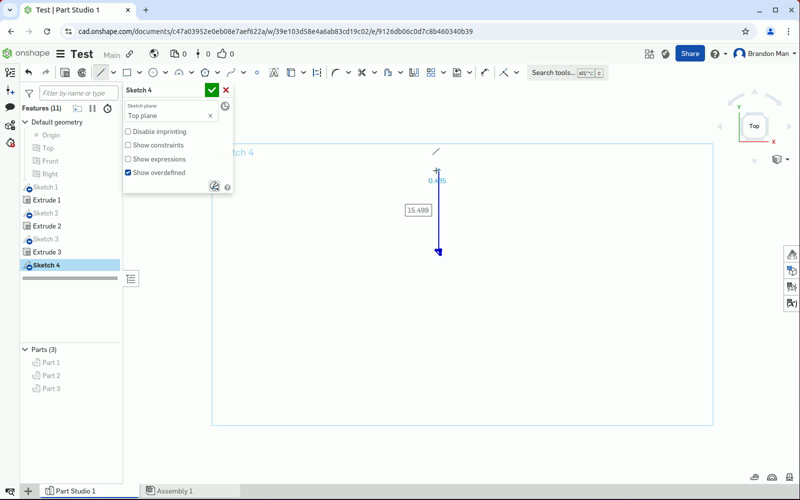
scroll(6)
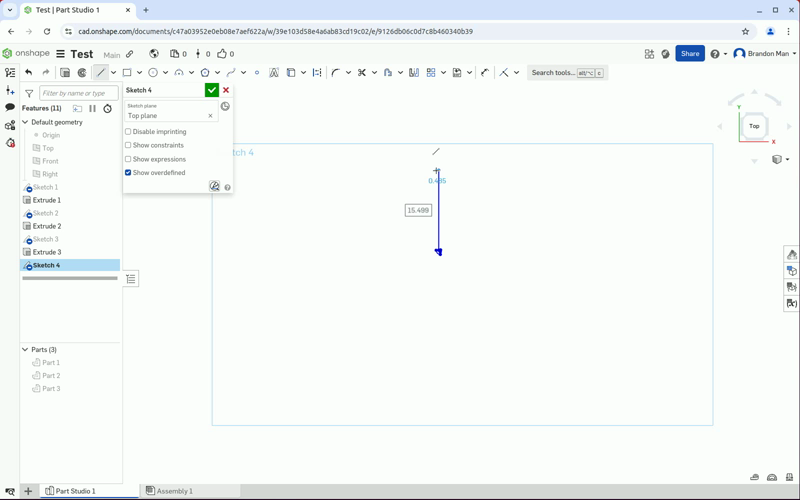
scroll(6)
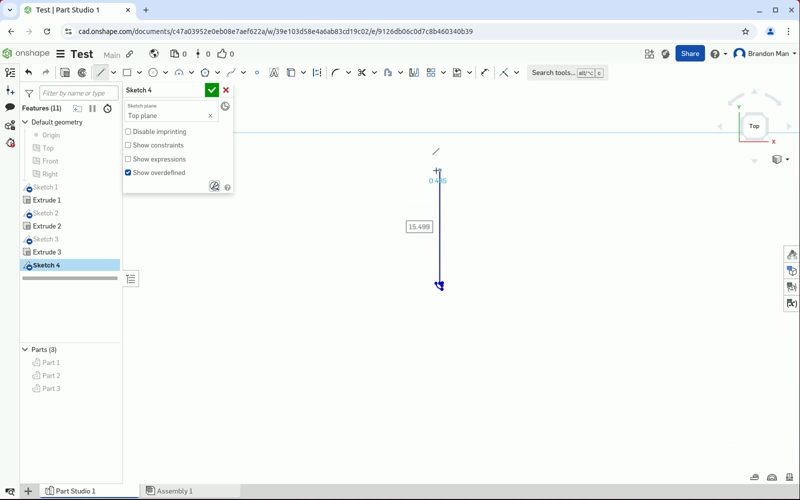
scroll(6)
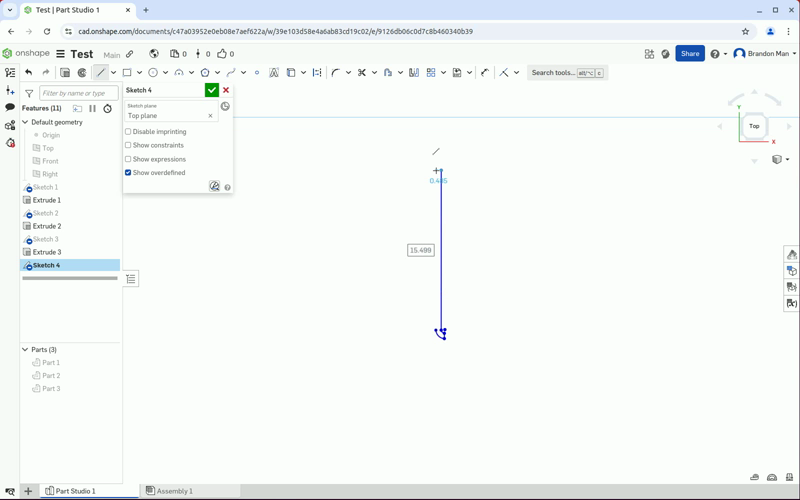
scroll(6)
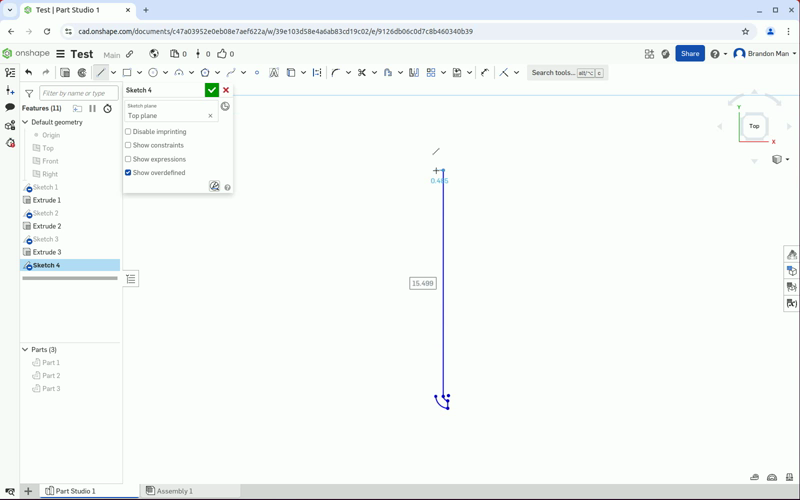
scroll(6)
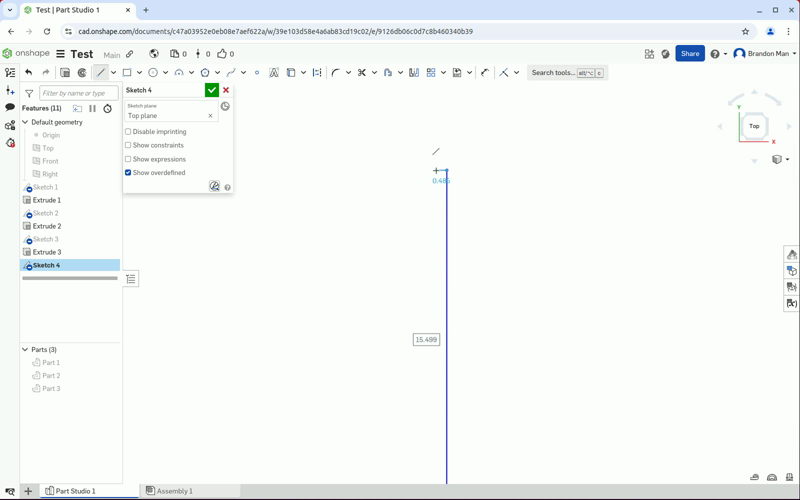
scroll(6)
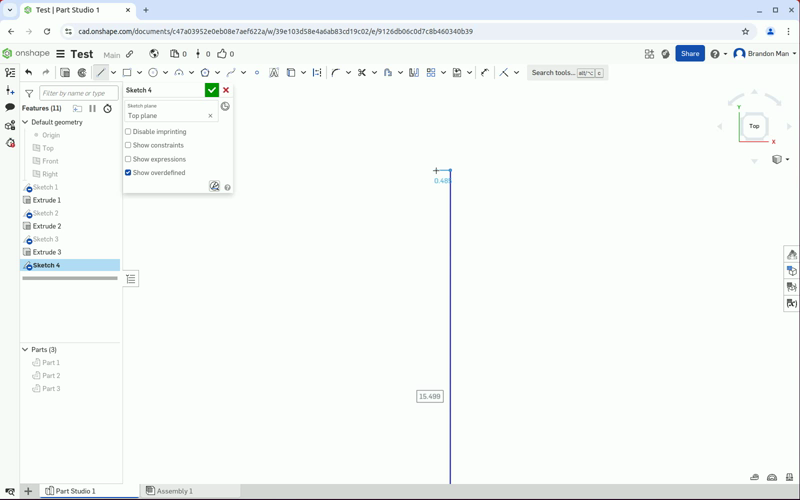
scroll(6)
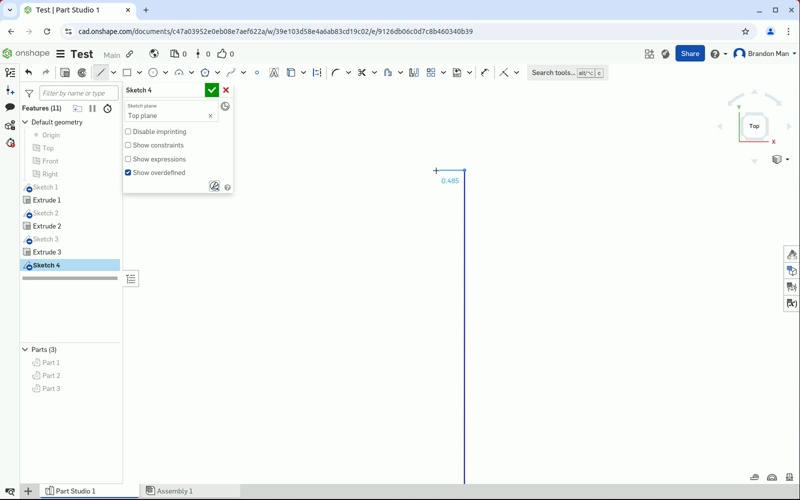
click(436, 170)
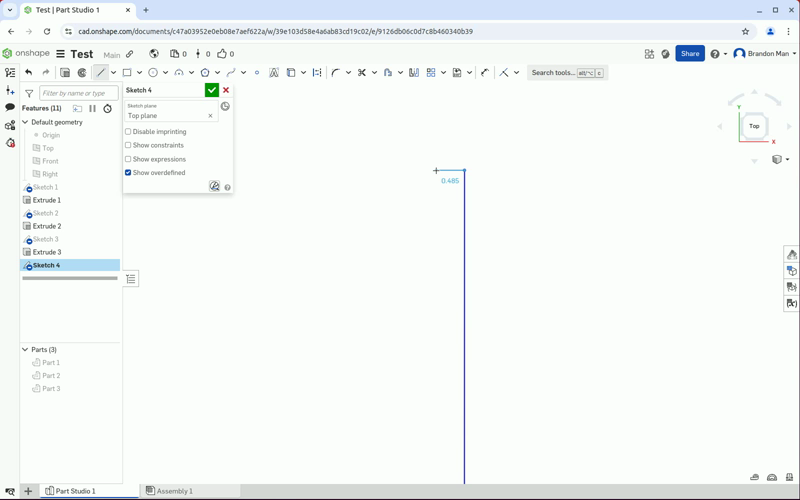
scroll(-6)
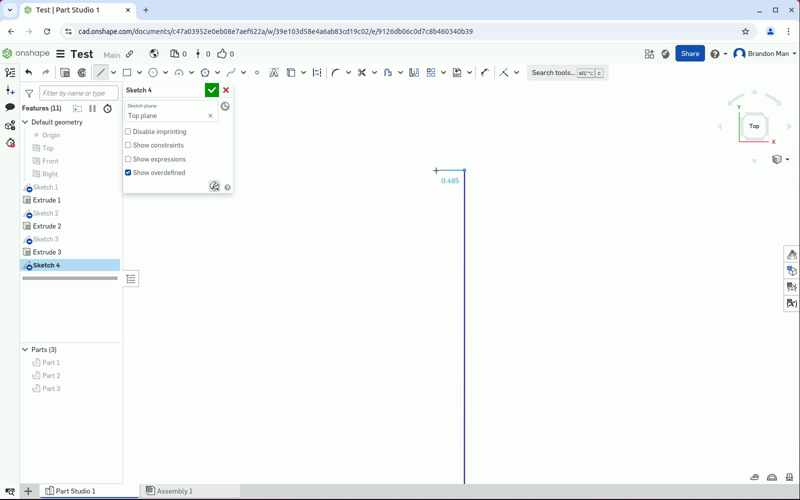
scroll(-6)
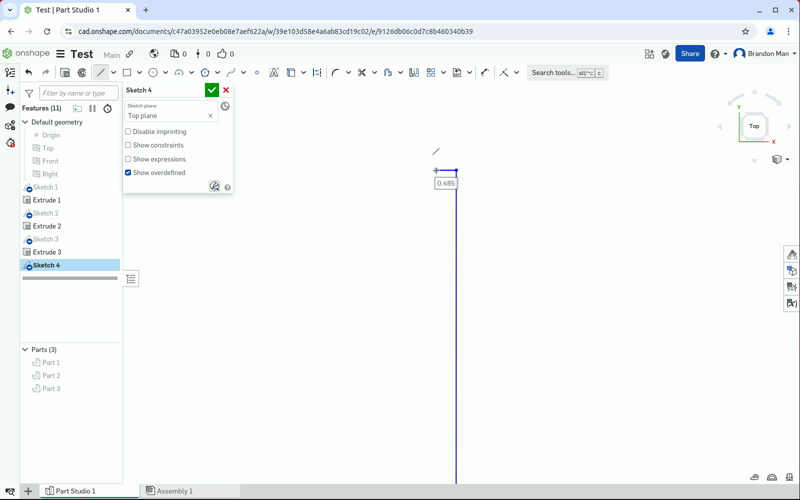
scroll(-6)
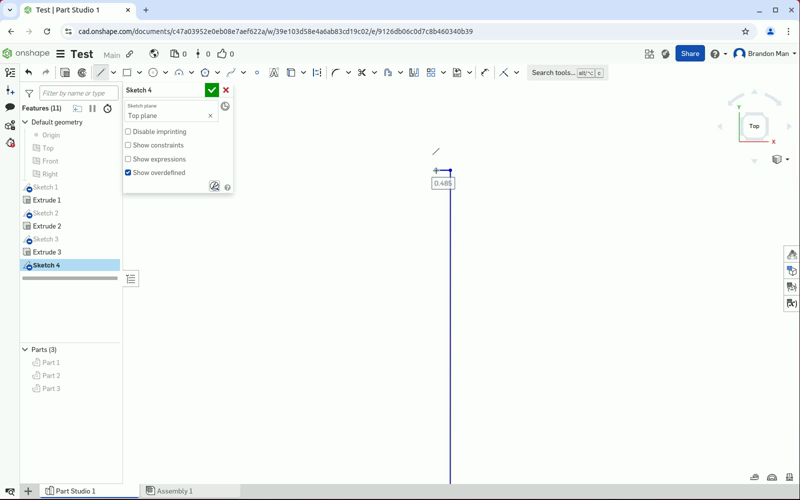
scroll(-6)
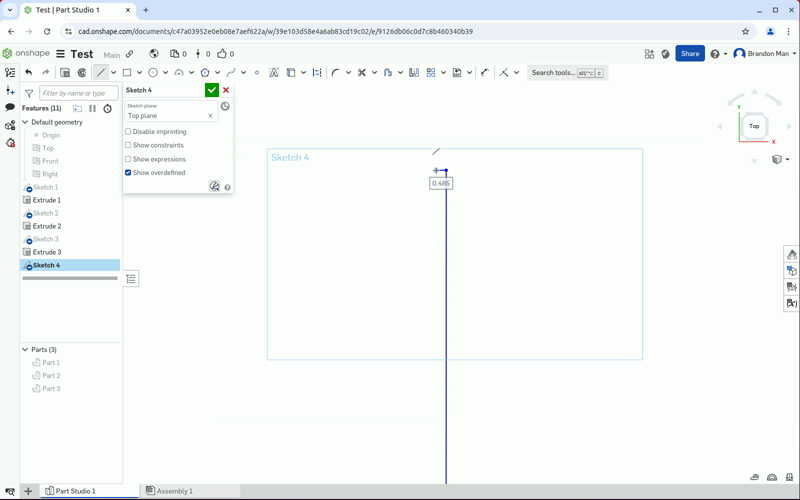
scroll(-6)
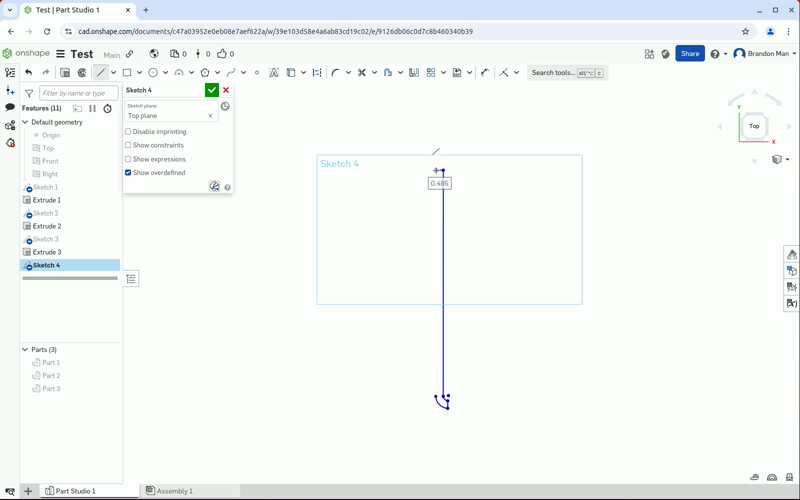
scroll(-6)
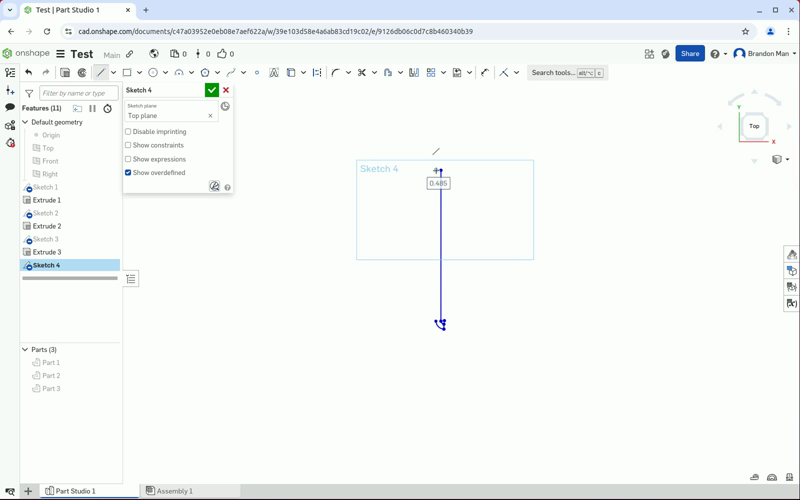
scroll(-6)
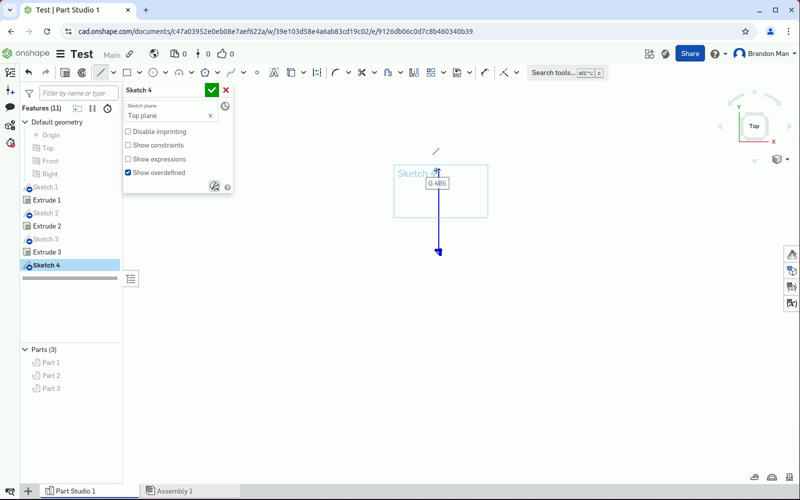
key_up(shift)
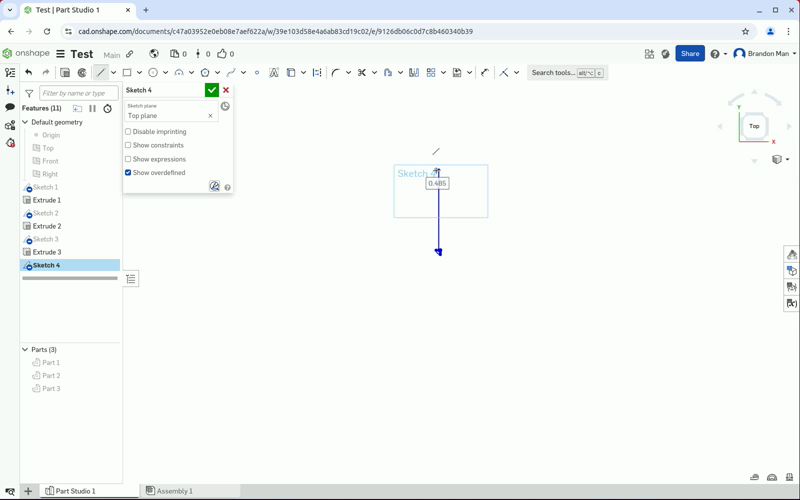
key_down(shift)
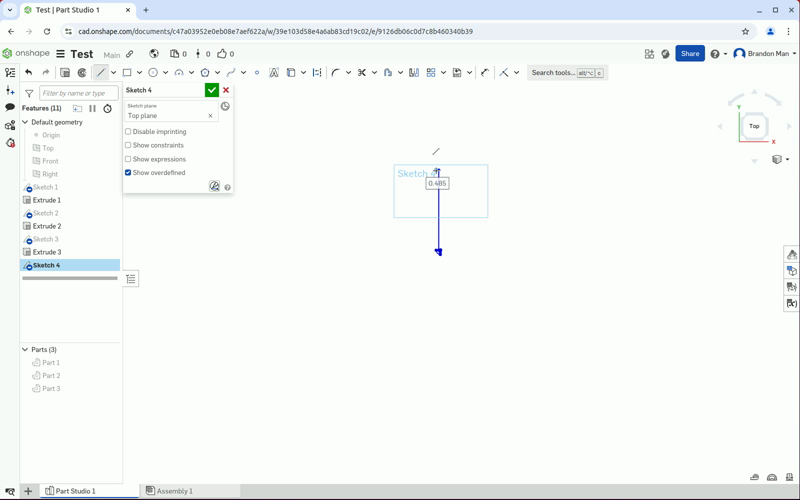
mouse_move(436, 250)
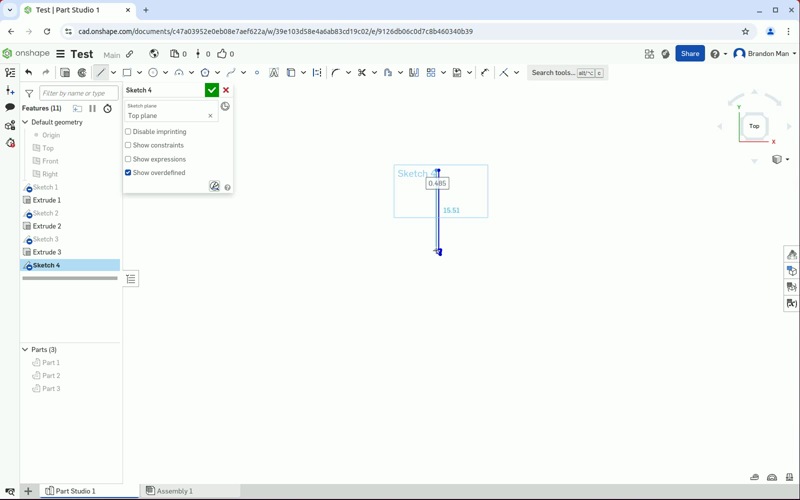
scroll(6)
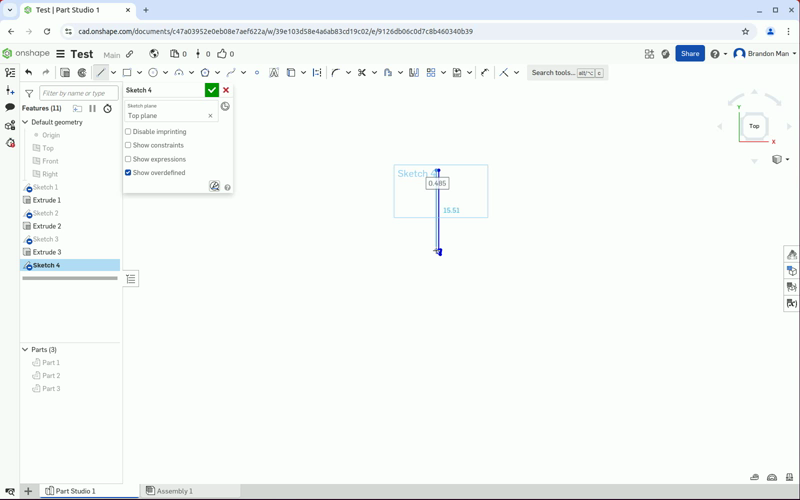
scroll(6)
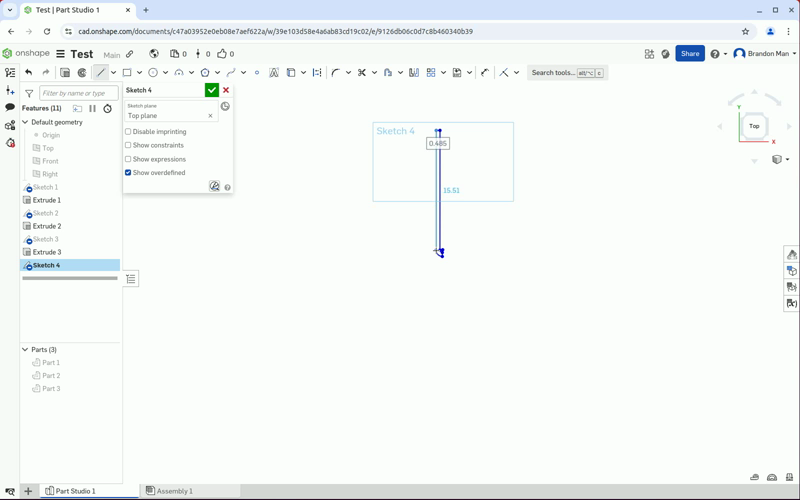
scroll(6)
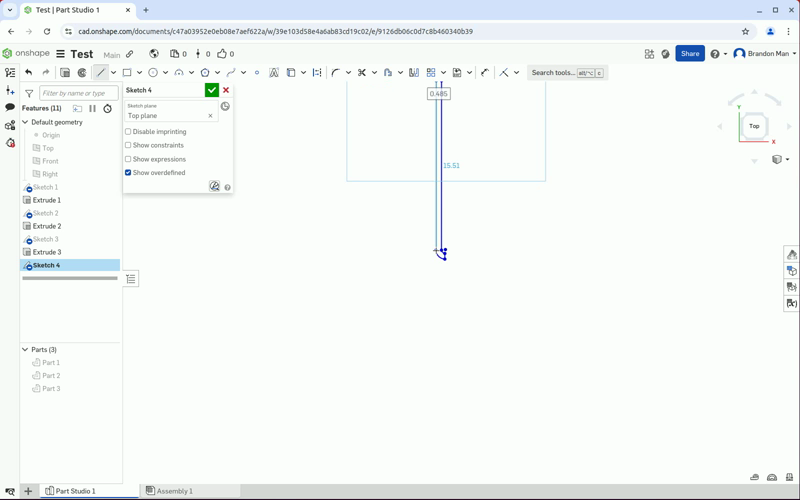
scroll(6)
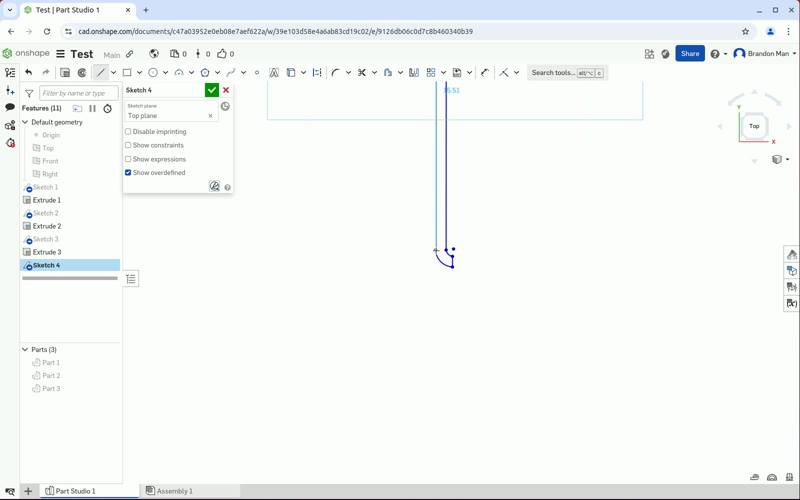
scroll(6)
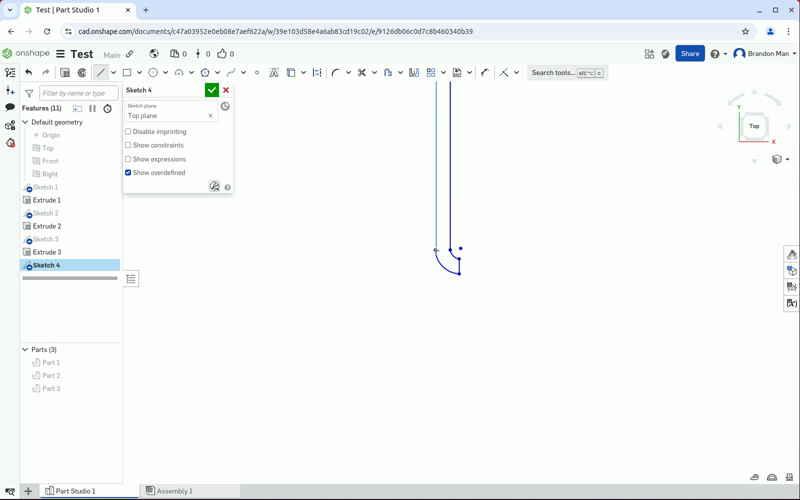
scroll(6)
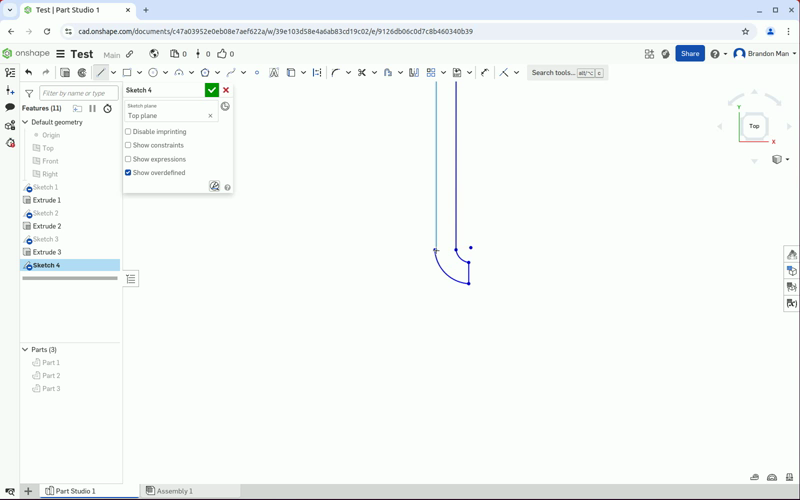
scroll(6)
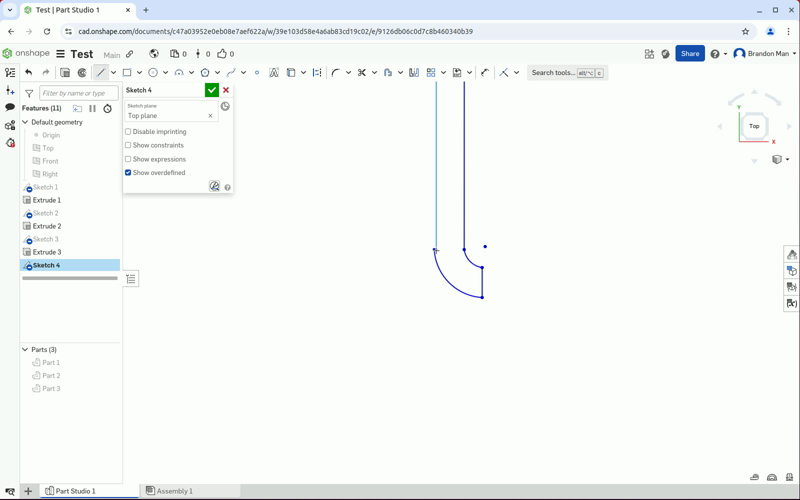
key_up(shift)
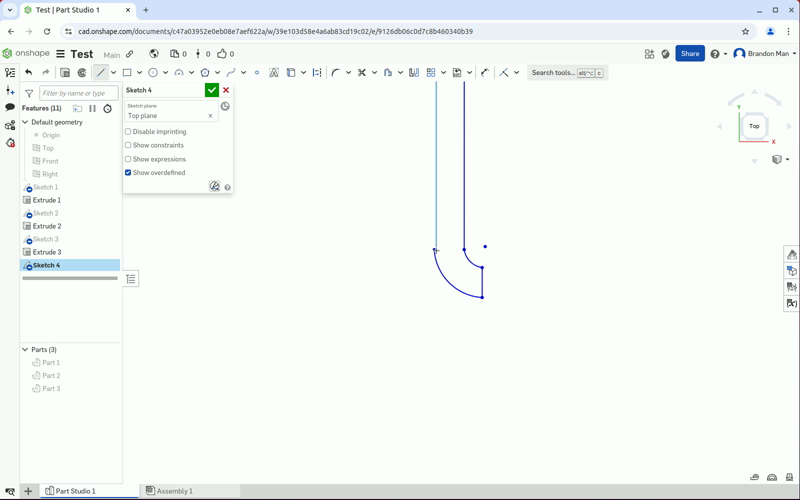
click(436, 250)
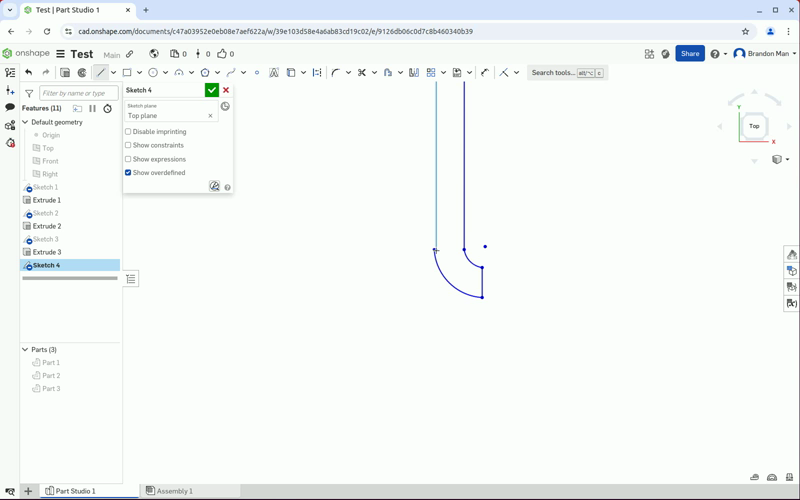
scroll(-6)
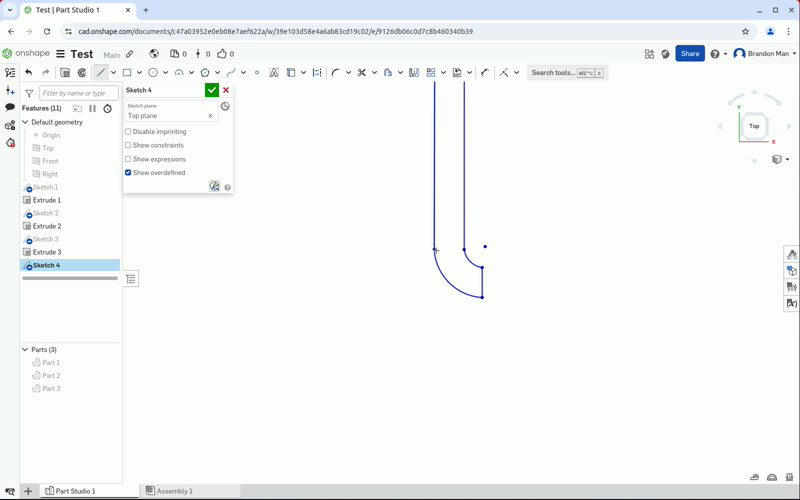
scroll(-6)
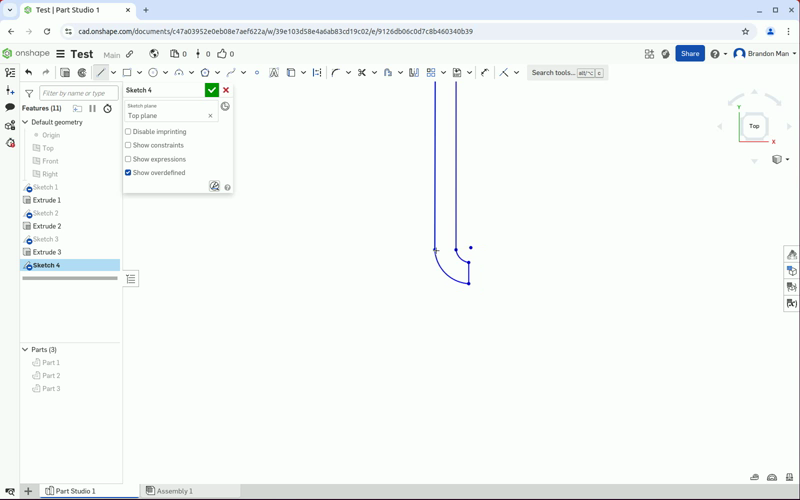
scroll(-6)
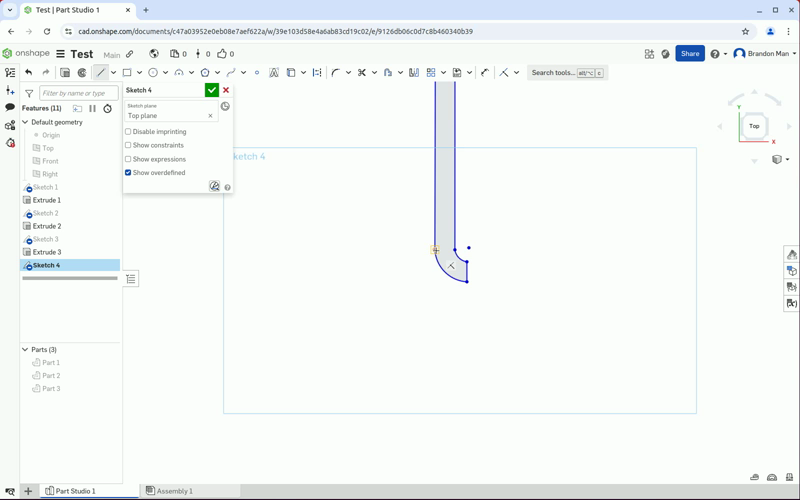
scroll(-6)
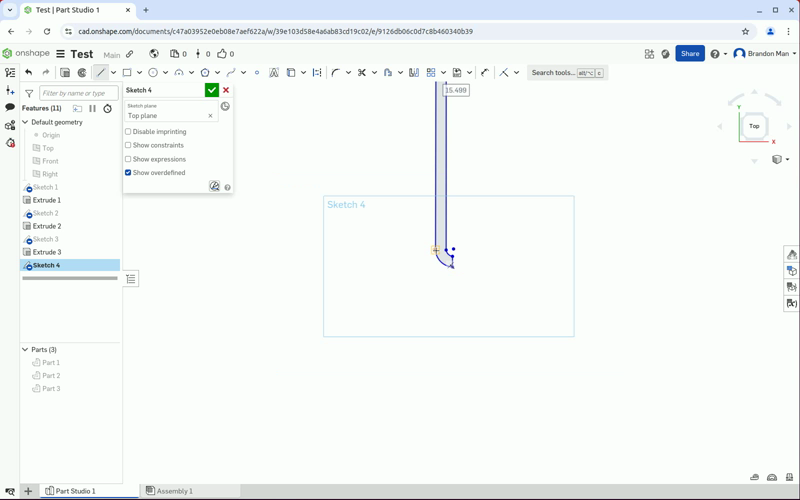
scroll(-6)
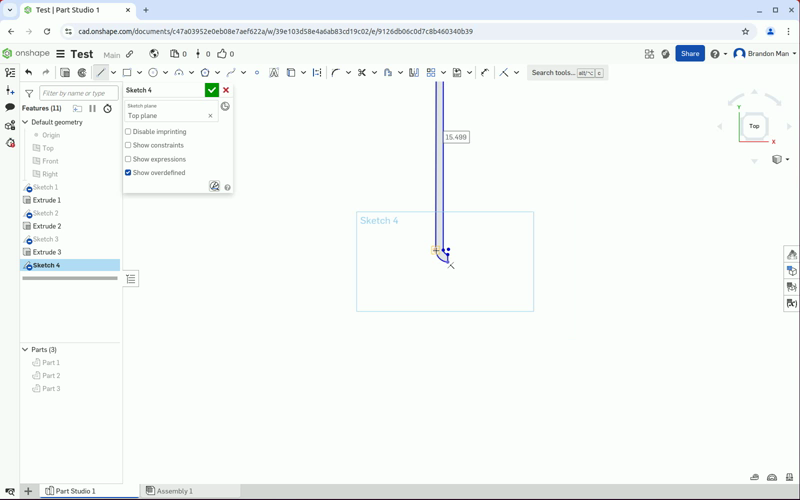
scroll(-6)
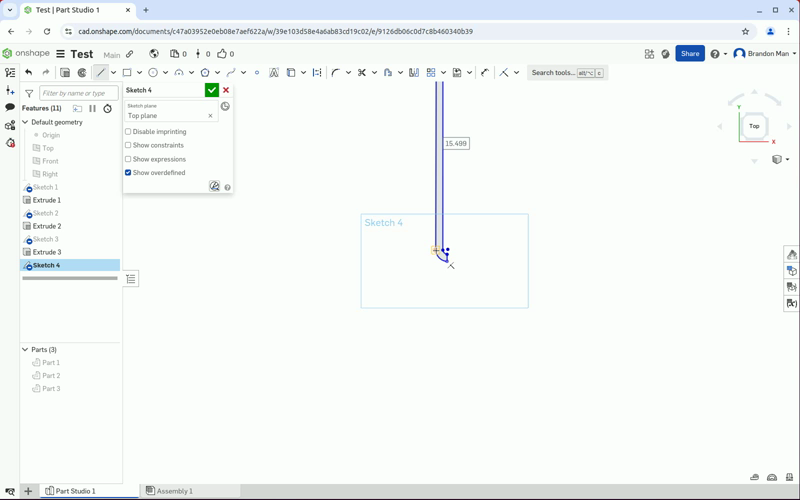
scroll(-6)
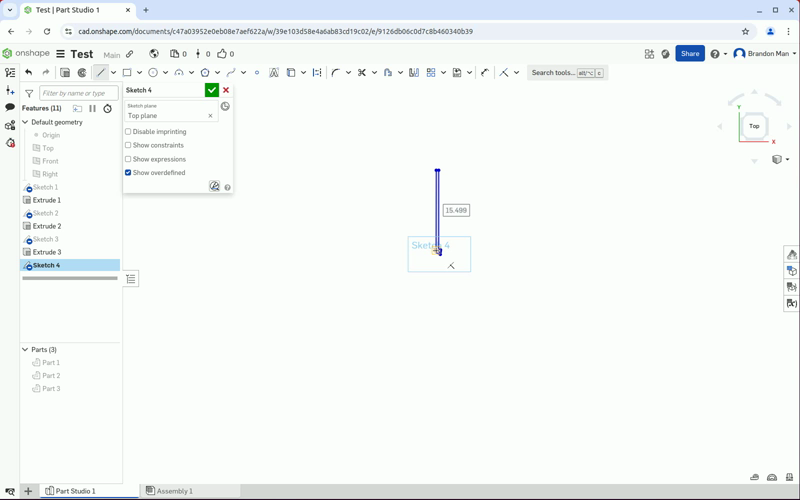
key(esc)
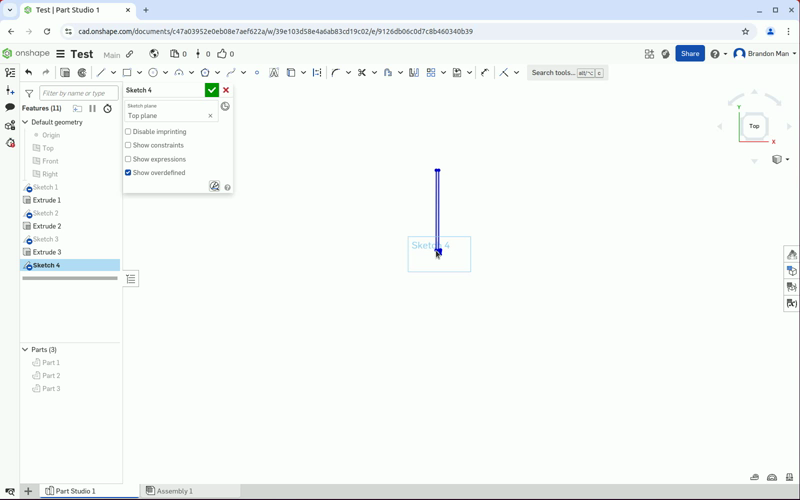
mouse_move(437, 251)
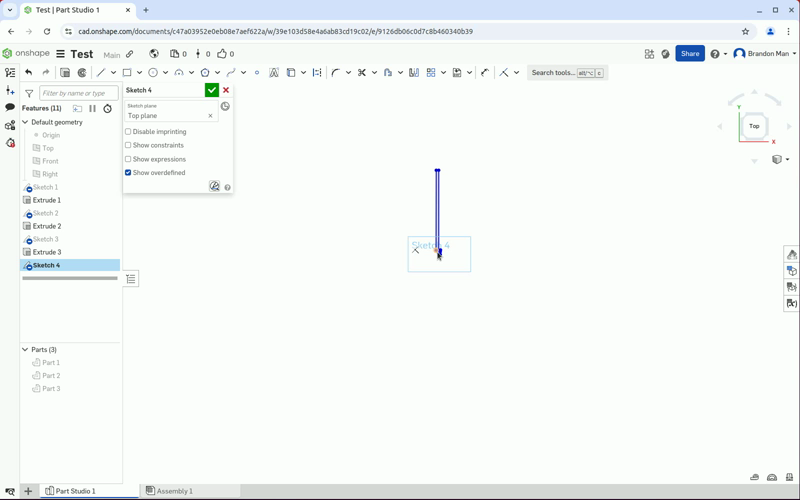
scroll(6)
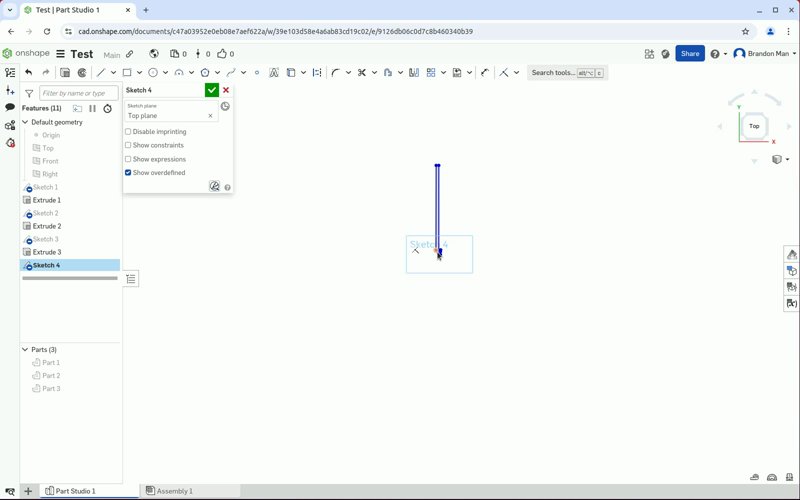
scroll(6)
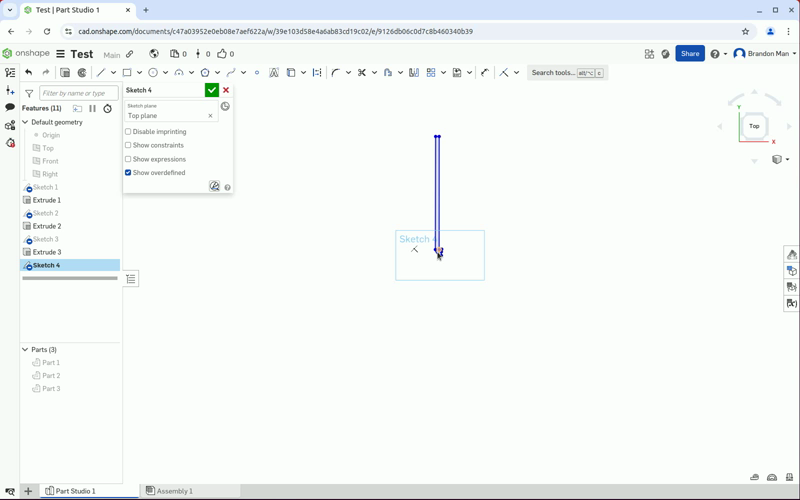
scroll(6)
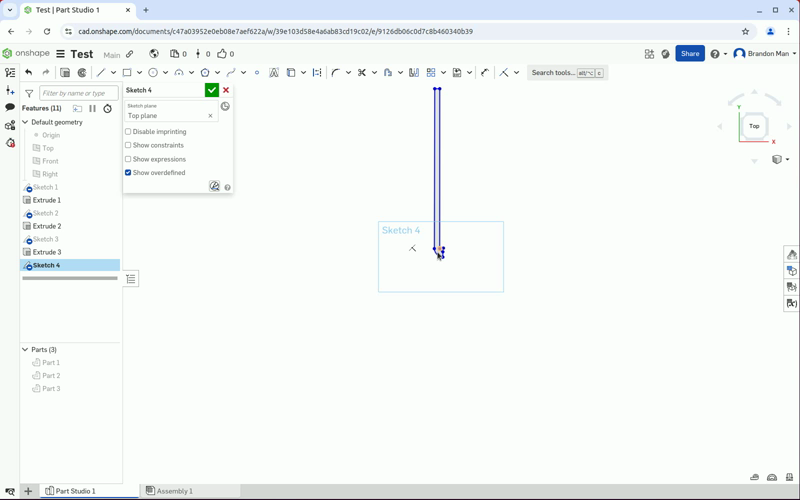
scroll(6)
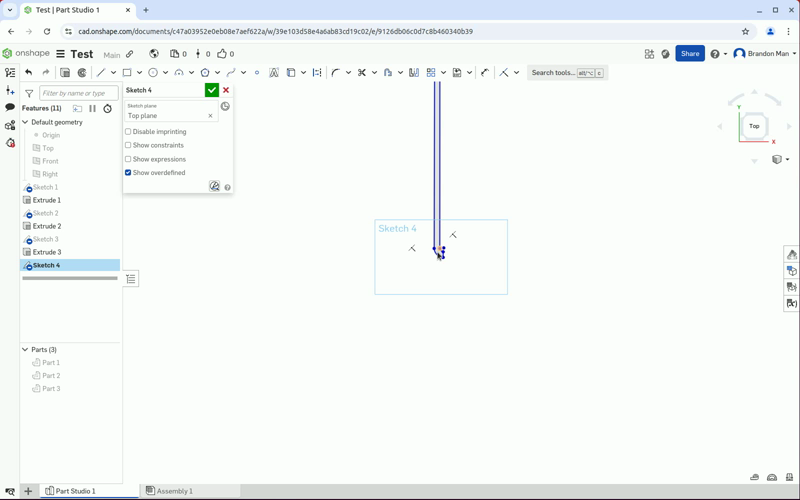
scroll(6)
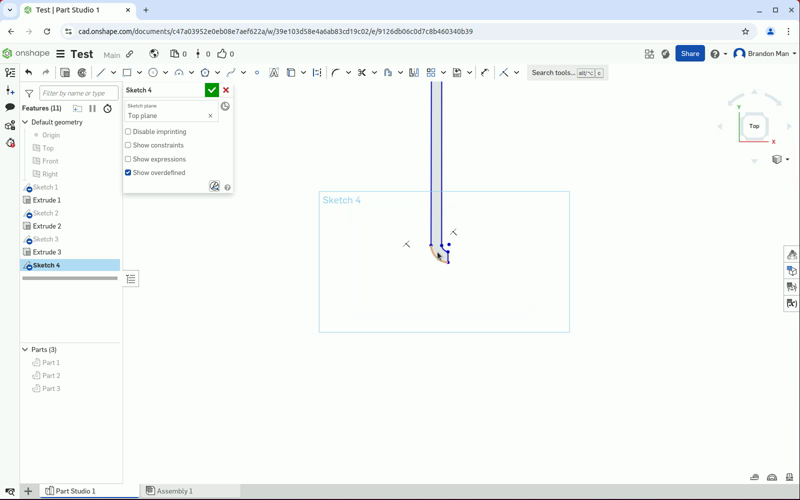
scroll(6)
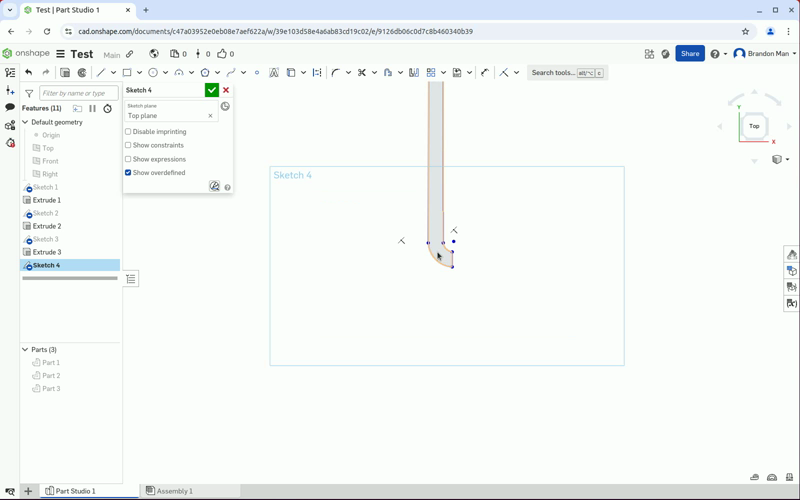
scroll(6)
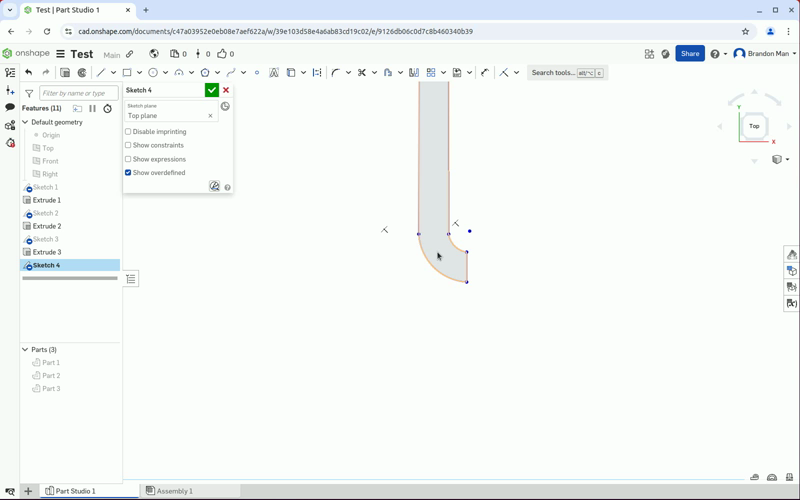
click(437, 251)
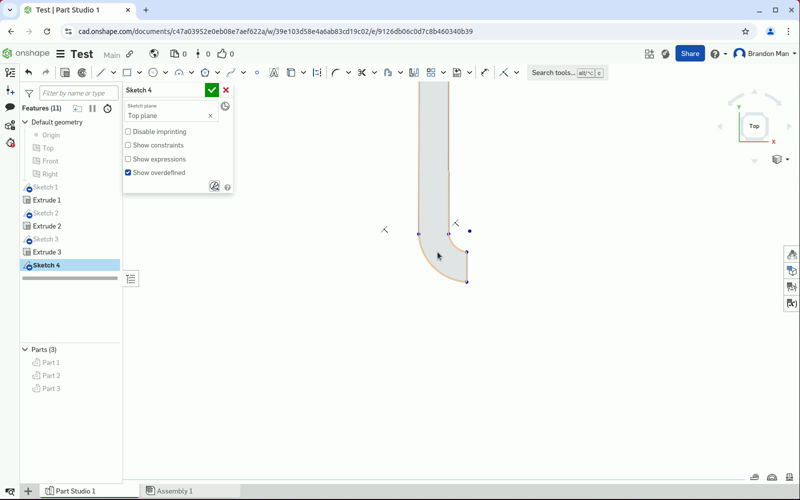
scroll(-6)
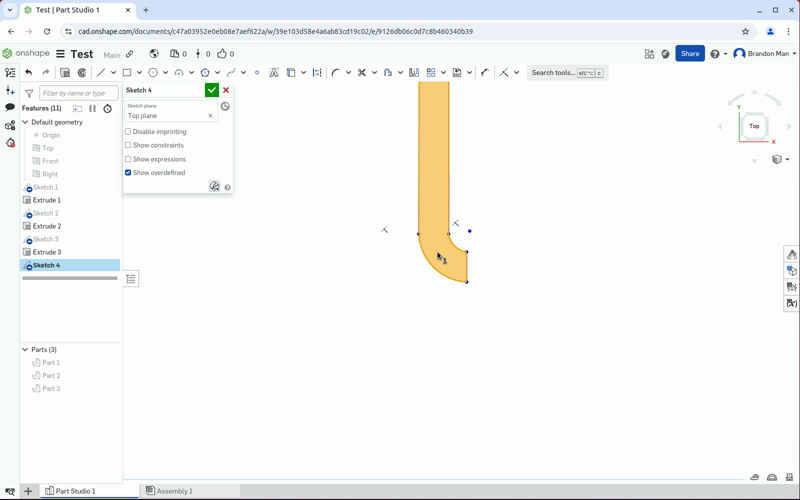
scroll(-6)
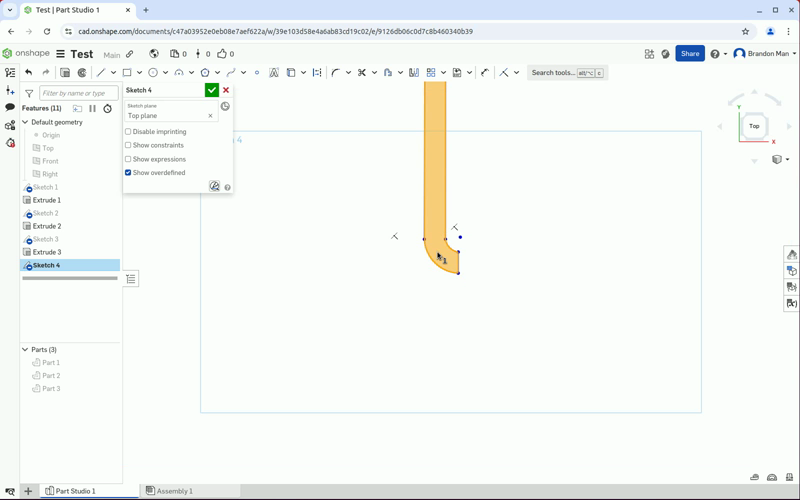
scroll(-6)
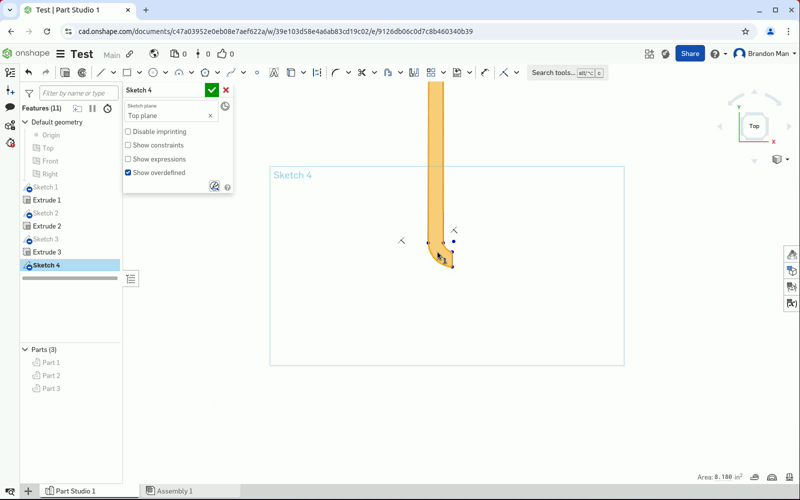
scroll(-6)
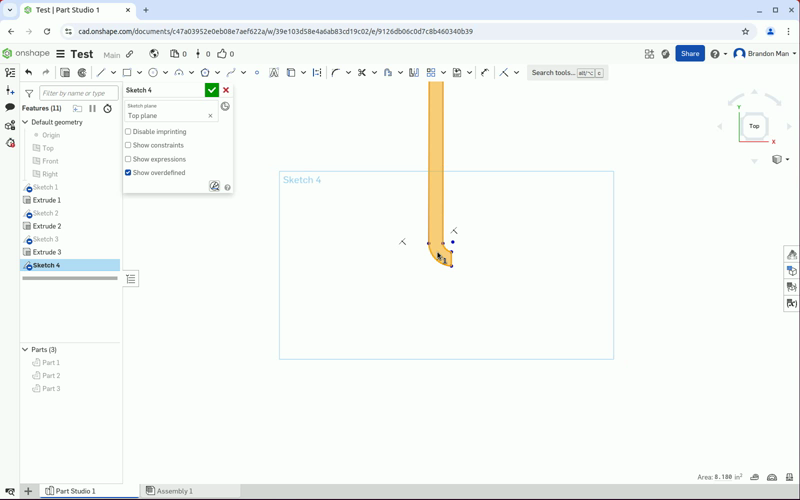
scroll(-6)
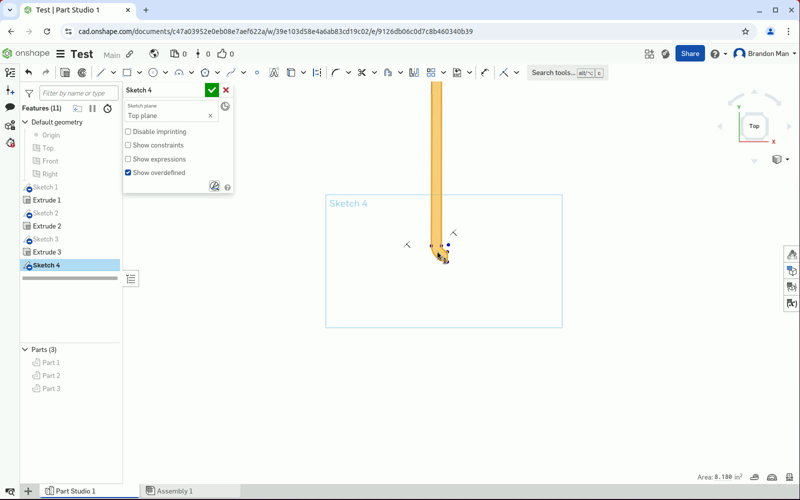
scroll(-6)
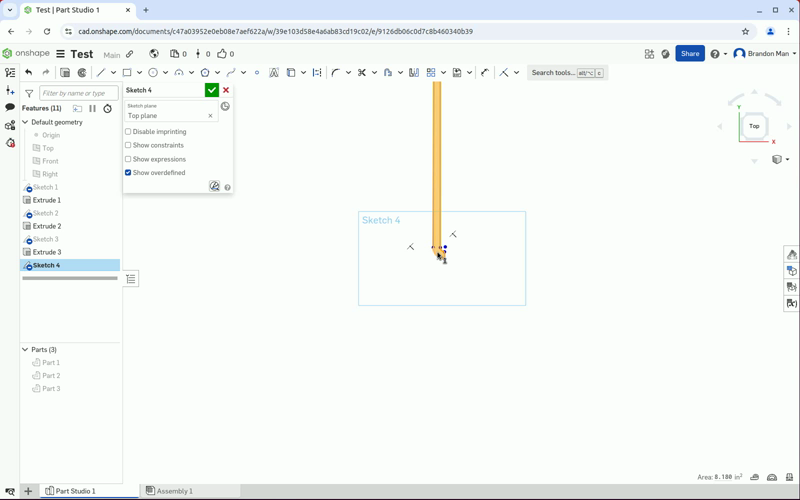
scroll(-6)
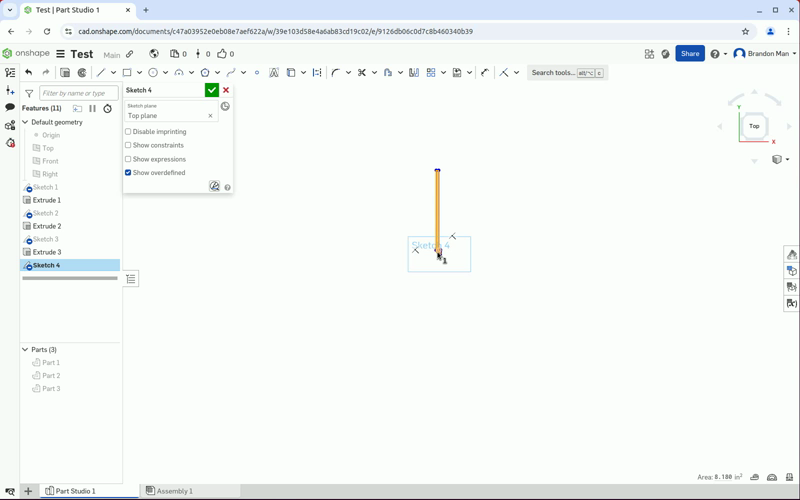
mouse_move(73, 352)
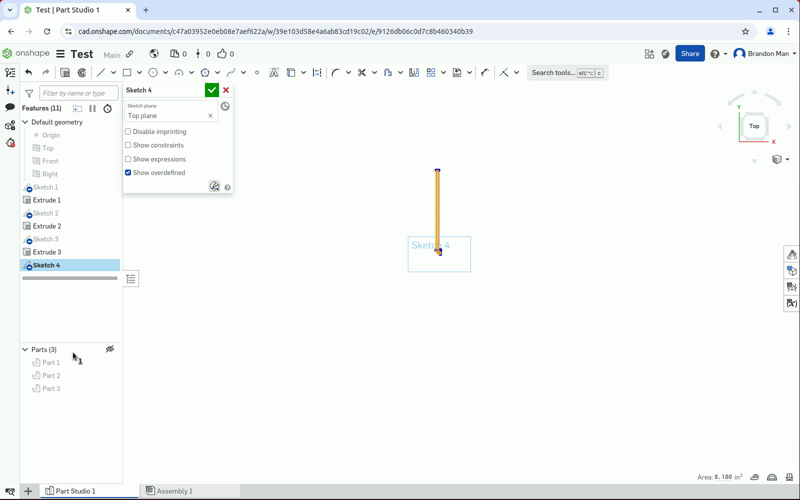
key(shift+y)
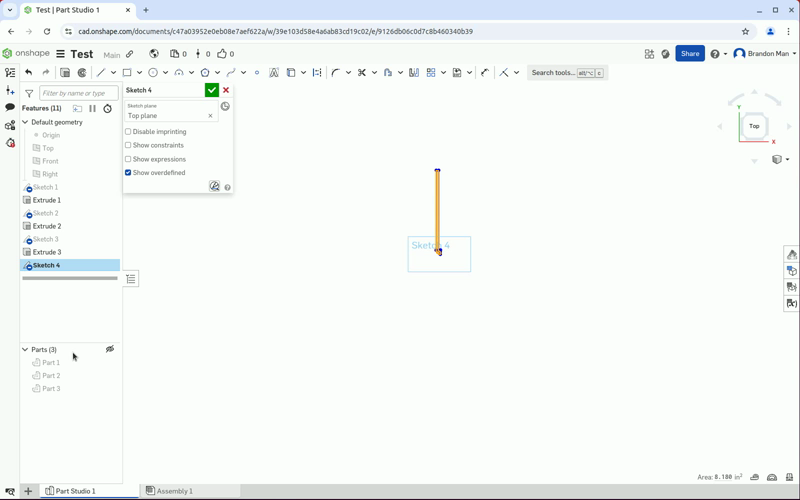
key(shift+e)
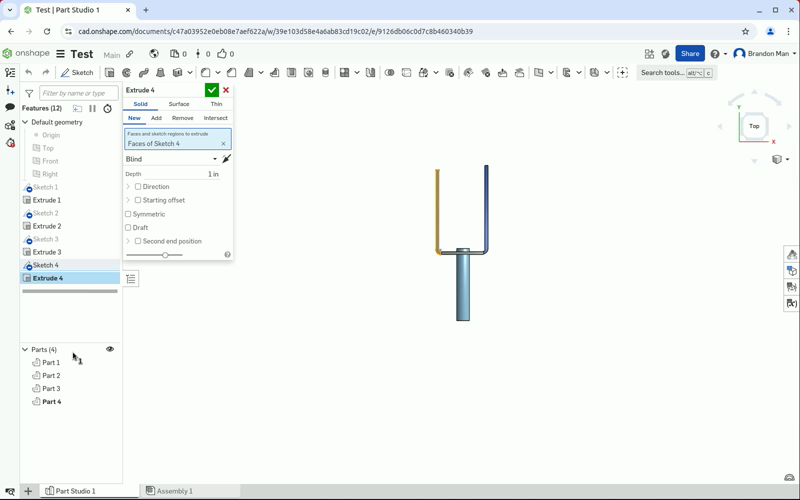
mouse_move(143, 106)
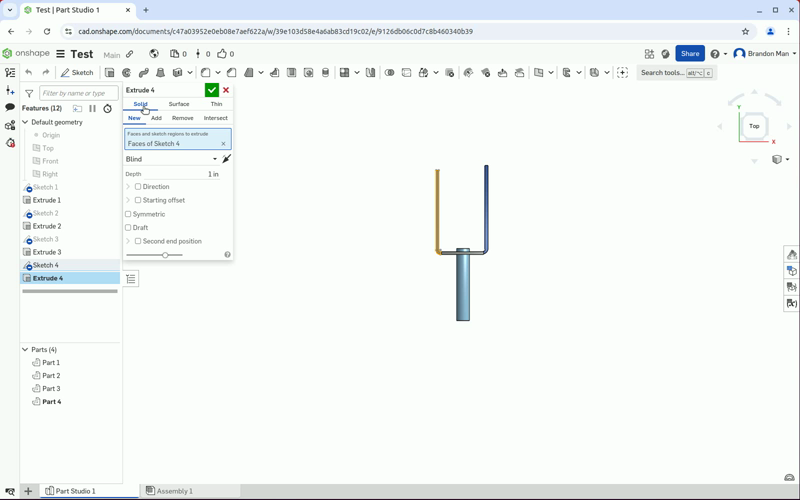
click(143, 106)
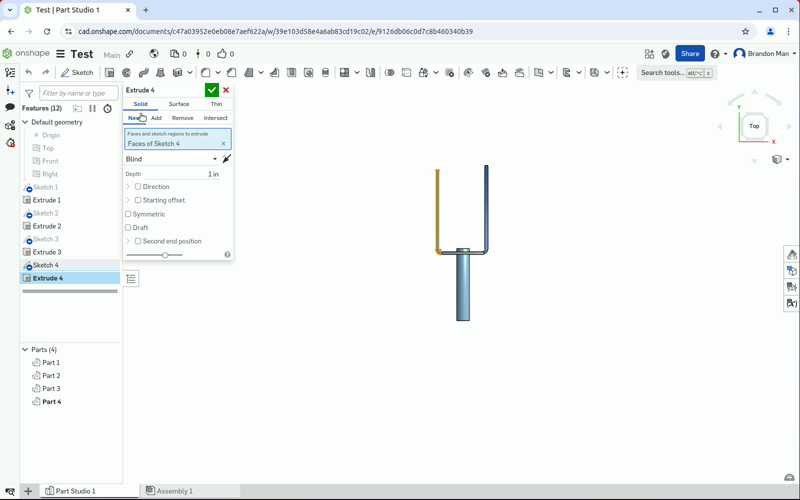
mouse_move(137, 120)
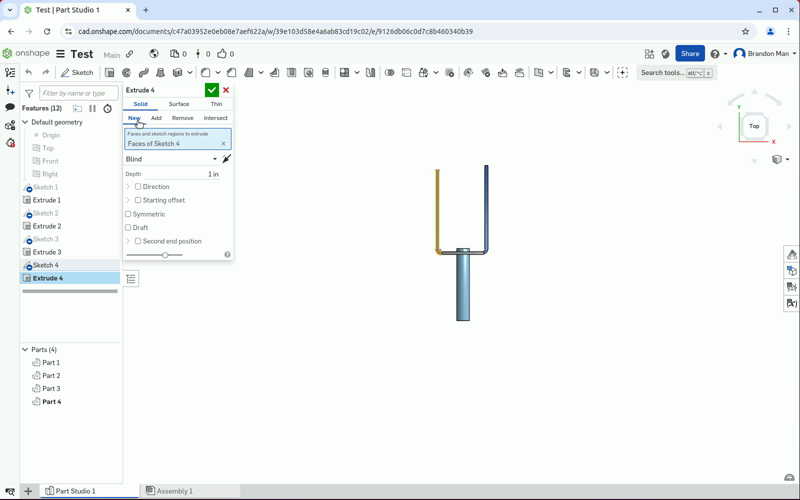
click(137, 120)
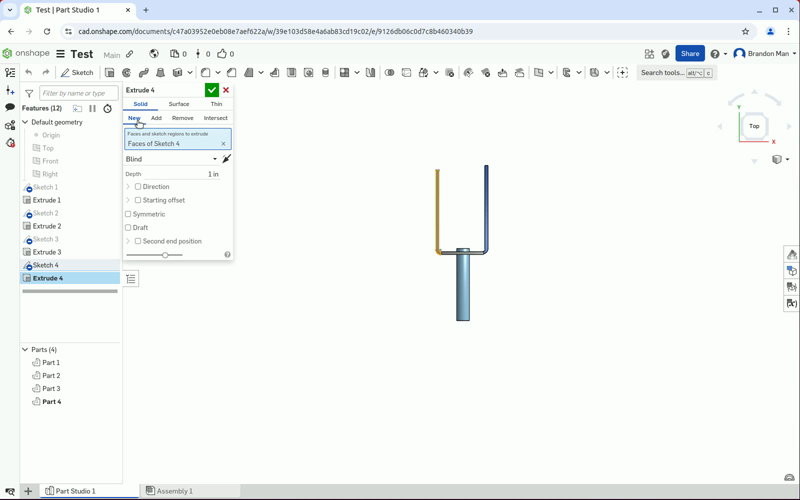
key(tab, 4)
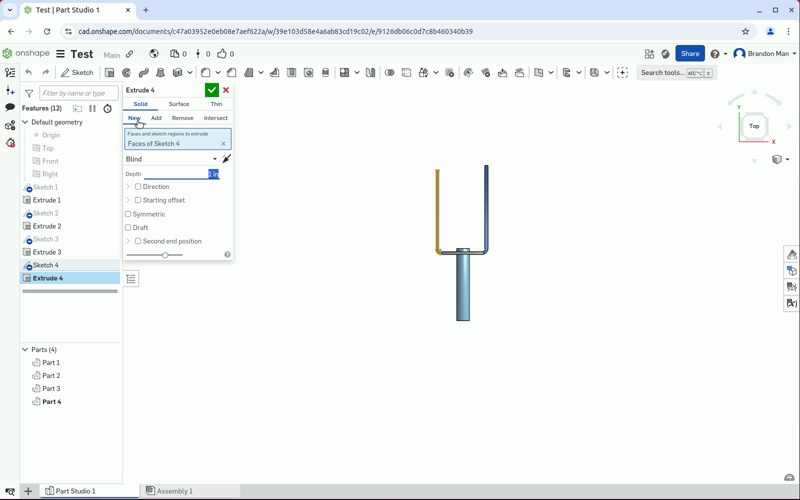
text(11.072)
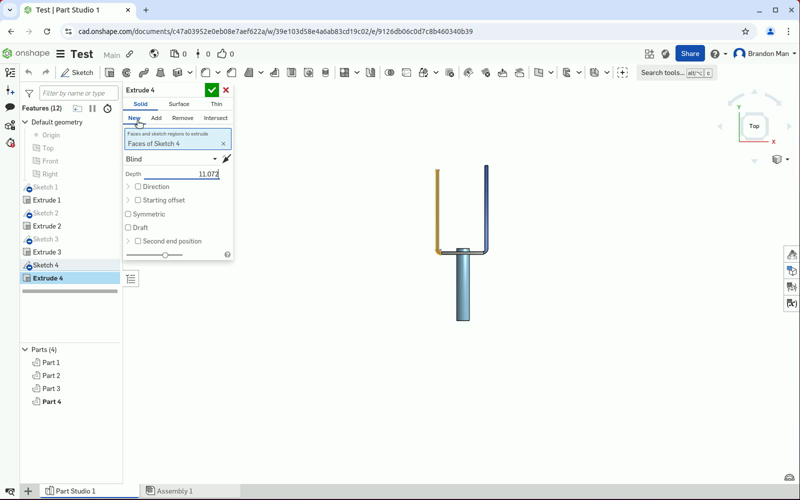
key(tab, 3)
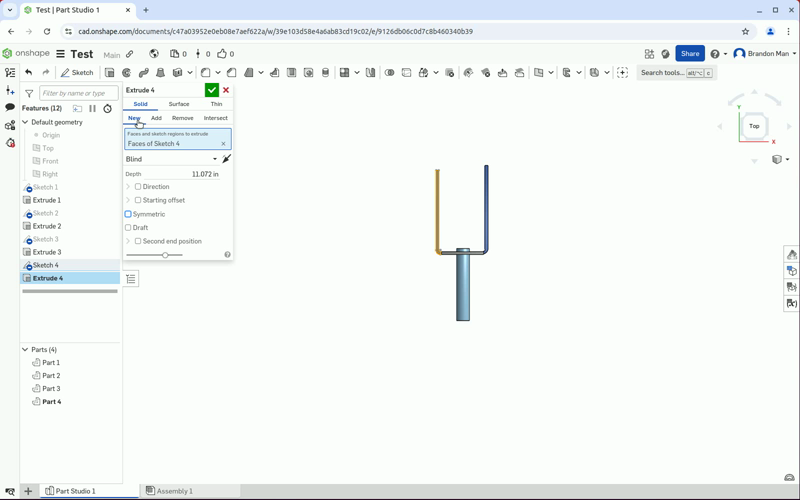
key(space)
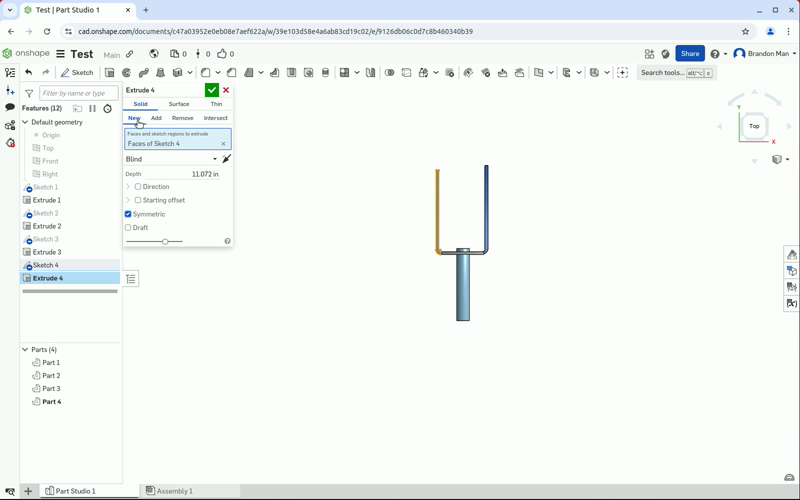
key(enter)
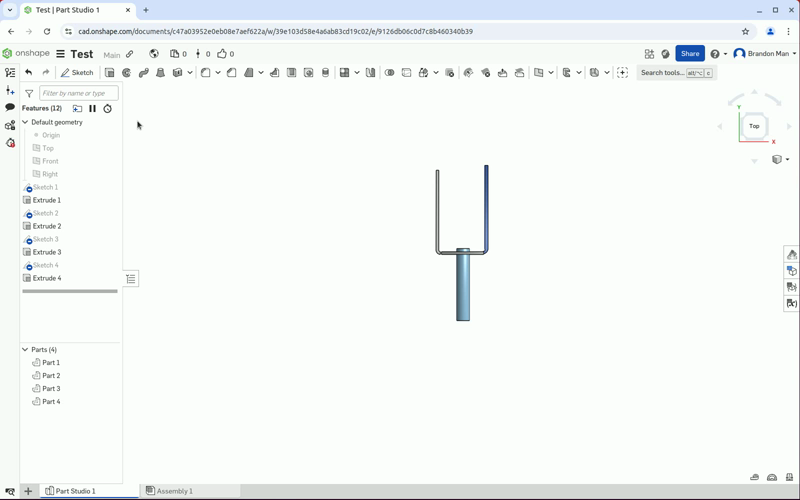
key(shift+h)
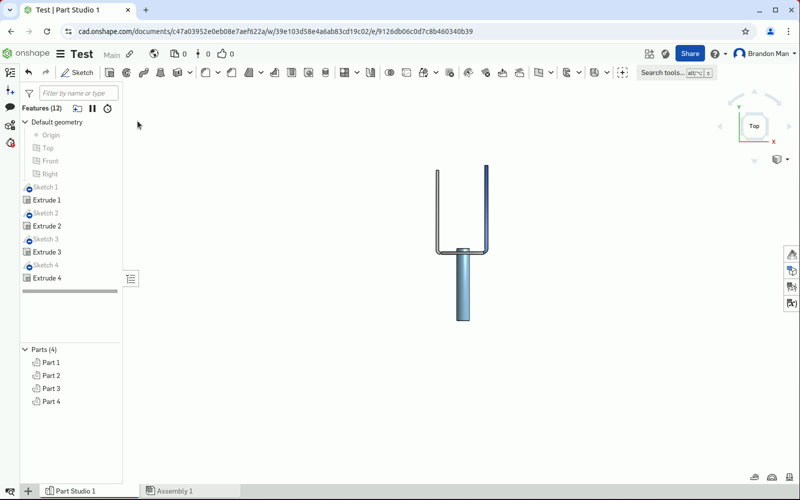
key(shift+h)
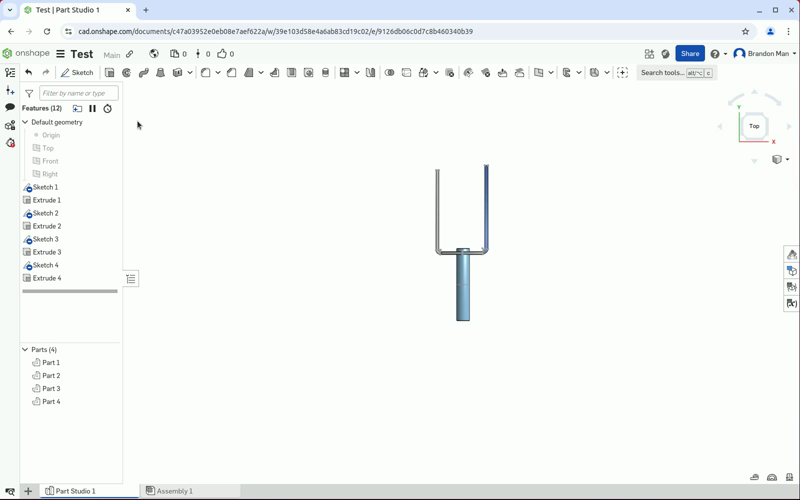
key(shift+7)
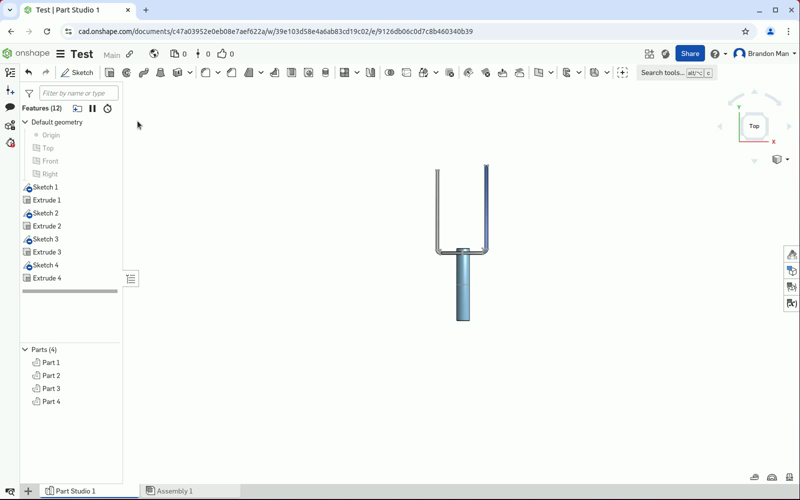
key(up, 3)
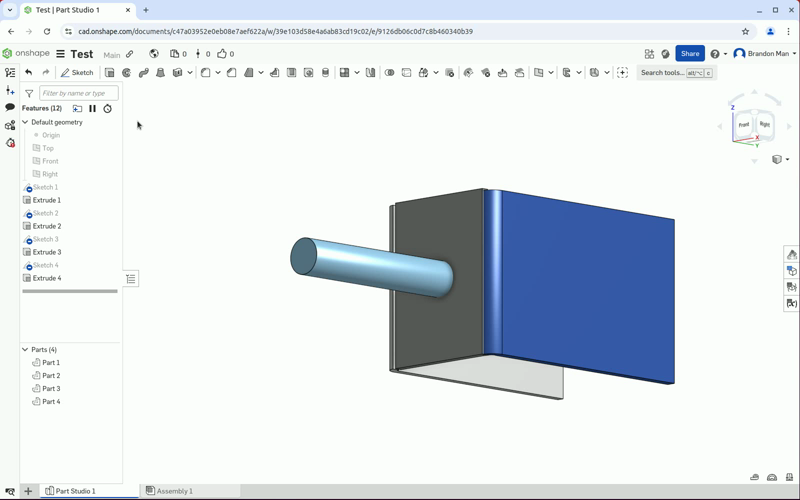
key(left, 3)
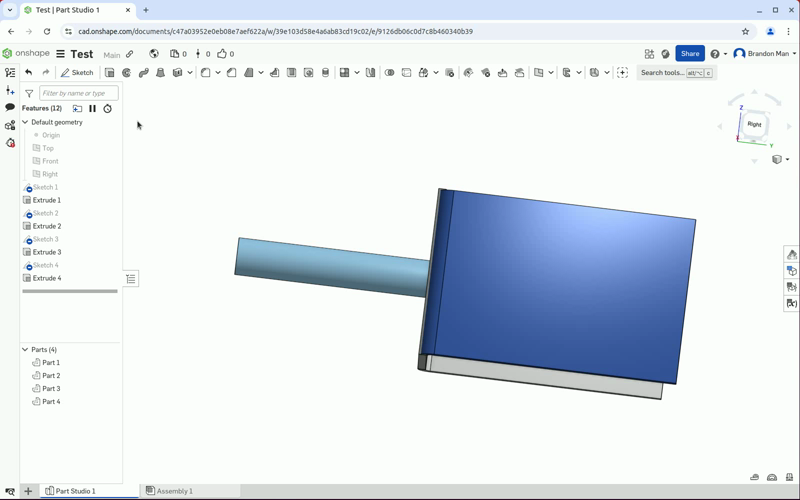
key(right, 3)
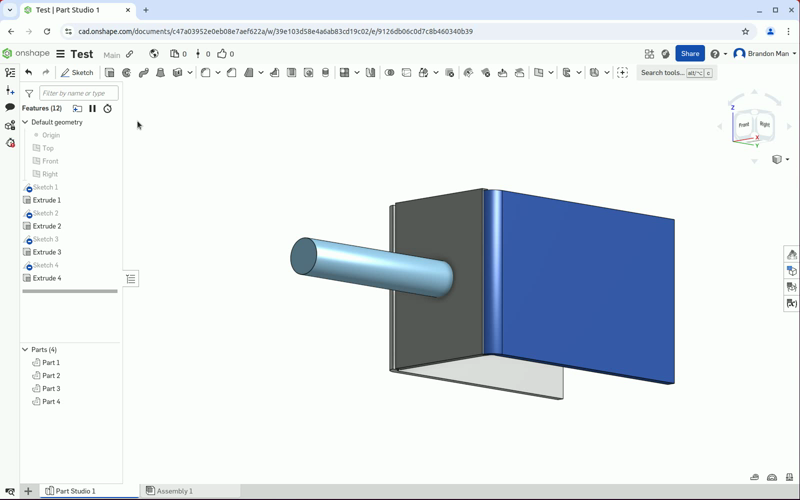
key(down, 3)
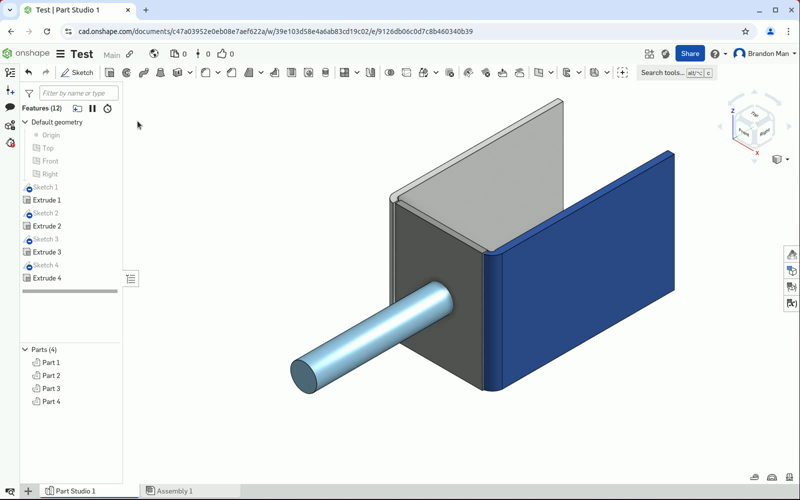
mouse_move(73, 189)
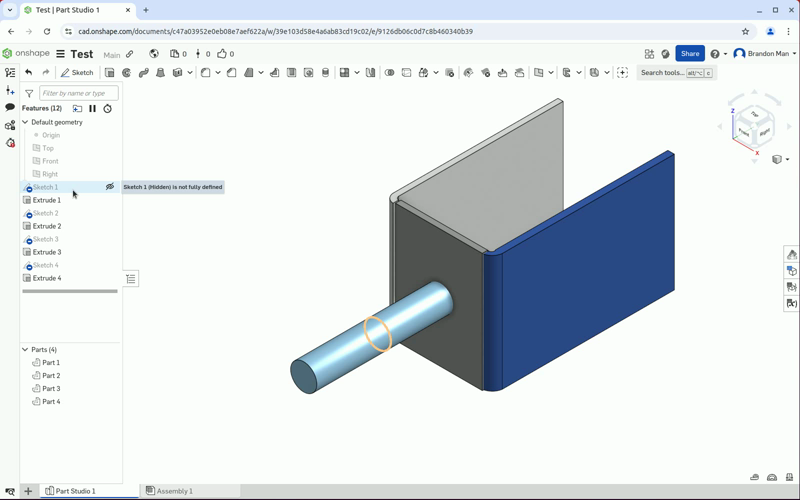
click(73, 189)